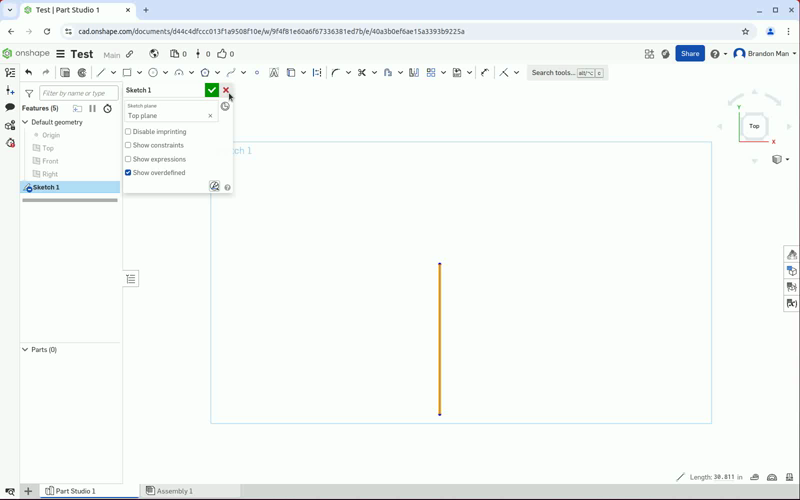
key(shift+h)
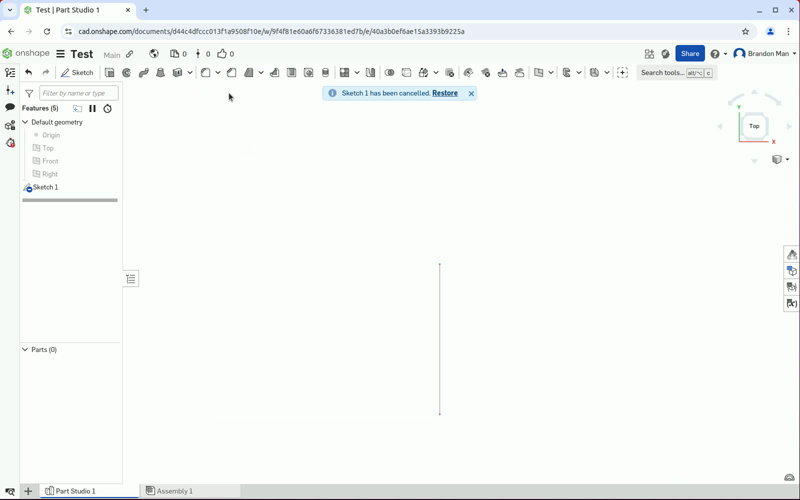
key(shift+s)
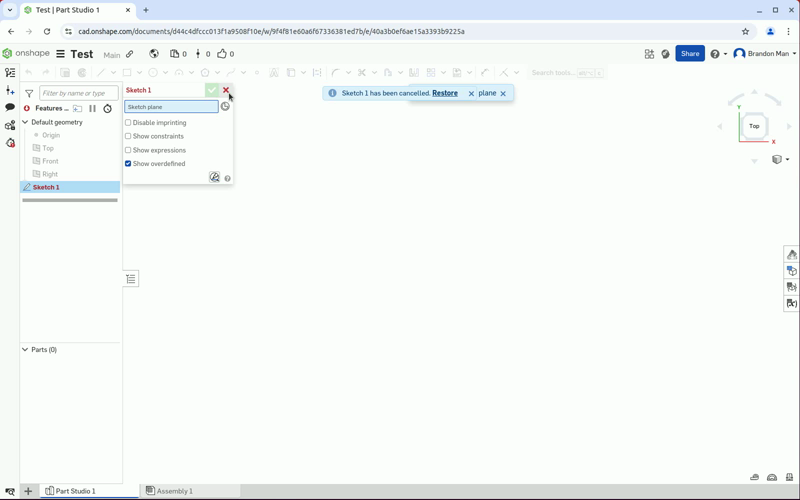
mouse_move(73, 150)
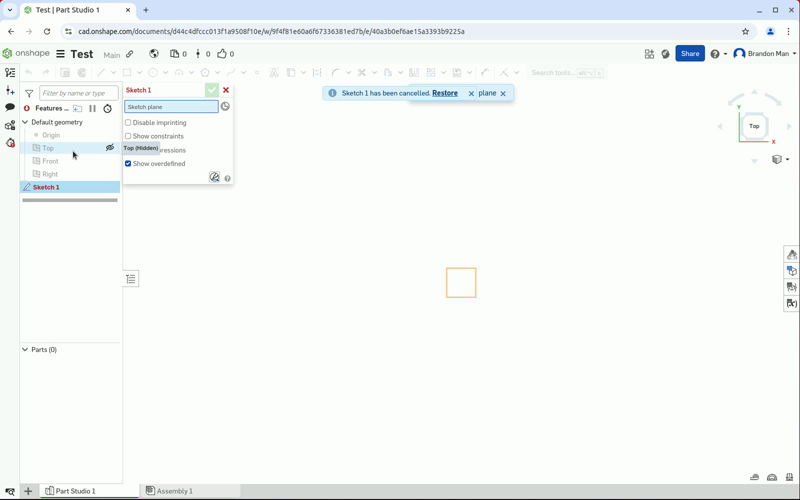
click(73, 150)
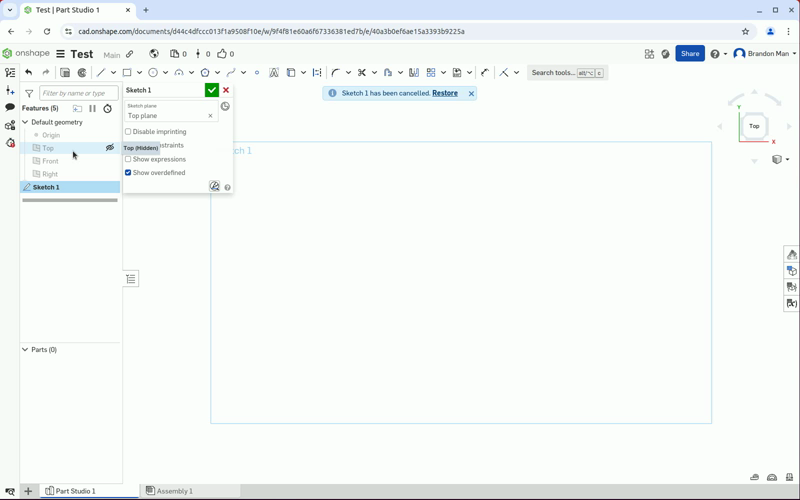
mouse_move(73, 352)
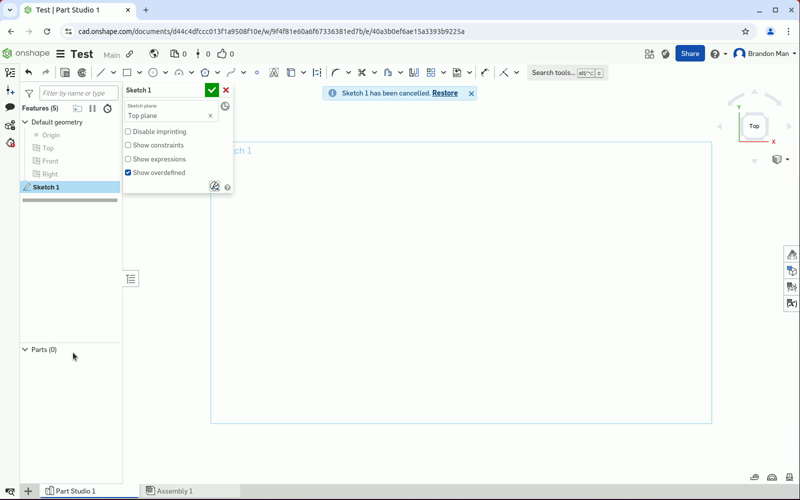
key(y)
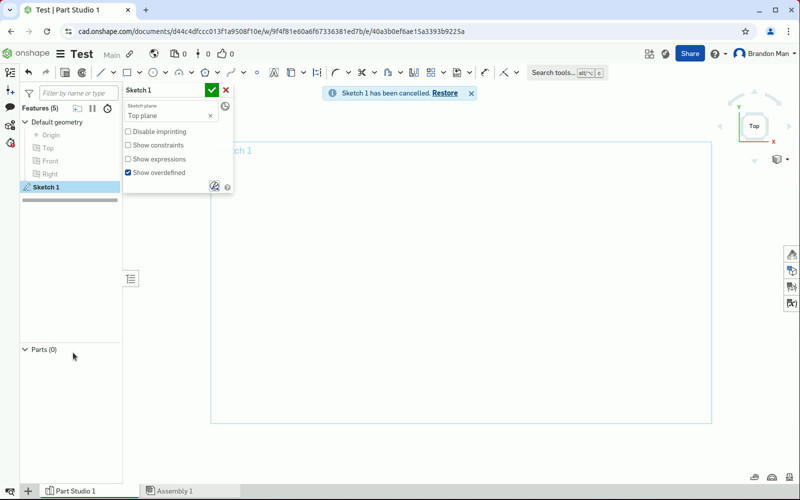
key(l)
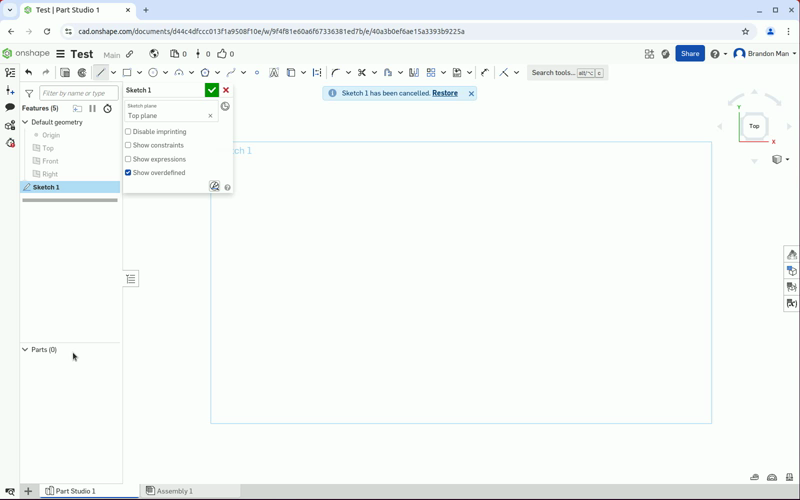
key_down(shift)
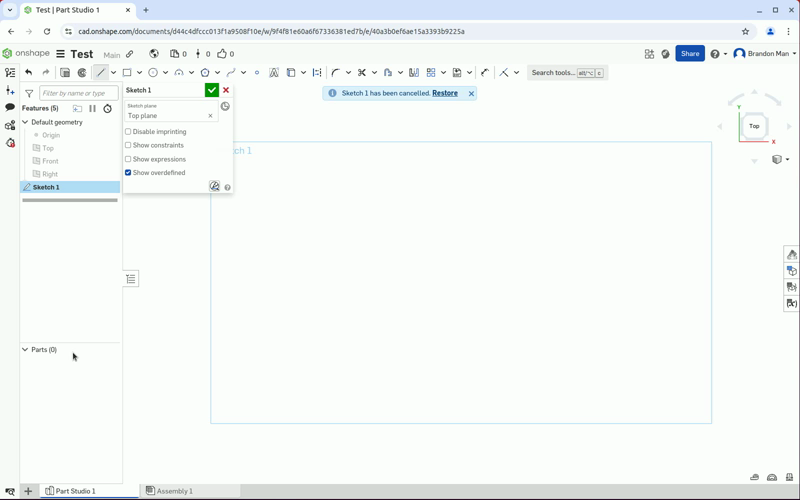
mouse_move(460, 282)
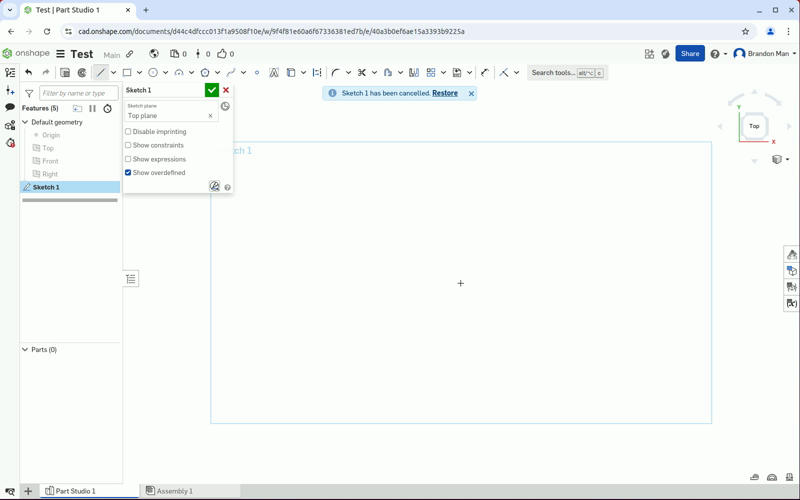
click(460, 282)
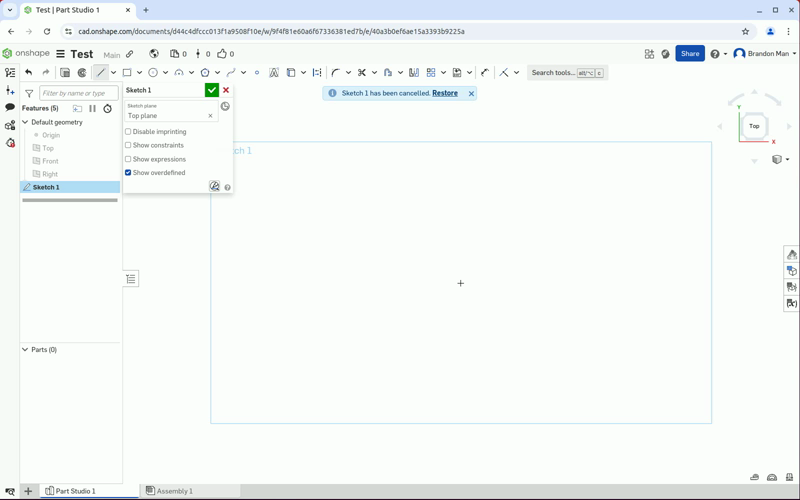
key_up(shift)
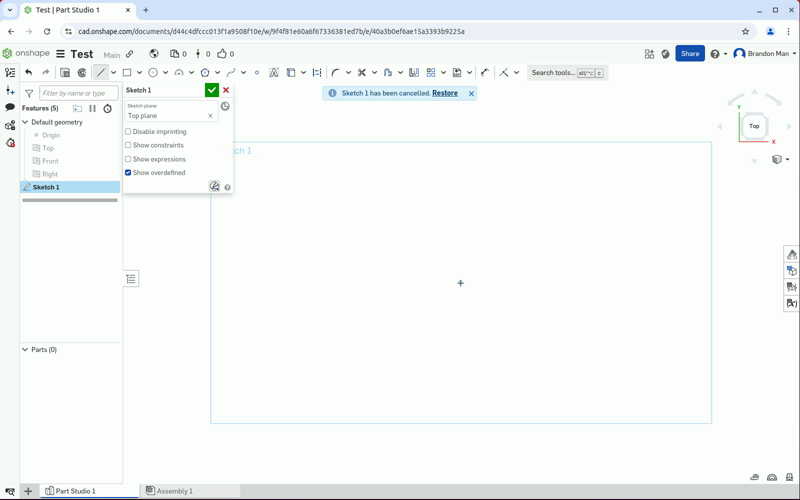
key_down(shift)
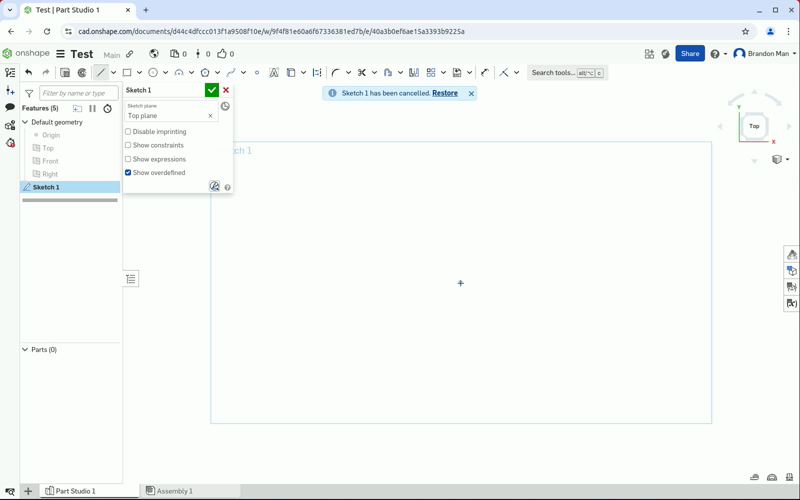
mouse_move(490, 282)
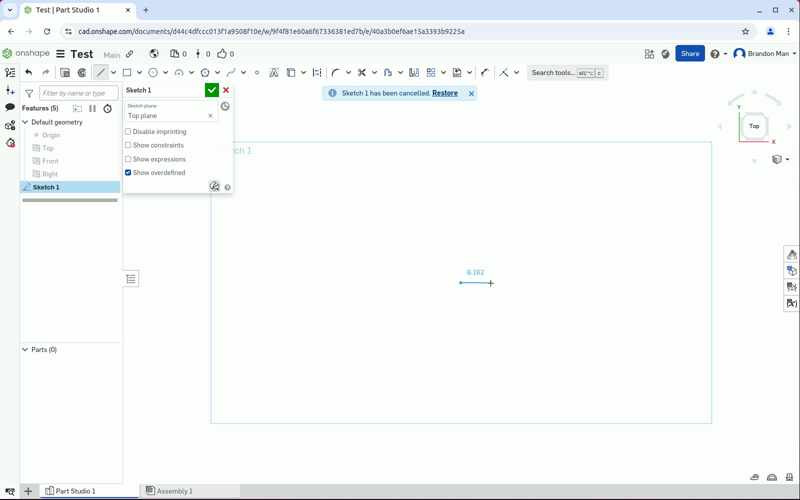
mouse_move(489, 276)
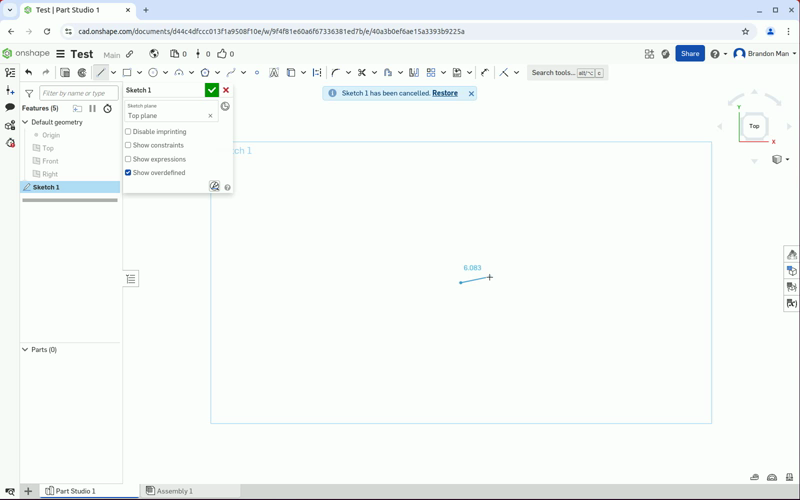
click(489, 276)
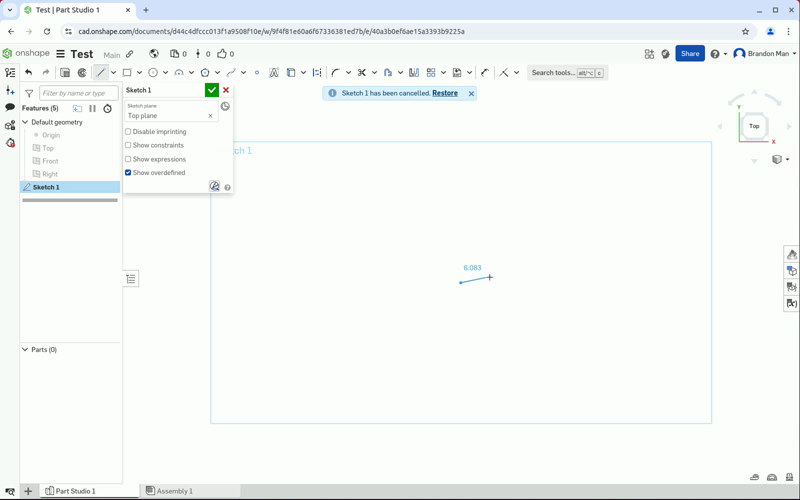
key_up(shift)
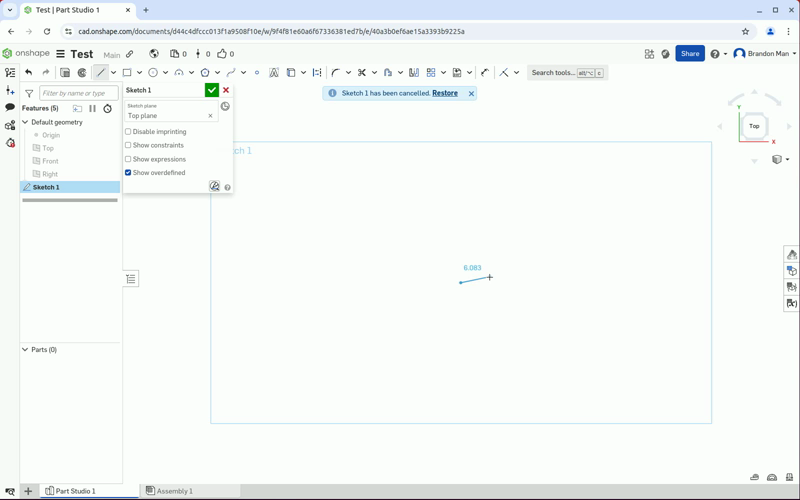
key_down(shift)
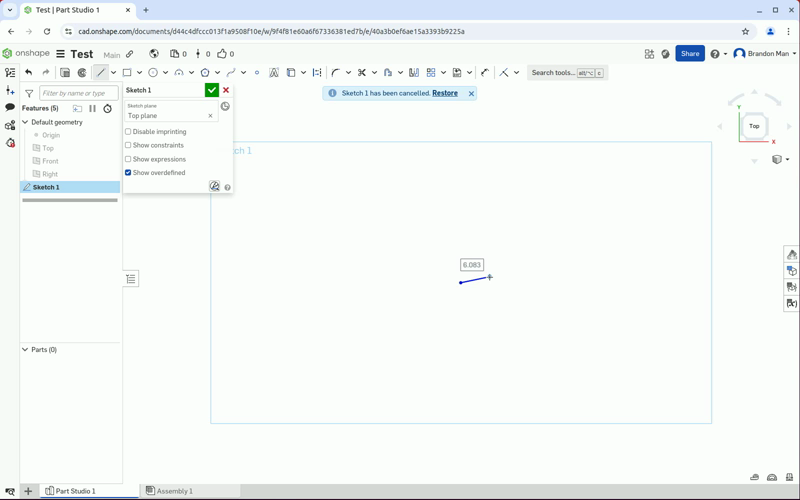
mouse_move(519, 276)
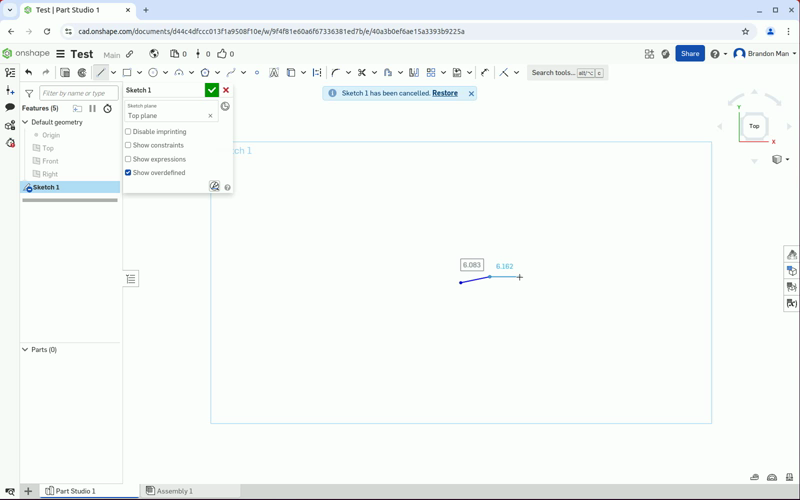
mouse_move(489, 246)
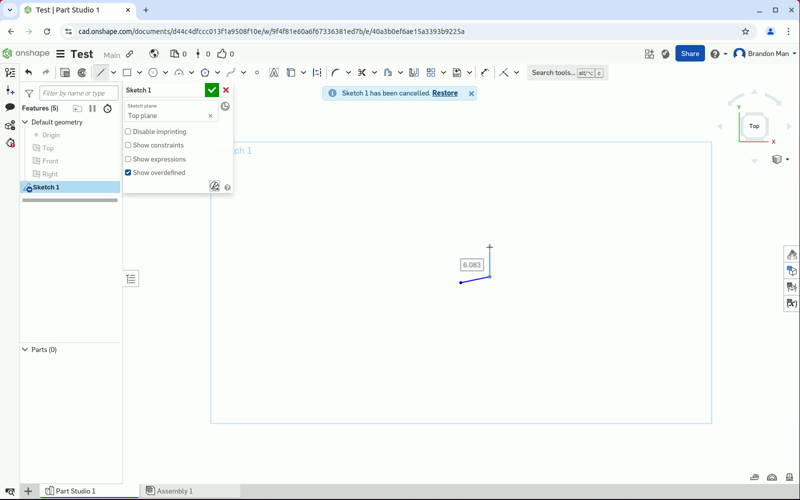
click(489, 246)
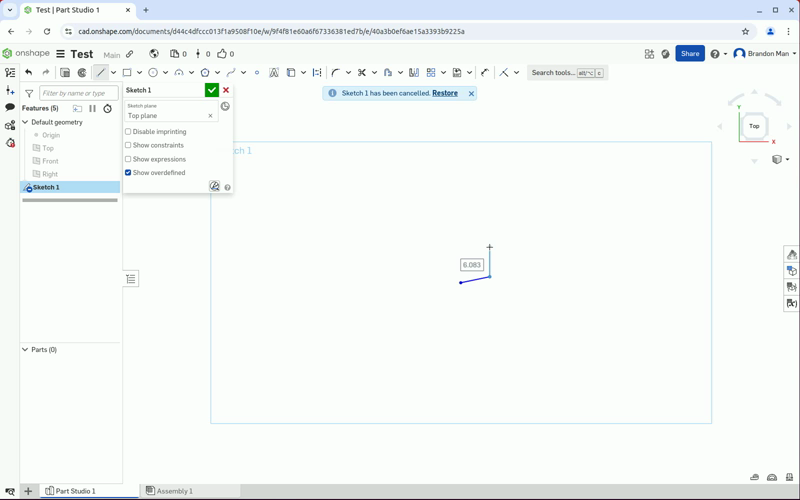
key_up(shift)
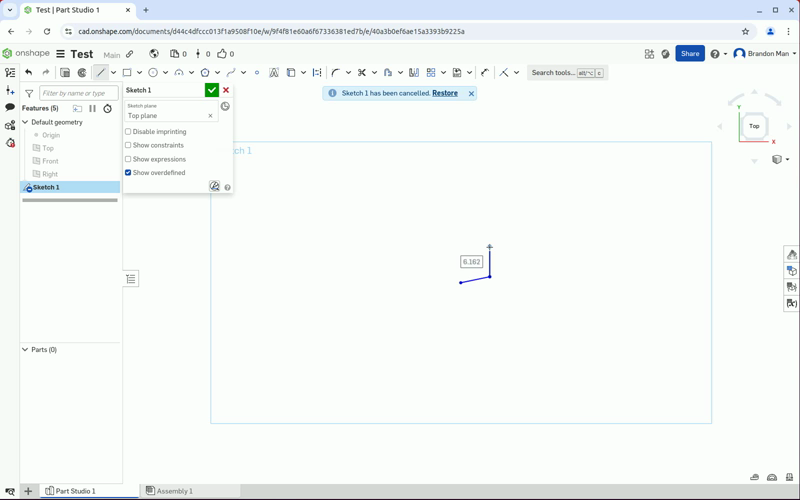
key_down(shift)
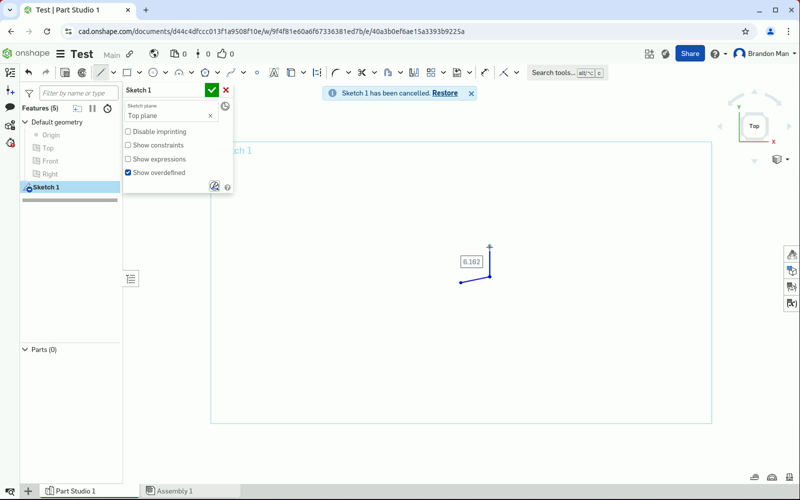
mouse_move(519, 246)
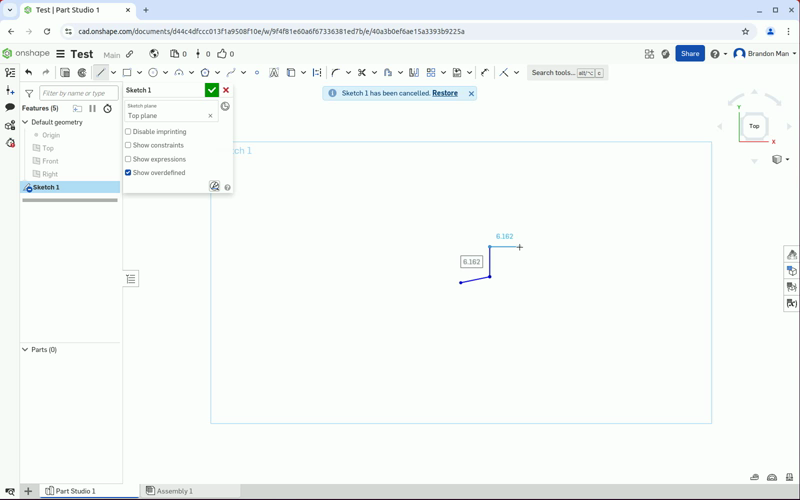
mouse_move(482, 246)
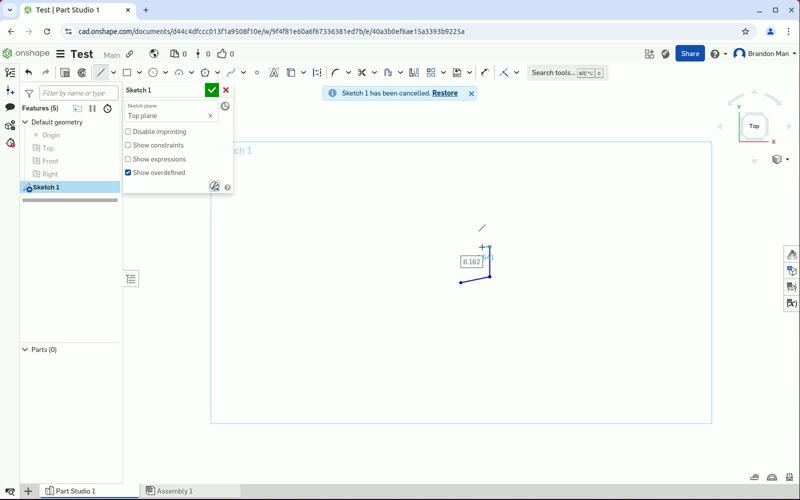
click(482, 246)
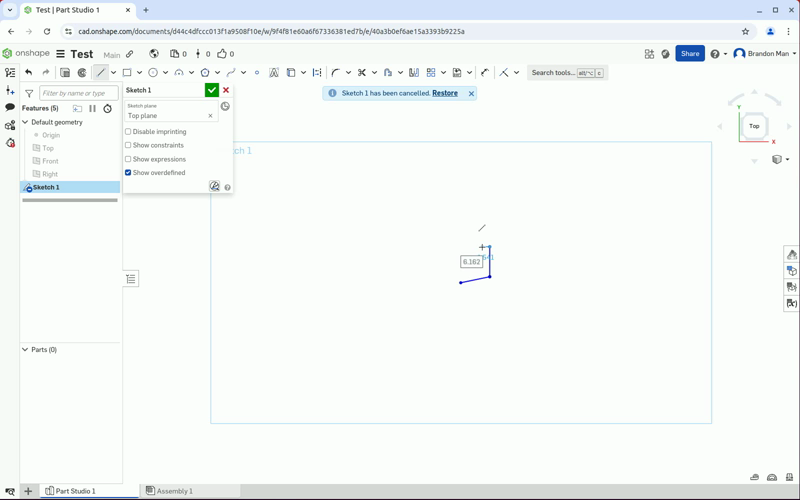
key_up(shift)
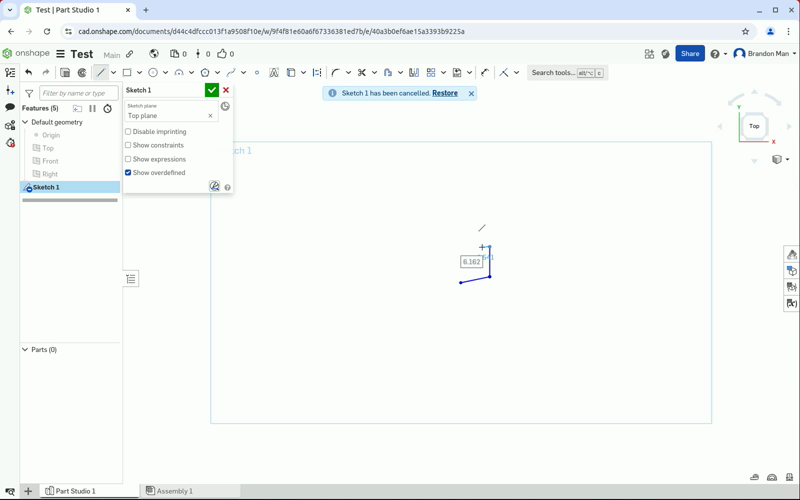
key_down(shift)
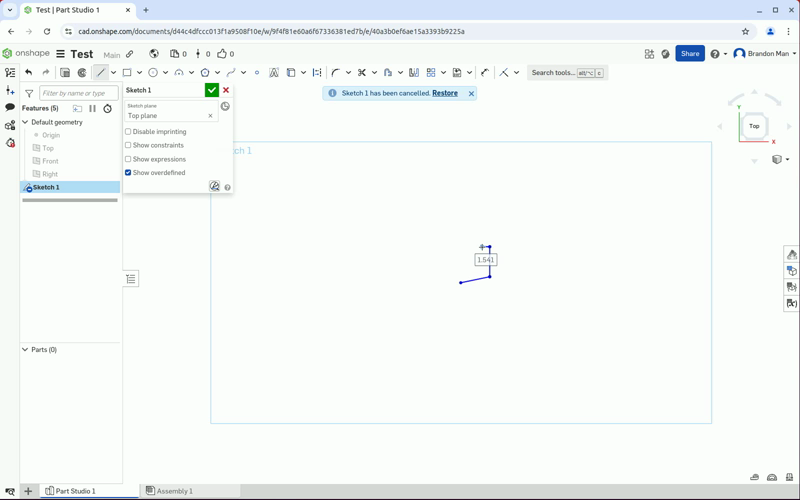
mouse_move(512, 246)
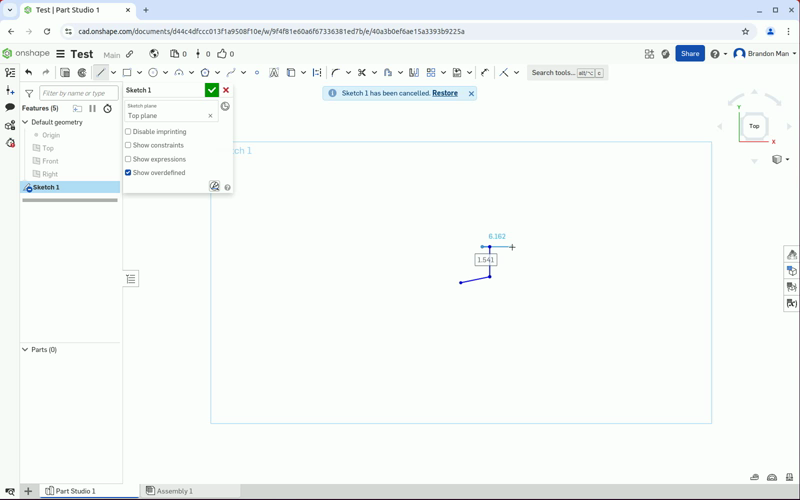
mouse_move(482, 201)
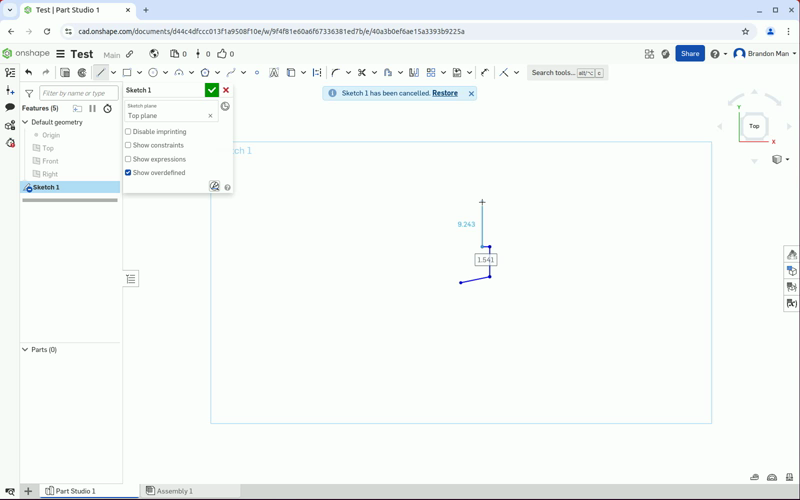
click(482, 201)
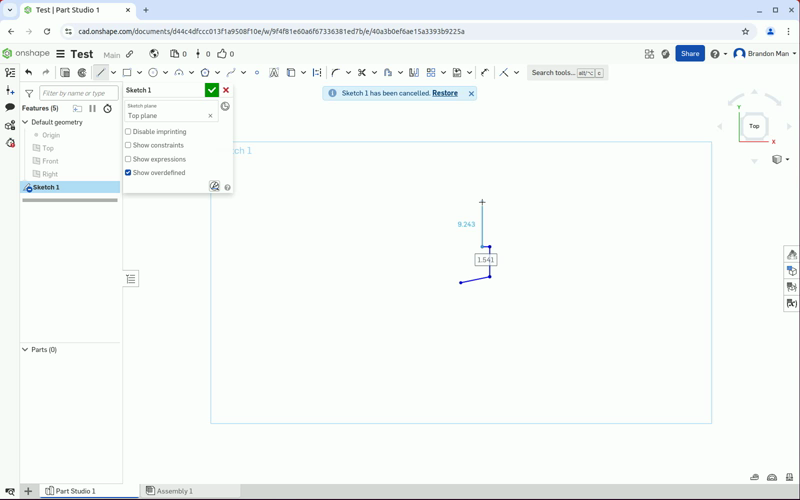
key_up(shift)
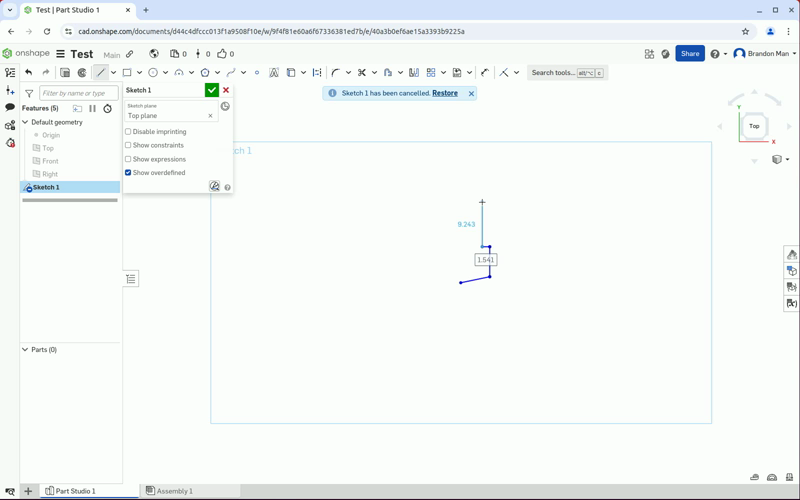
key_down(shift)
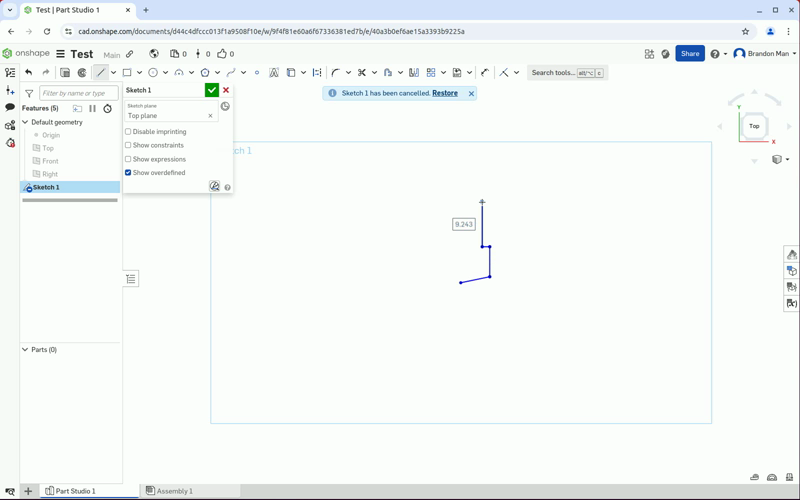
mouse_move(512, 201)
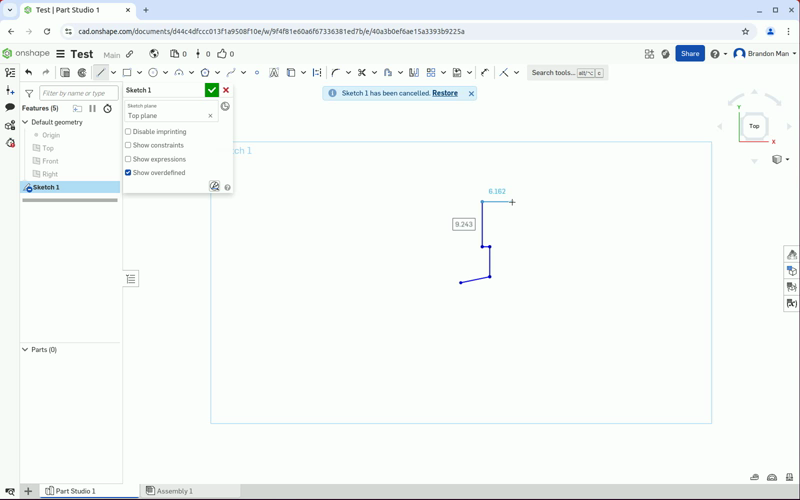
mouse_move(460, 201)
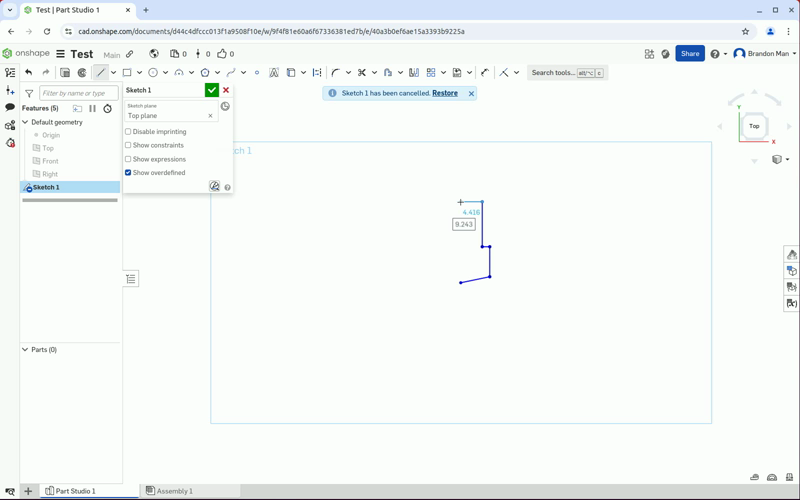
click(460, 201)
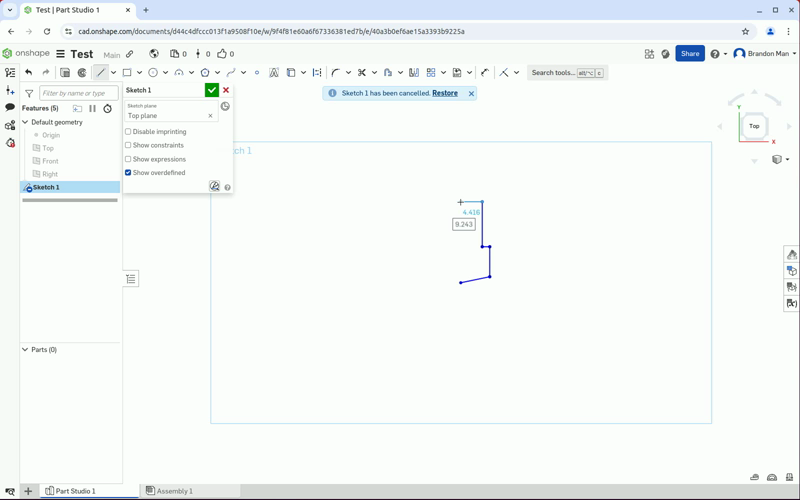
key_up(shift)
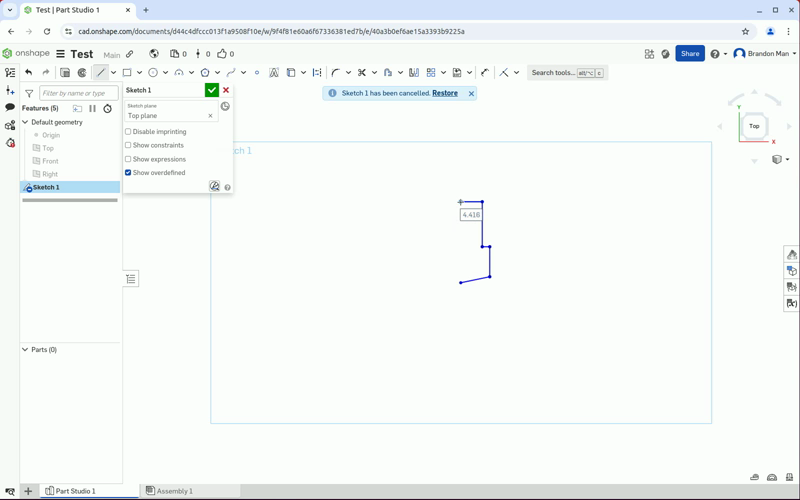
key_down(shift)
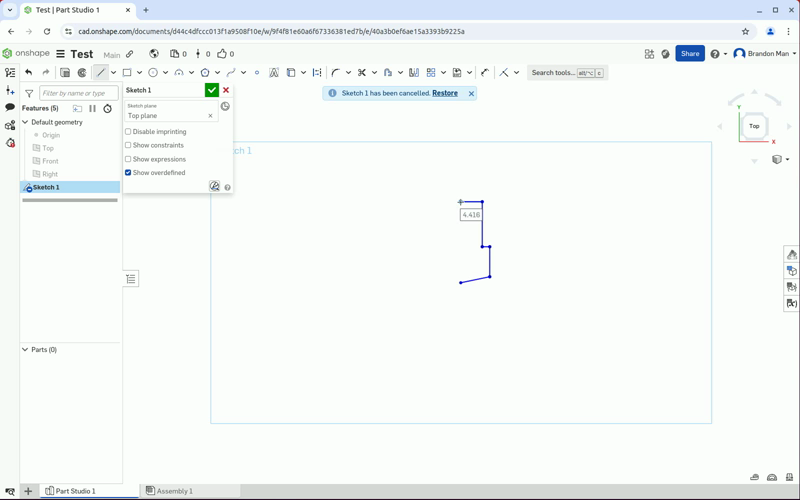
mouse_move(460, 282)
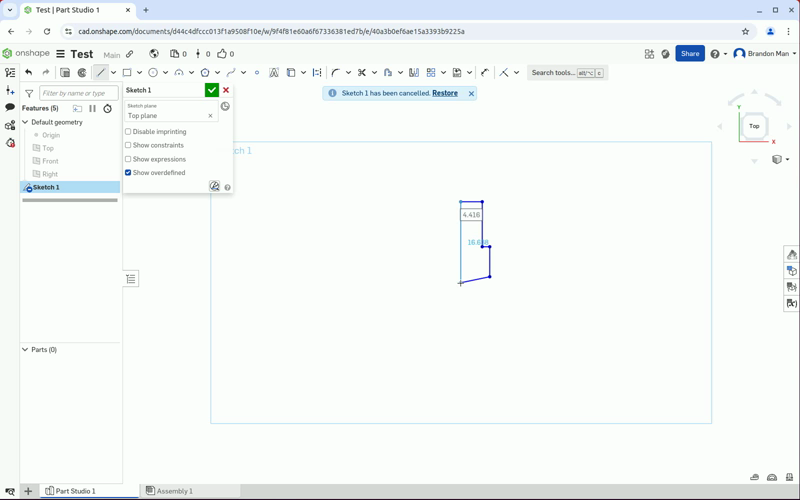
key_up(shift)
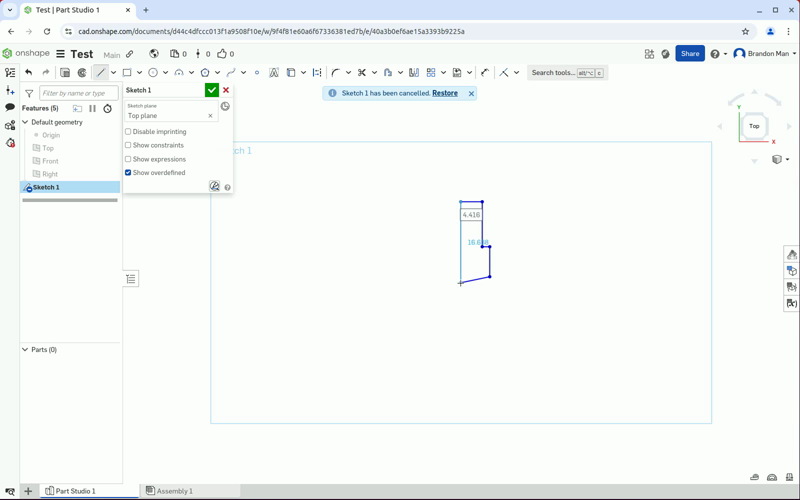
click(460, 282)
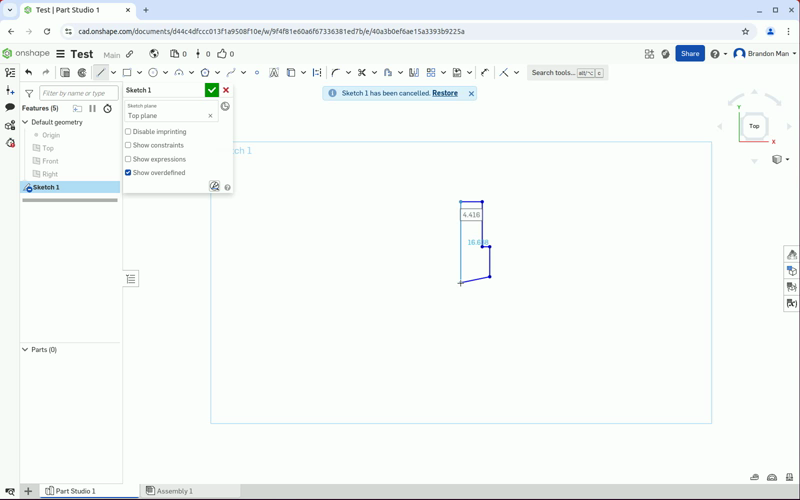
key(esc)
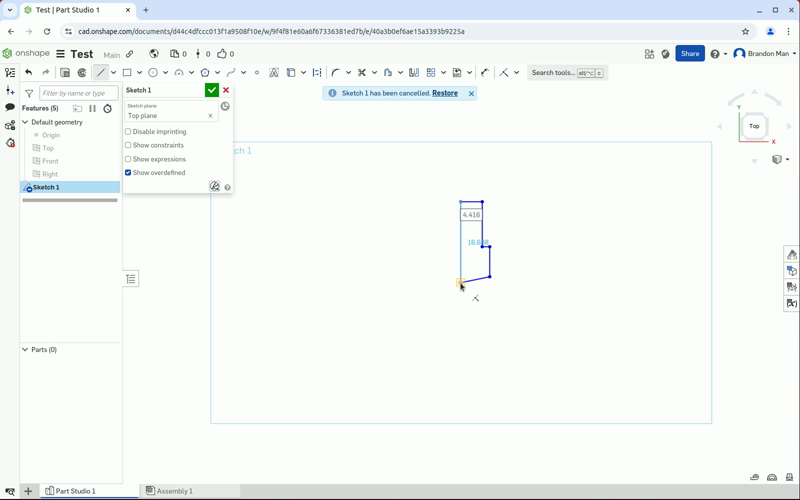
mouse_move(462, 267)
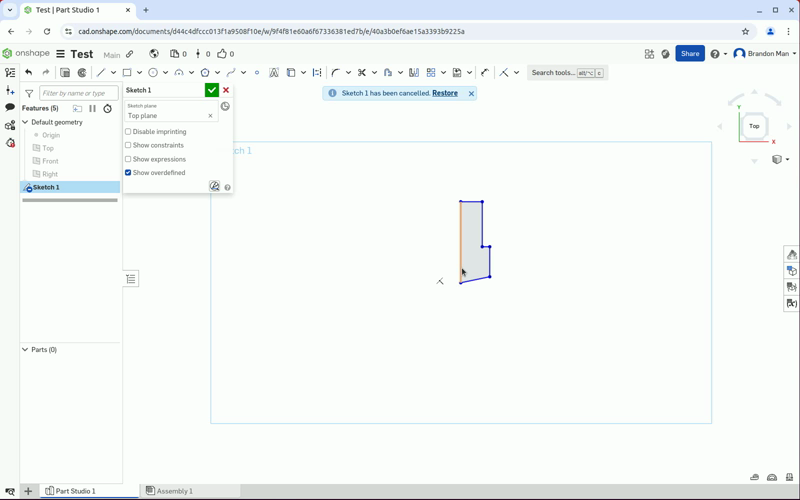
click(462, 267)
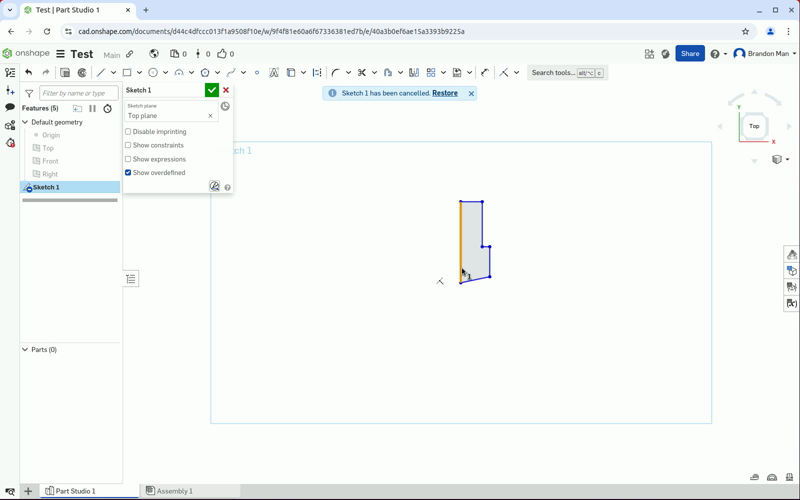
mouse_move(73, 352)
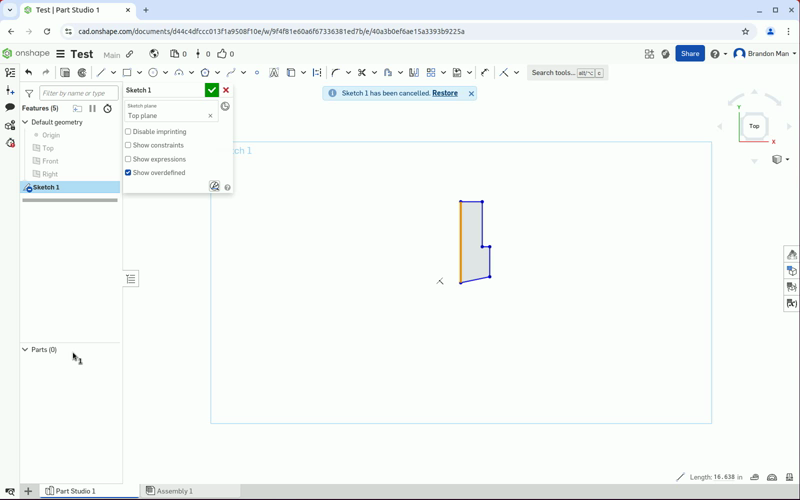
key(shift+y)
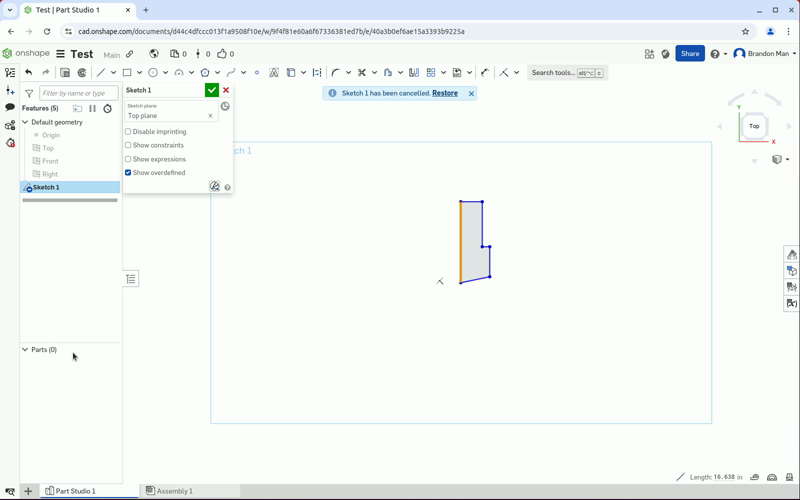
key(shift+e)
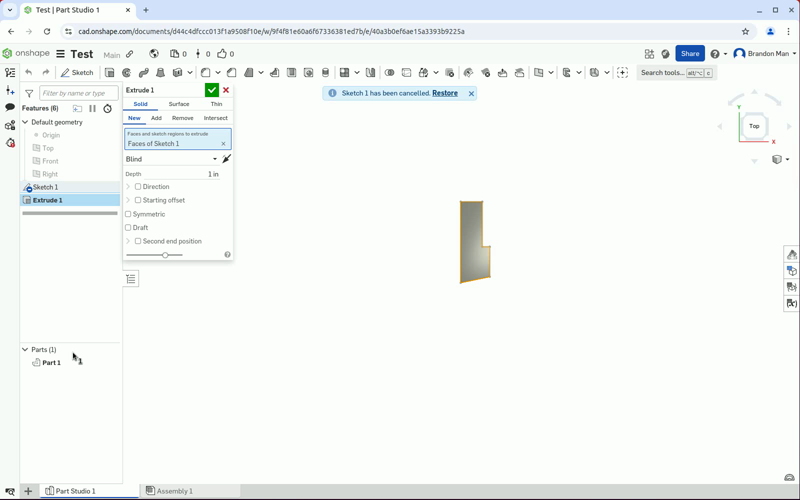
mouse_move(143, 106)
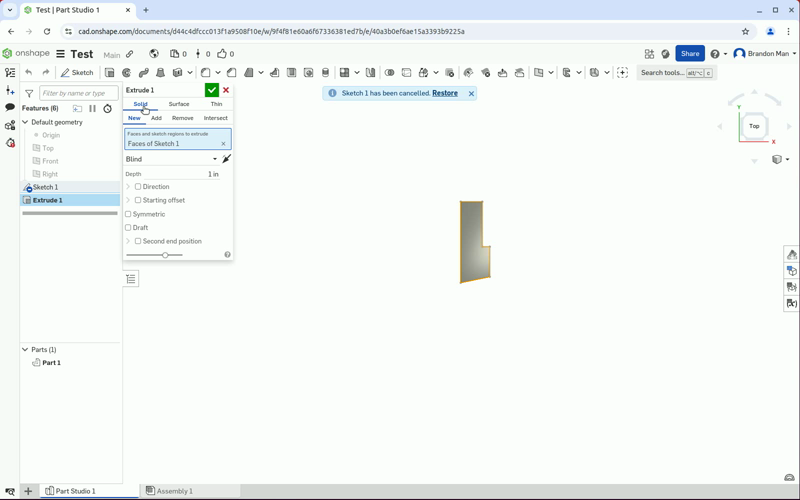
click(143, 106)
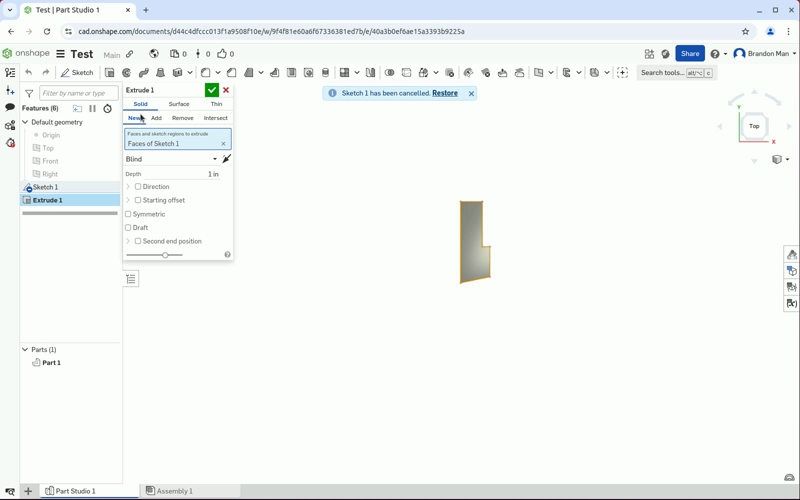
mouse_move(137, 120)
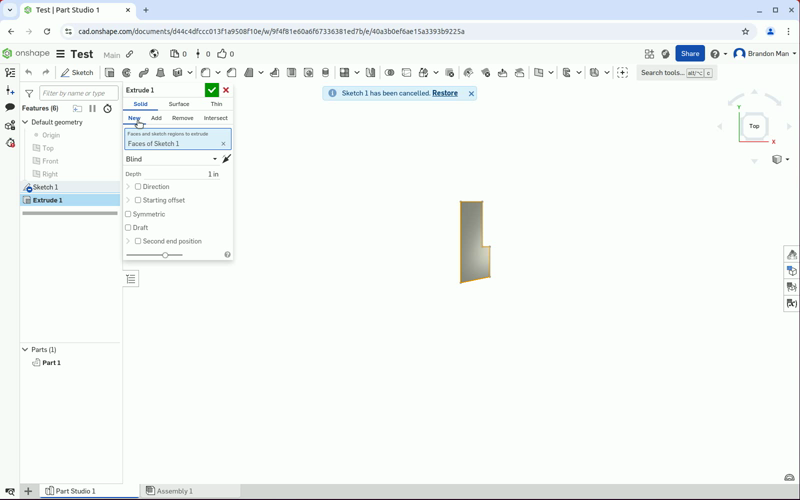
click(137, 120)
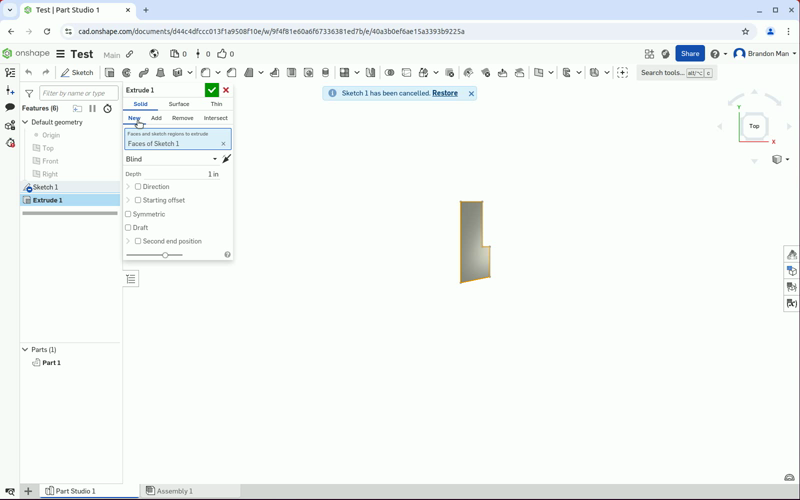
key(tab, 4)
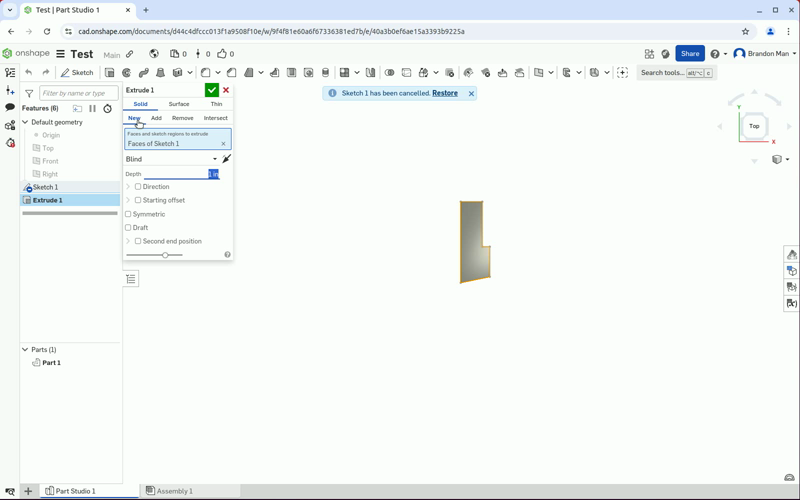
text(-0.241)
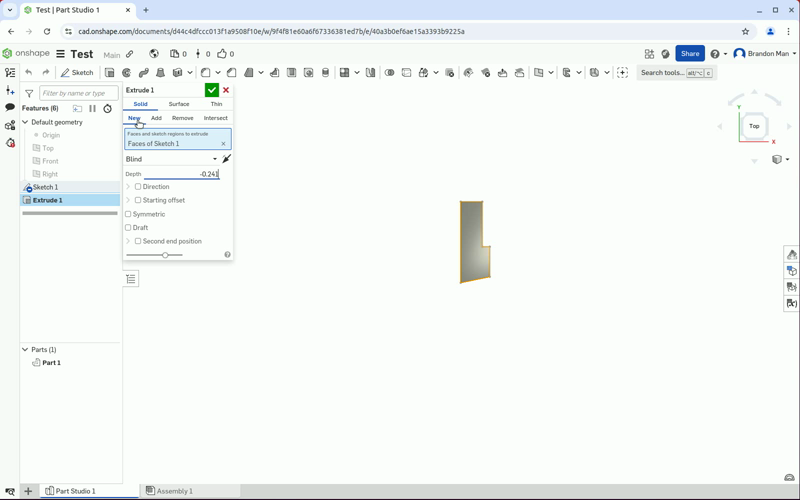
key(enter)
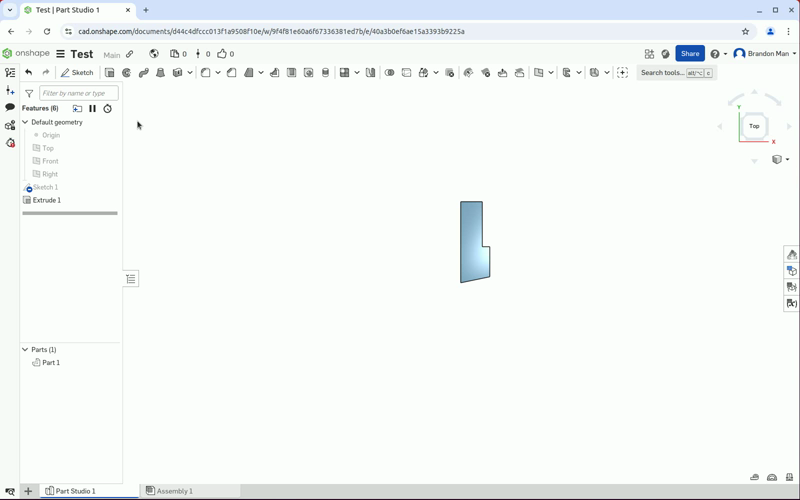
key(shift+h)
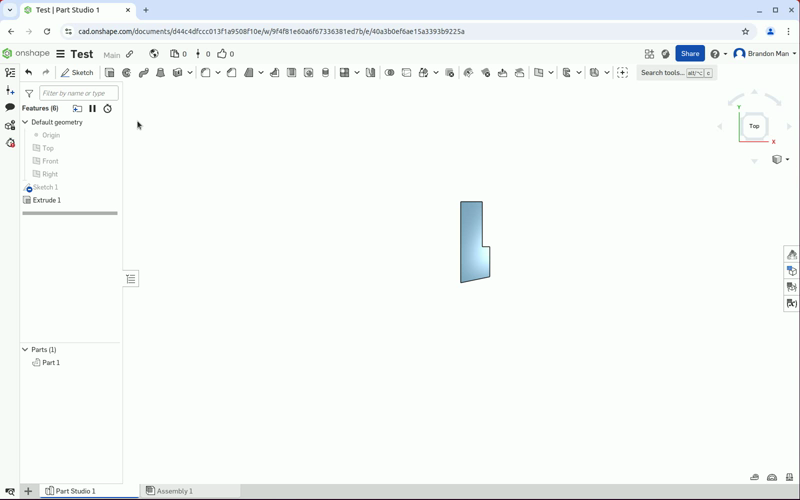
key(shift+h)
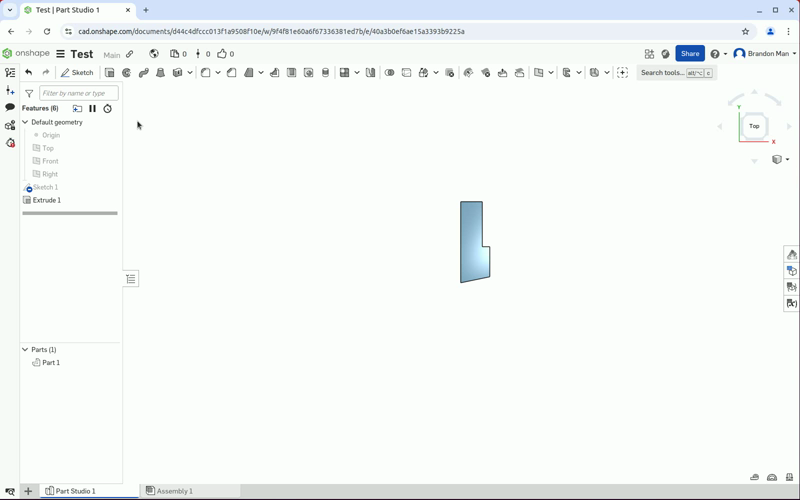
mouse_move(73, 189)
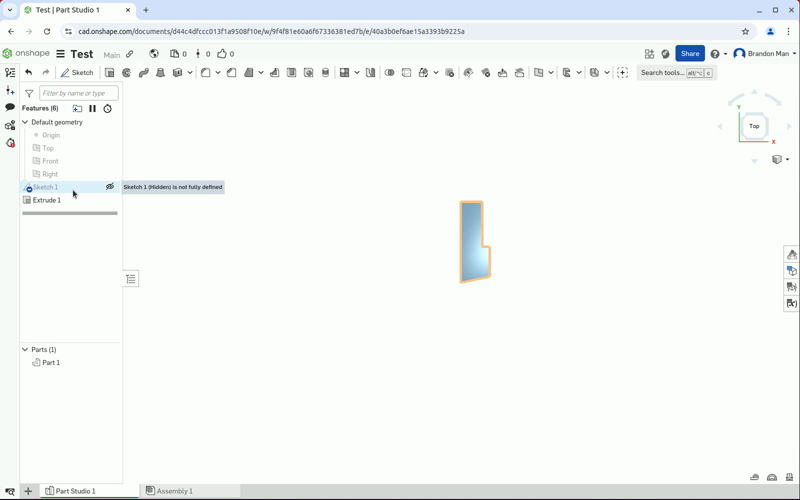
click(73, 189)
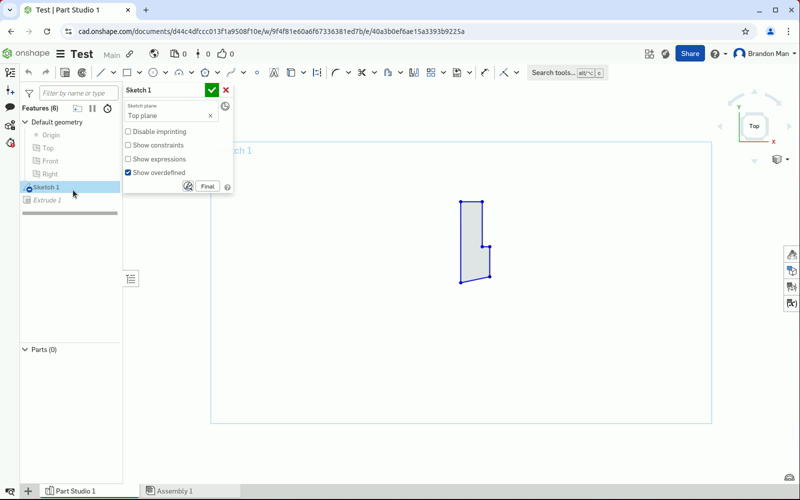
mouse_move(229, 92)
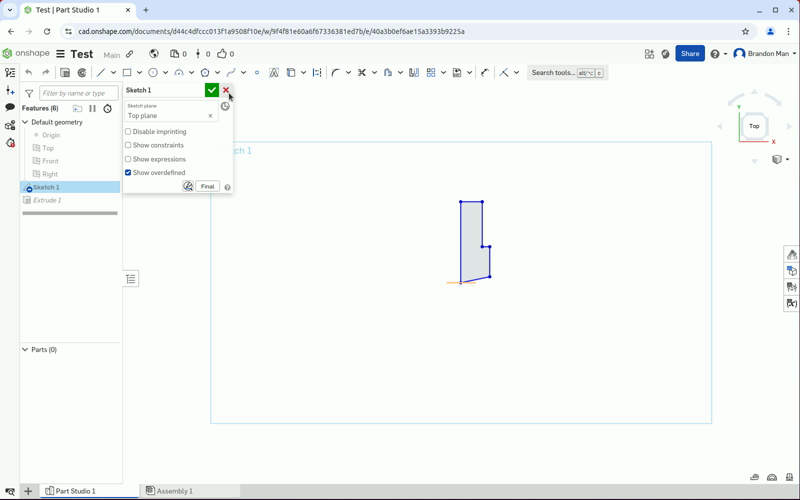
click(229, 92)
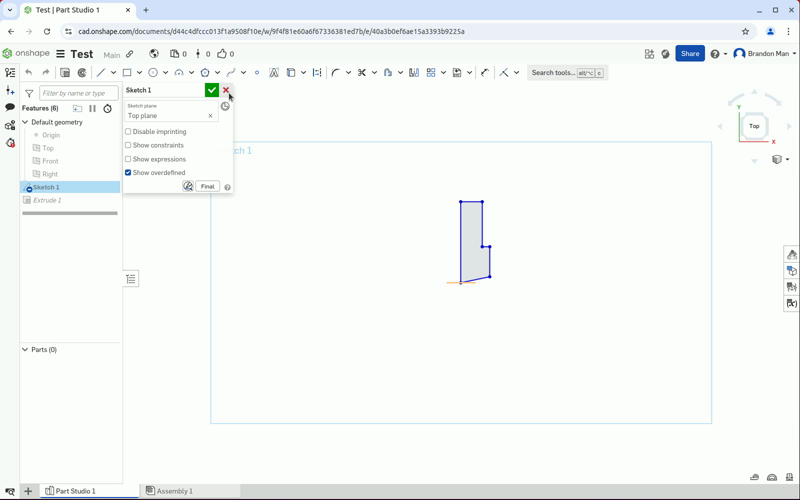
key(shift+s)
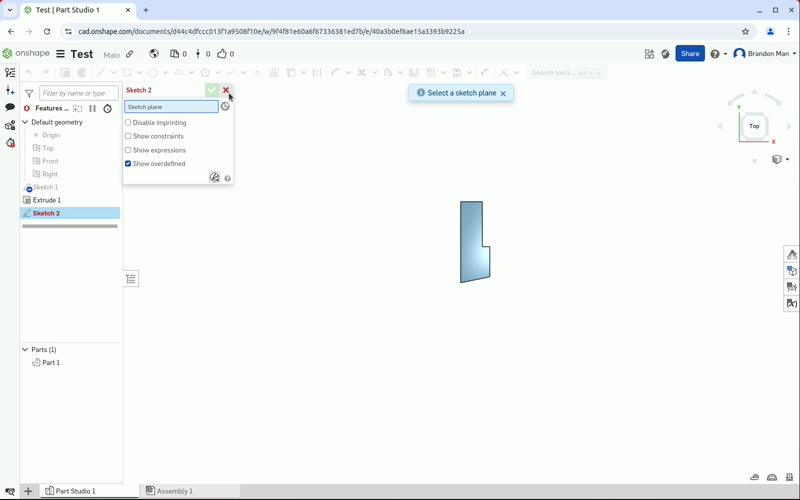
mouse_move(73, 150)
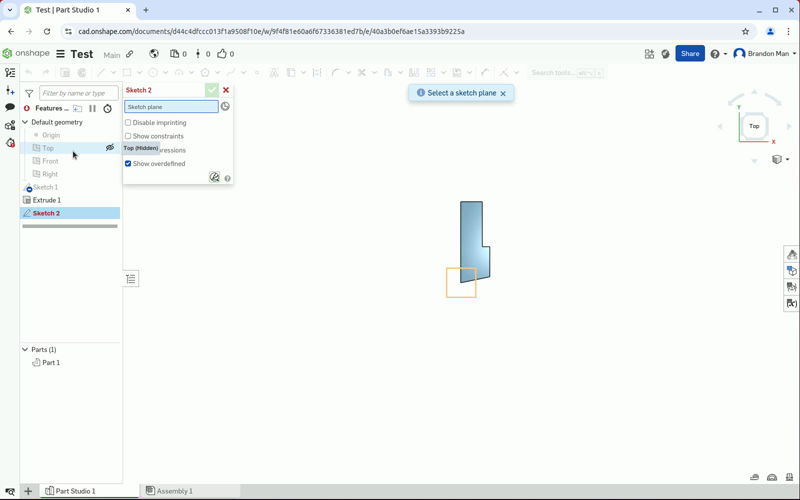
click(73, 150)
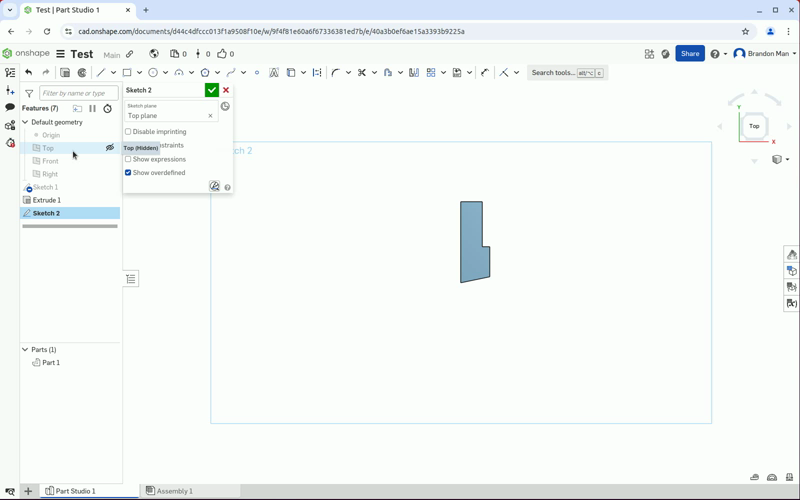
mouse_move(73, 352)
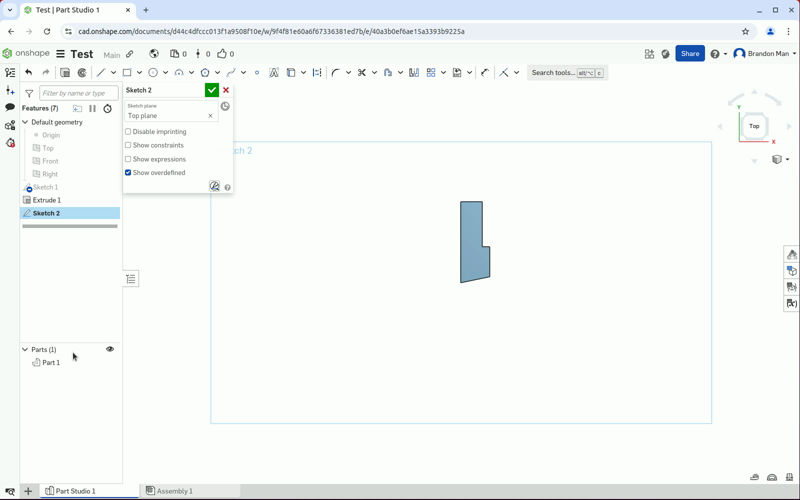
key(y)
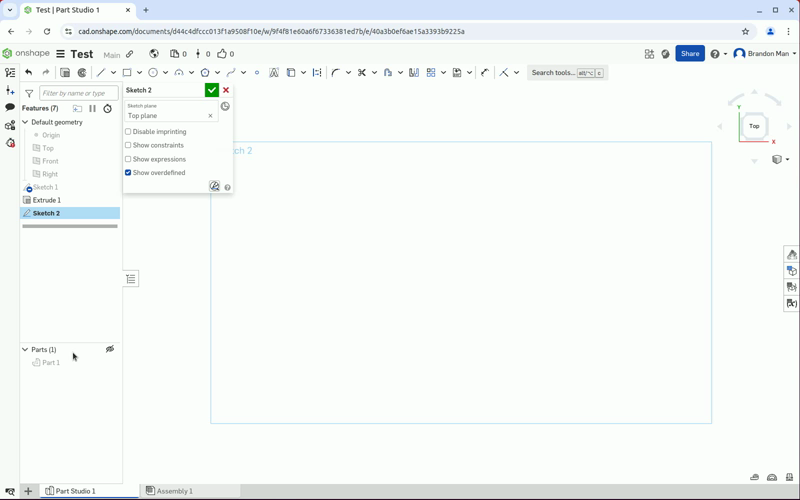
key(l)
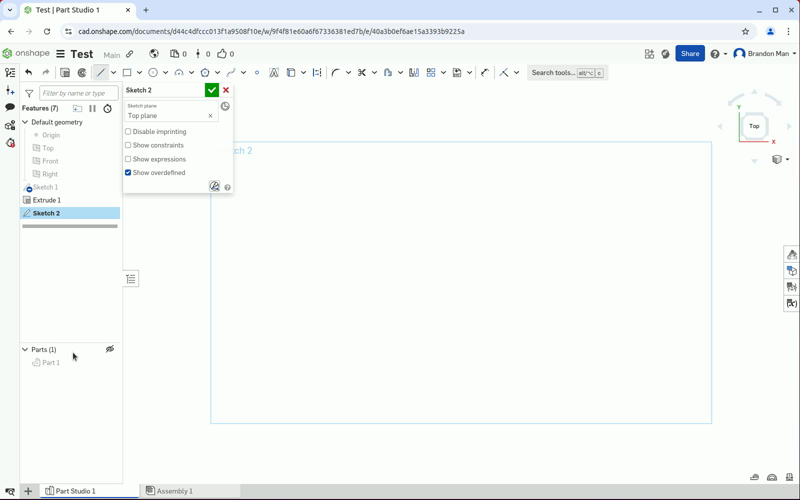
key_down(shift)
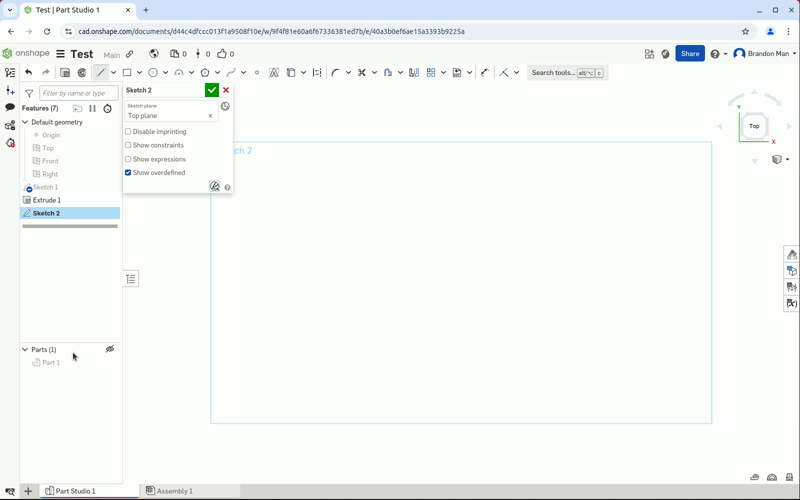
mouse_move(489, 276)
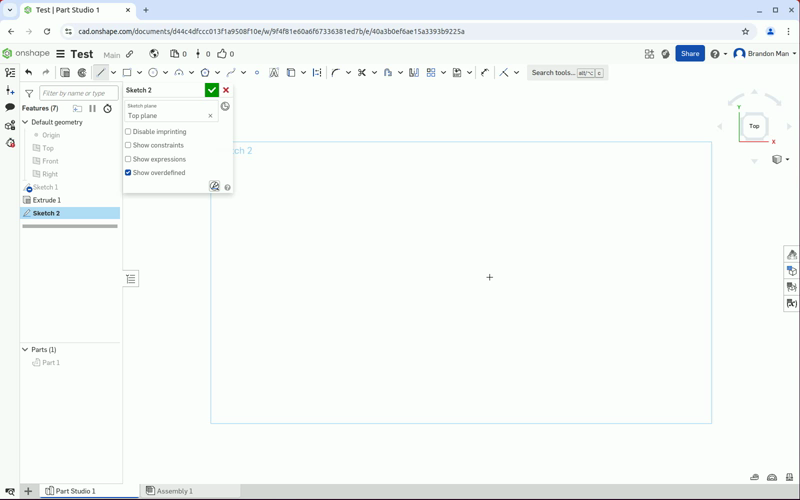
click(489, 276)
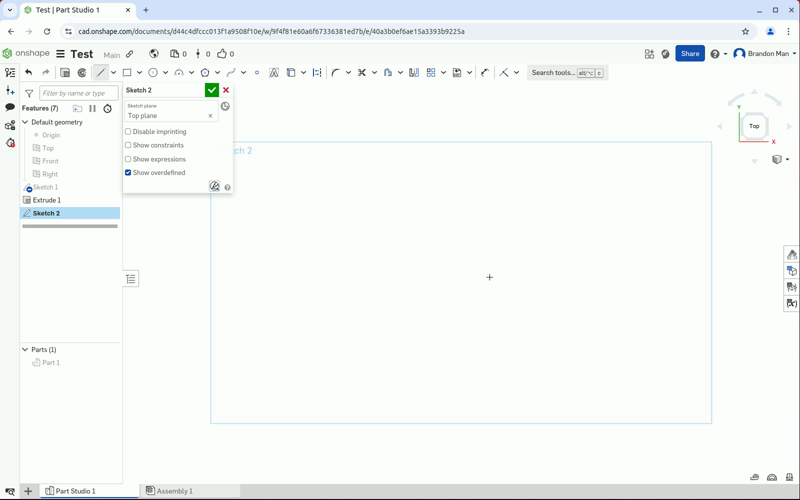
key_up(shift)
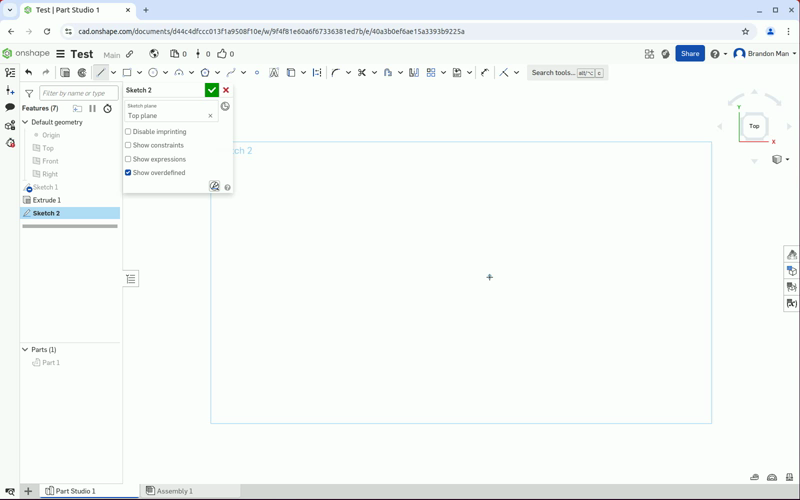
key_down(shift)
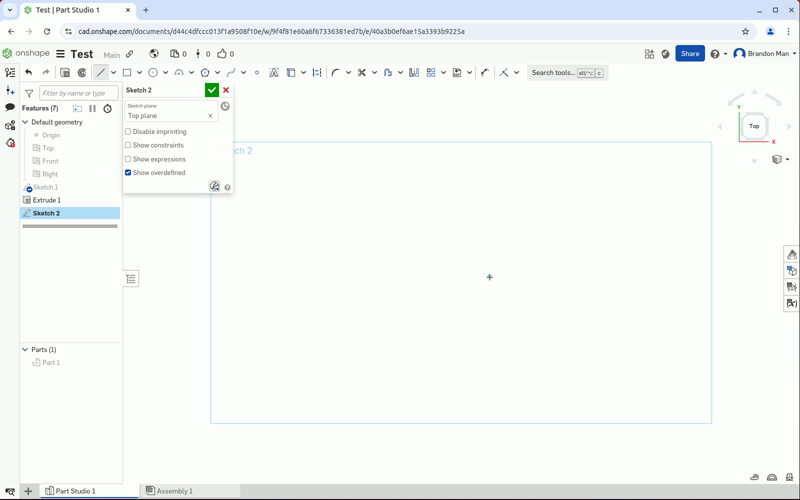
mouse_move(519, 276)
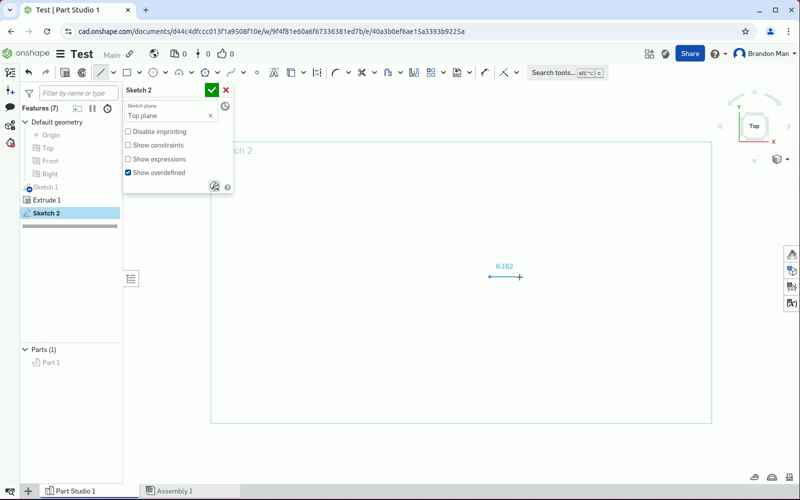
mouse_move(530, 268)
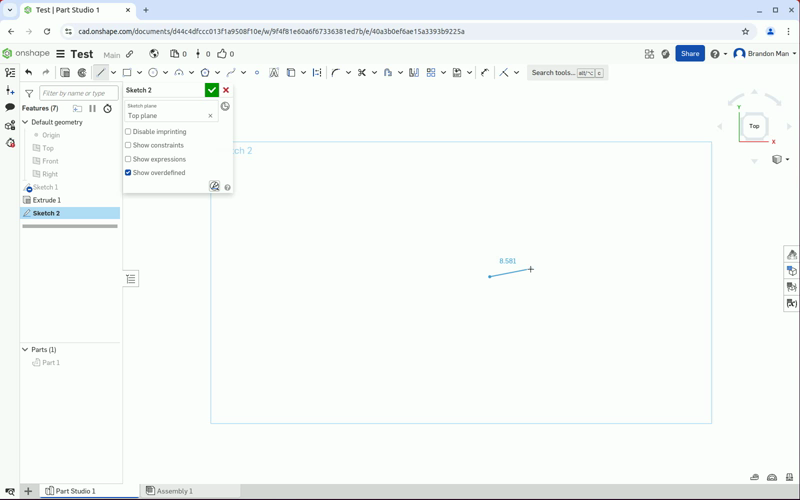
click(530, 268)
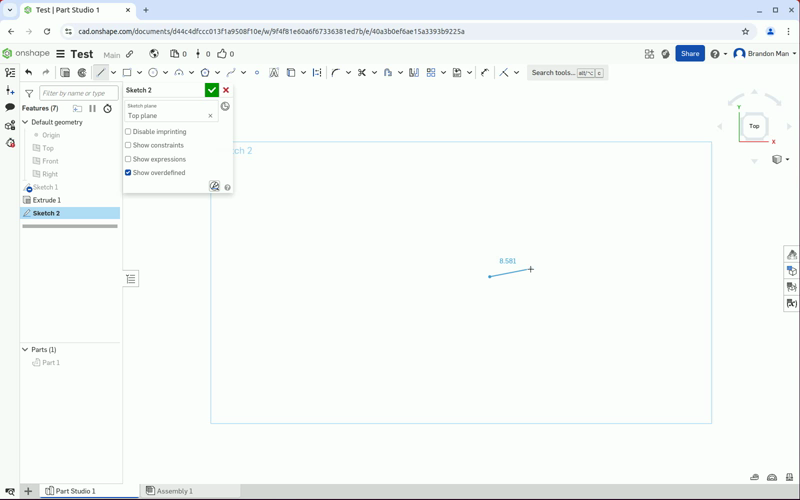
key_up(shift)
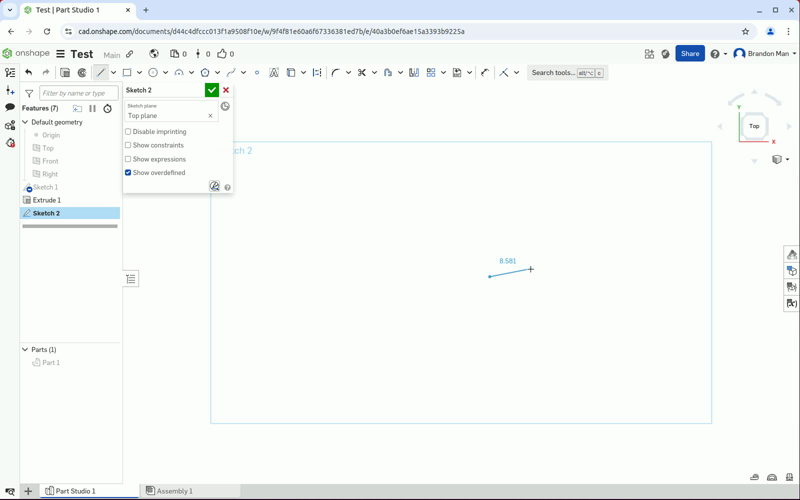
key_down(shift)
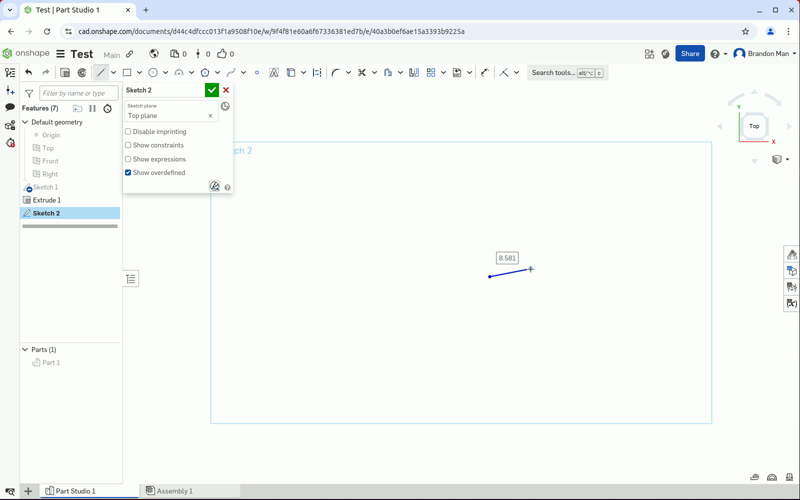
mouse_move(560, 268)
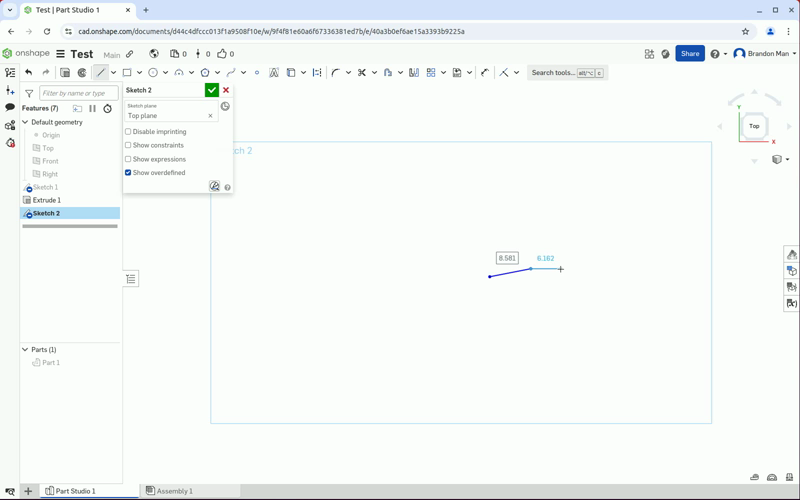
mouse_move(530, 246)
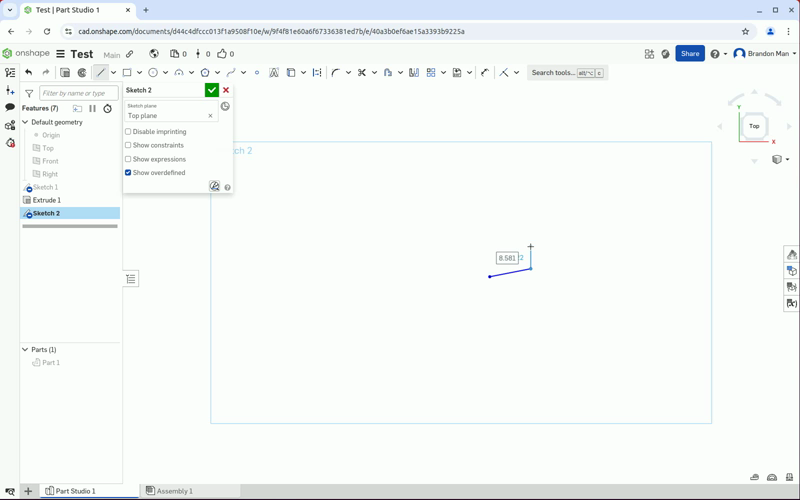
click(530, 246)
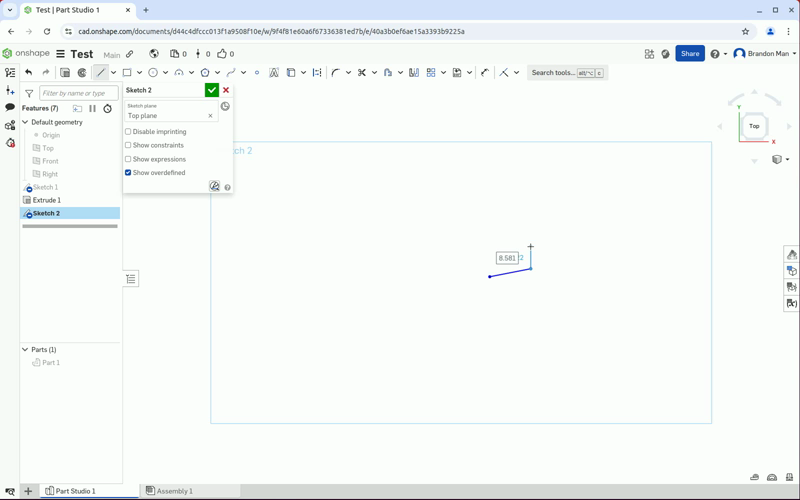
key_up(shift)
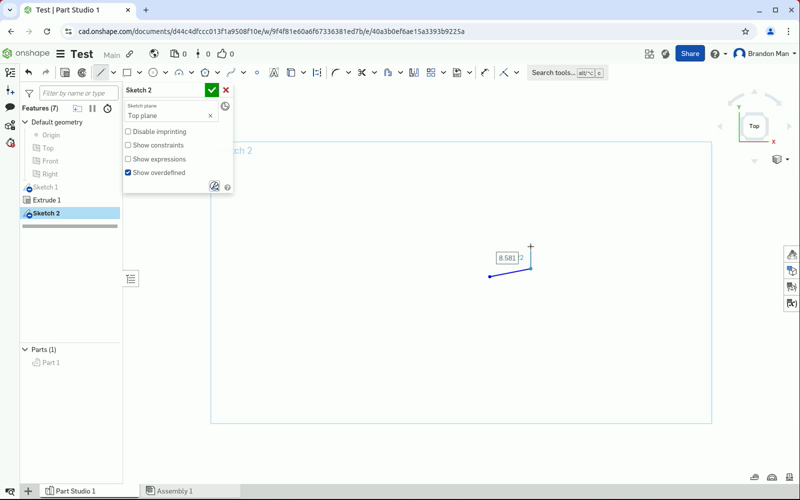
key_down(shift)
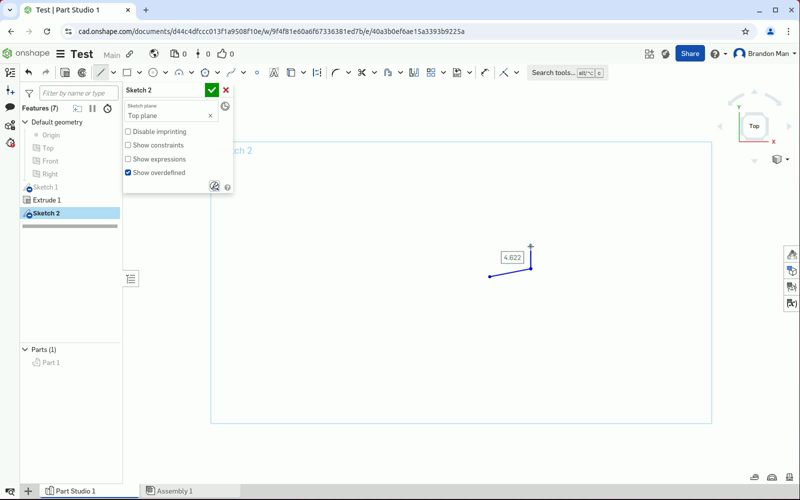
mouse_move(560, 246)
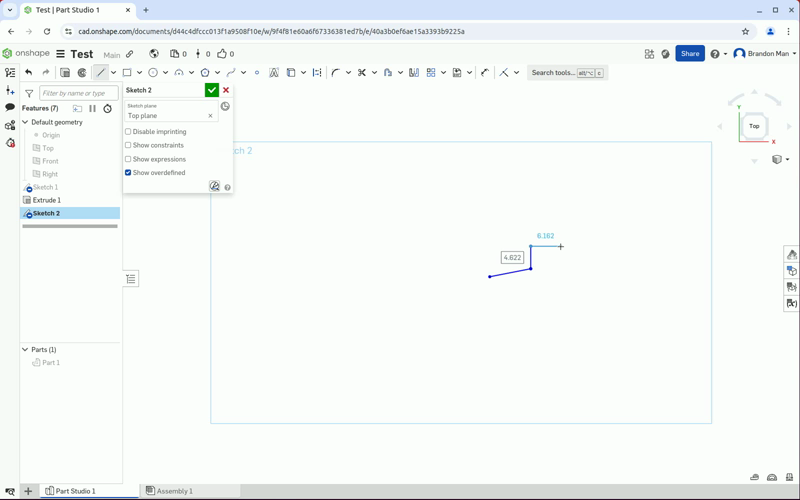
mouse_move(489, 246)
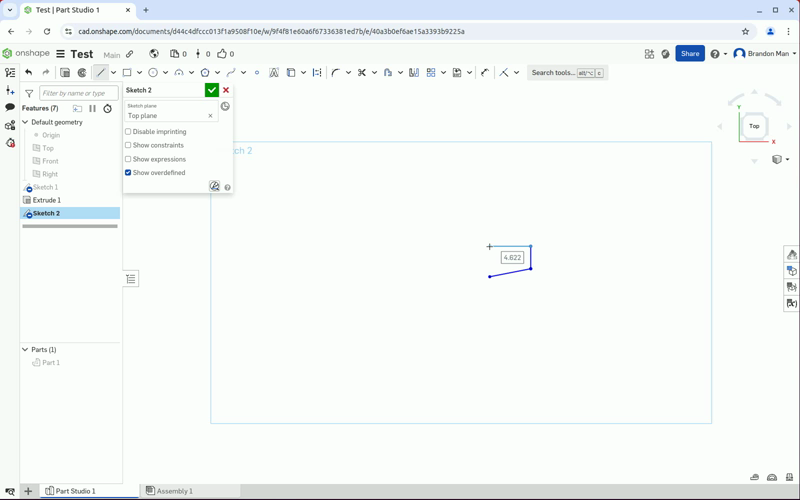
click(489, 246)
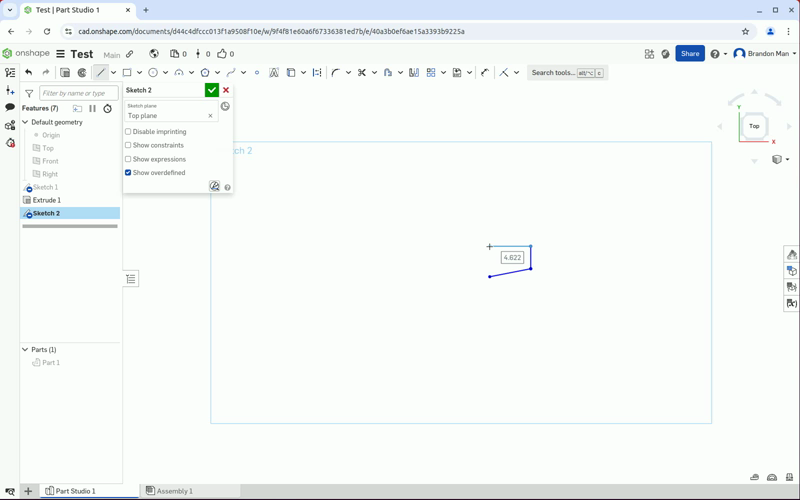
key_up(shift)
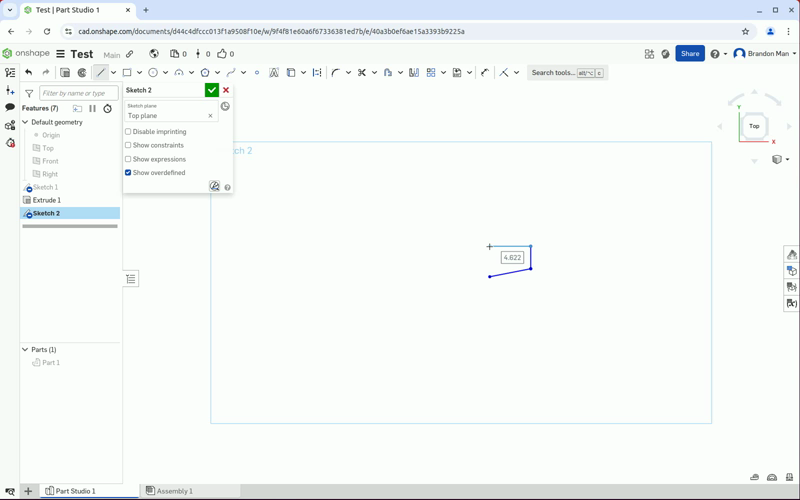
mouse_move(519, 246)
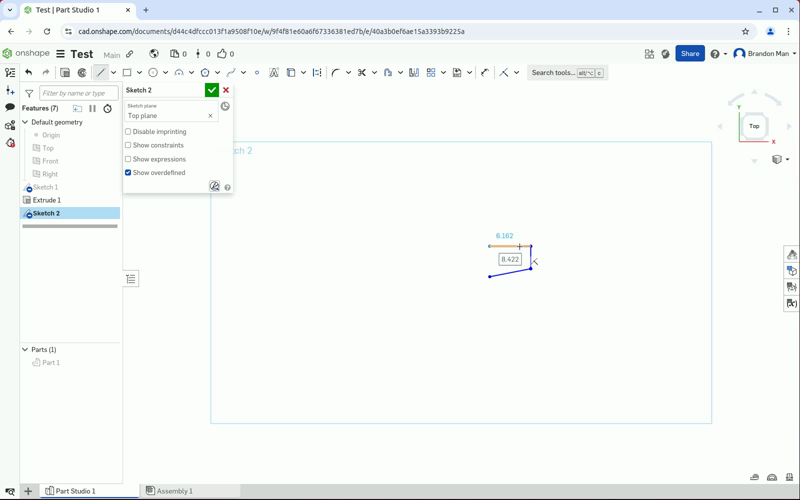
key_down(shift)
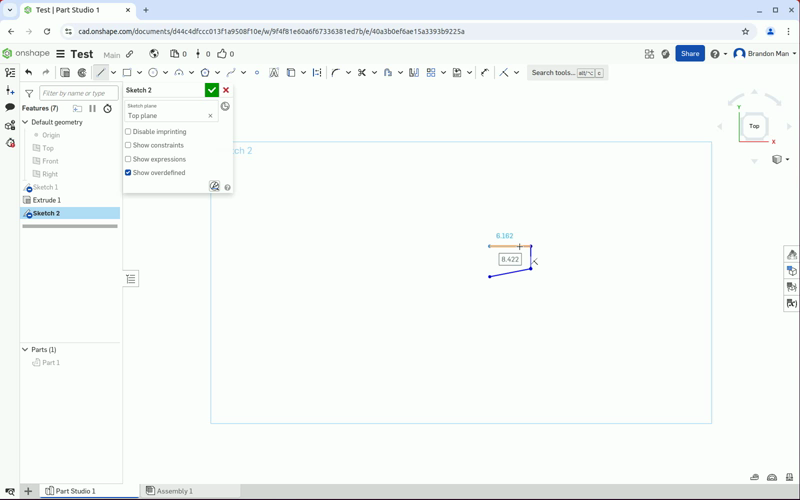
mouse_move(489, 276)
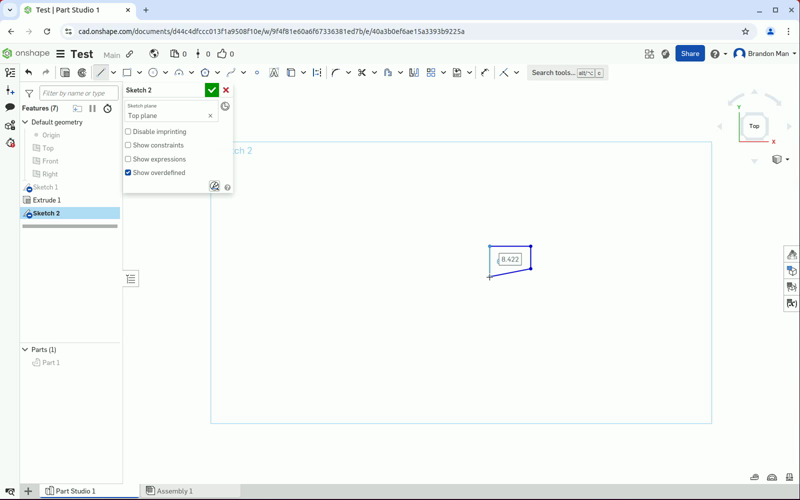
key_up(shift)
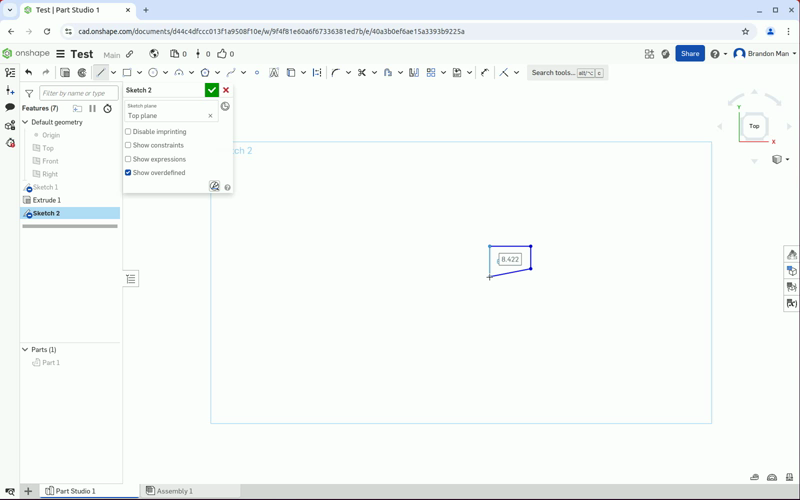
click(489, 276)
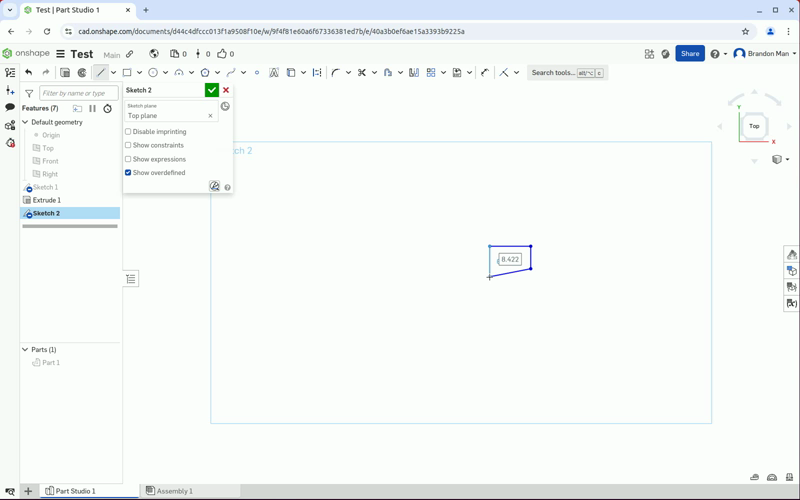
key(esc)
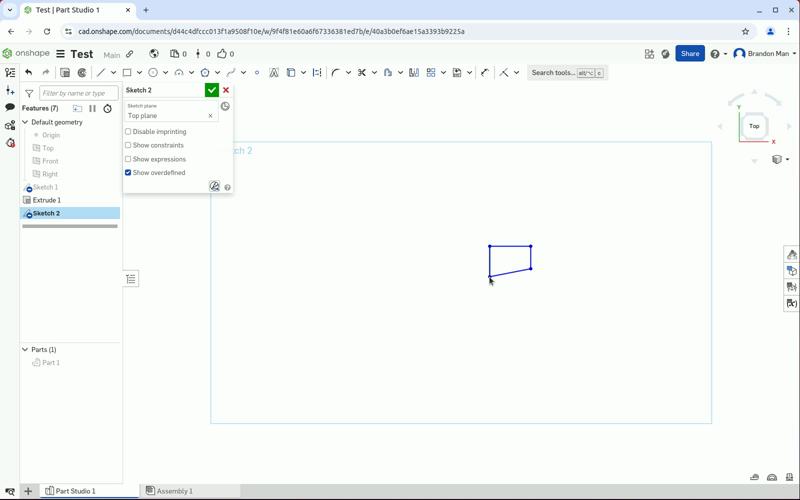
mouse_move(515, 252)
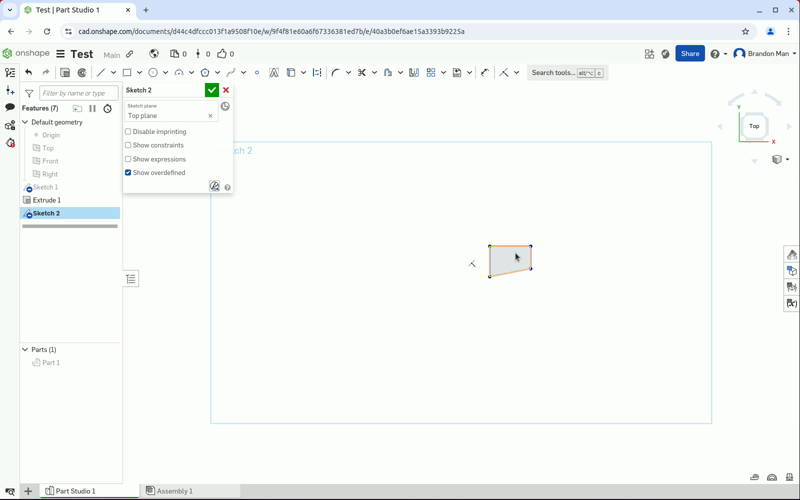
scroll(6)
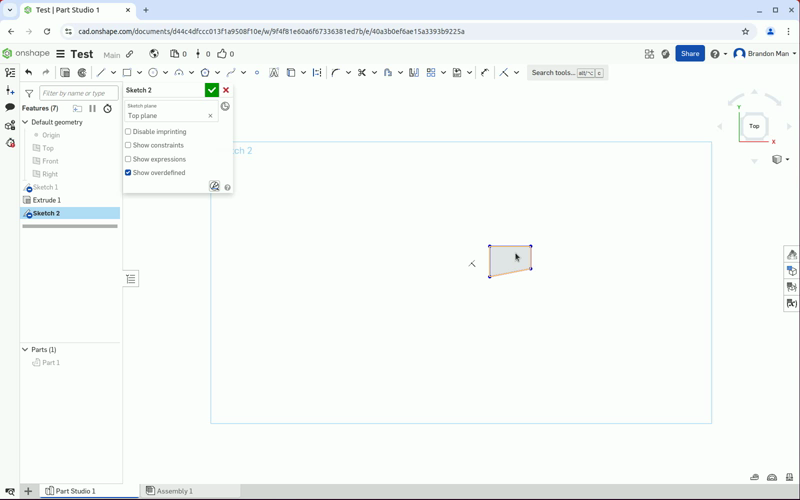
scroll(6)
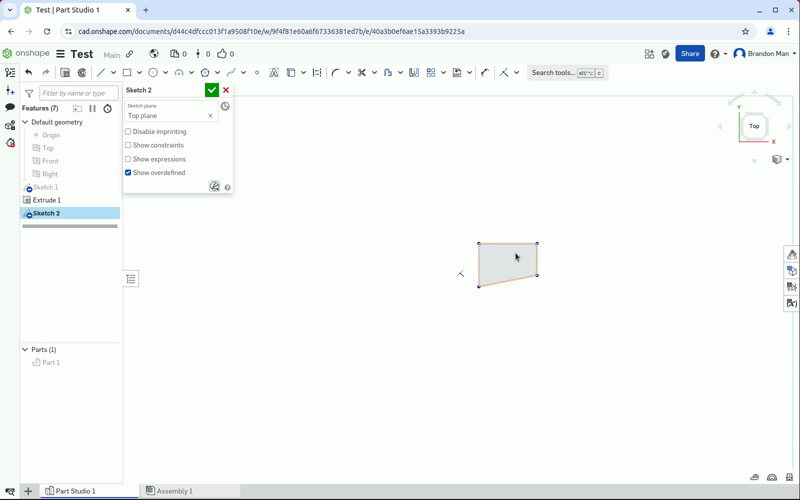
scroll(6)
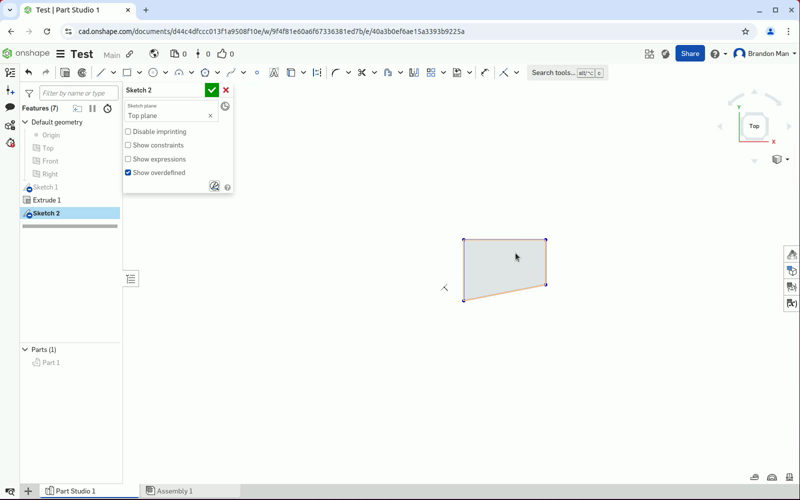
scroll(6)
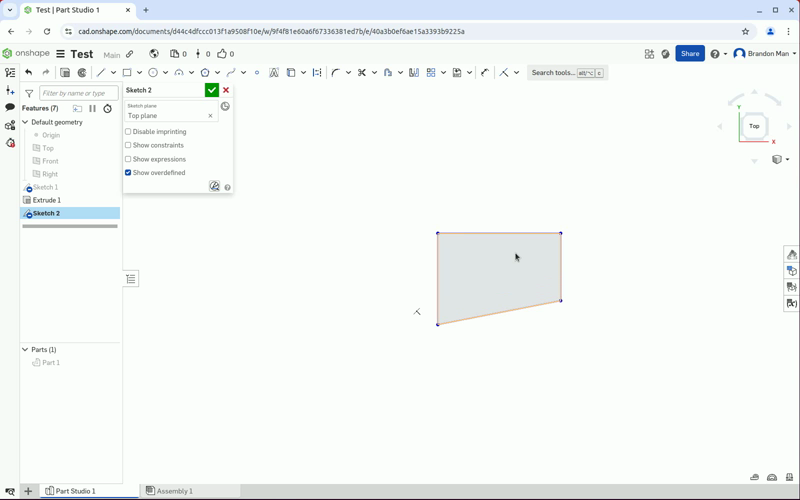
scroll(6)
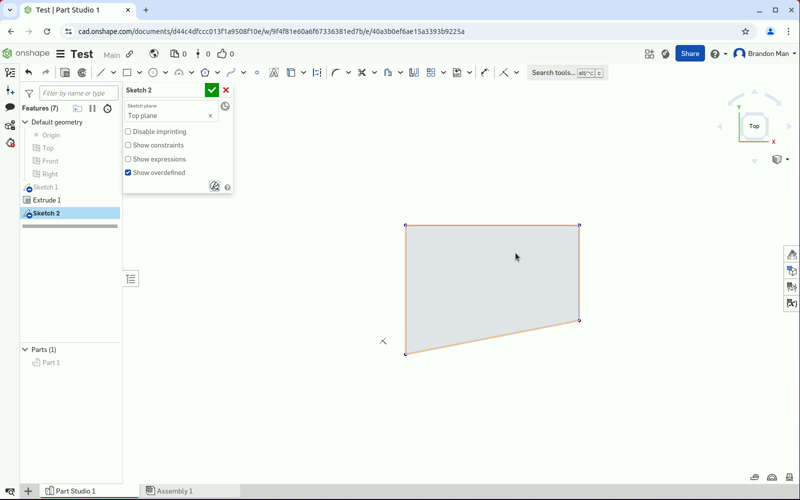
scroll(6)
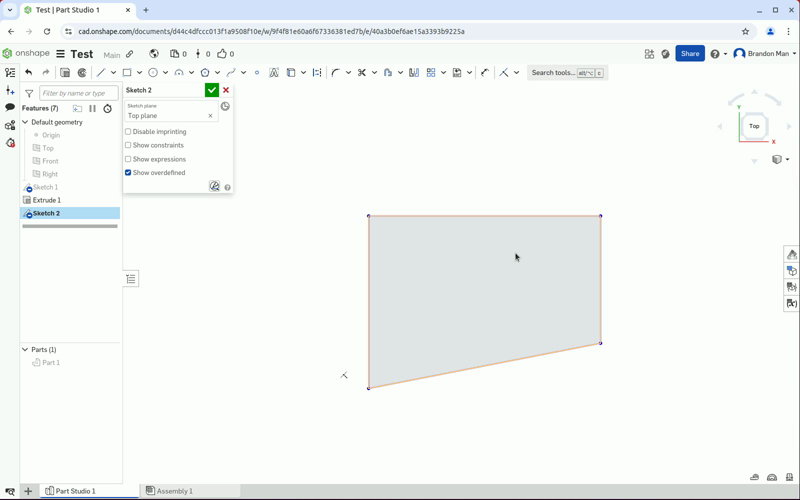
scroll(6)
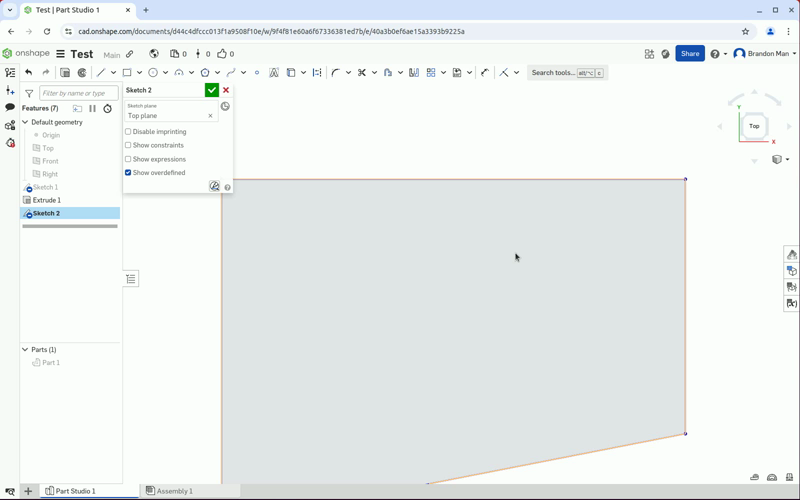
click(515, 252)
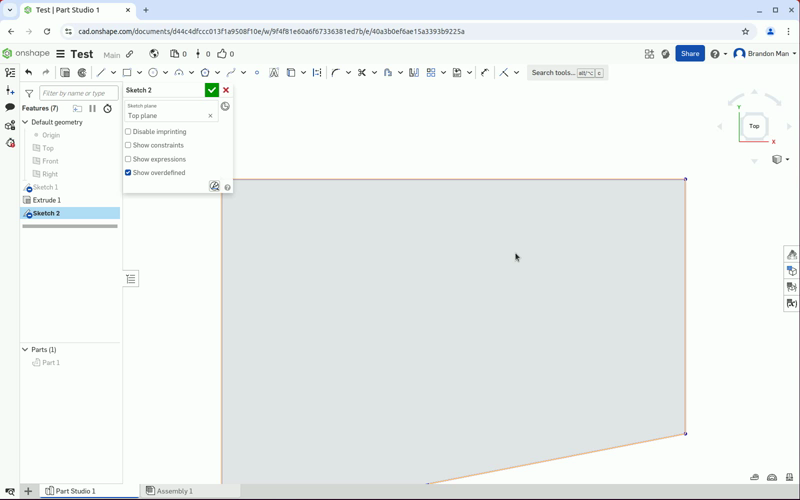
scroll(-6)
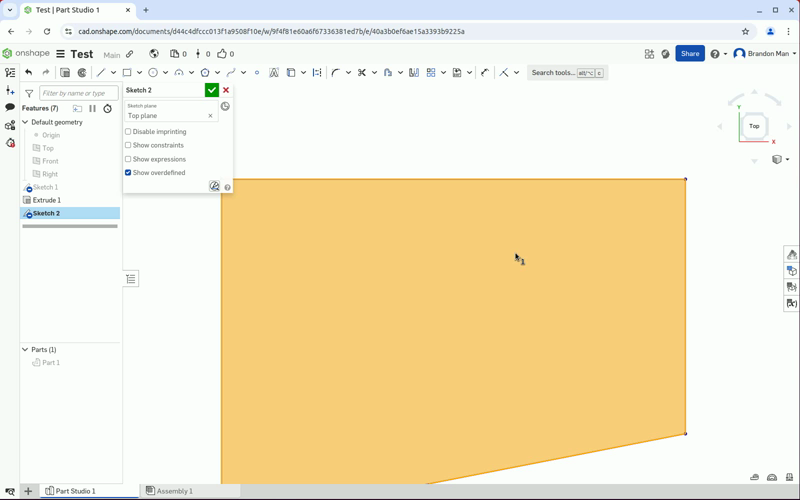
scroll(-6)
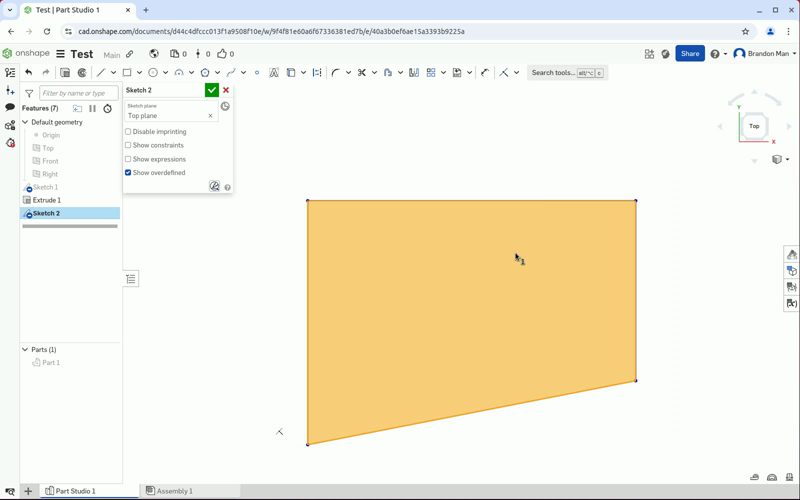
scroll(-6)
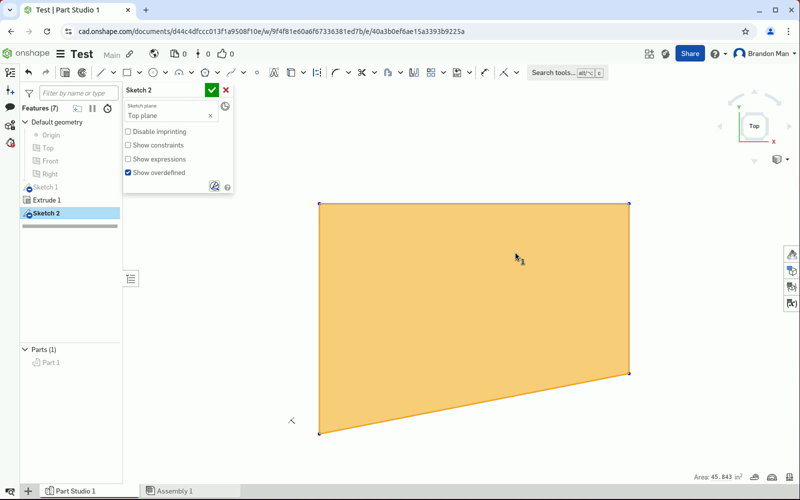
scroll(-6)
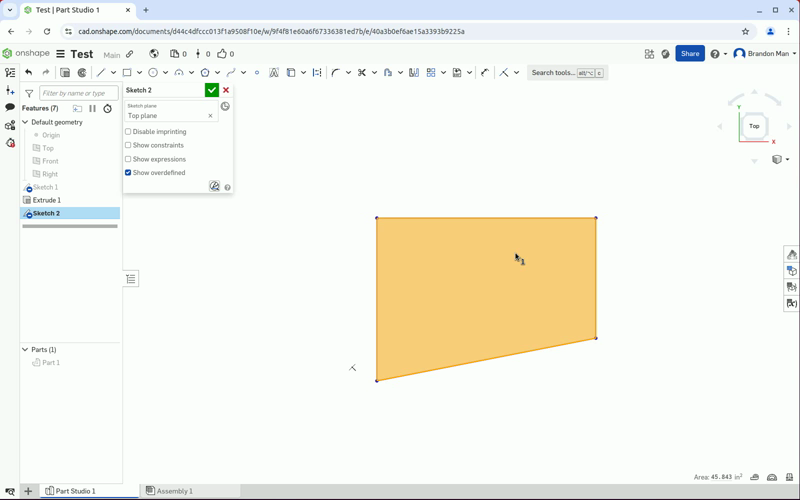
scroll(-6)
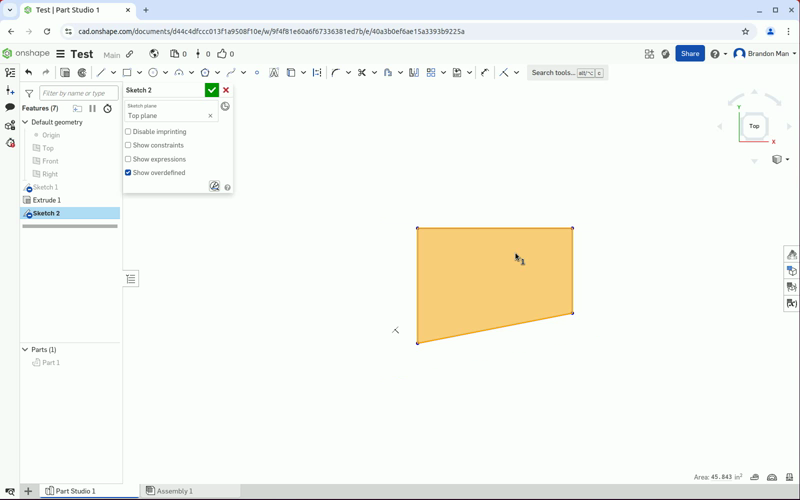
scroll(-6)
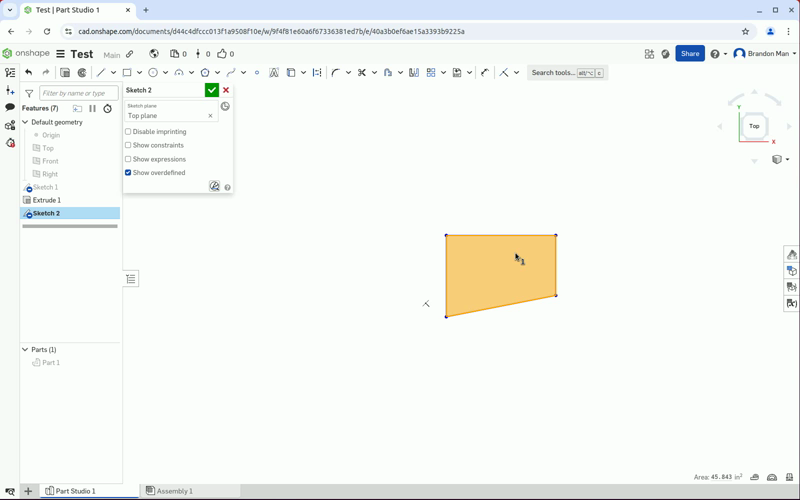
scroll(-6)
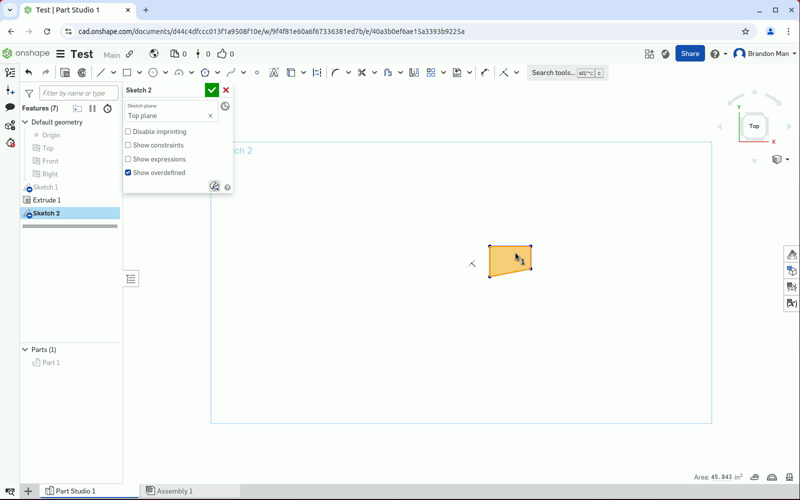
mouse_move(73, 352)
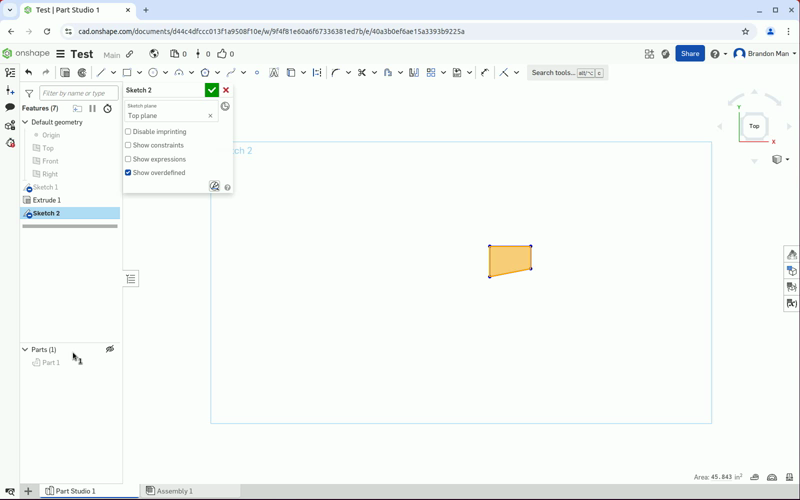
key(shift+y)
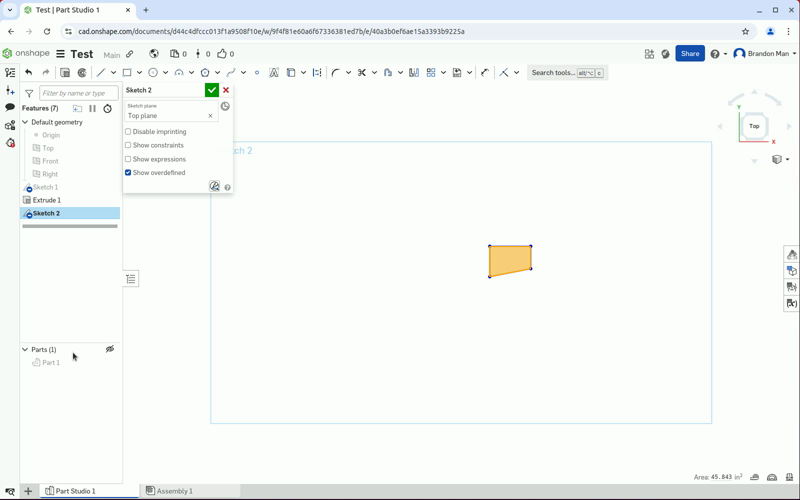
key(shift+e)
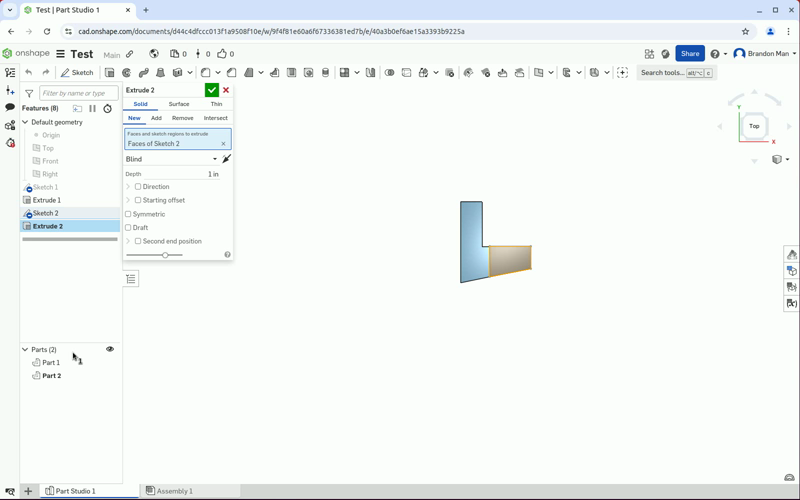
mouse_move(143, 106)
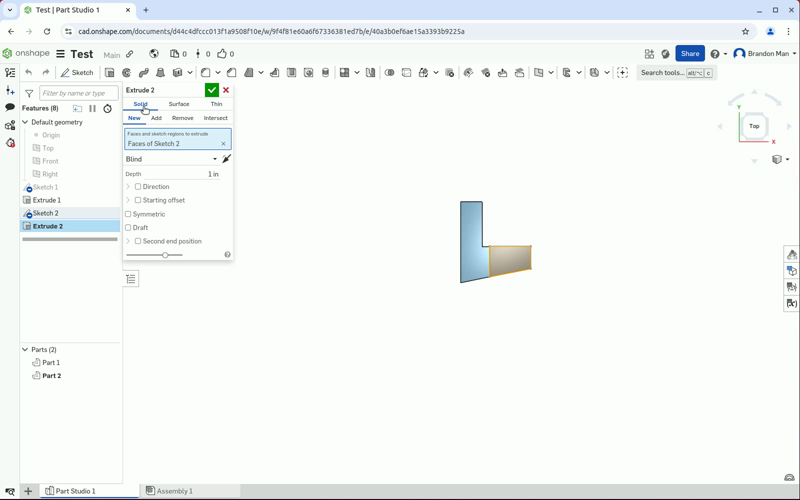
click(143, 106)
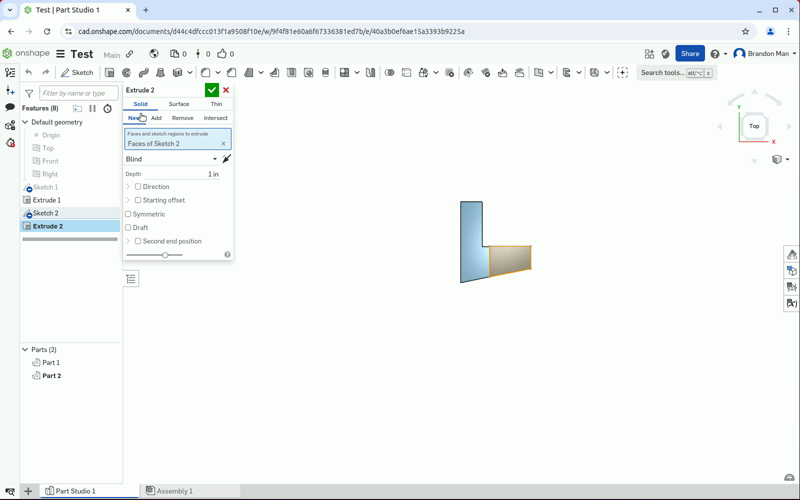
mouse_move(137, 120)
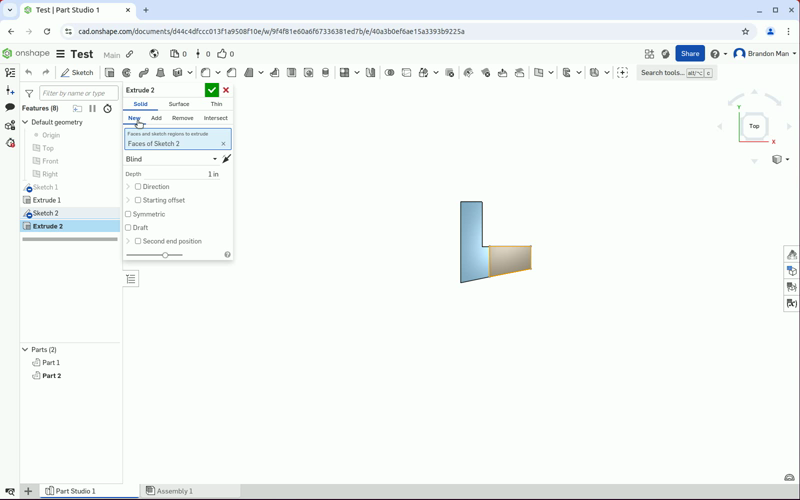
click(137, 120)
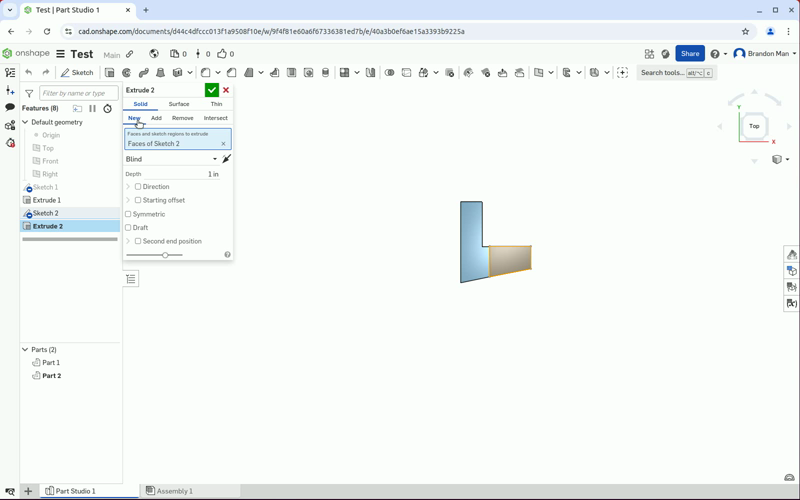
key(tab, 4)
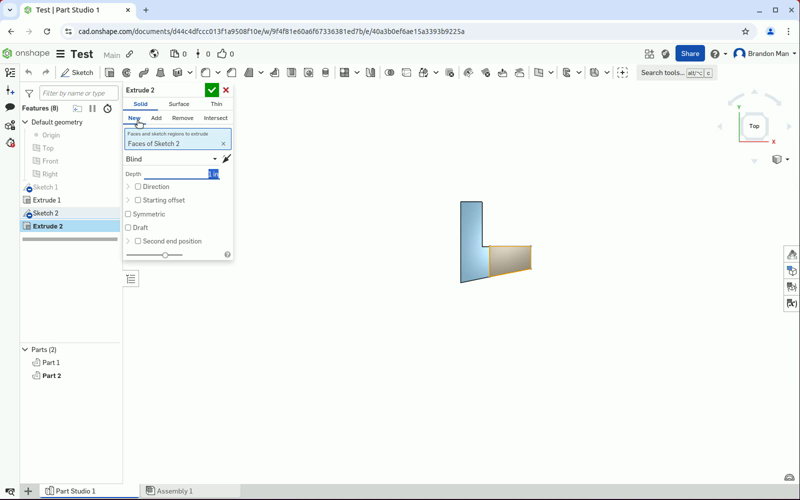
text(-0.241)
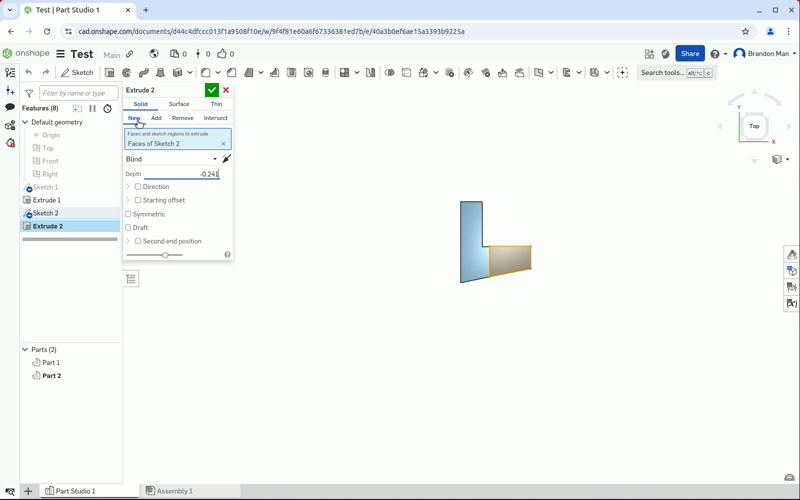
key(enter)
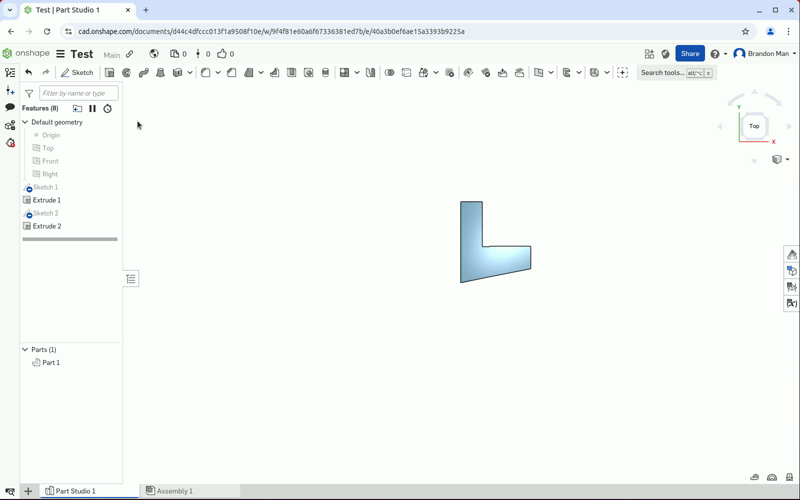
key(shift+h)
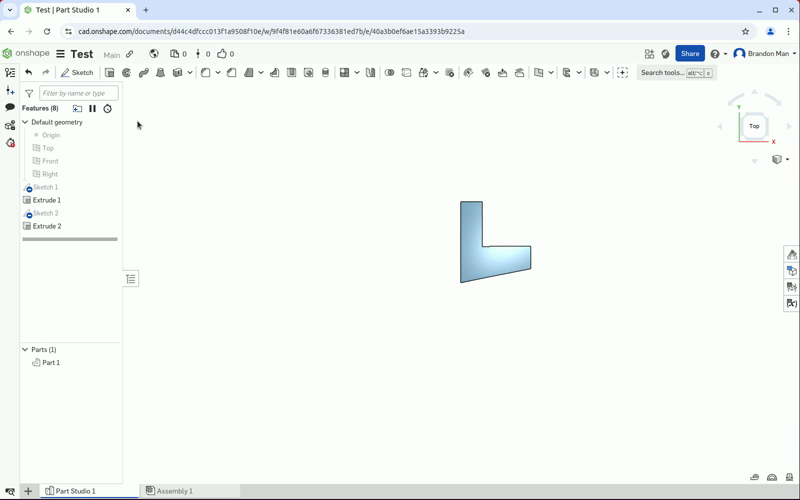
key(shift+h)
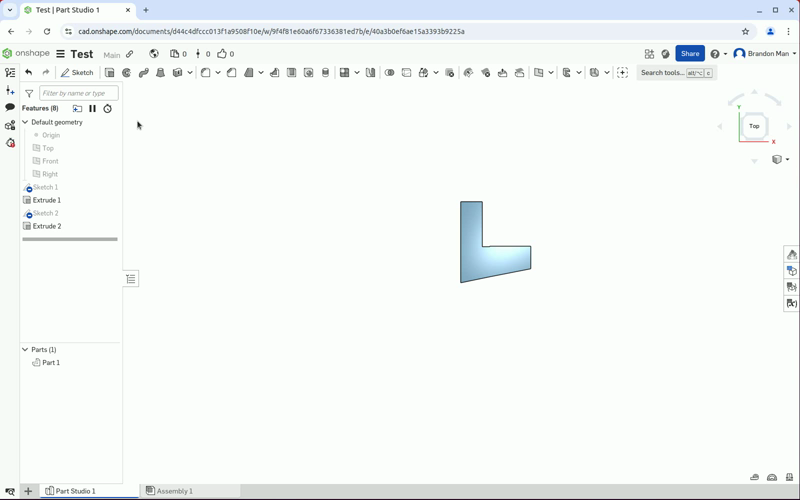
mouse_move(73, 189)
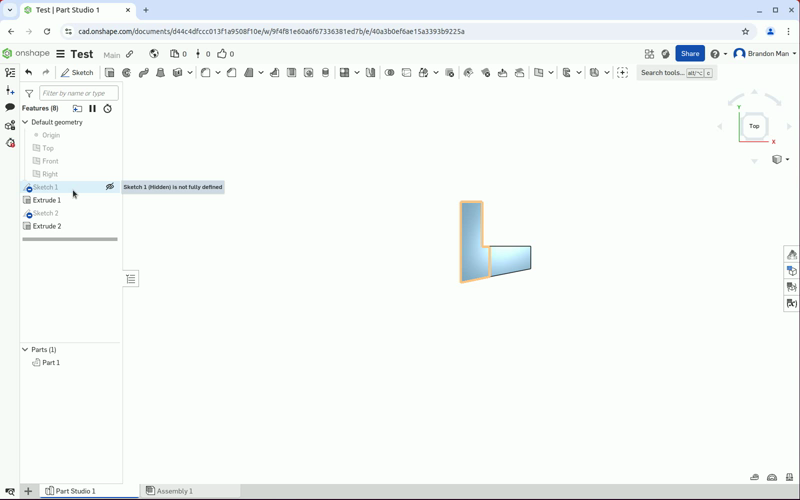
click(73, 189)
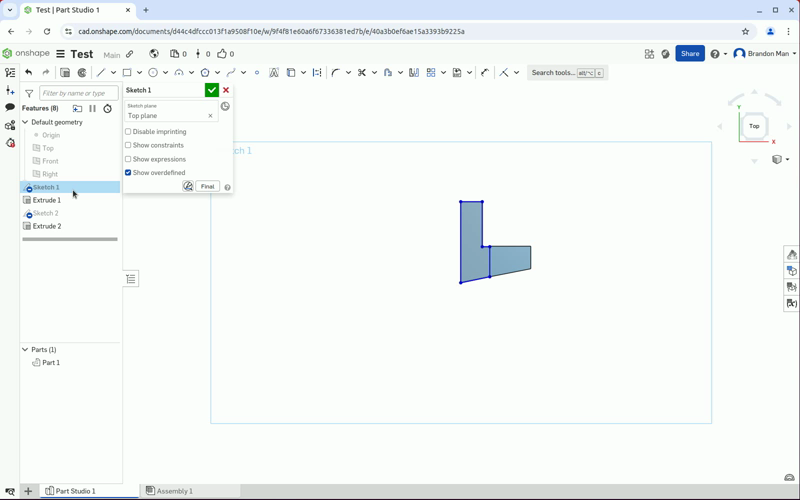
mouse_move(229, 92)
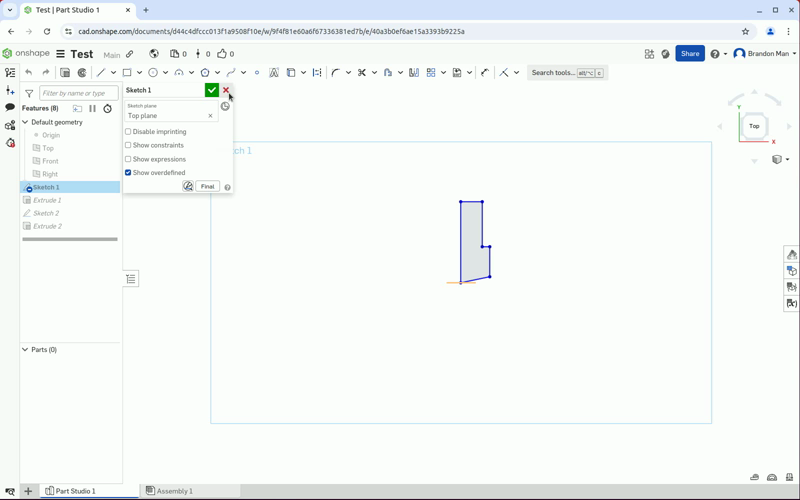
click(229, 92)
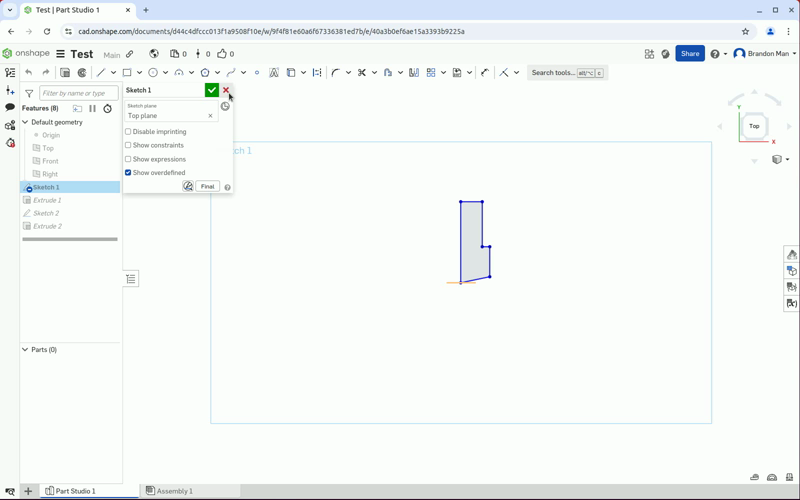
key(shift+s)
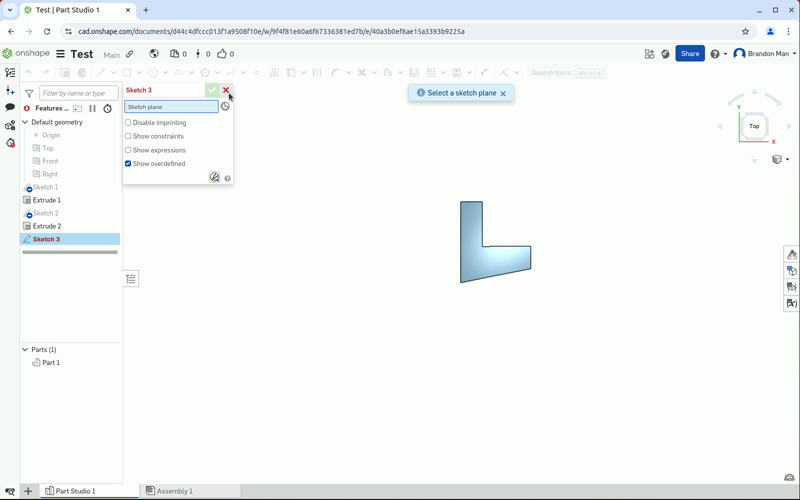
mouse_move(73, 150)
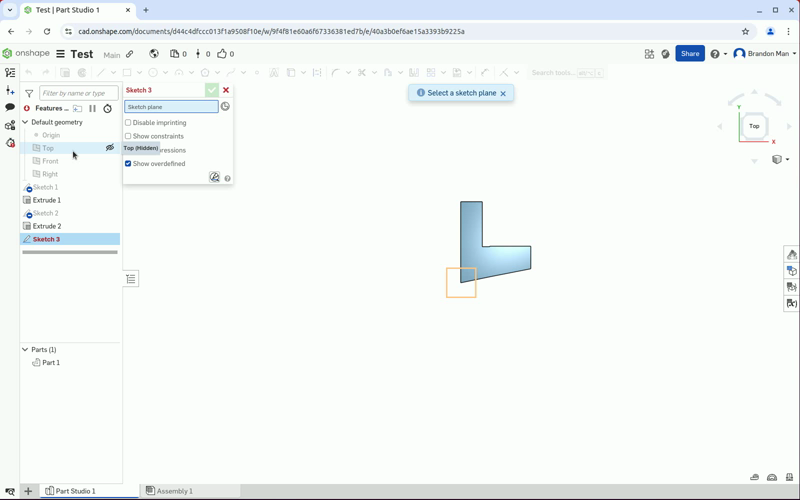
click(73, 150)
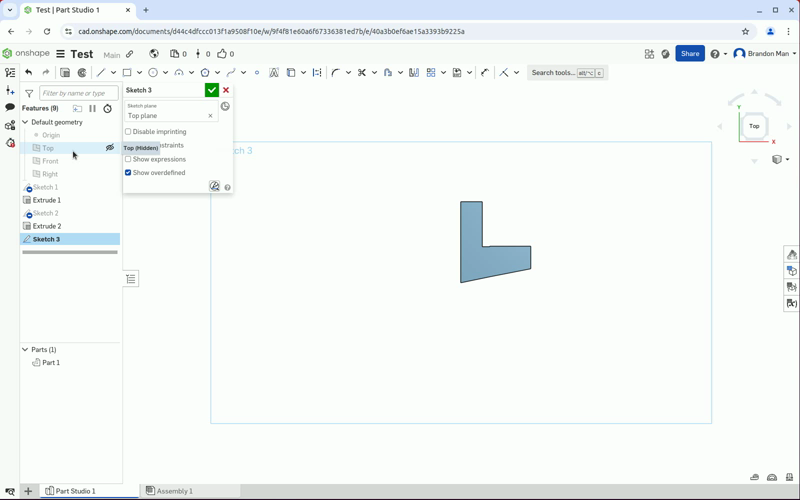
mouse_move(73, 352)
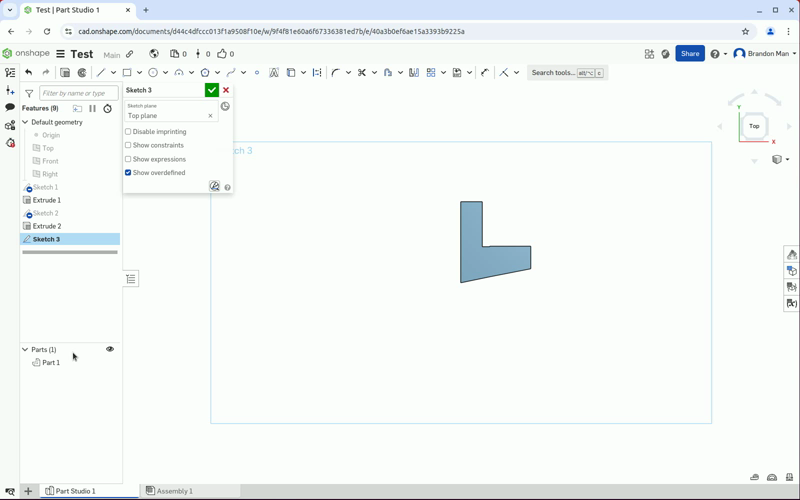
key(y)
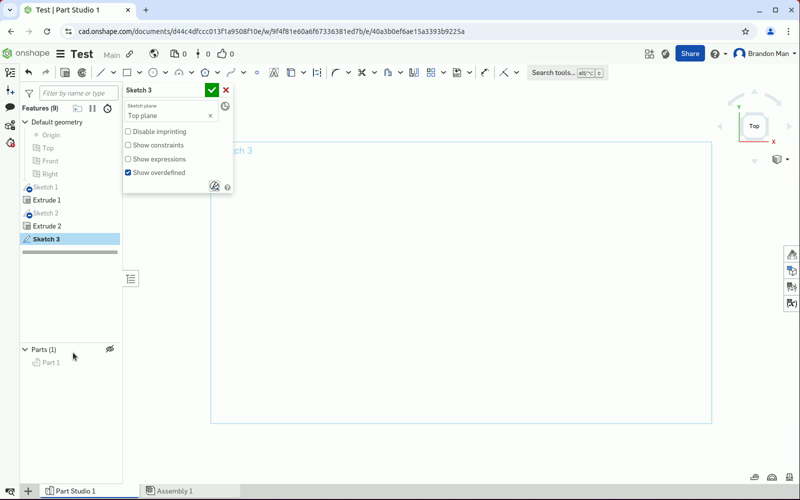
key(l)
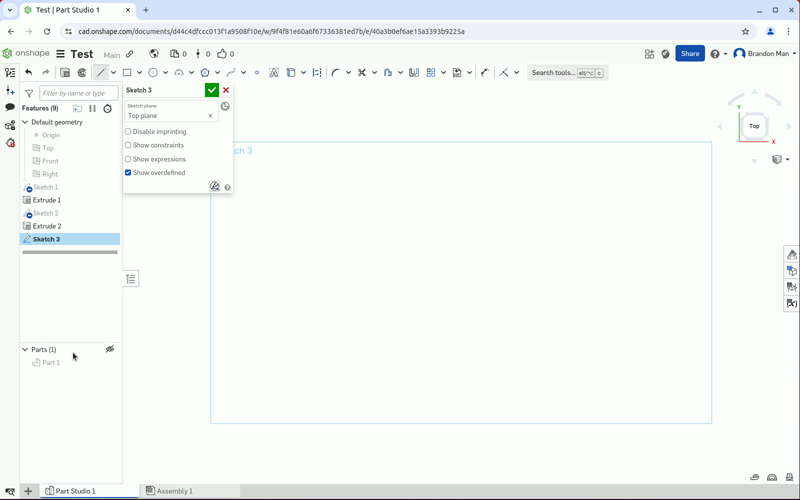
key_down(shift)
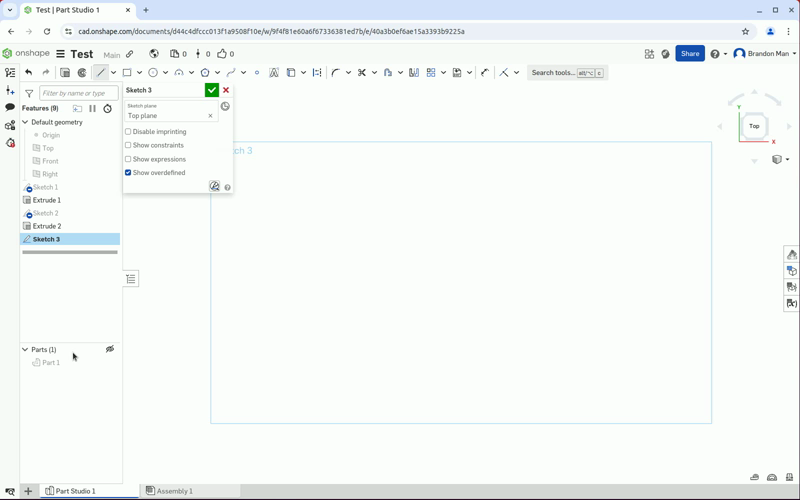
mouse_move(510, 250)
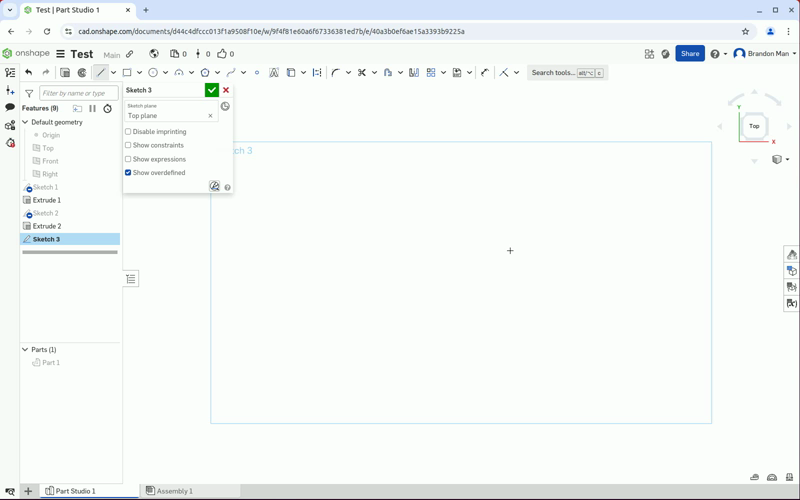
click(510, 250)
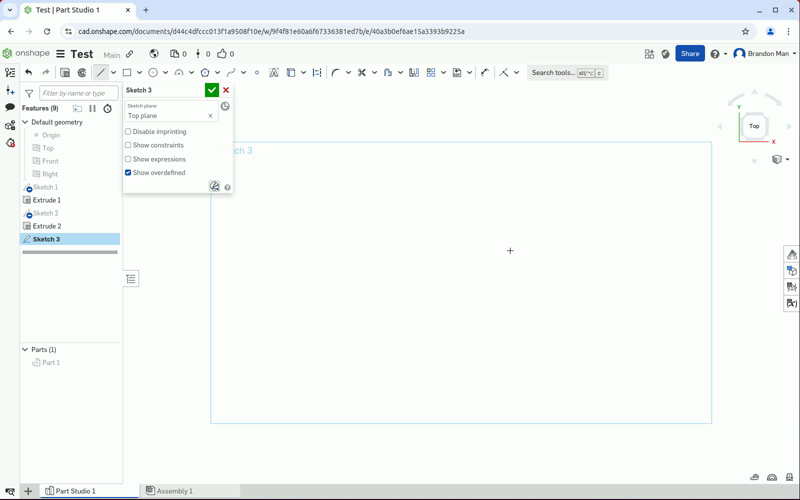
key_up(shift)
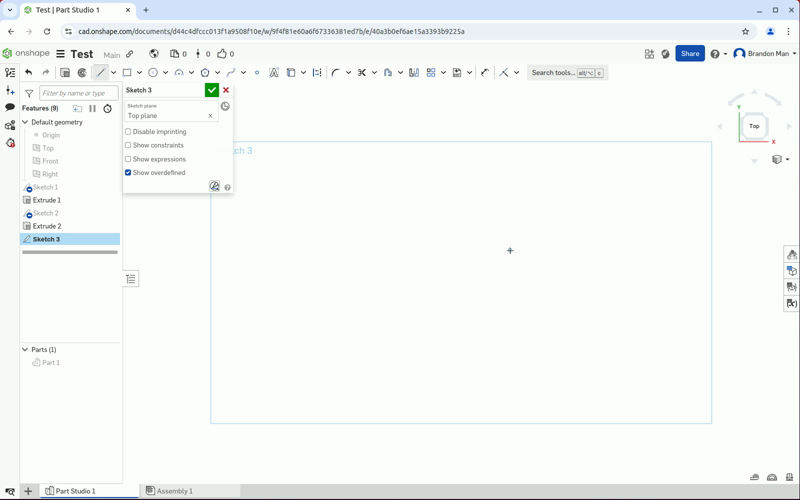
key_down(shift)
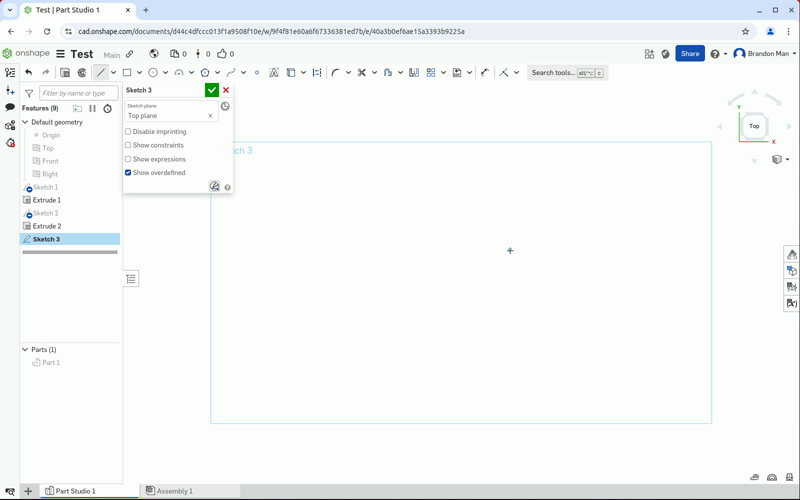
mouse_move(540, 250)
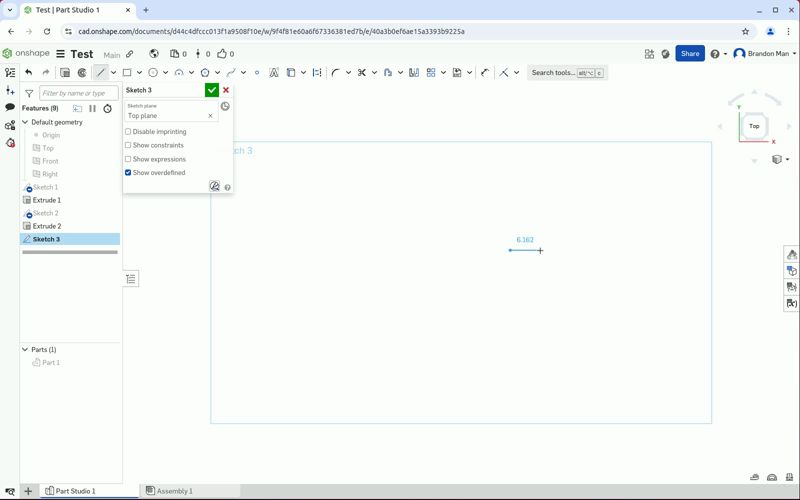
mouse_move(520, 250)
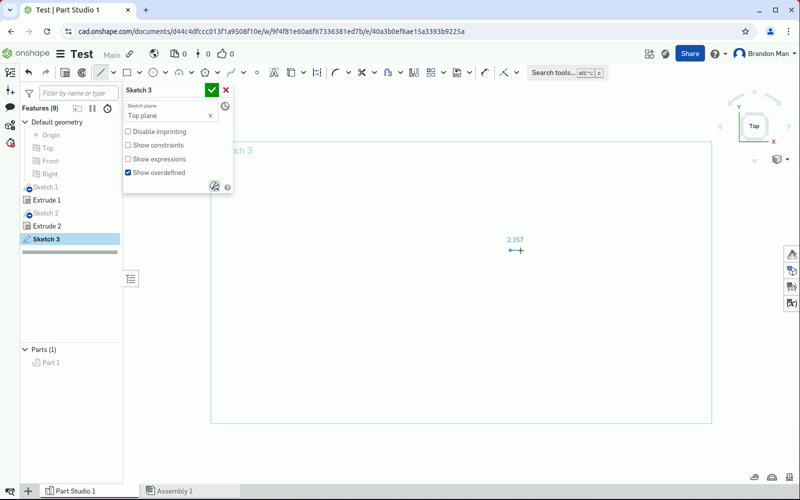
click(520, 250)
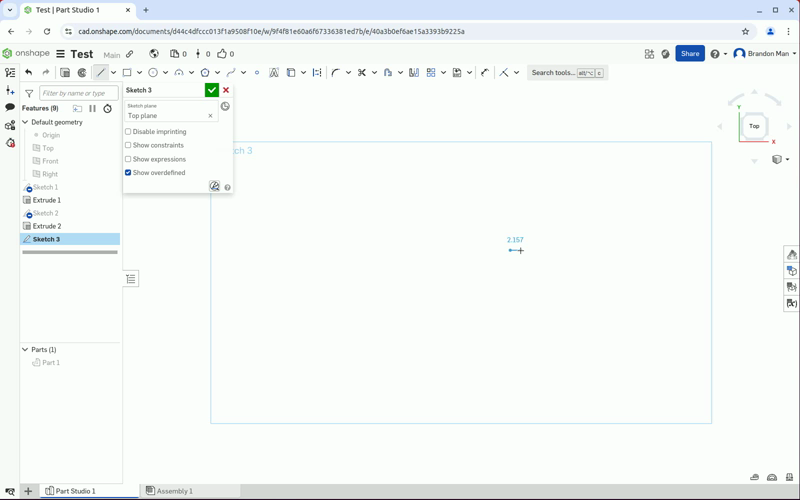
key_up(shift)
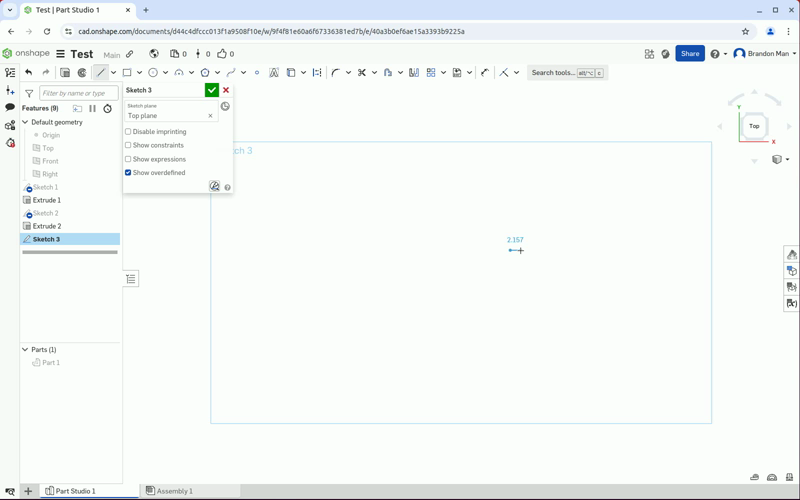
key_down(shift)
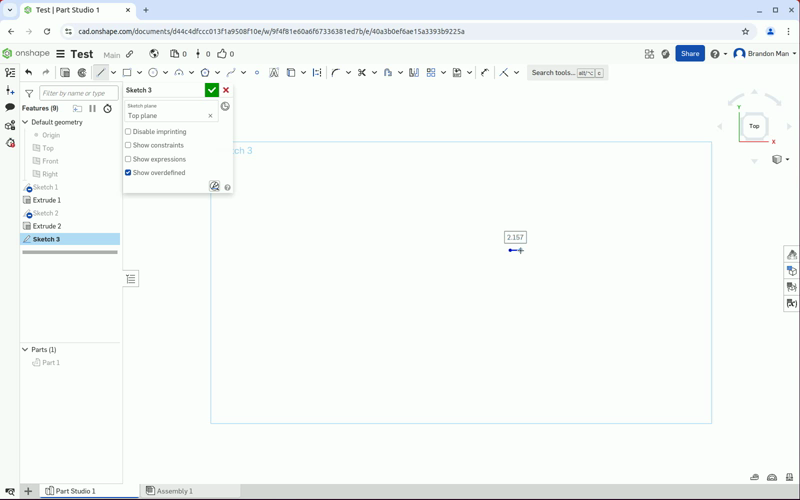
mouse_move(550, 250)
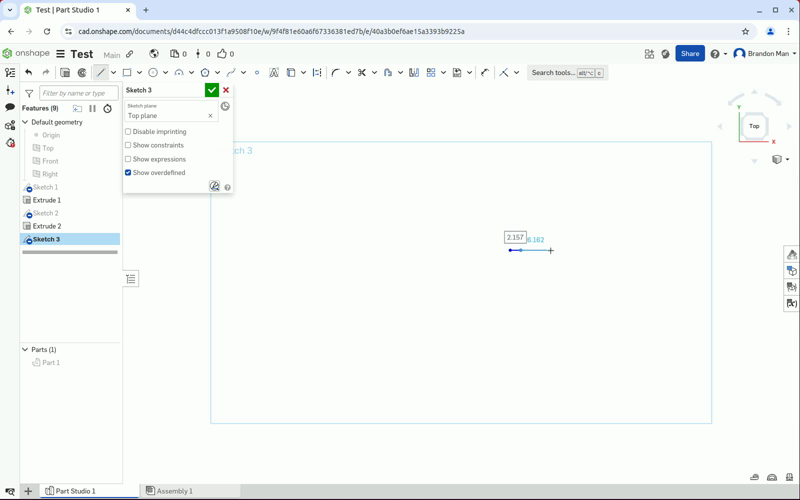
mouse_move(520, 246)
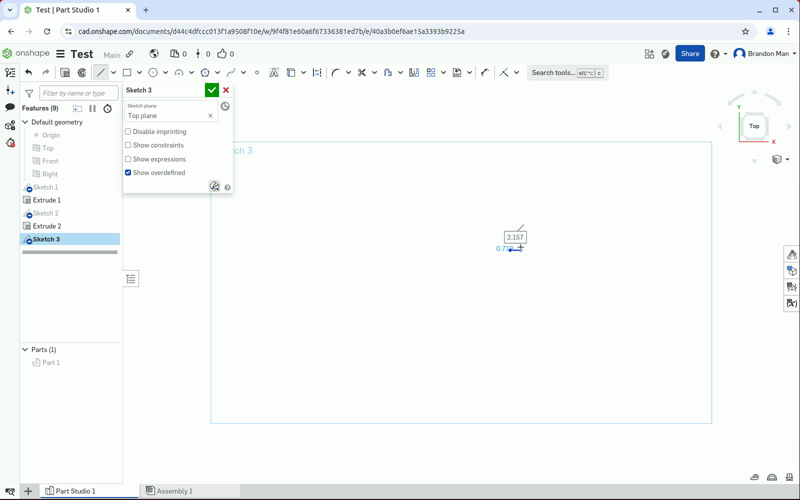
scroll(6)
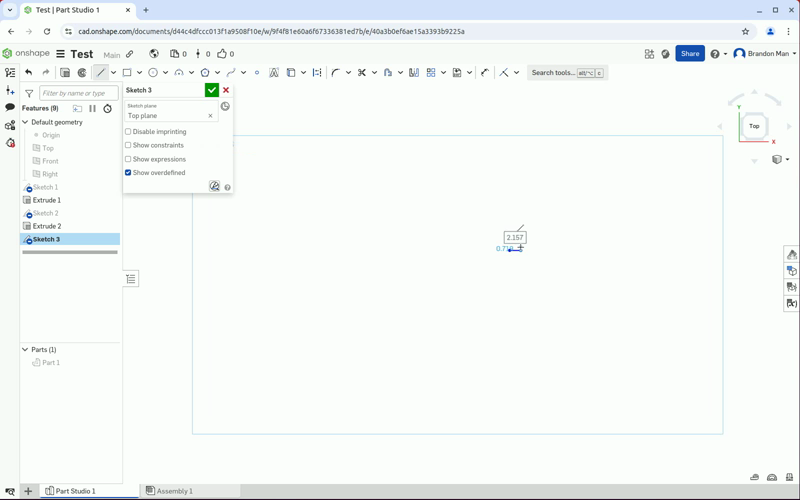
scroll(6)
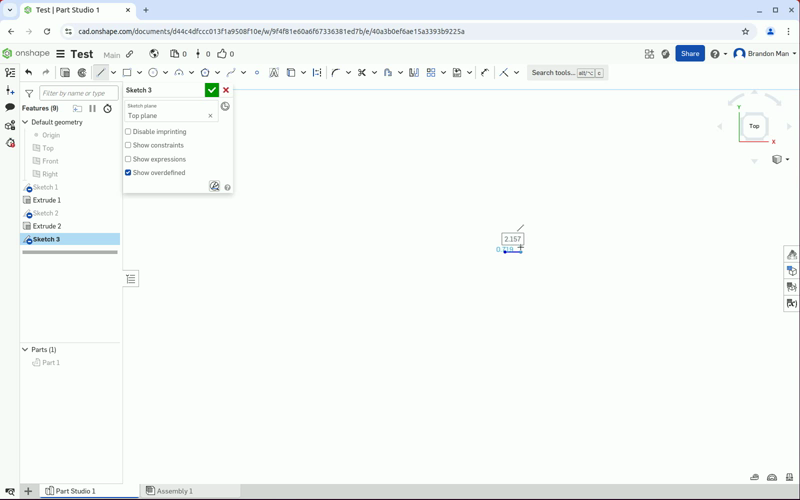
scroll(6)
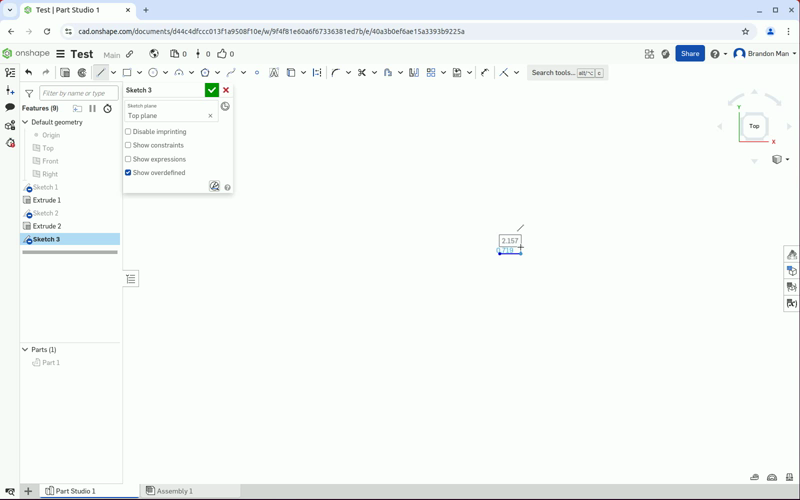
scroll(6)
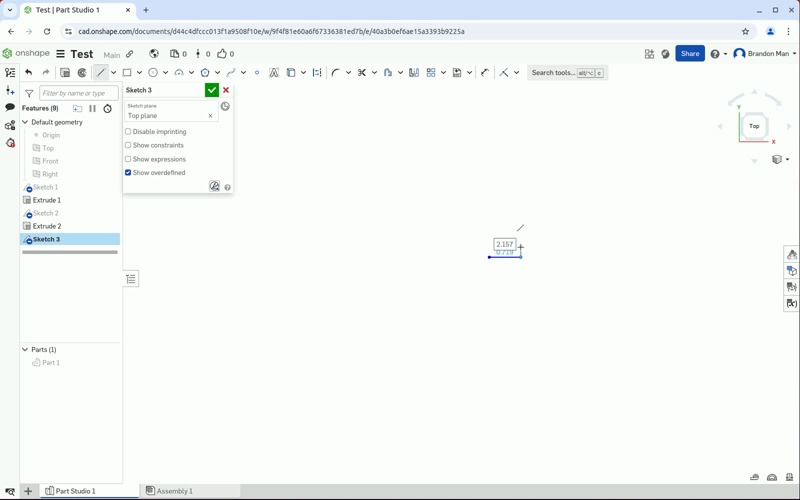
scroll(6)
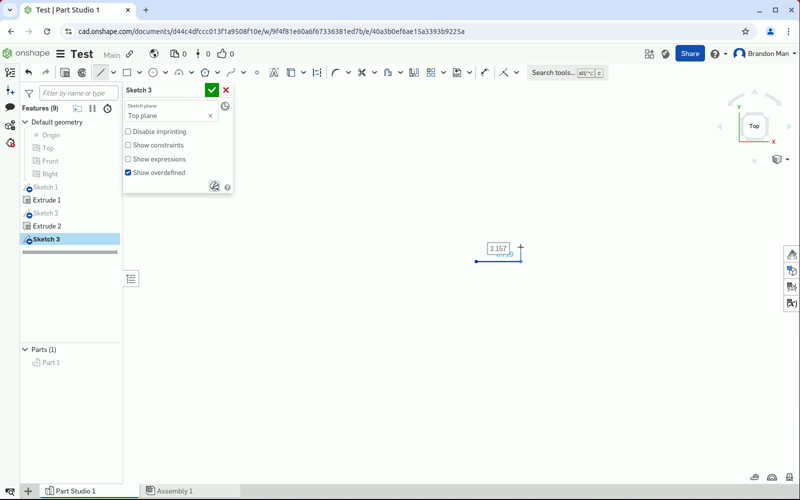
scroll(6)
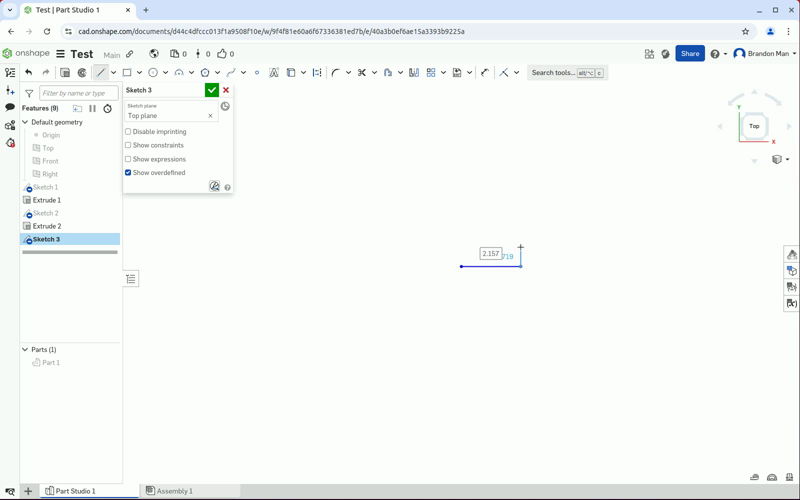
scroll(6)
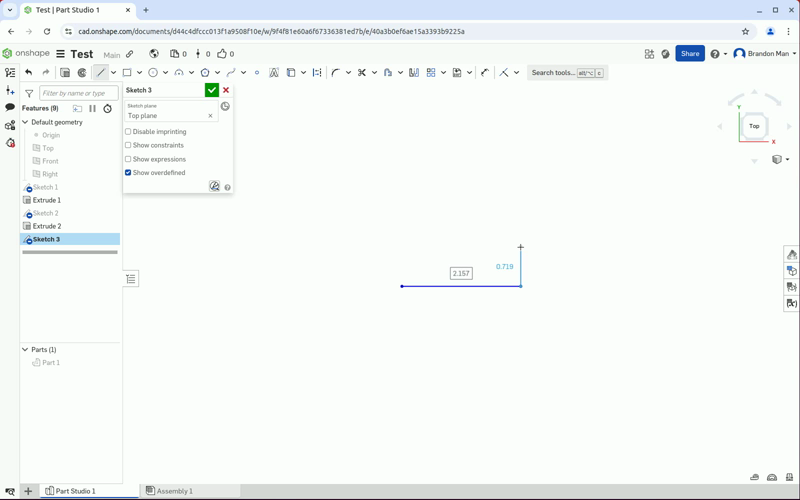
click(520, 246)
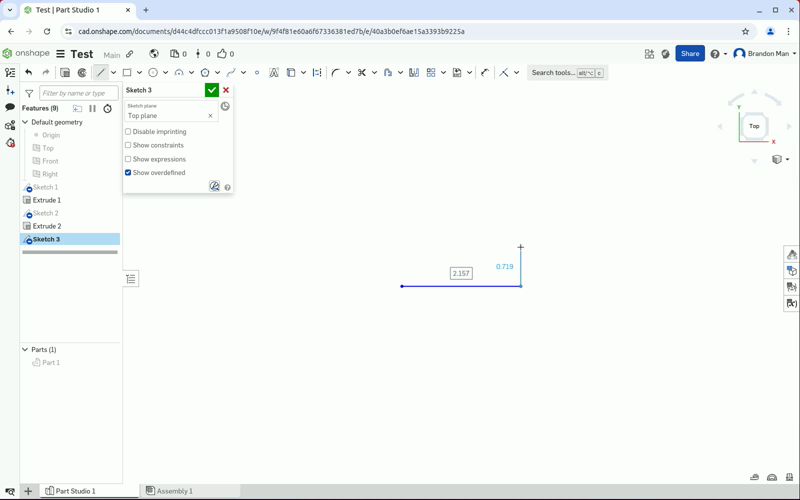
scroll(-6)
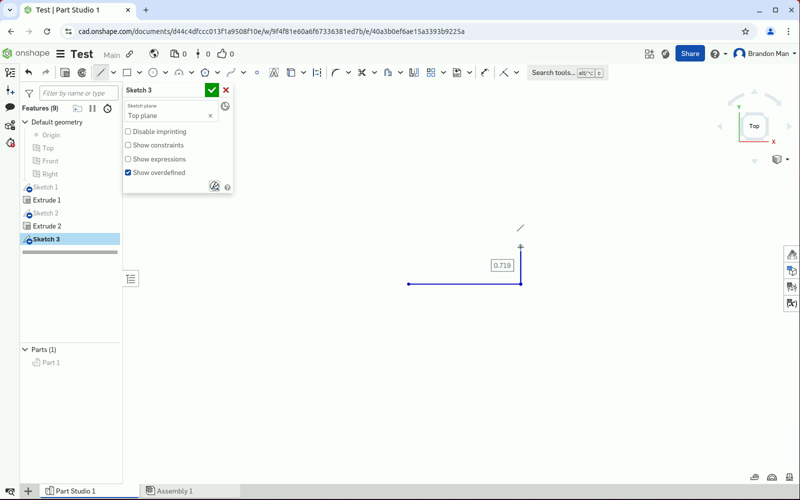
scroll(-6)
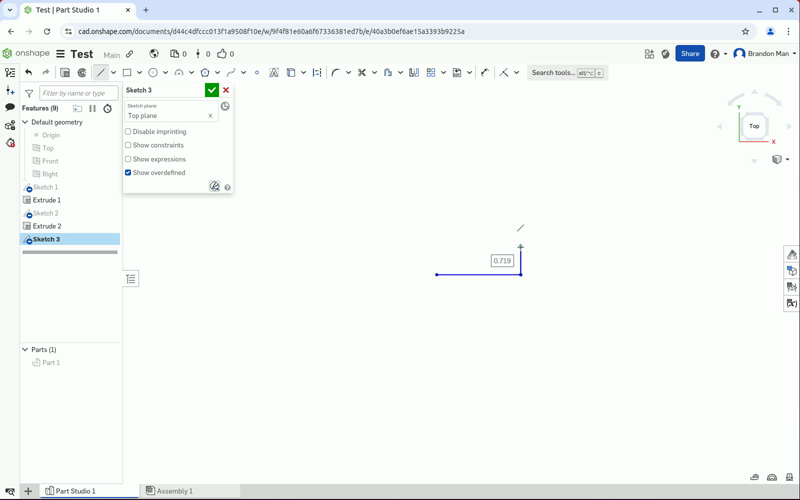
scroll(-6)
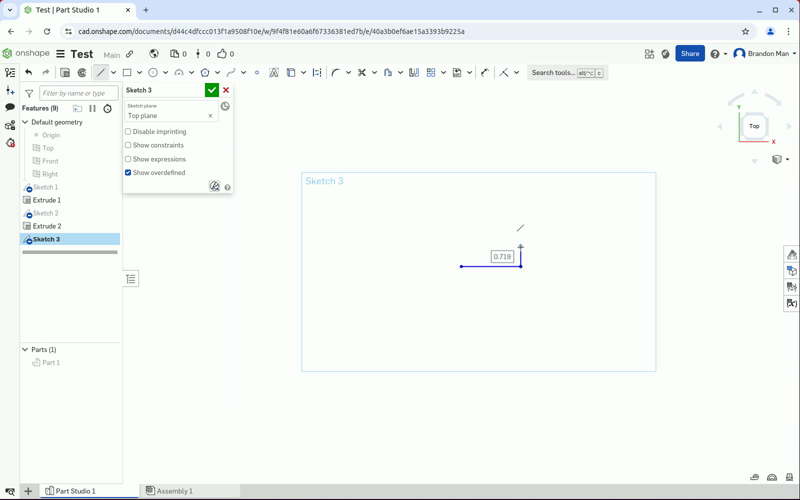
scroll(-6)
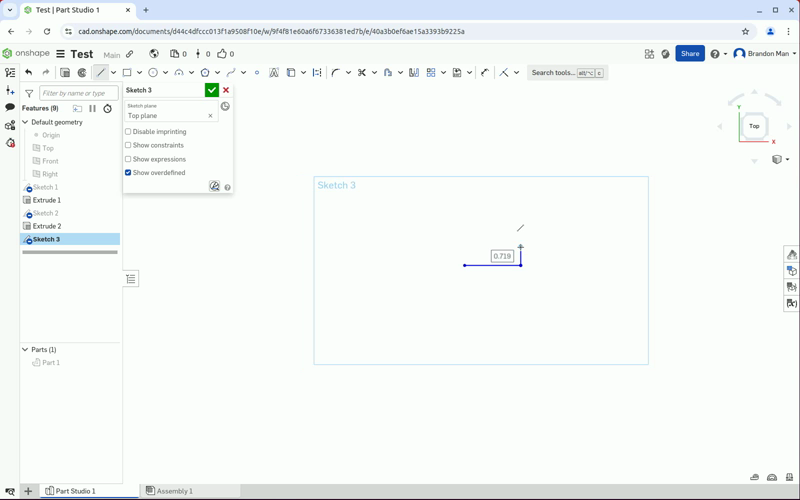
scroll(-6)
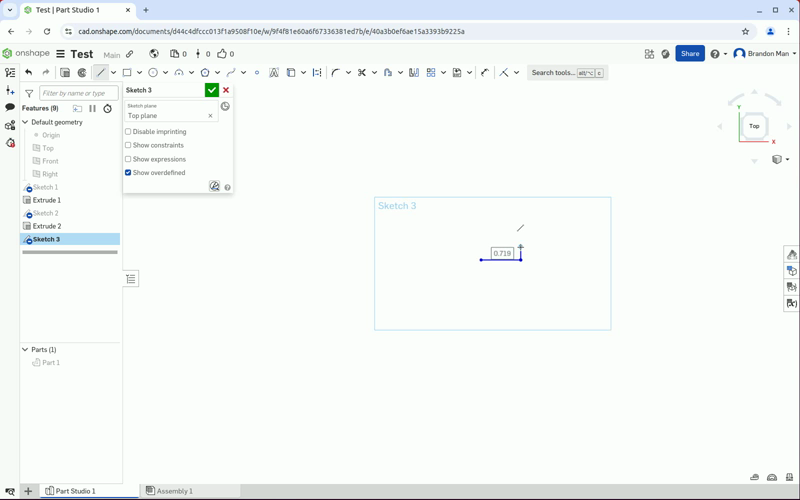
scroll(-6)
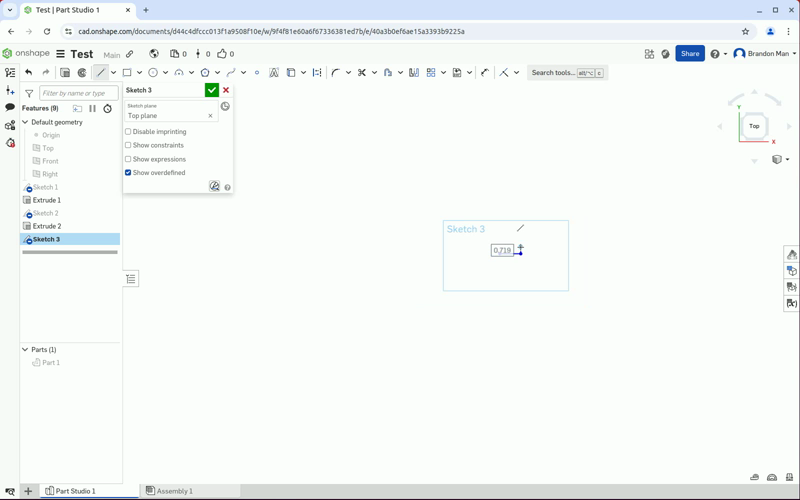
scroll(-6)
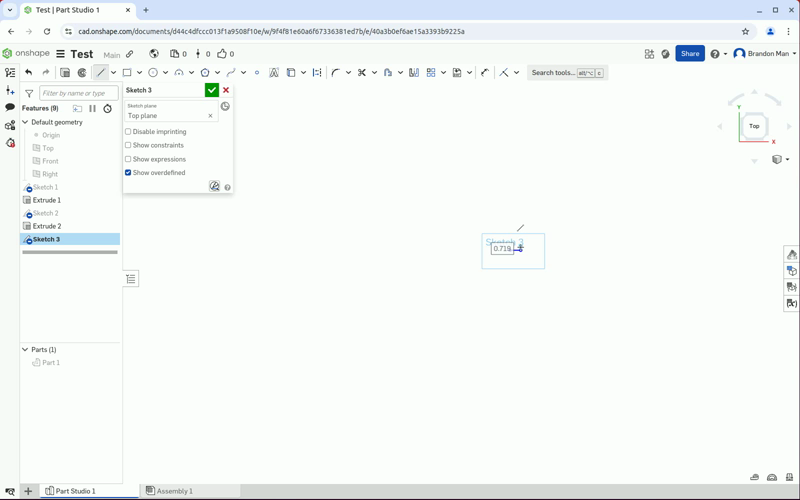
key_up(shift)
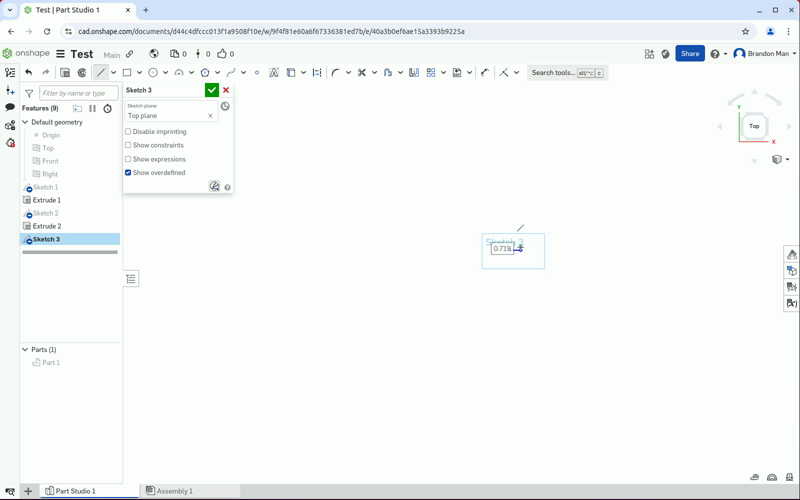
key_down(shift)
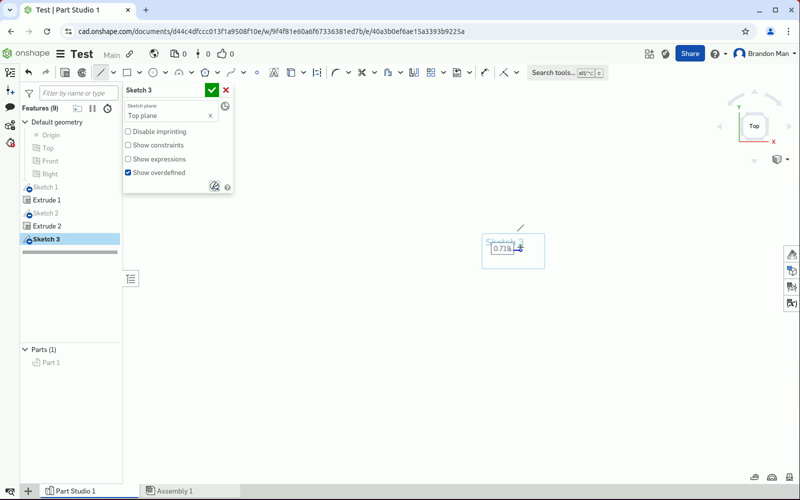
mouse_move(550, 246)
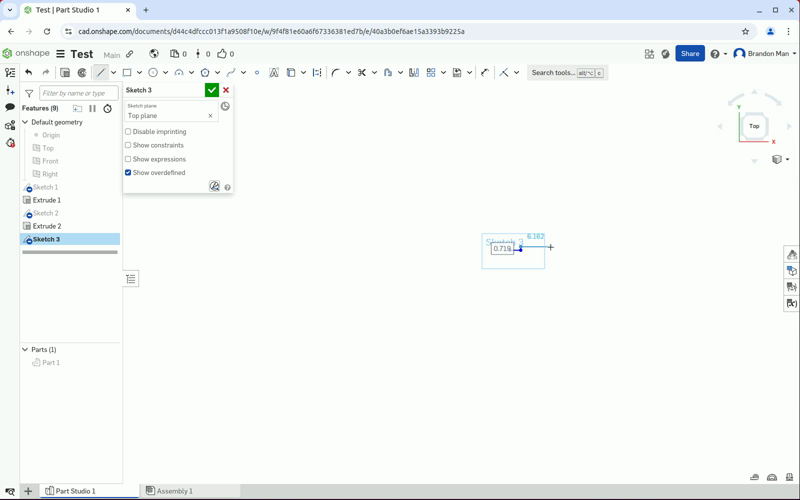
mouse_move(510, 246)
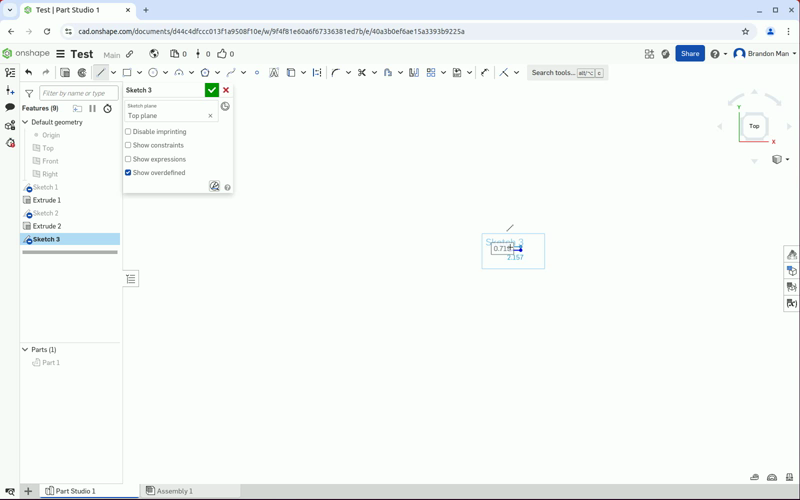
scroll(6)
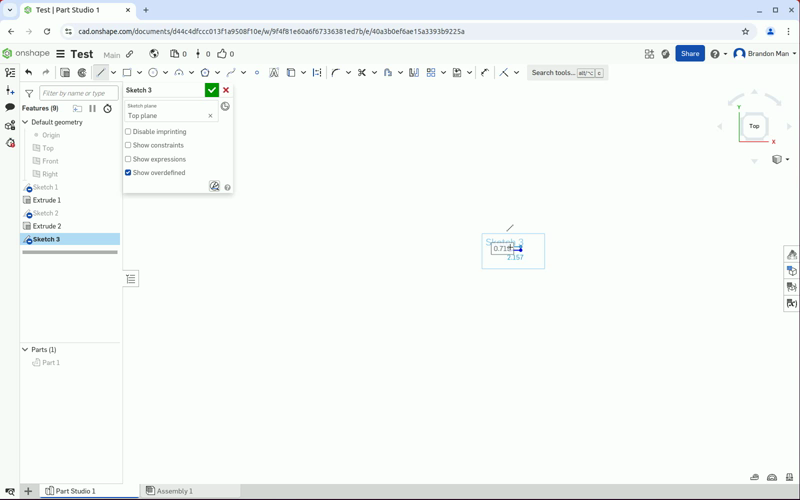
scroll(6)
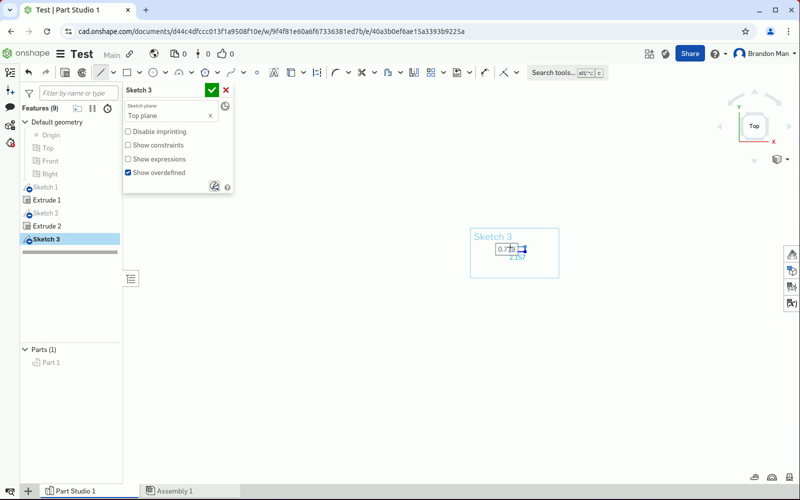
scroll(6)
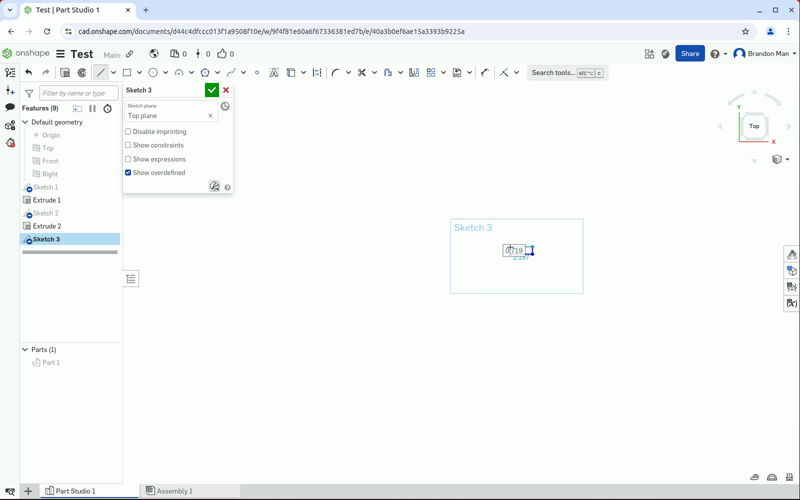
scroll(6)
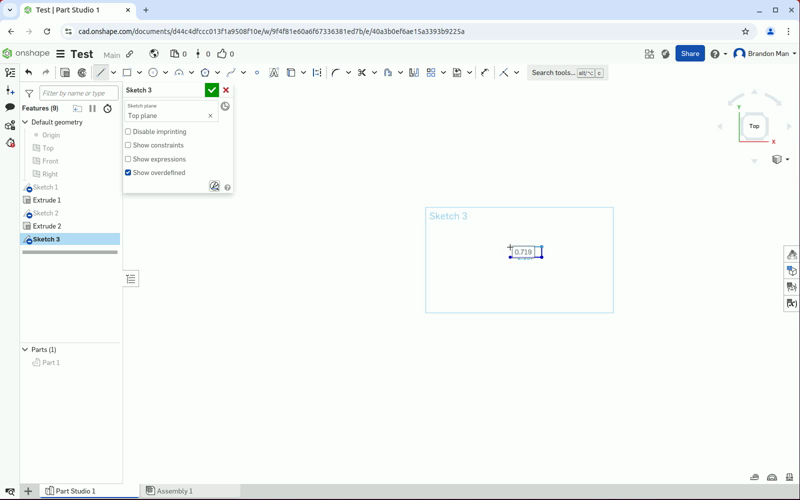
scroll(6)
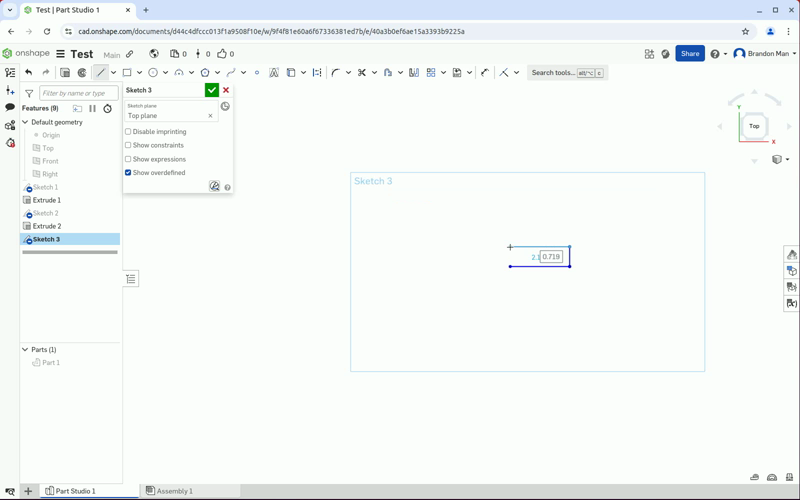
scroll(6)
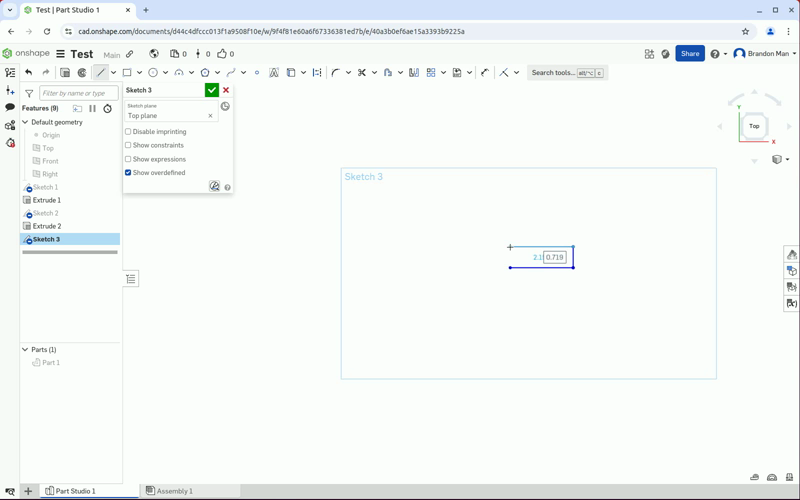
scroll(6)
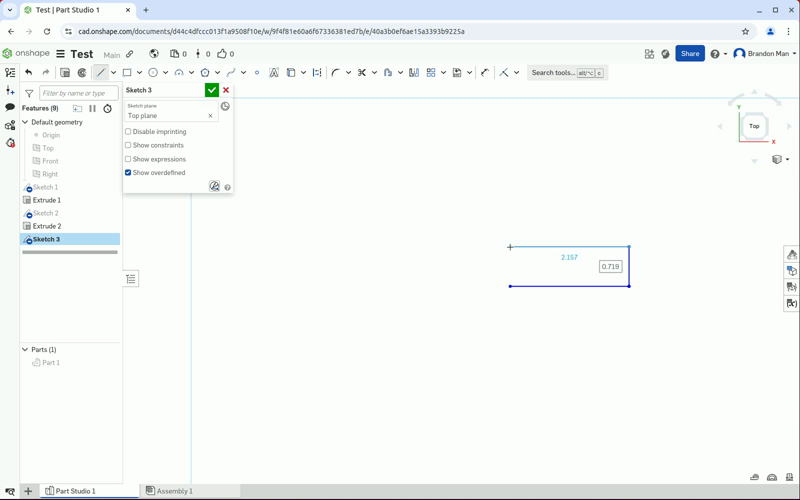
click(510, 246)
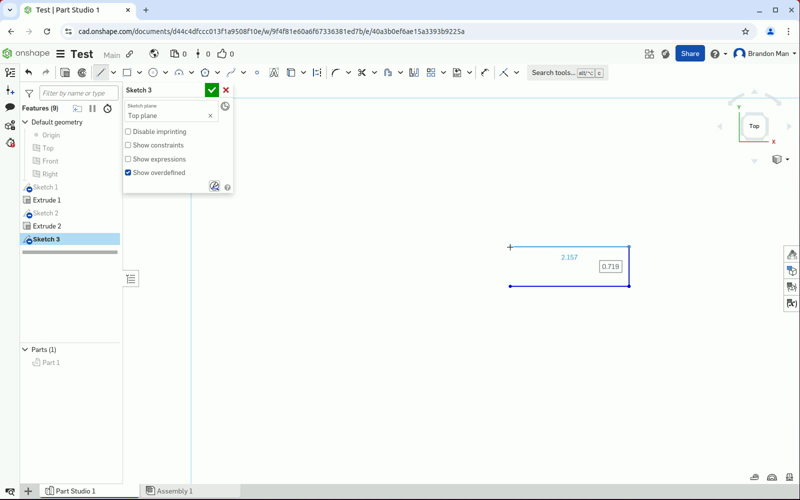
scroll(-6)
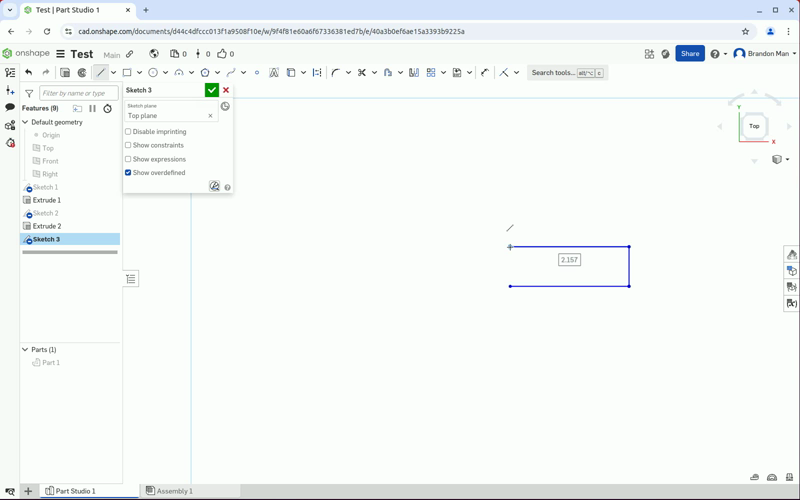
scroll(-6)
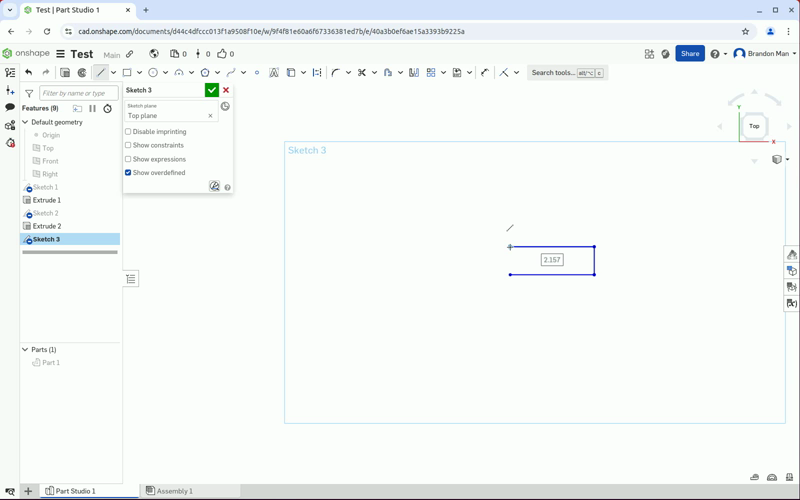
scroll(-6)
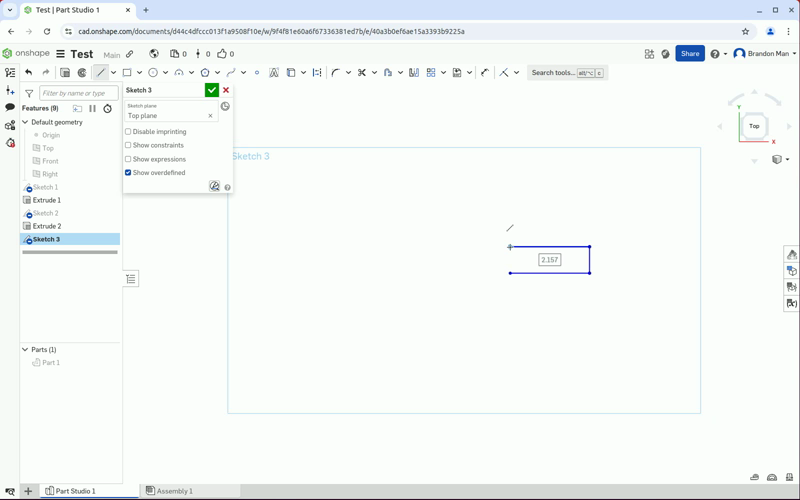
scroll(-6)
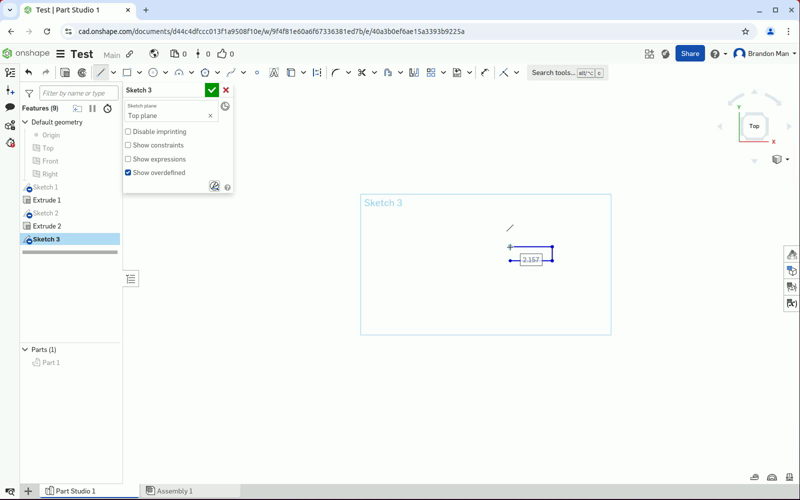
scroll(-6)
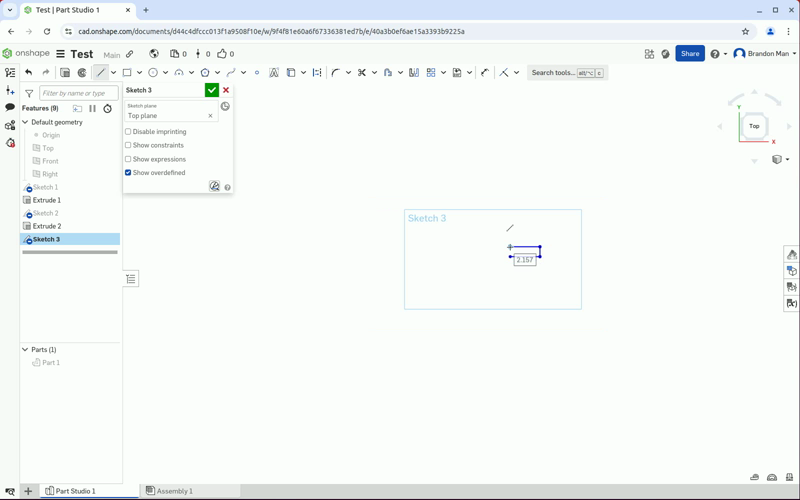
scroll(-6)
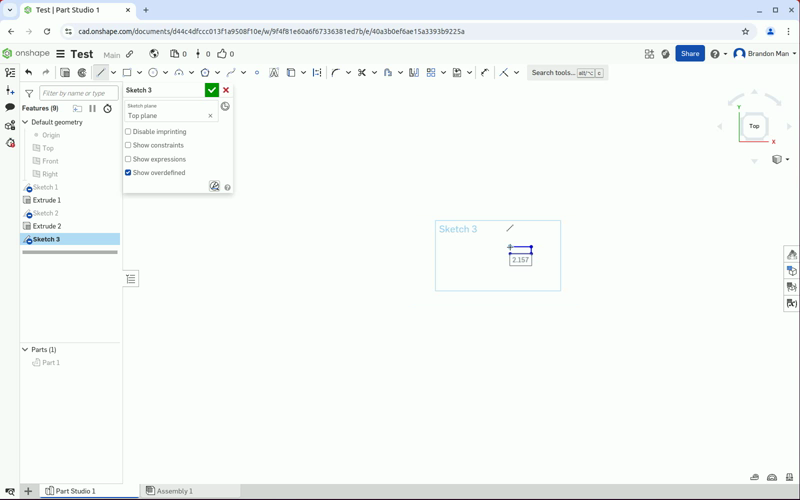
scroll(-6)
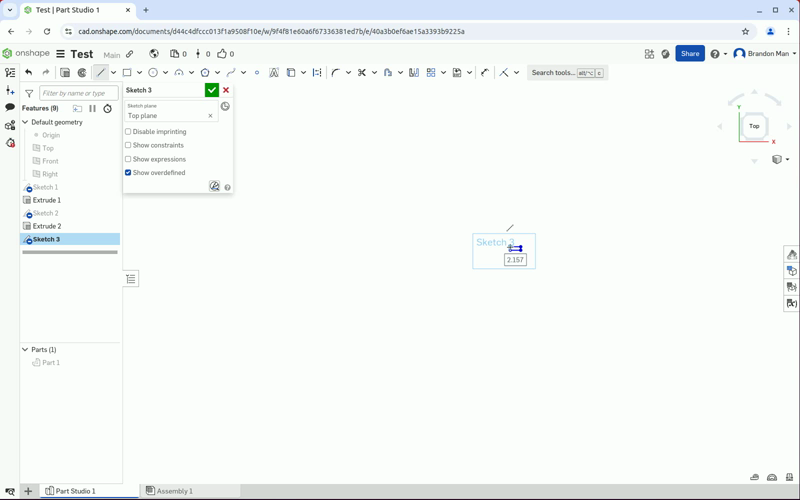
key_up(shift)
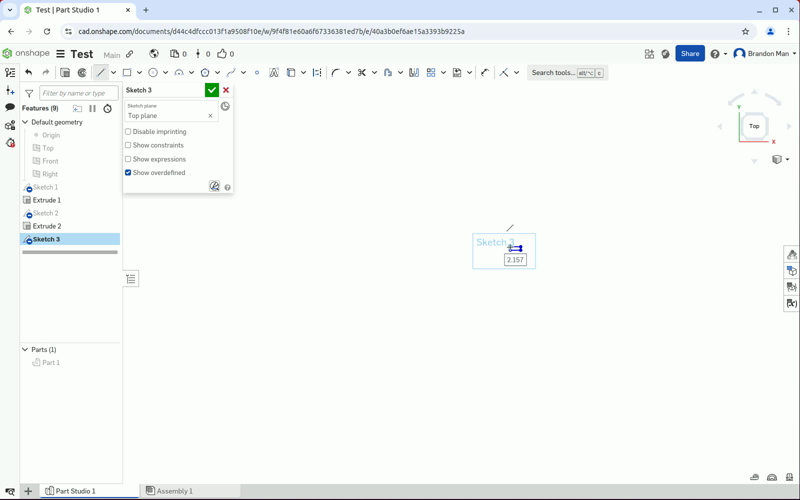
mouse_move(540, 246)
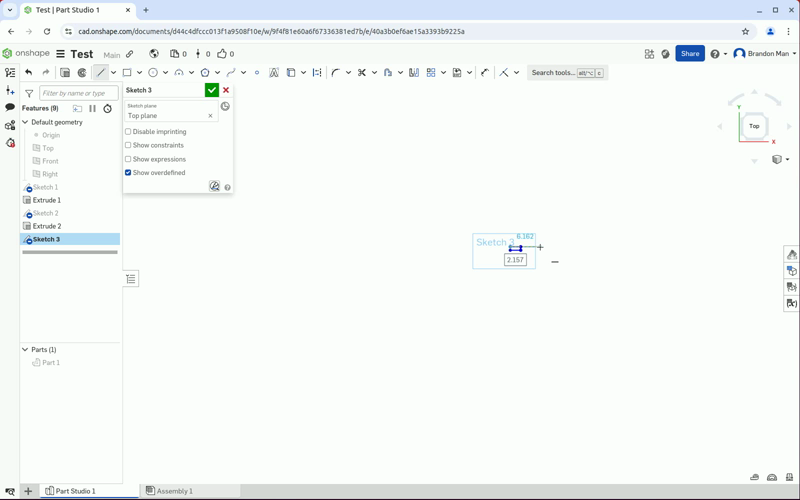
key_down(shift)
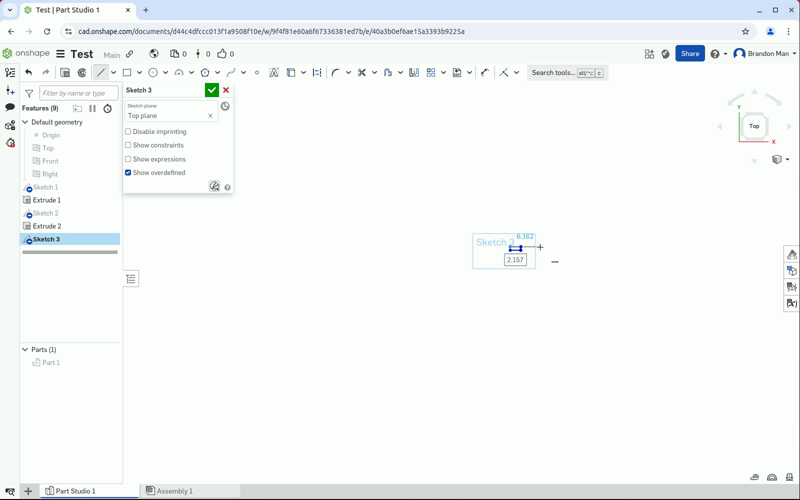
mouse_move(510, 250)
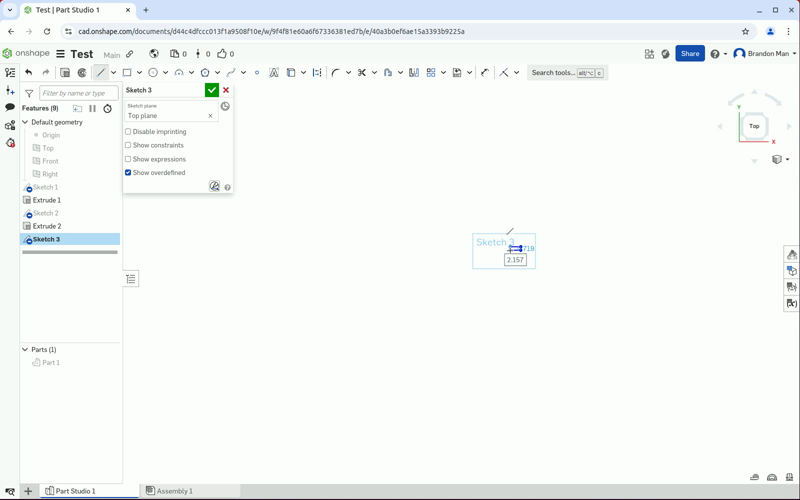
scroll(6)
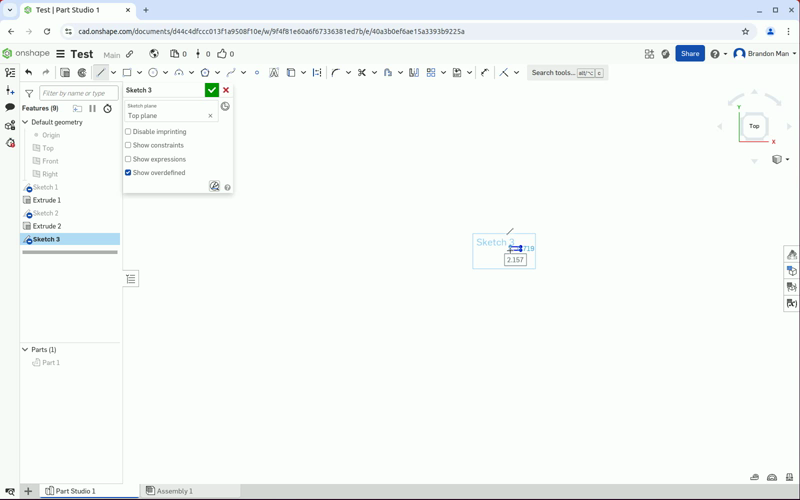
scroll(6)
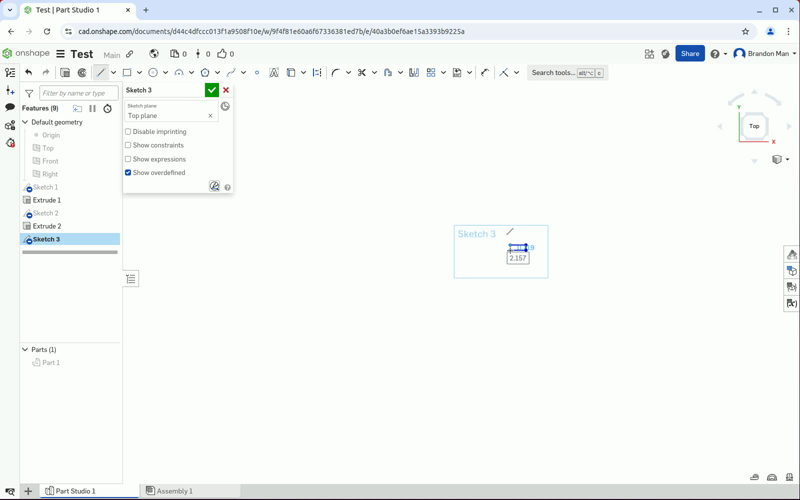
scroll(6)
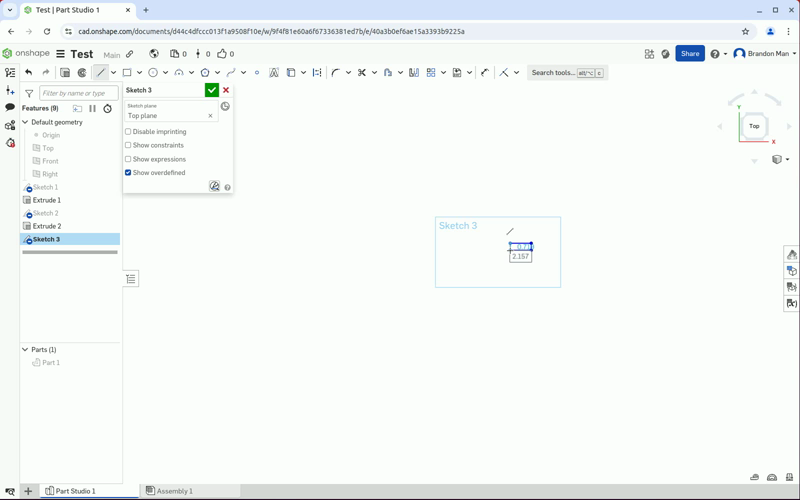
scroll(6)
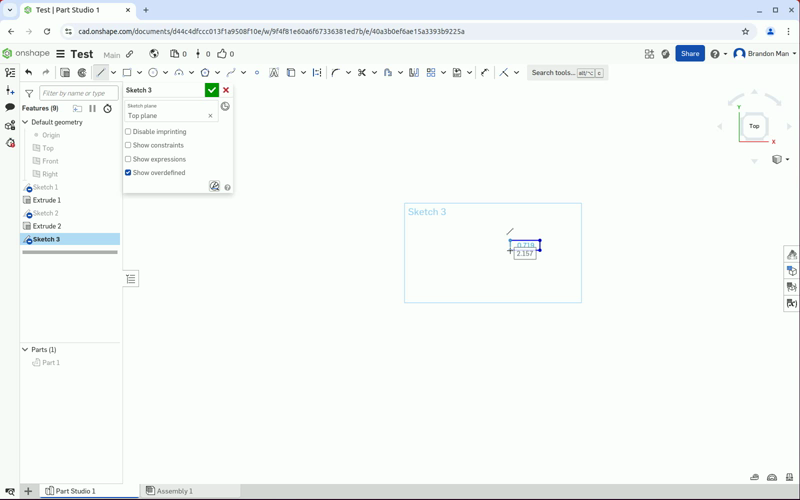
scroll(6)
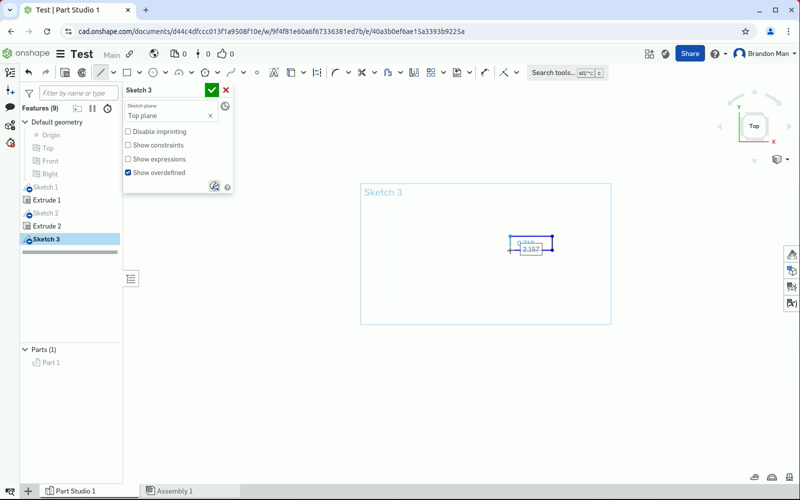
scroll(6)
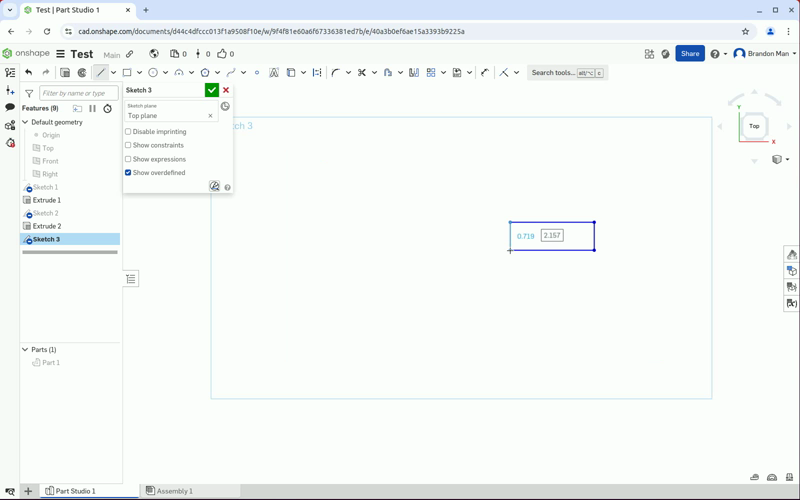
scroll(6)
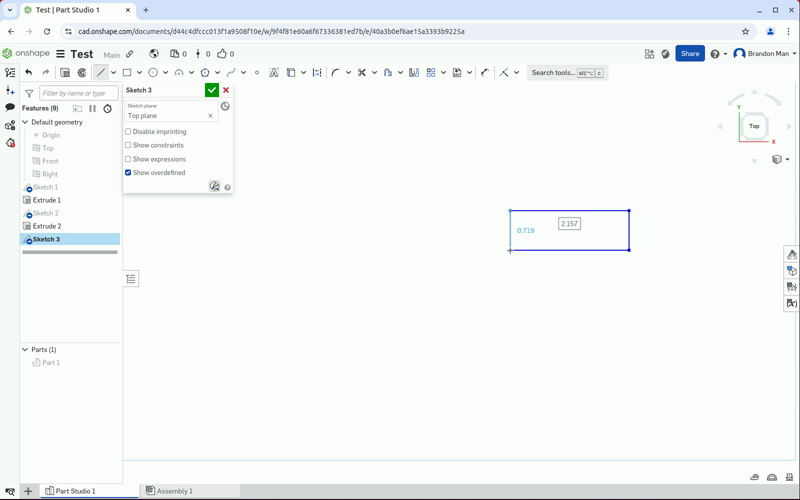
key_up(shift)
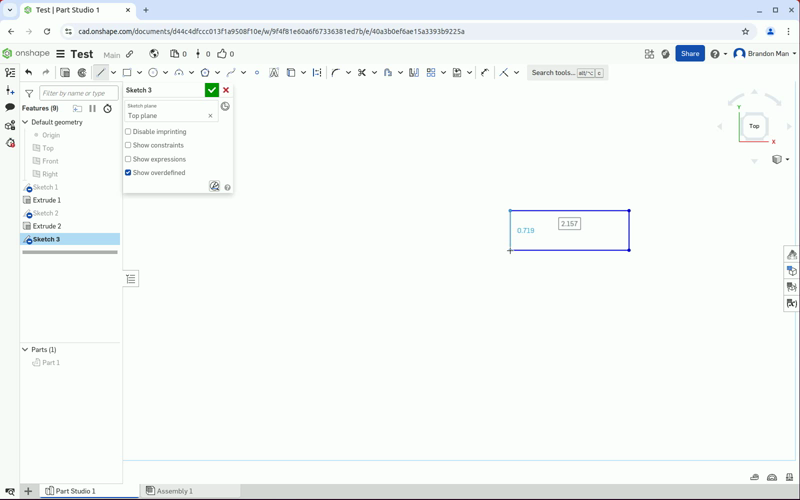
click(510, 250)
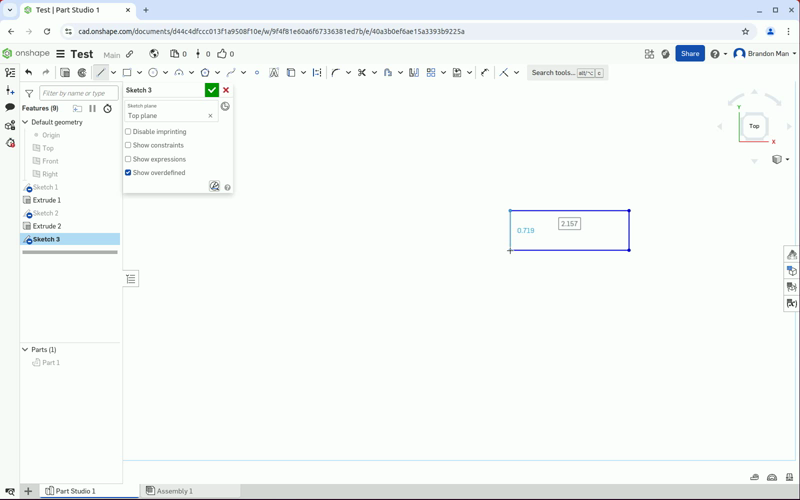
scroll(-6)
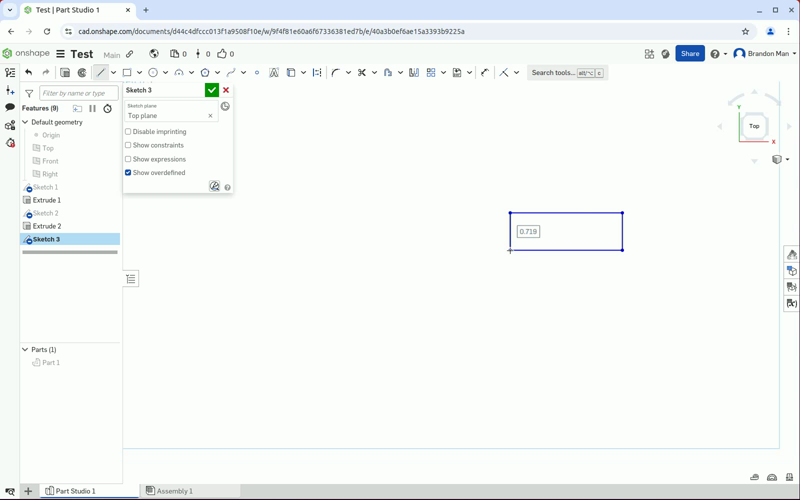
scroll(-6)
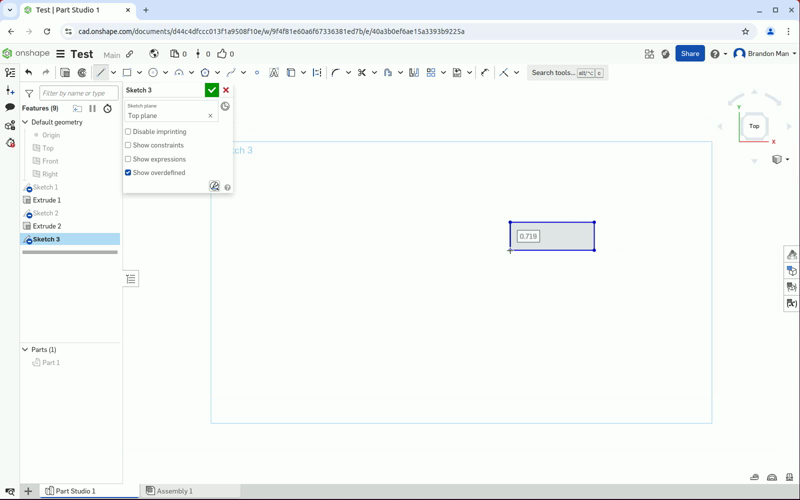
scroll(-6)
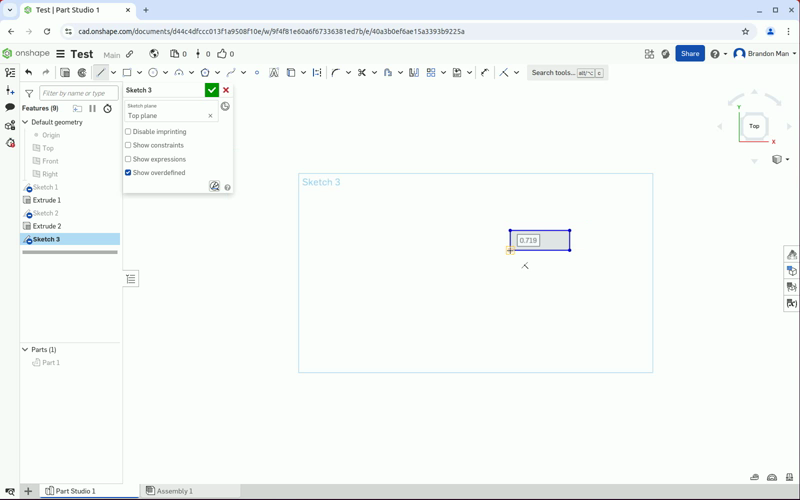
scroll(-6)
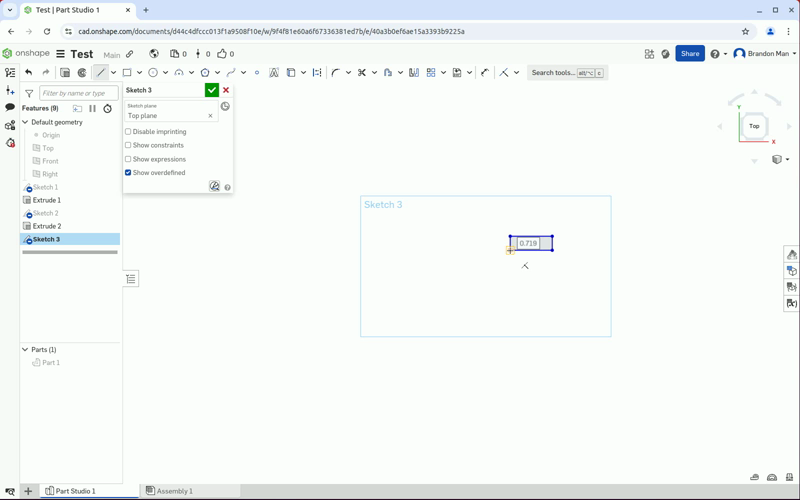
scroll(-6)
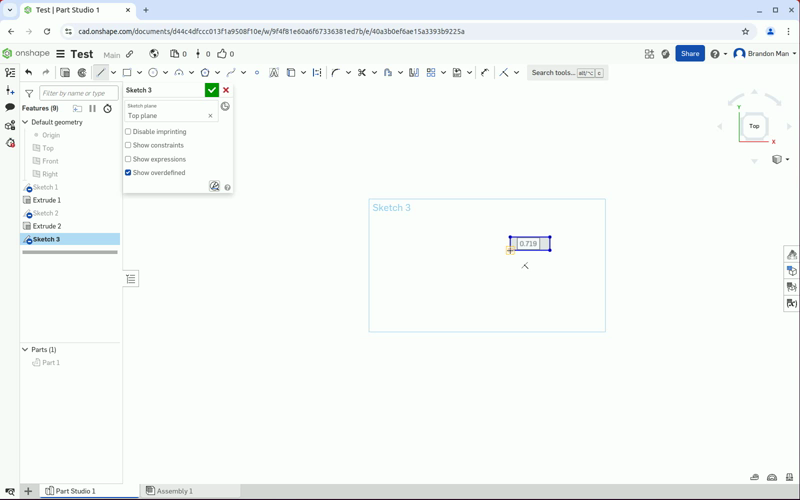
scroll(-6)
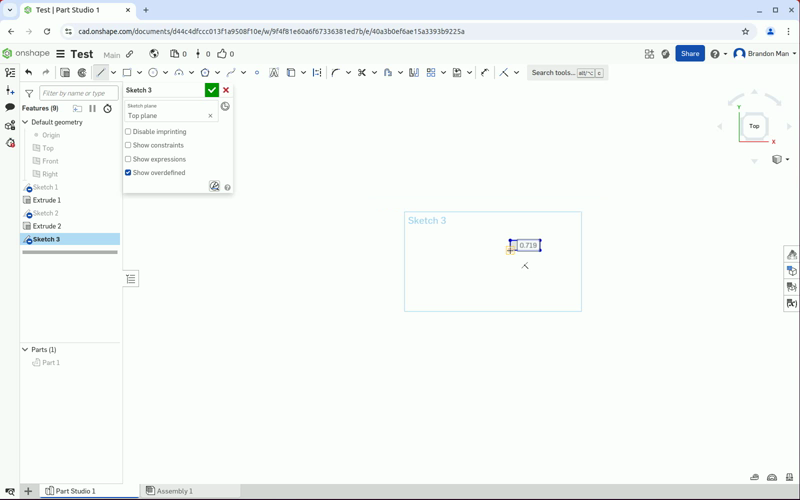
scroll(-6)
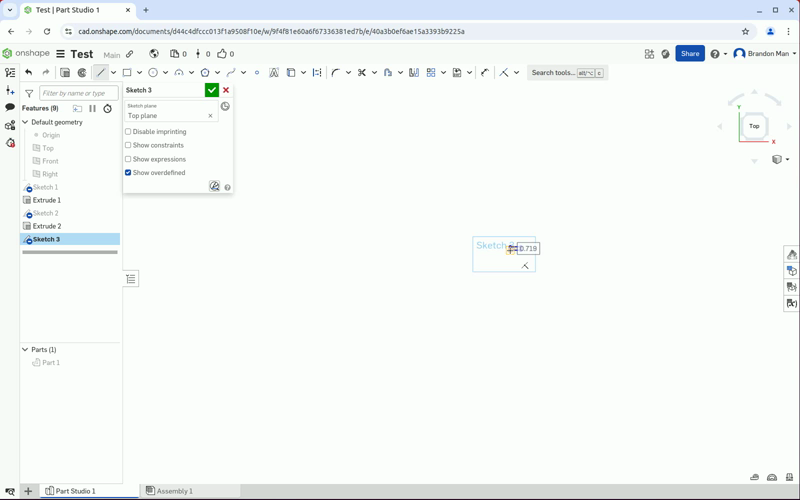
key(esc)
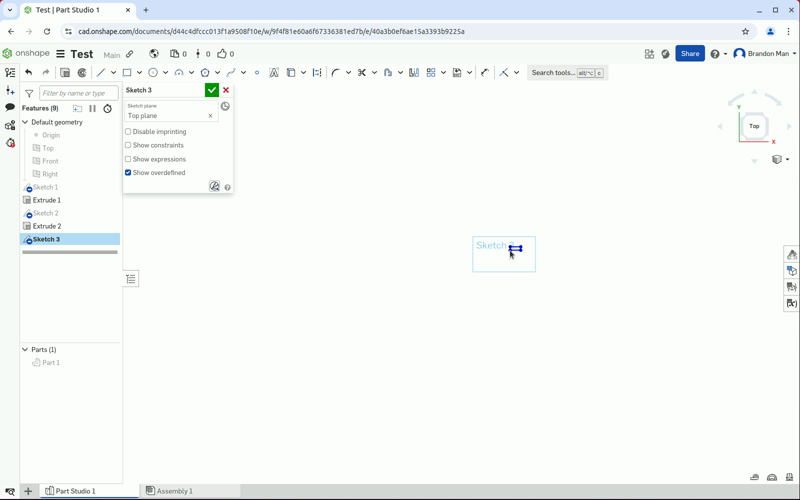
mouse_move(518, 249)
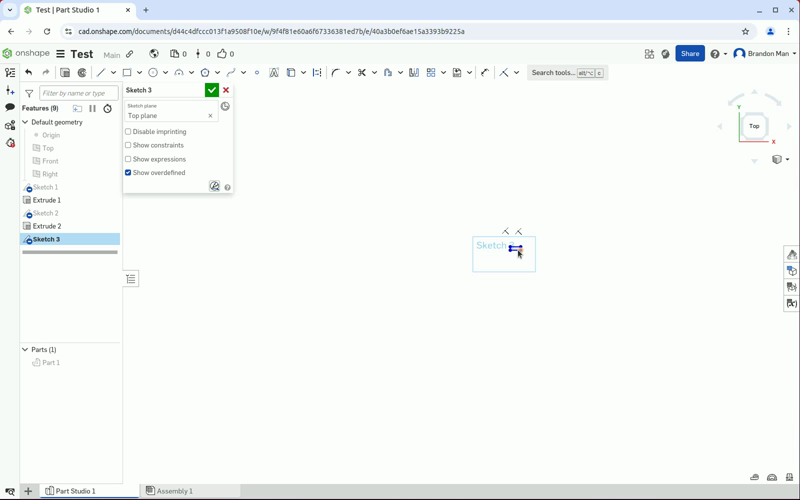
scroll(6)
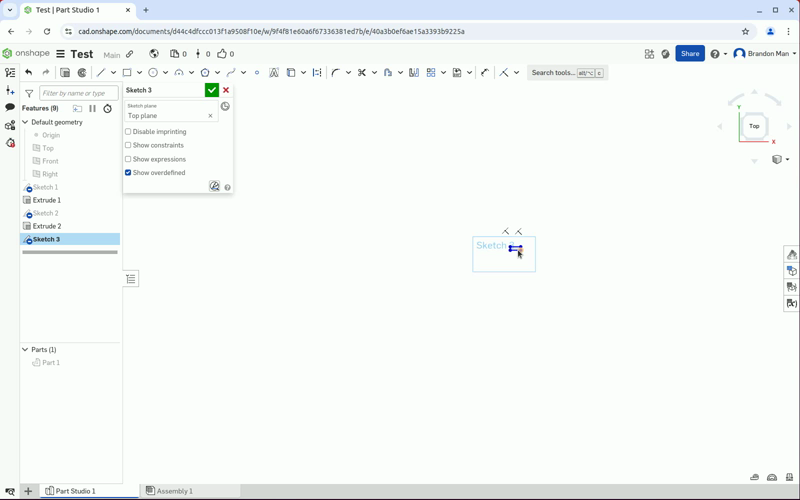
scroll(6)
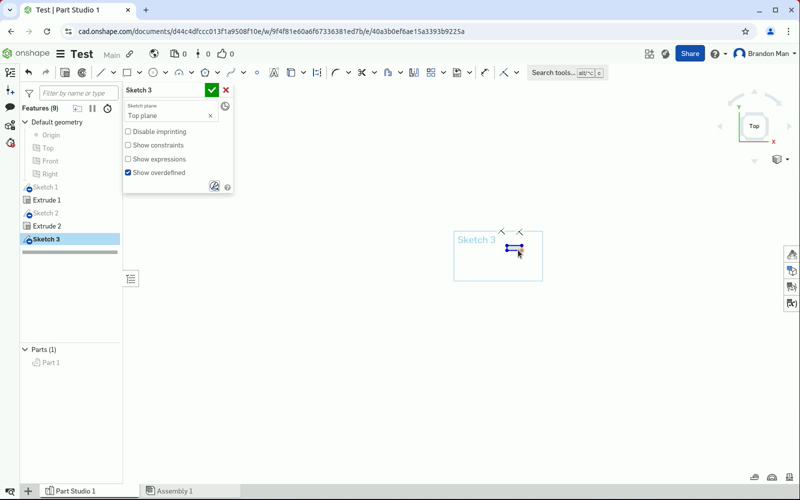
scroll(6)
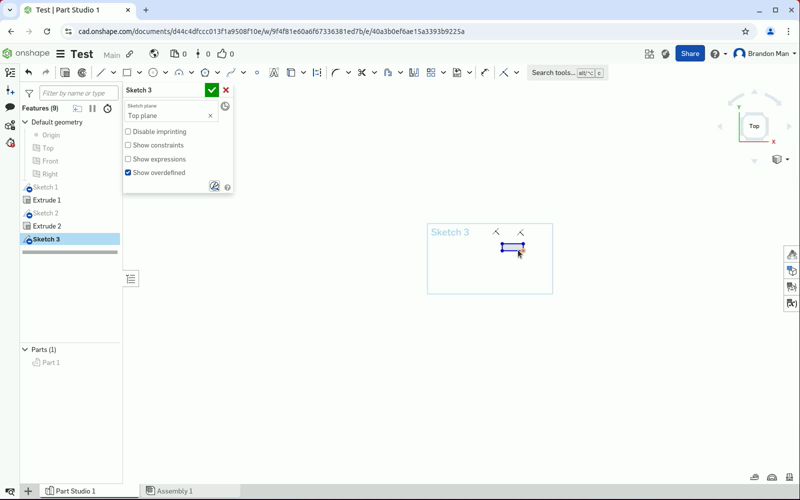
scroll(6)
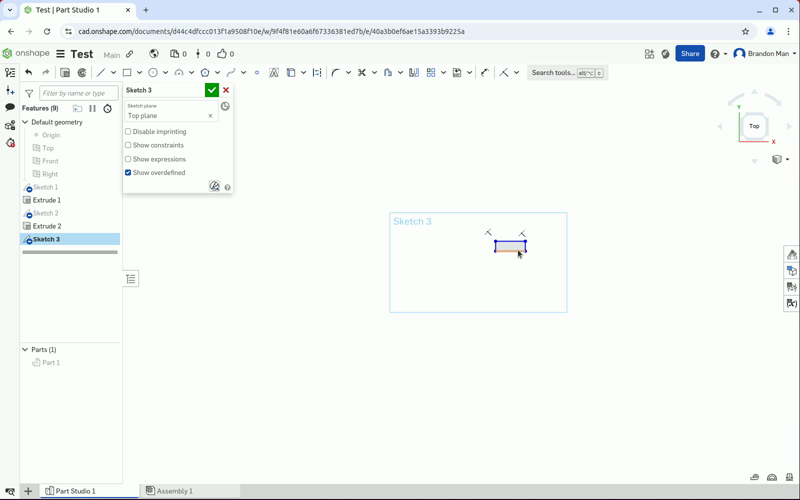
scroll(6)
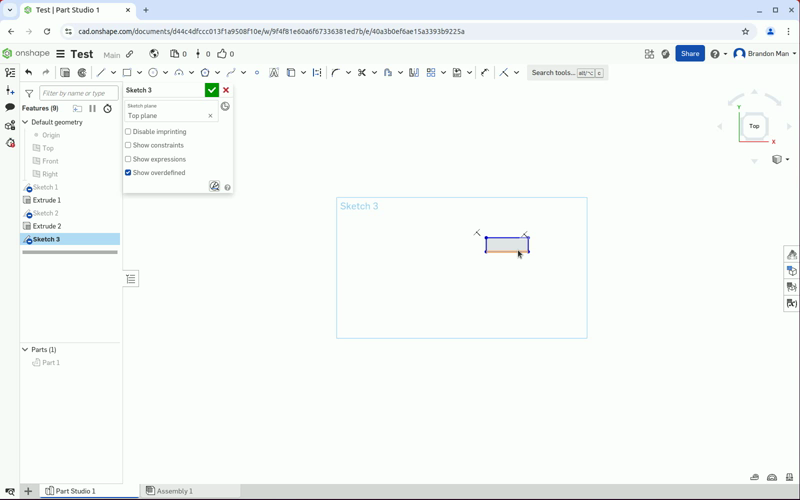
scroll(6)
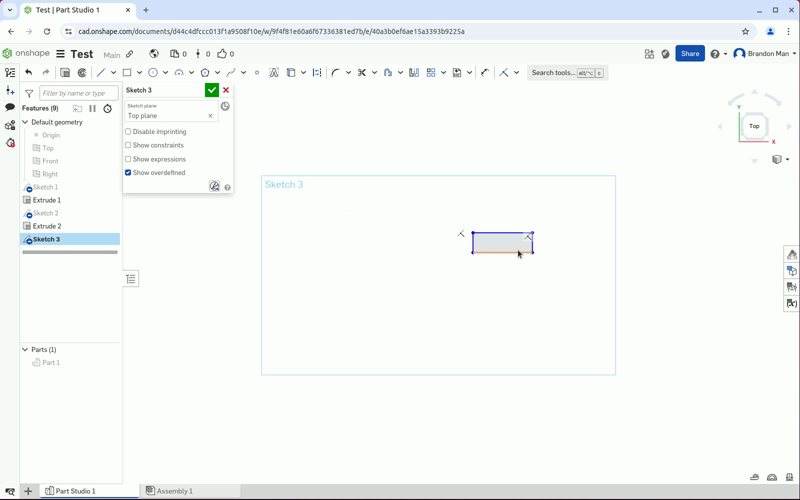
scroll(6)
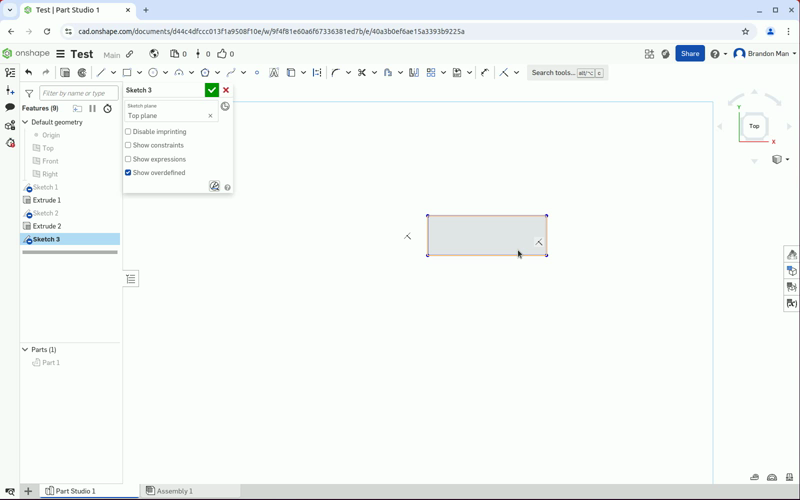
click(518, 249)
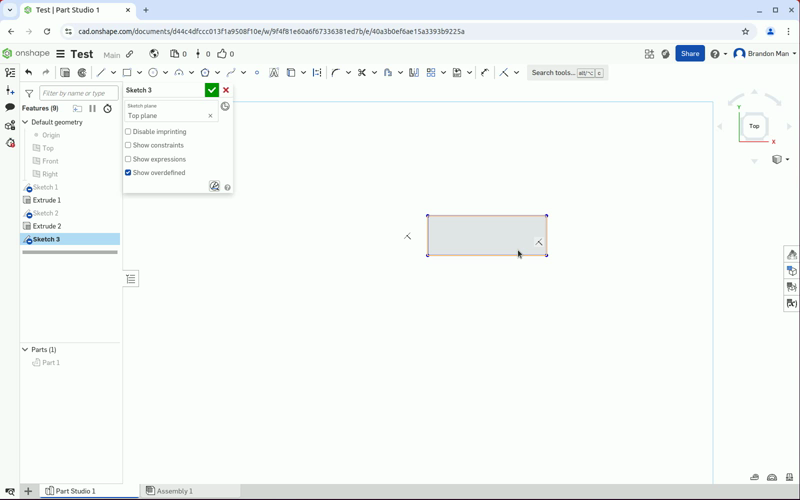
scroll(-6)
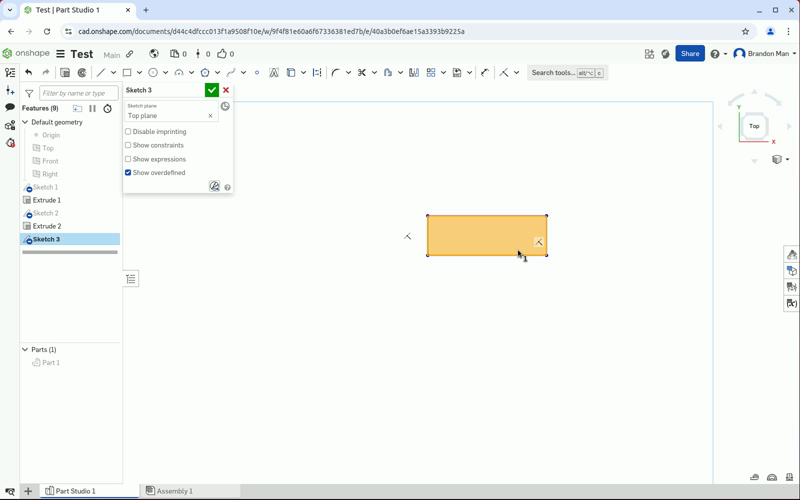
scroll(-6)
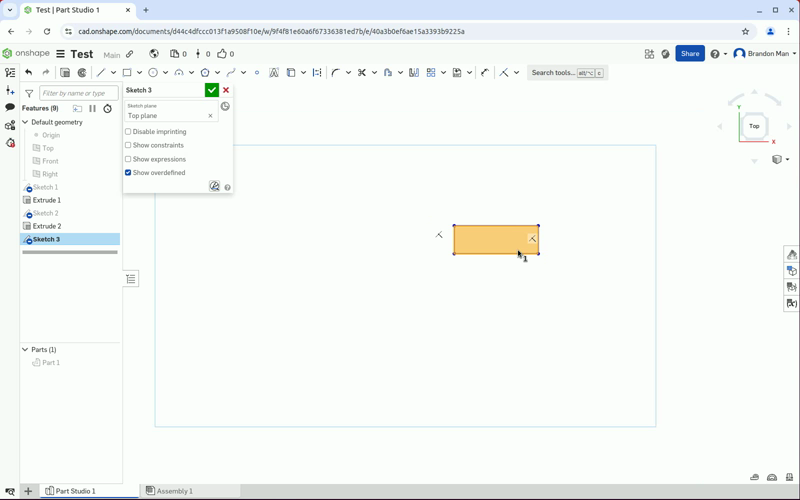
scroll(-6)
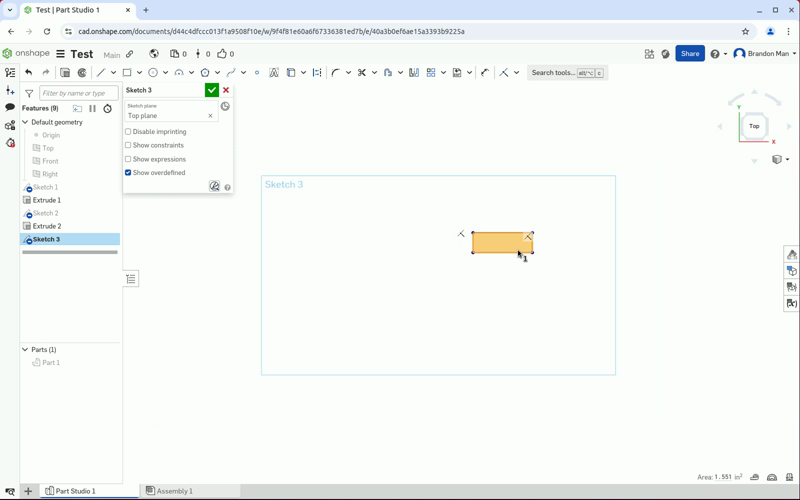
scroll(-6)
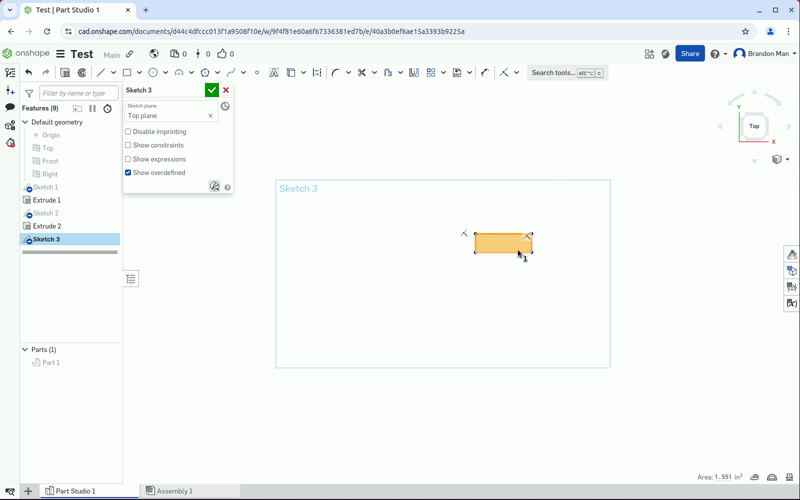
scroll(-6)
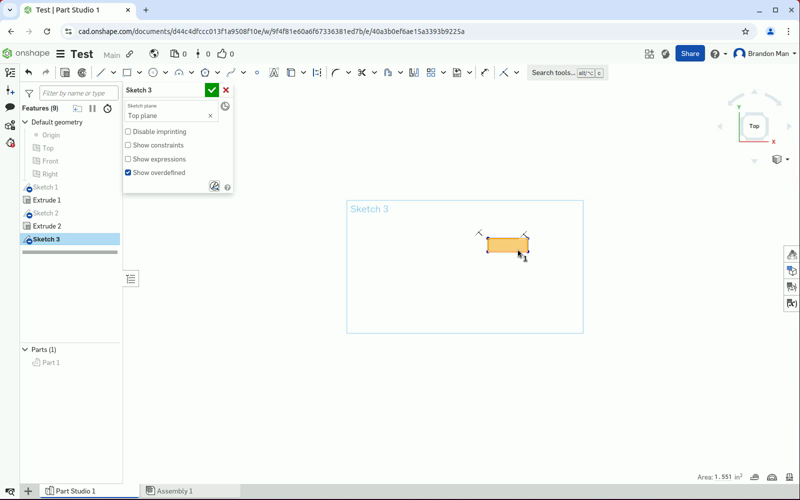
scroll(-6)
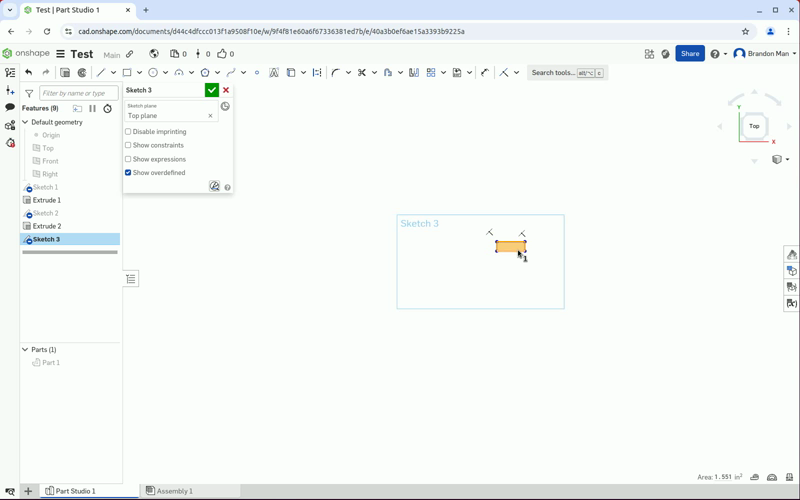
scroll(-6)
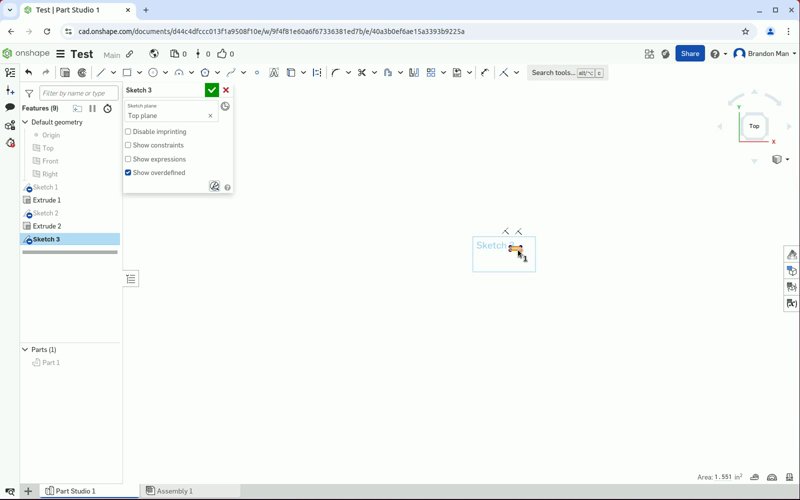
mouse_move(73, 352)
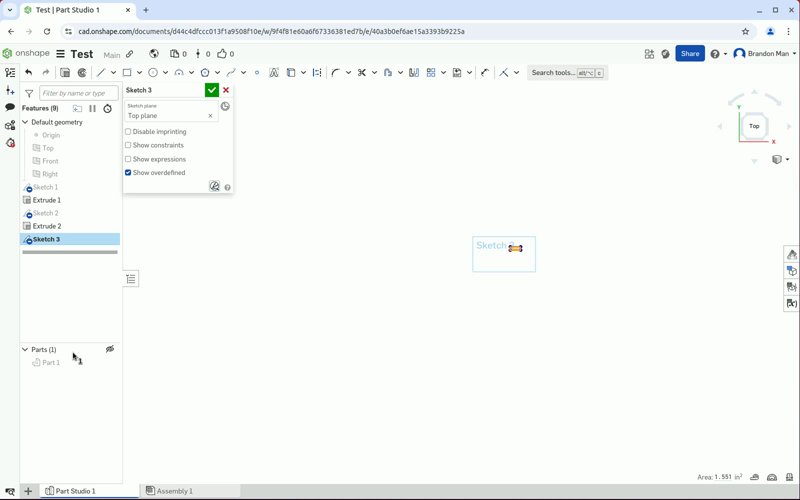
key(shift+y)
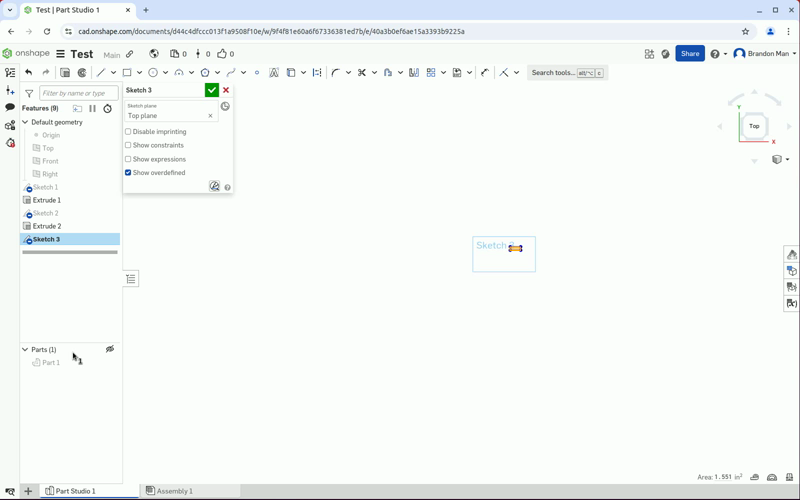
key(shift+e)
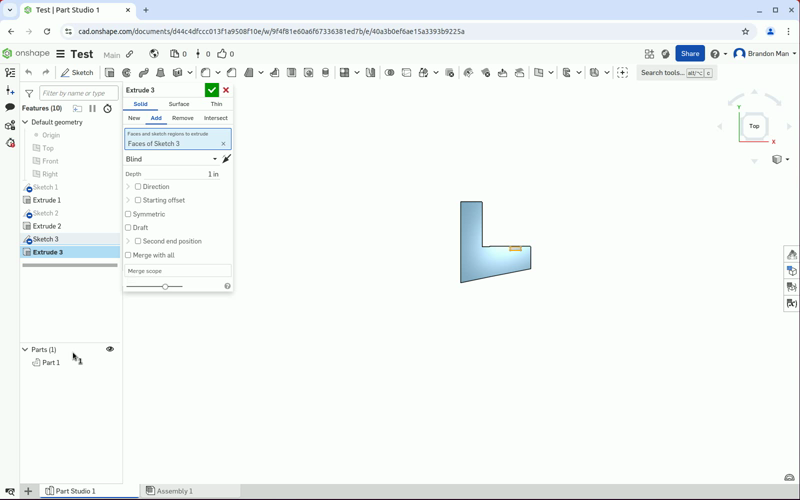
mouse_move(143, 106)
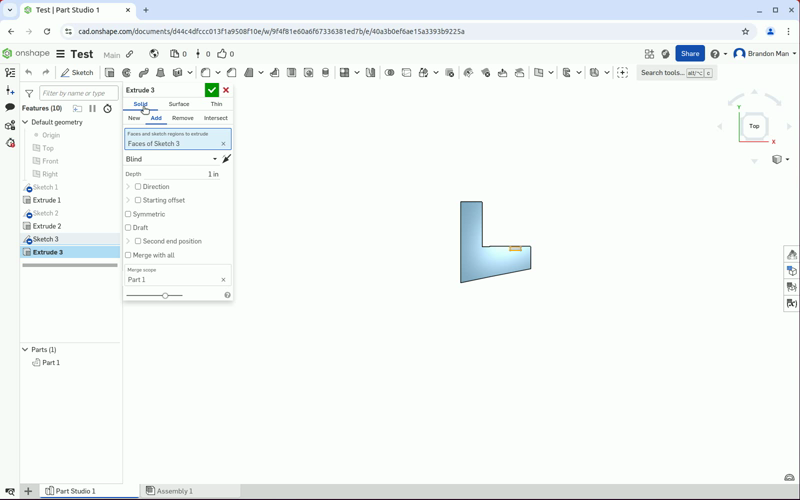
click(143, 106)
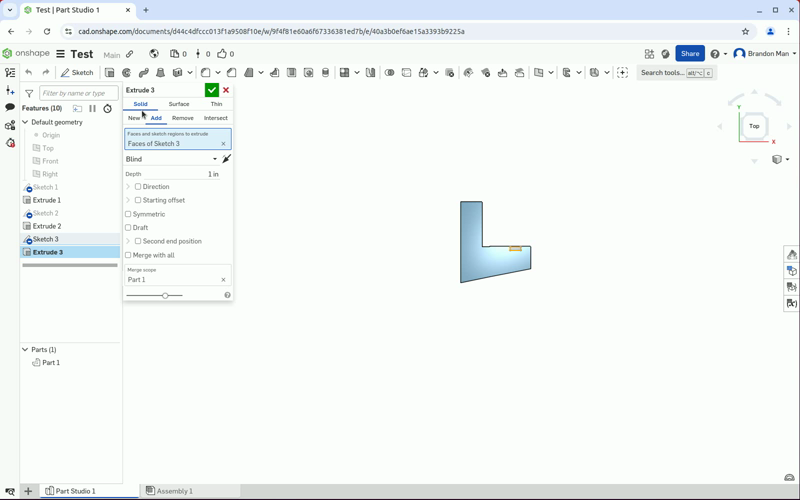
mouse_move(137, 120)
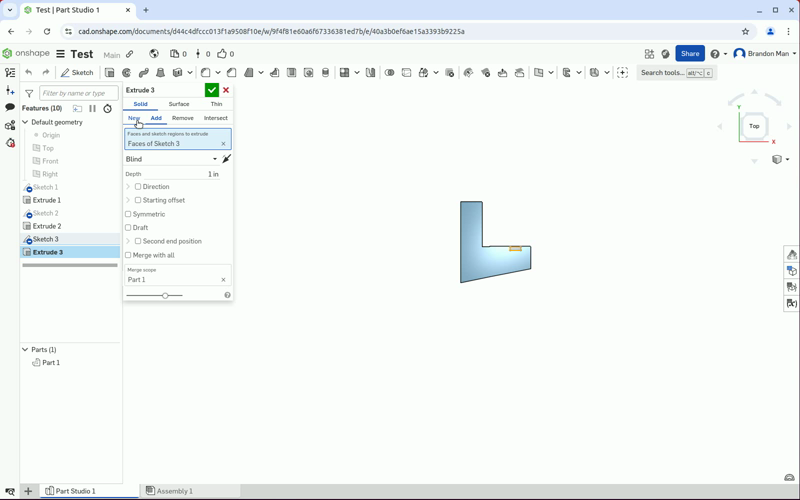
click(137, 120)
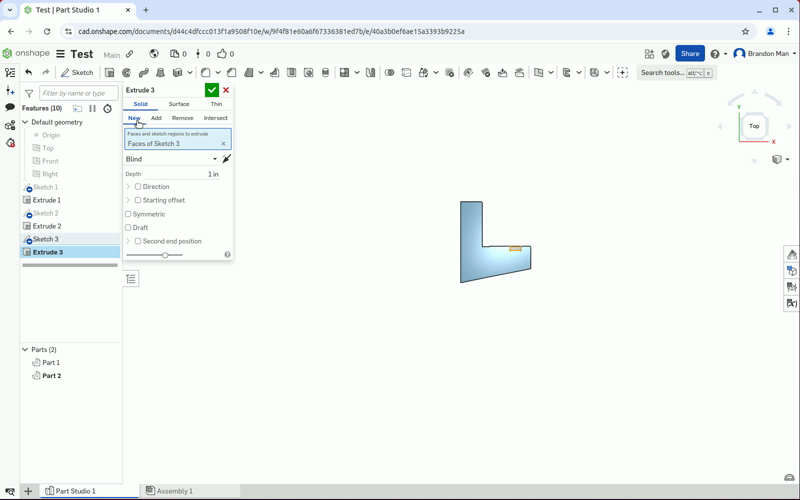
key(tab, 4)
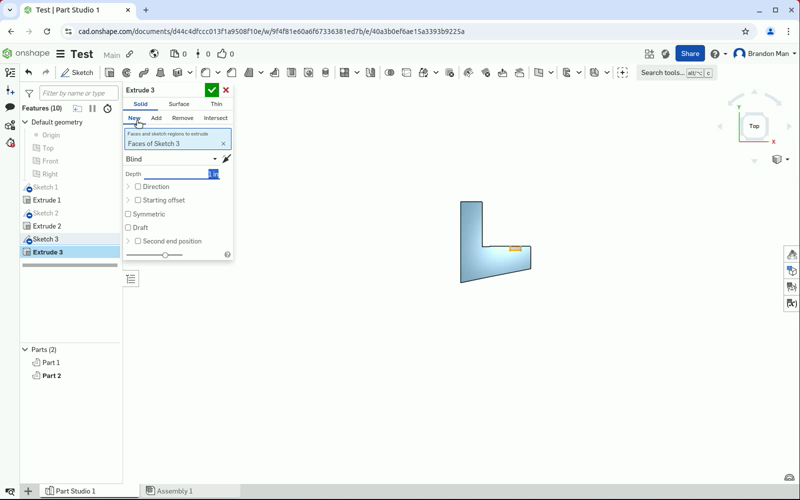
text(-0.241)
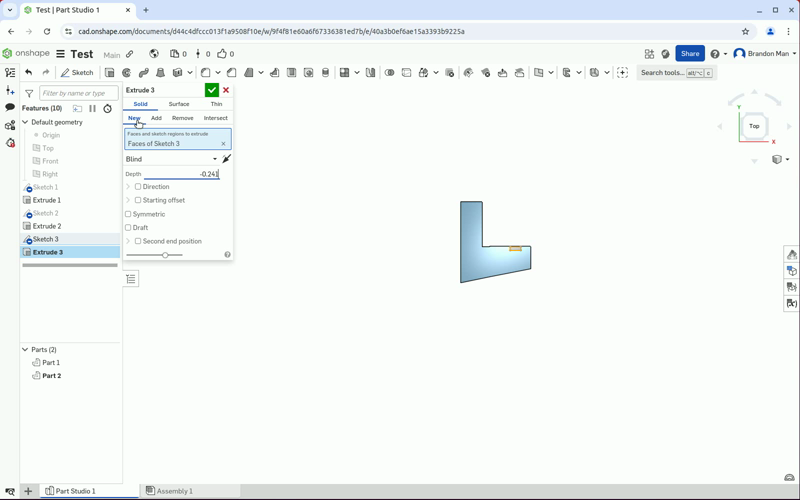
key(enter)
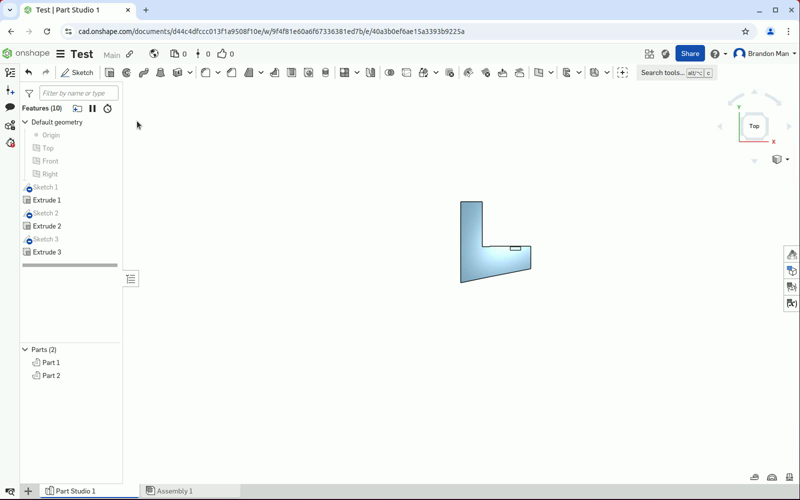
key(shift+h)
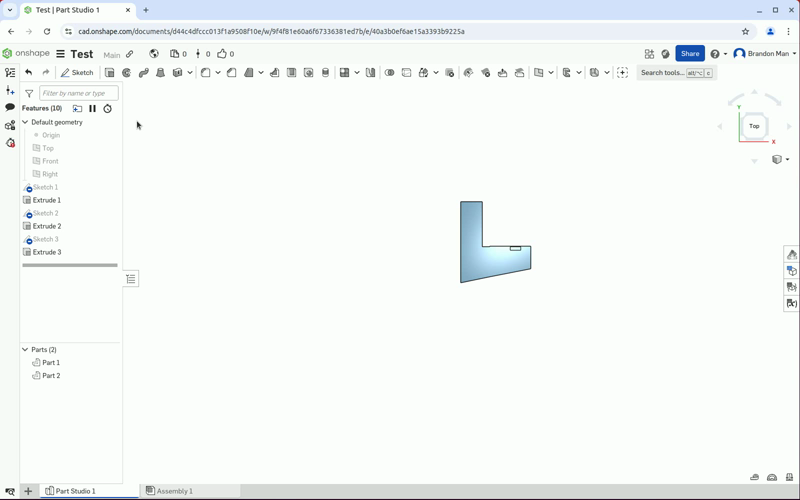
key(shift+h)
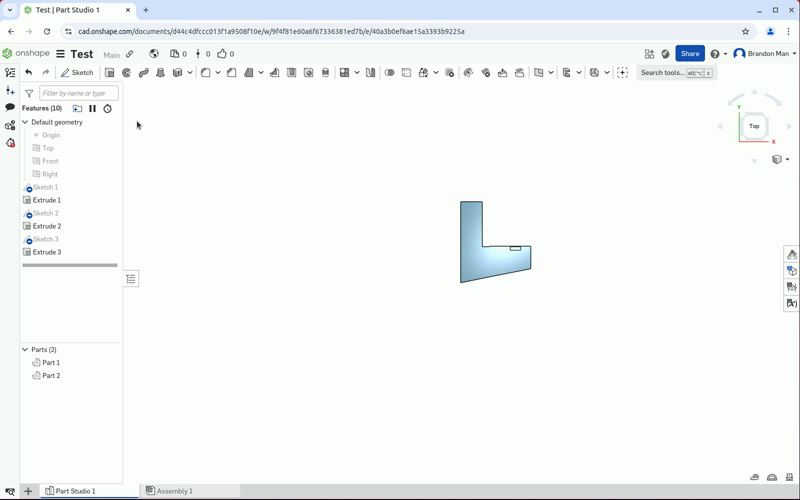
mouse_move(73, 189)
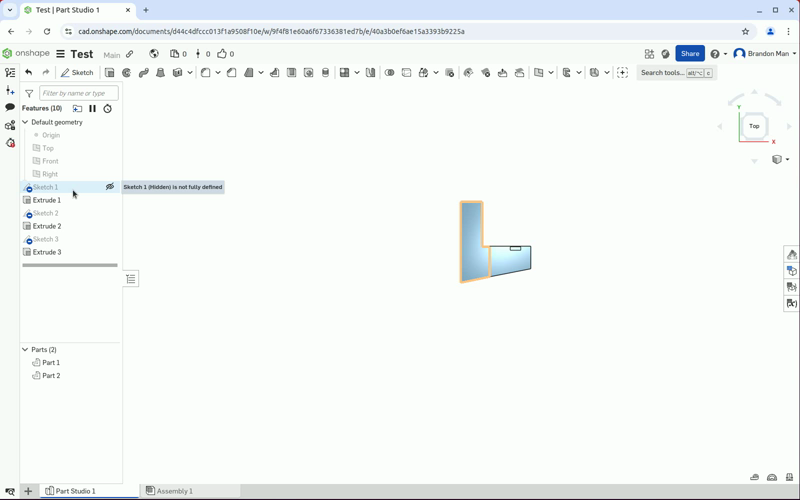
click(73, 189)
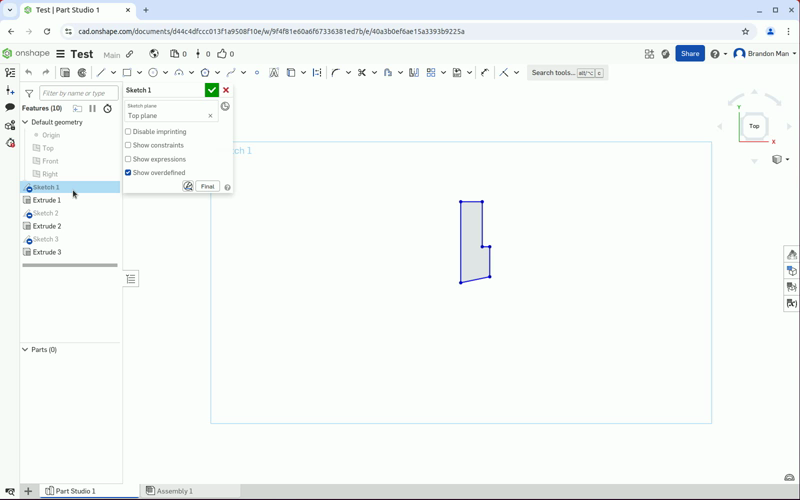
mouse_move(229, 92)
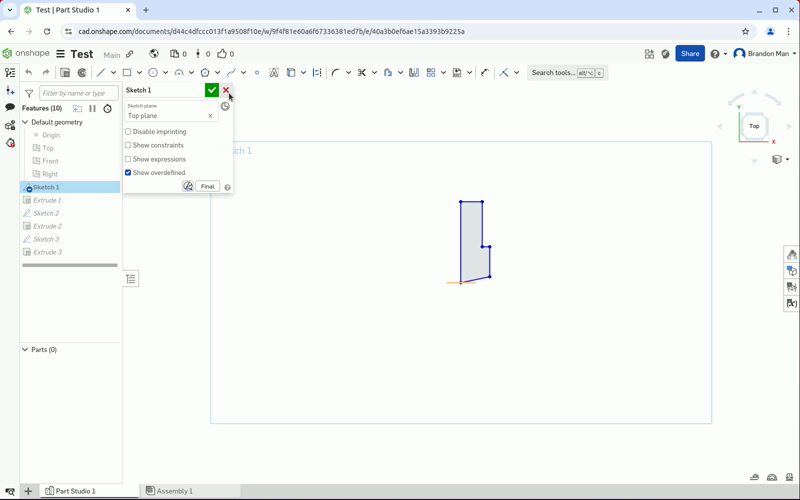
click(229, 92)
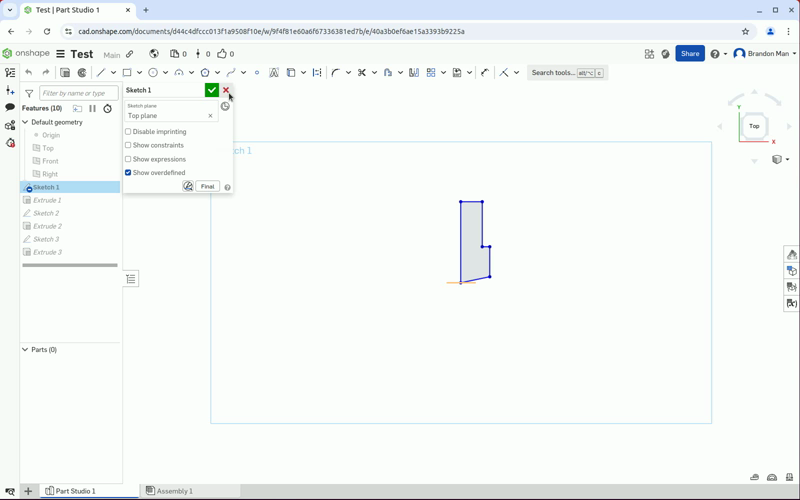
key(shift+s)
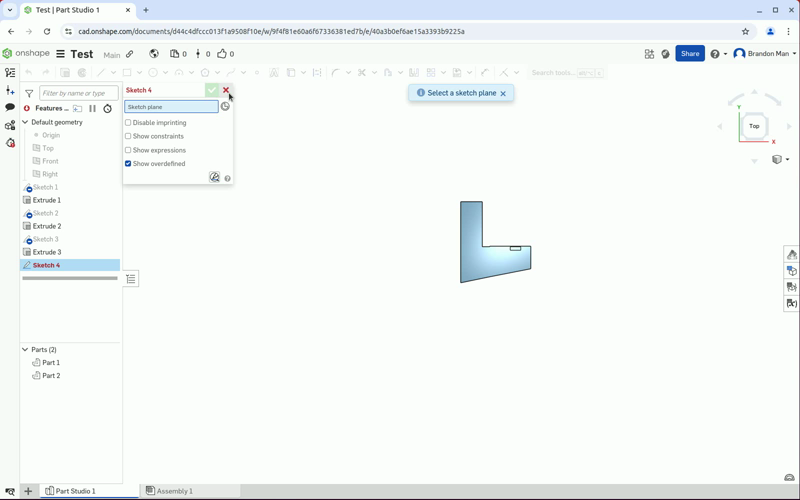
mouse_move(73, 150)
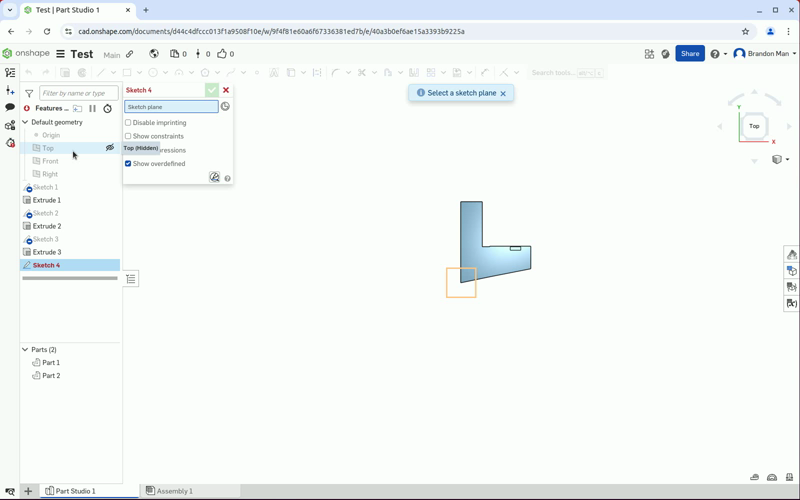
click(73, 150)
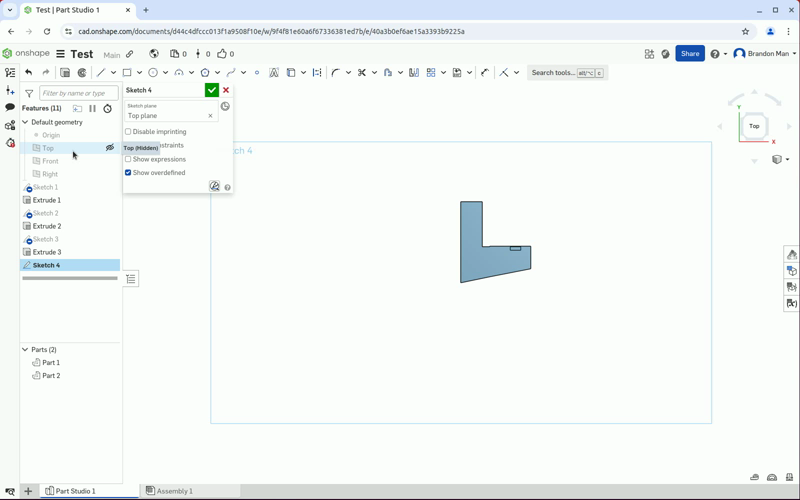
mouse_move(73, 352)
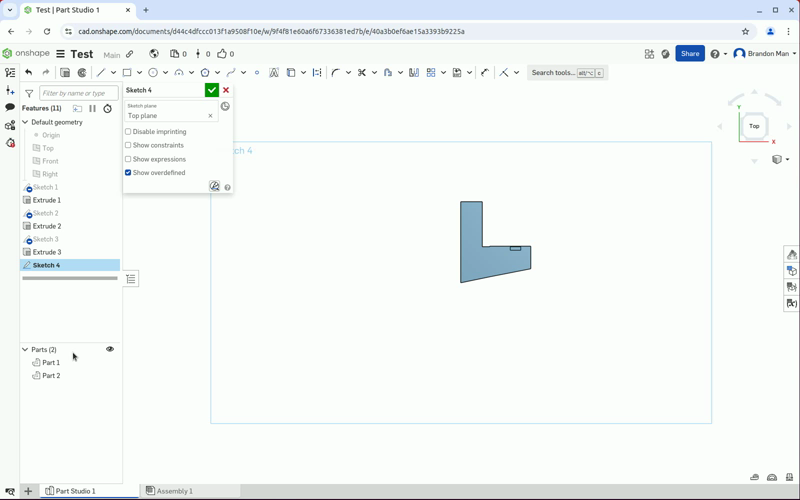
key(y)
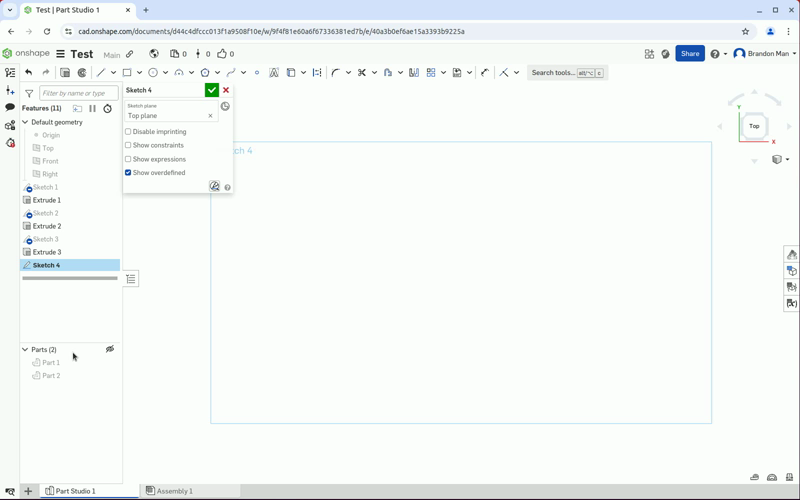
key(l)
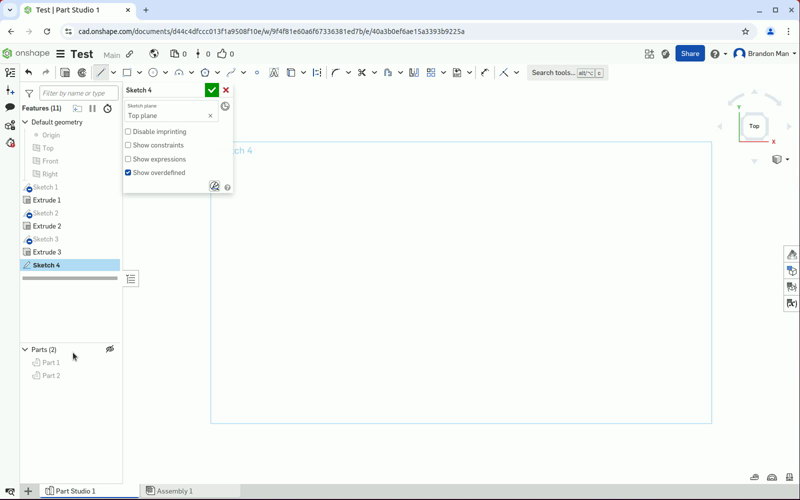
key_down(shift)
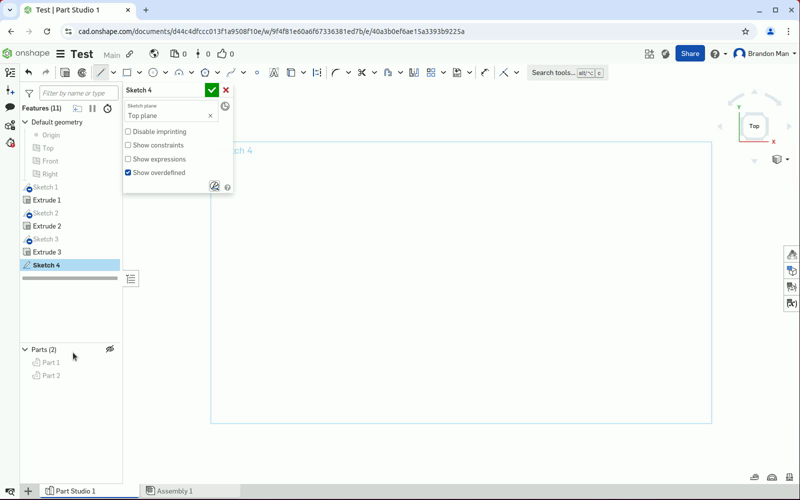
mouse_move(529, 222)
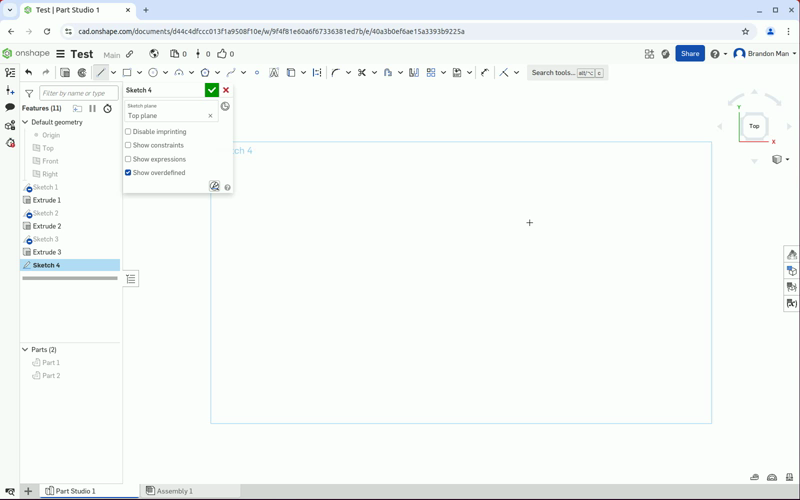
click(529, 222)
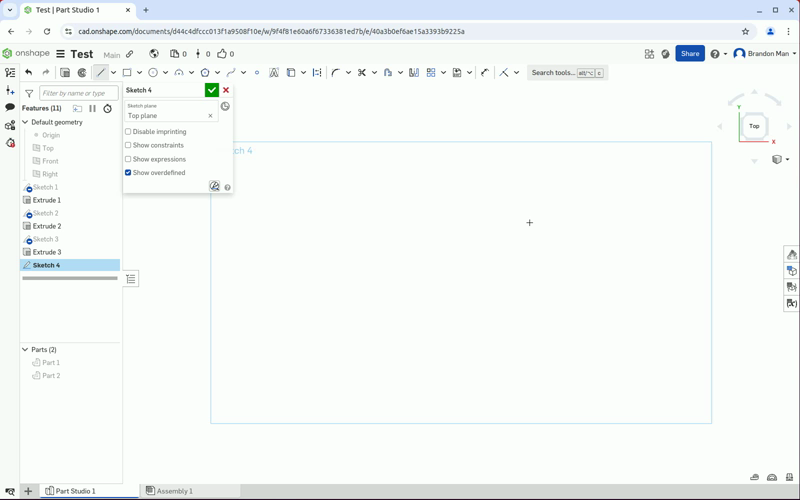
key_up(shift)
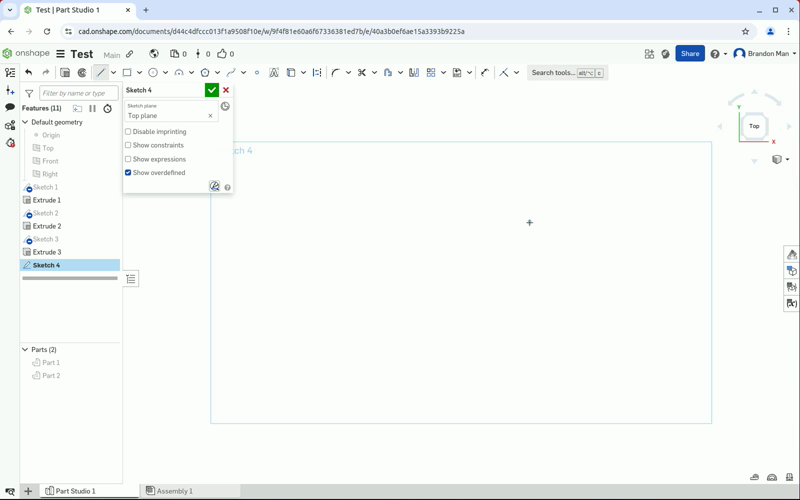
key_down(shift)
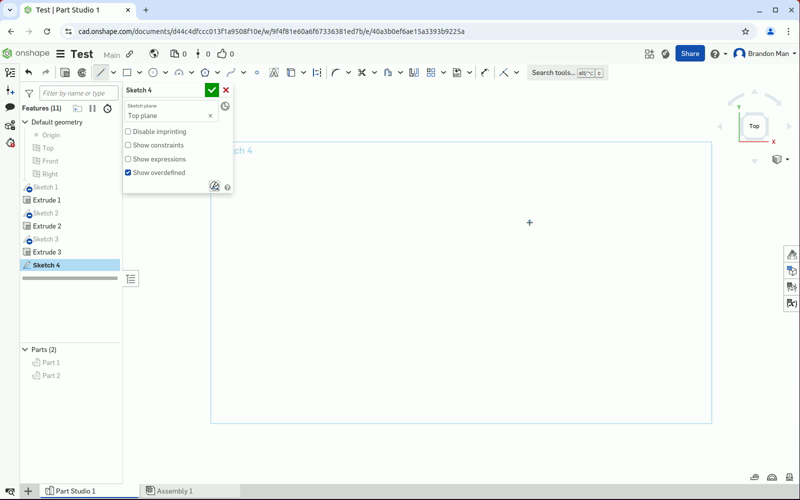
mouse_move(559, 222)
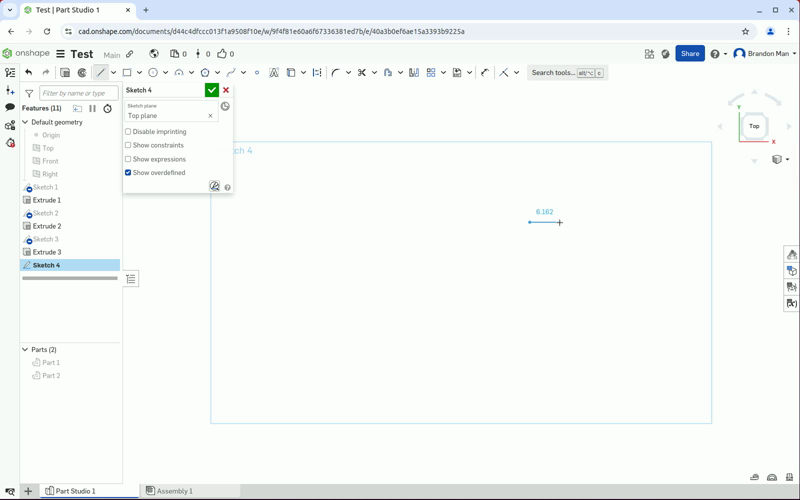
mouse_move(533, 222)
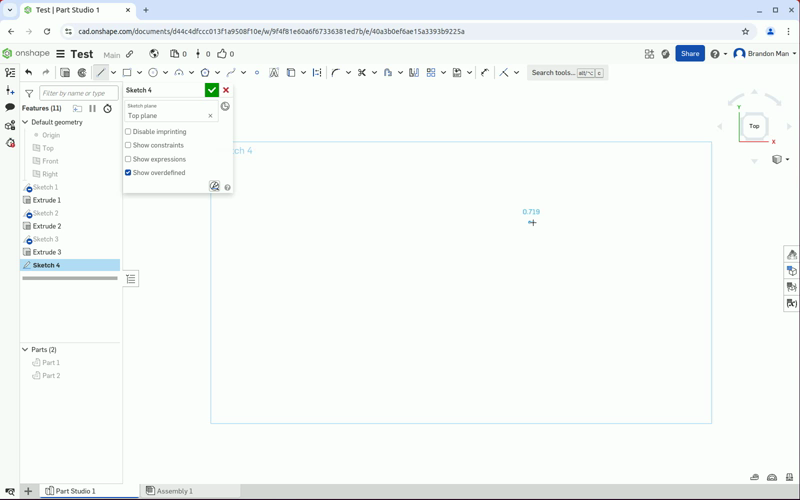
scroll(6)
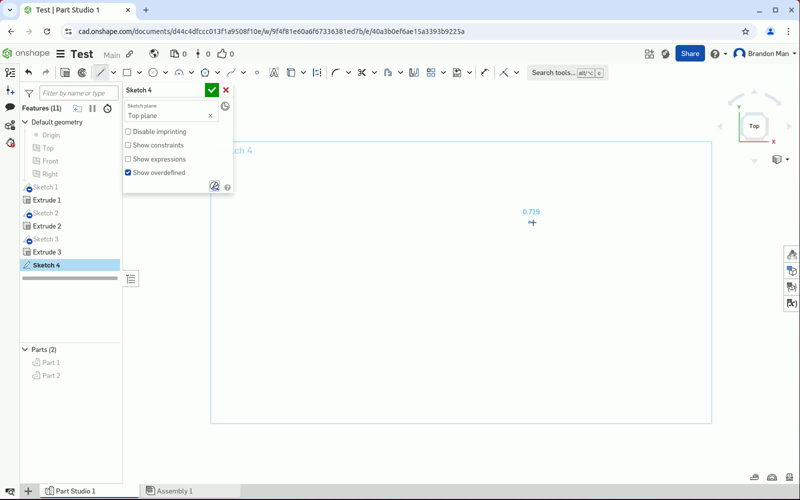
scroll(6)
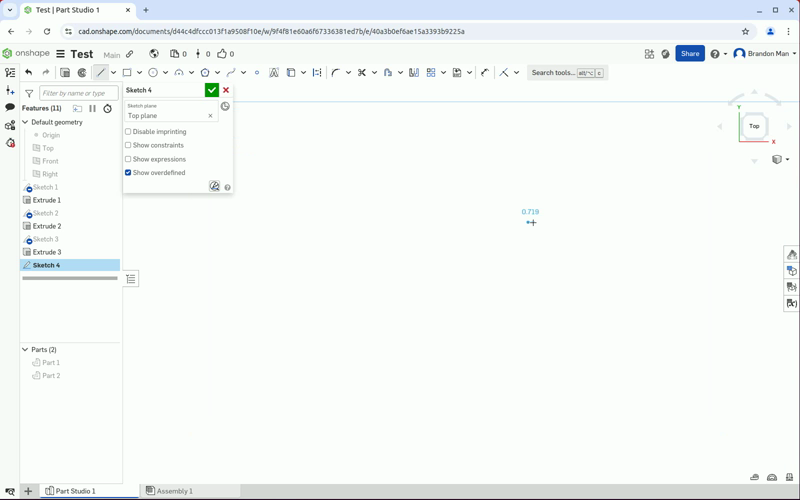
scroll(6)
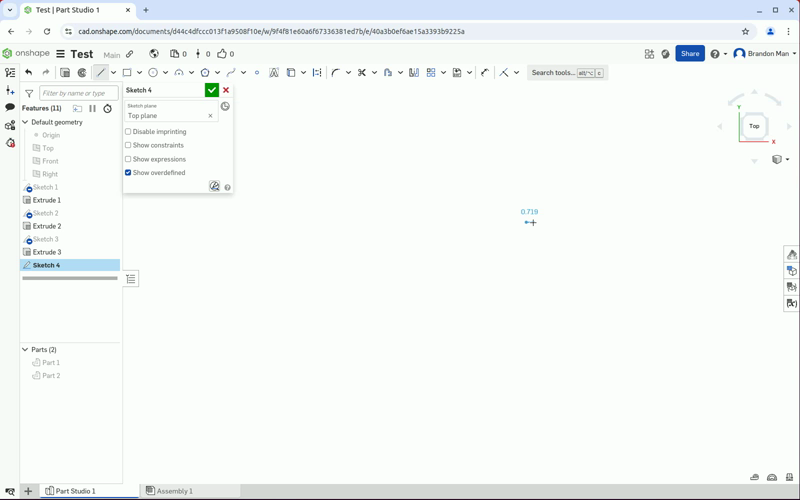
scroll(6)
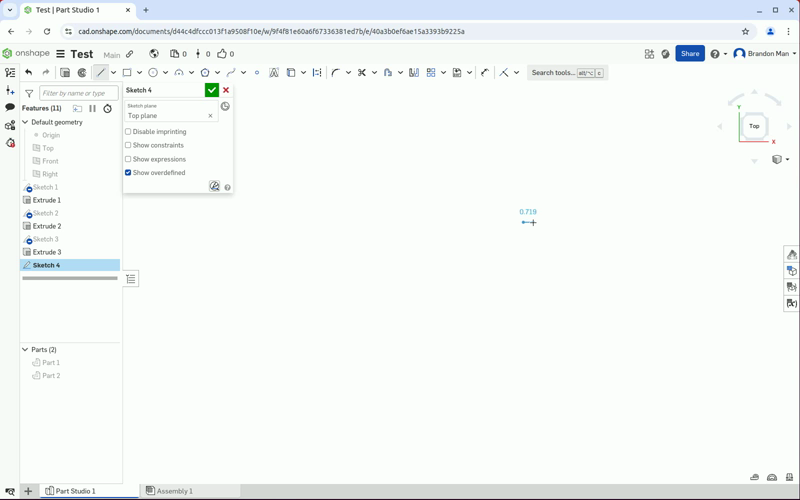
scroll(6)
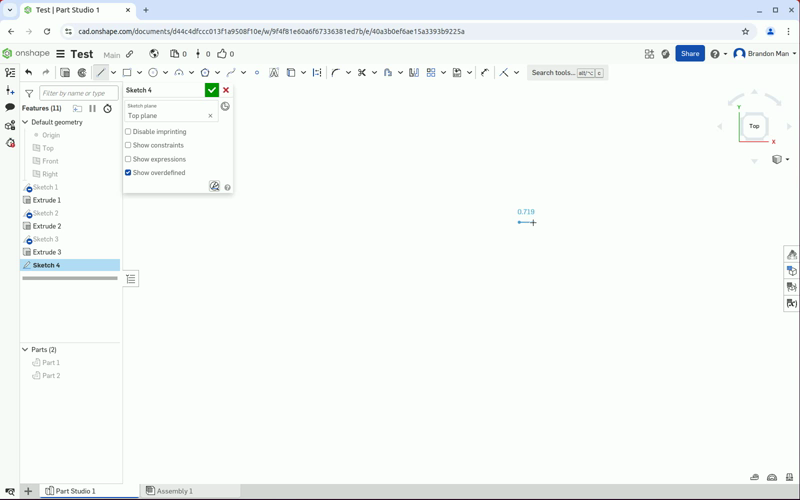
scroll(6)
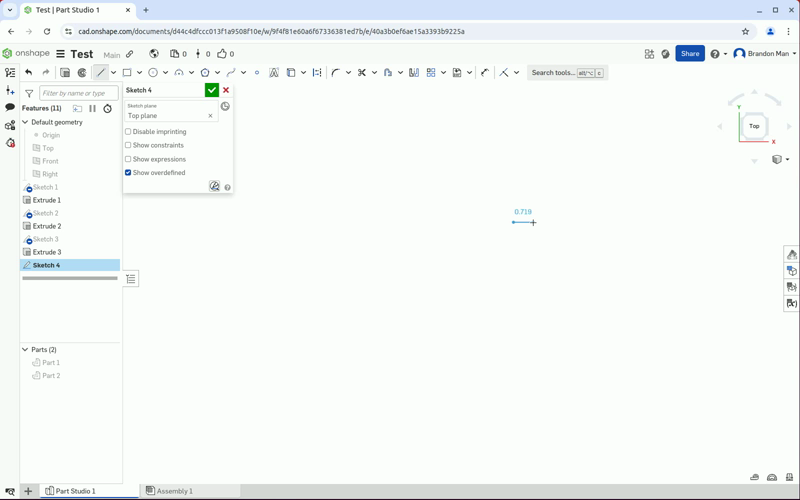
scroll(6)
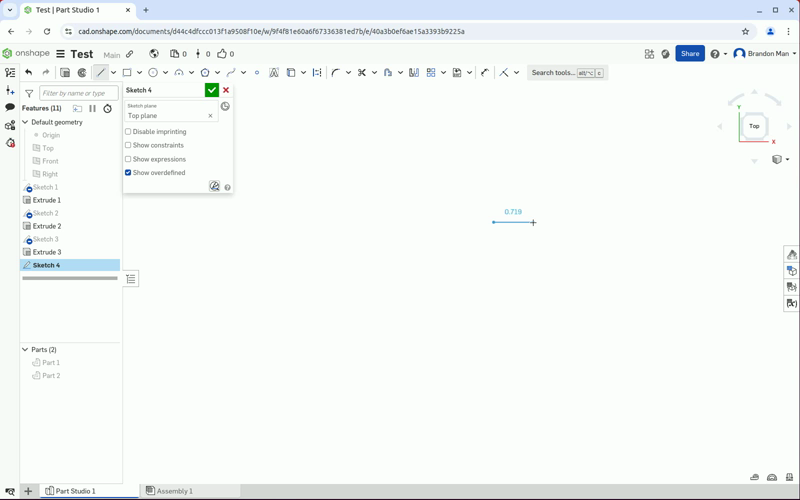
click(533, 222)
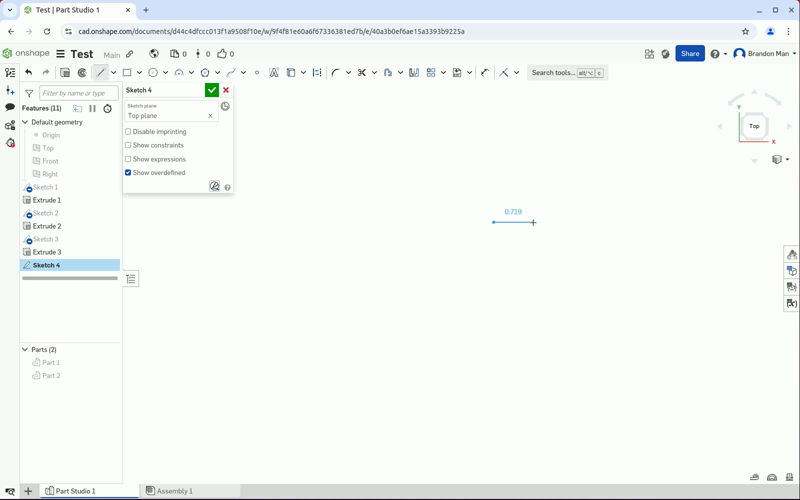
scroll(-6)
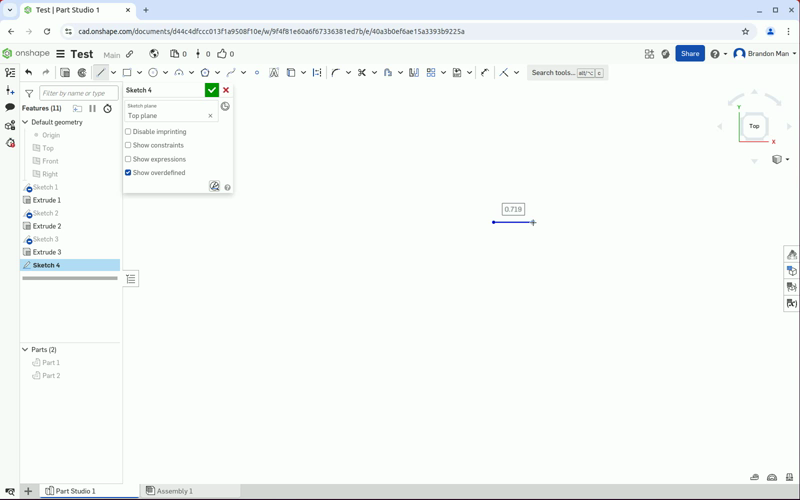
scroll(-6)
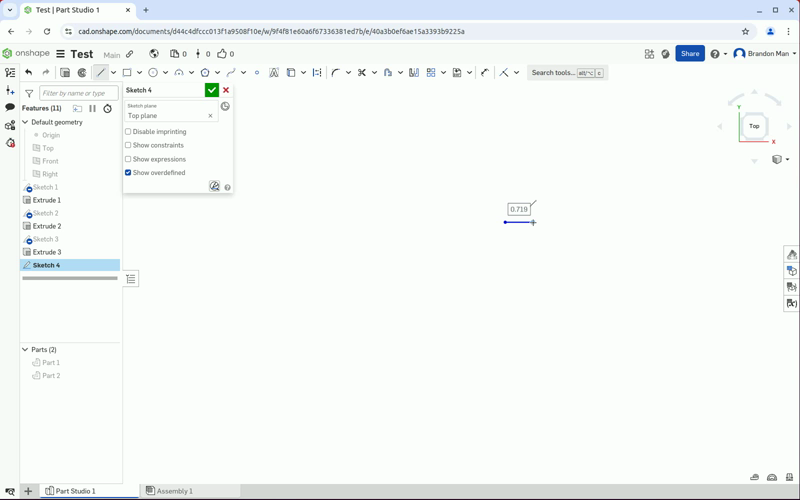
scroll(-6)
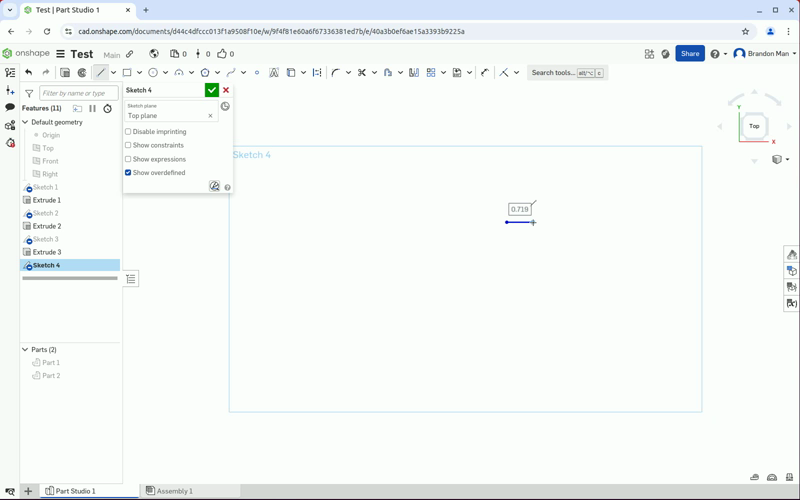
scroll(-6)
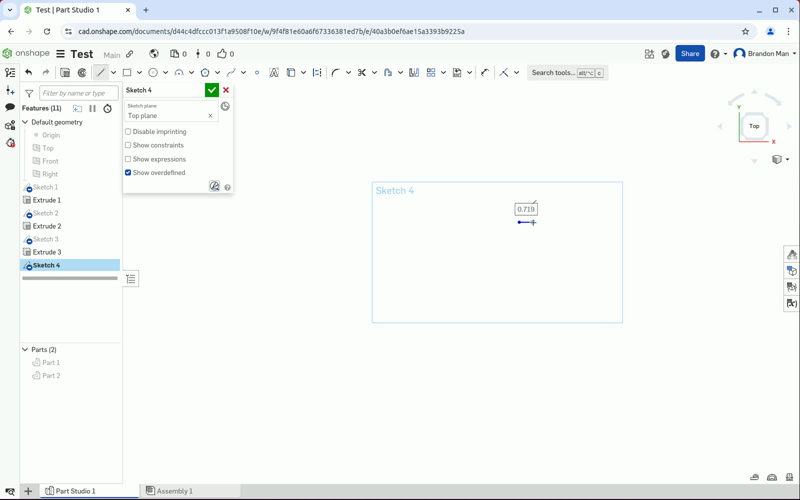
scroll(-6)
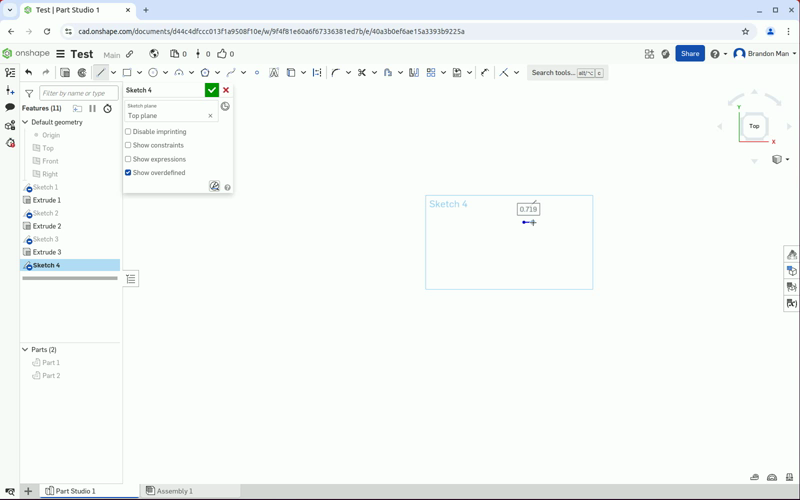
scroll(-6)
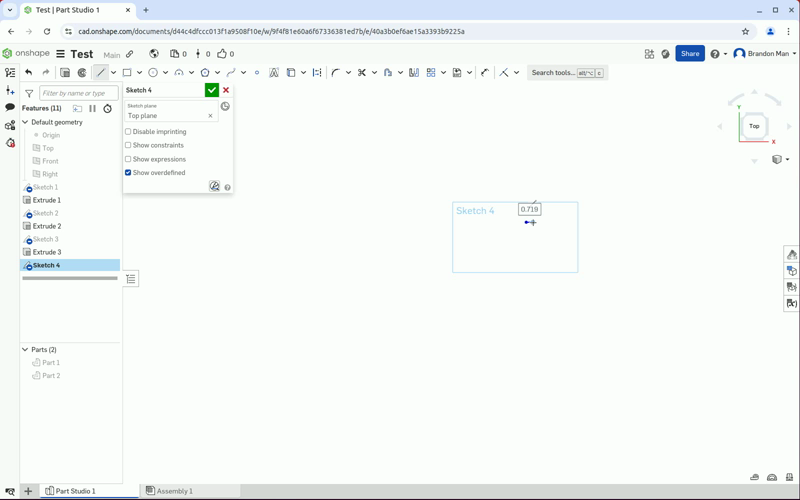
scroll(-6)
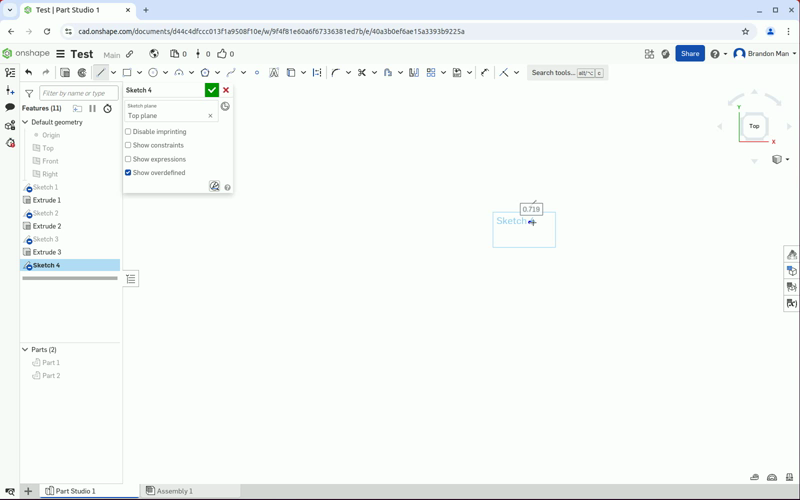
key_up(shift)
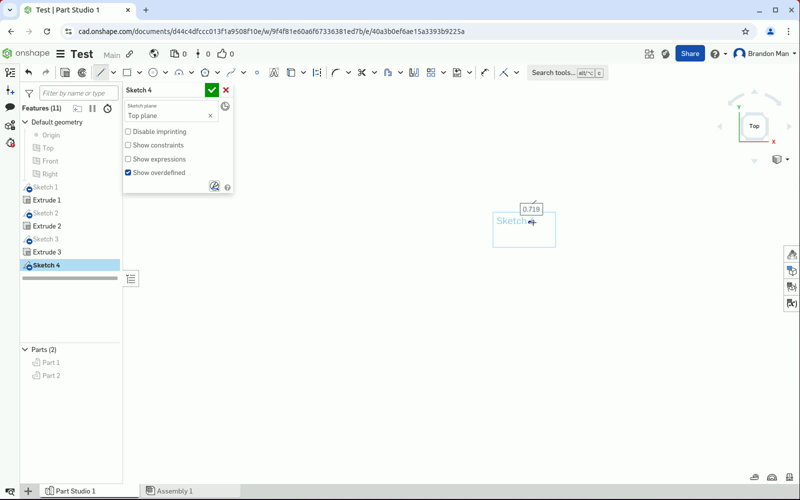
key_down(shift)
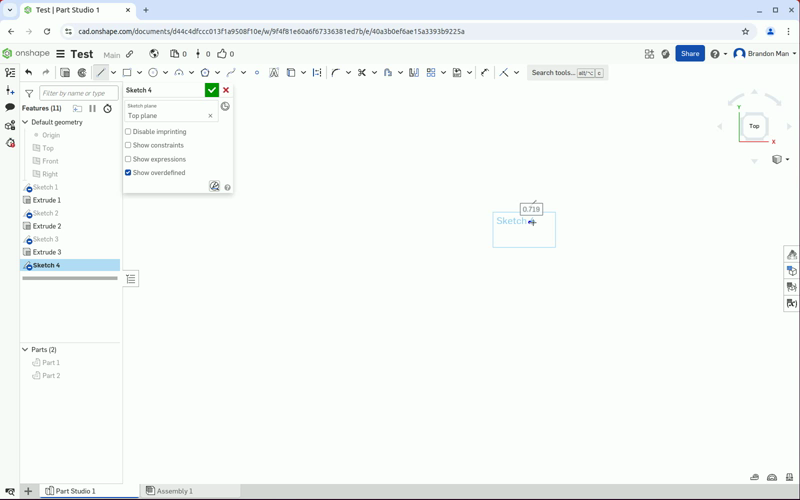
mouse_move(563, 222)
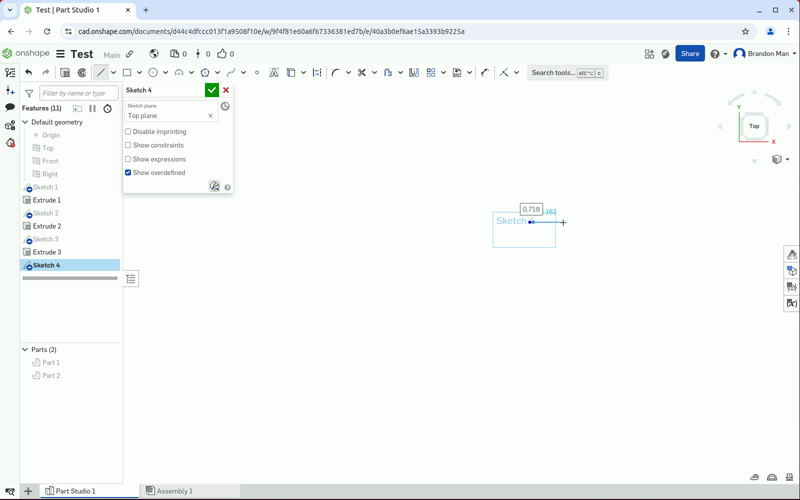
mouse_move(533, 211)
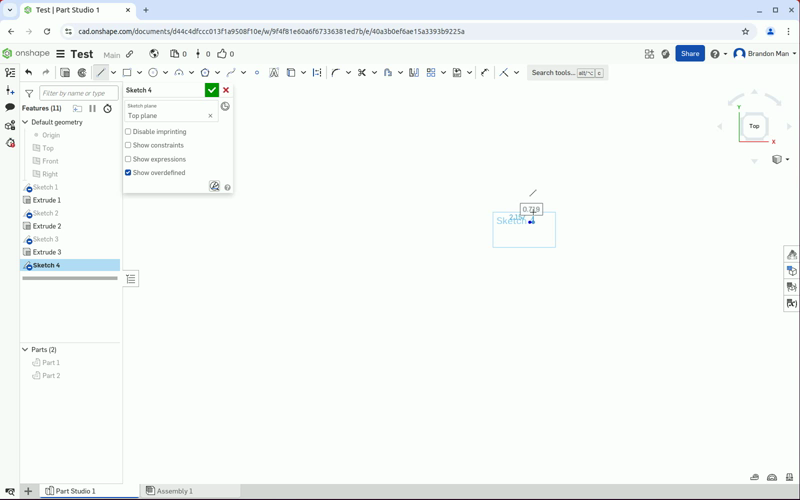
click(533, 211)
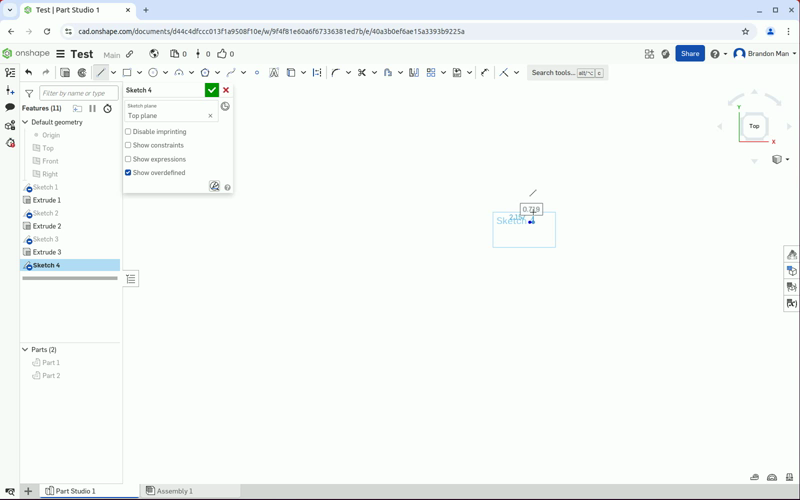
key_up(shift)
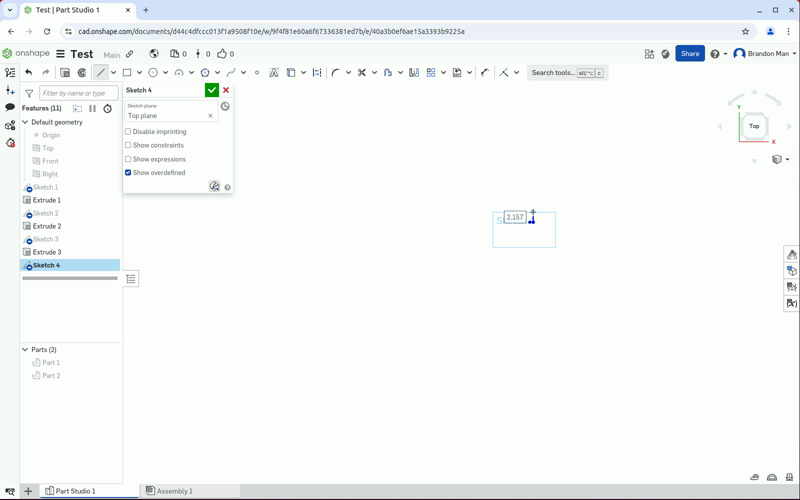
key_down(shift)
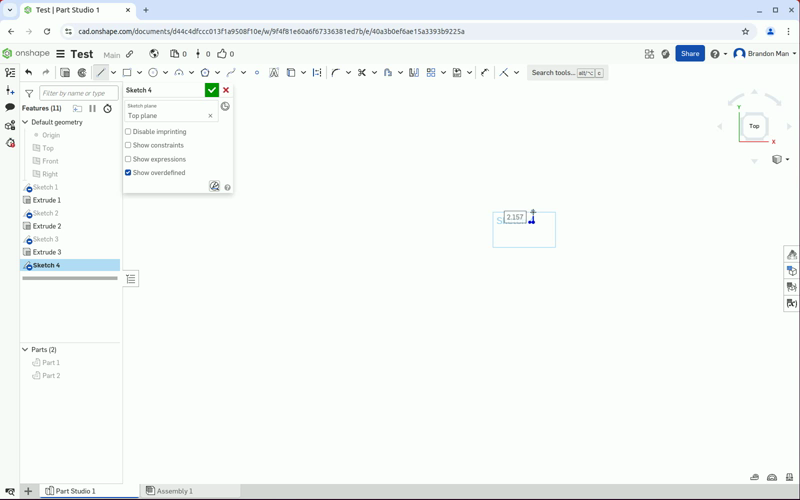
mouse_move(563, 211)
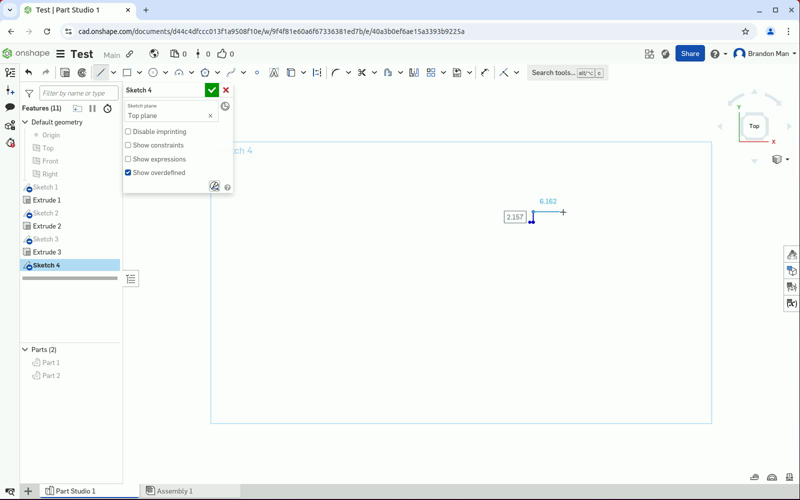
mouse_move(529, 211)
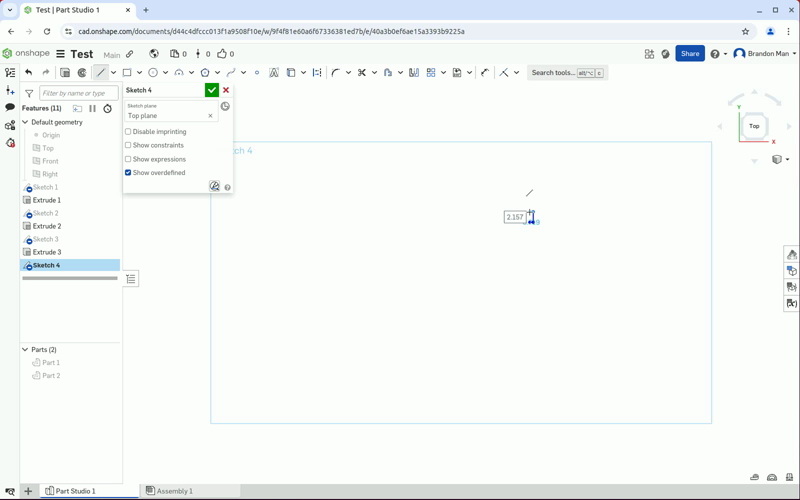
scroll(6)
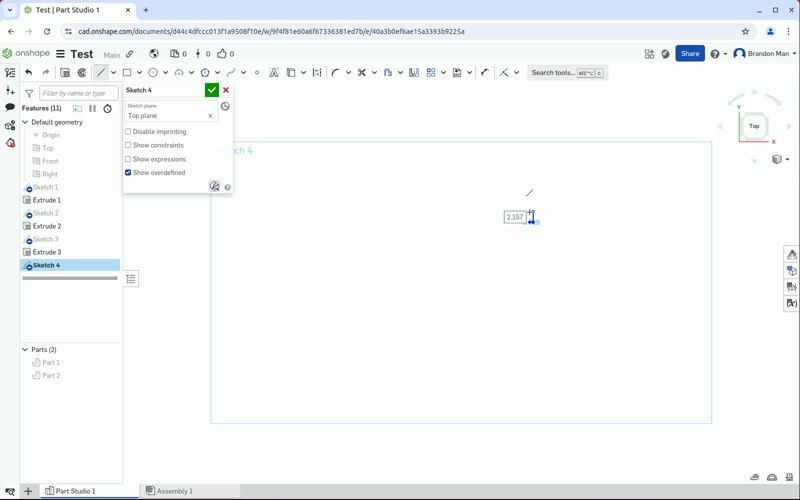
scroll(6)
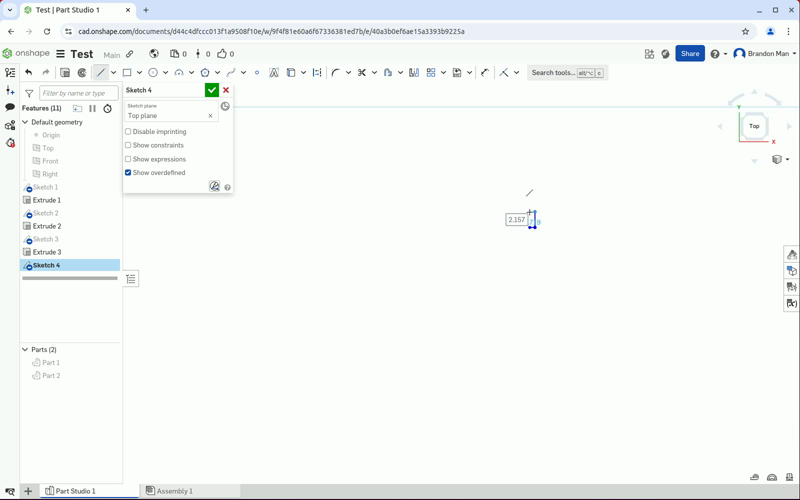
scroll(6)
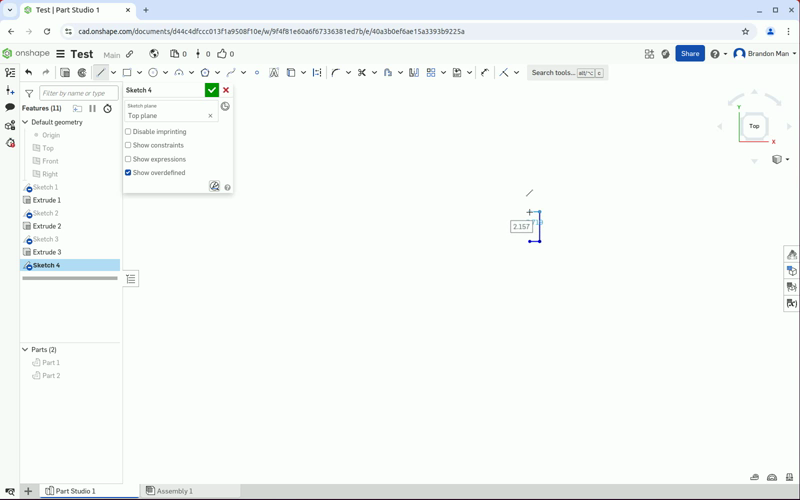
scroll(6)
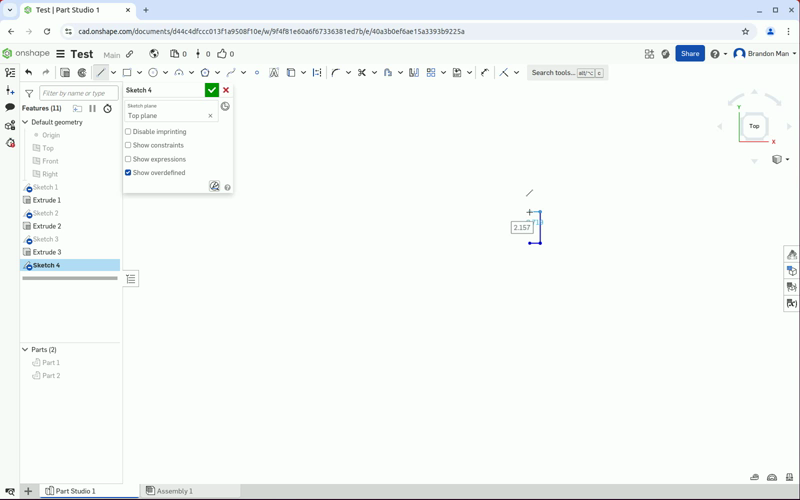
scroll(6)
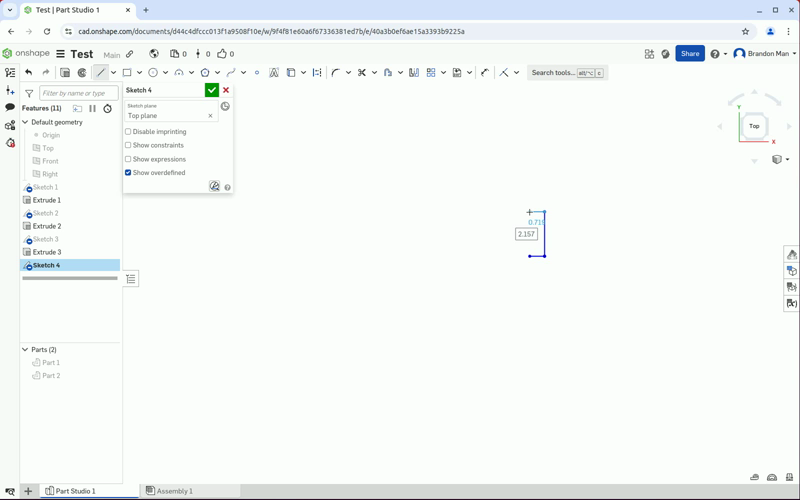
scroll(6)
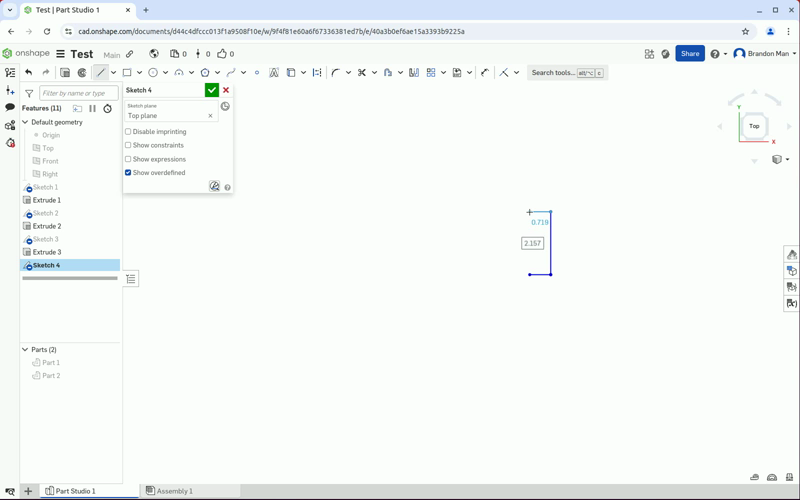
scroll(6)
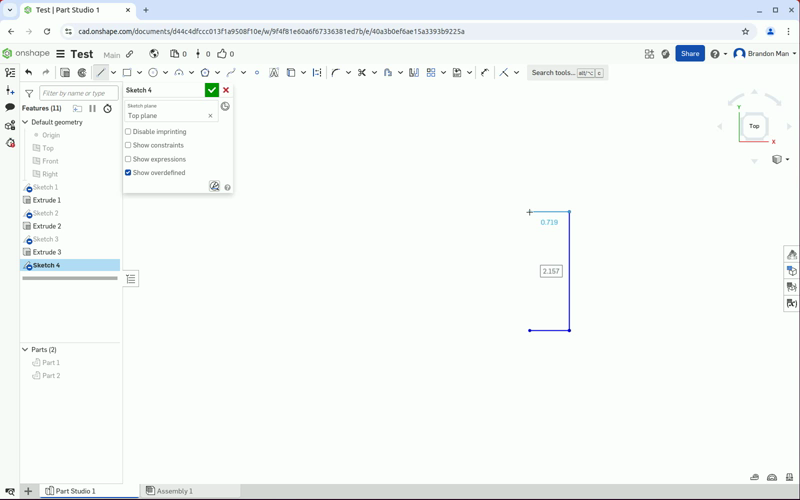
click(529, 211)
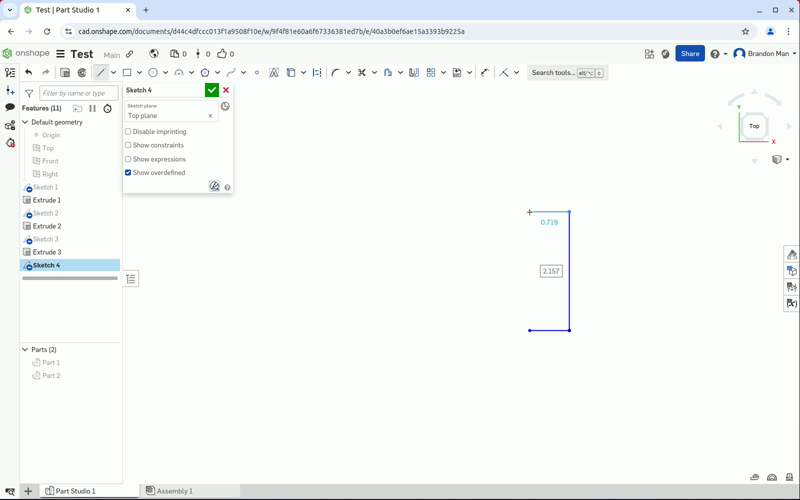
scroll(-6)
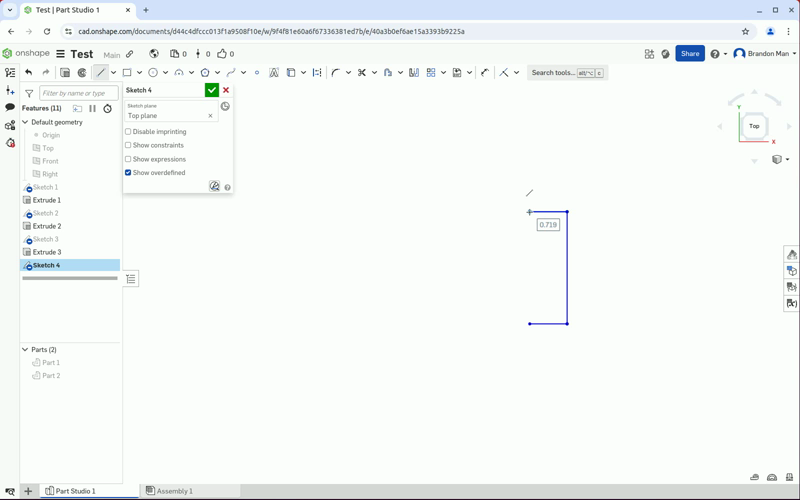
scroll(-6)
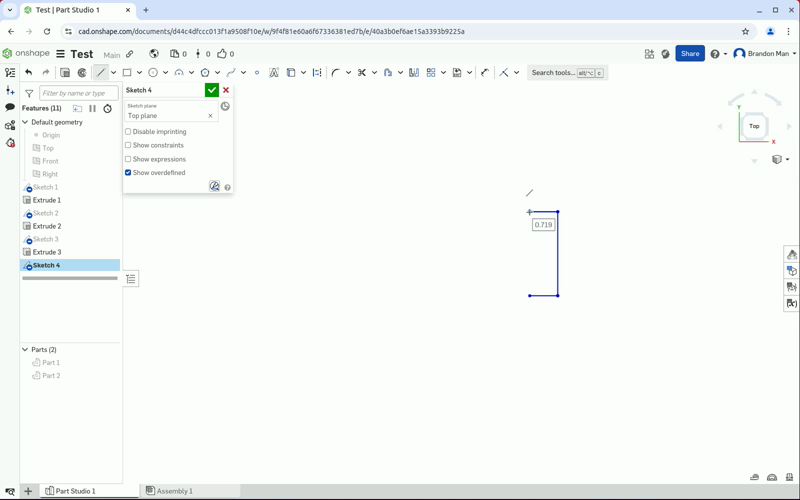
scroll(-6)
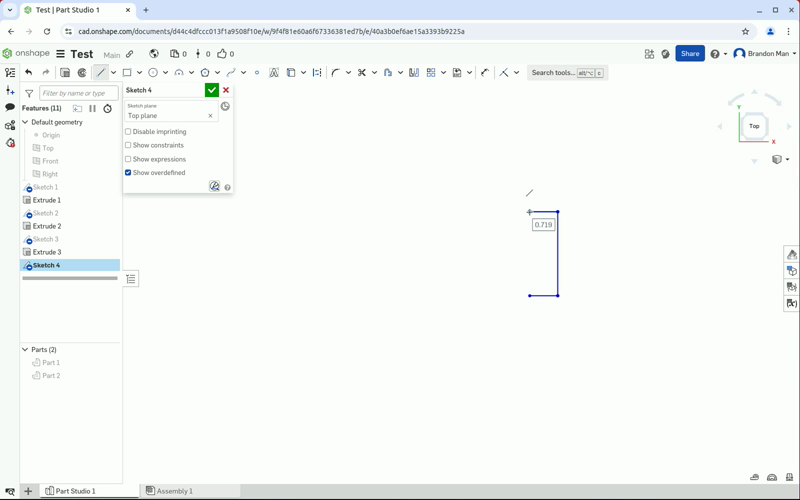
scroll(-6)
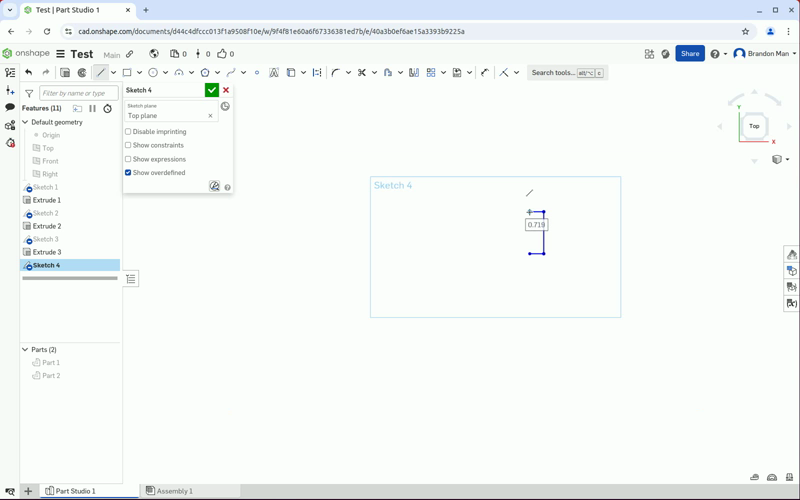
scroll(-6)
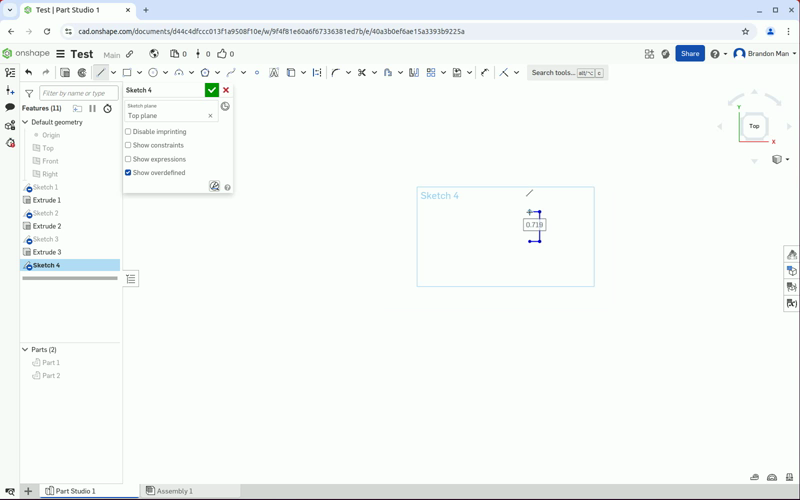
scroll(-6)
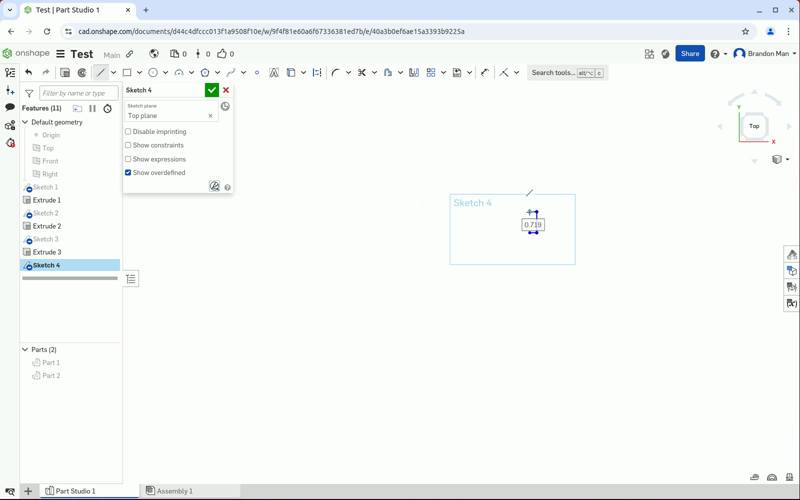
scroll(-6)
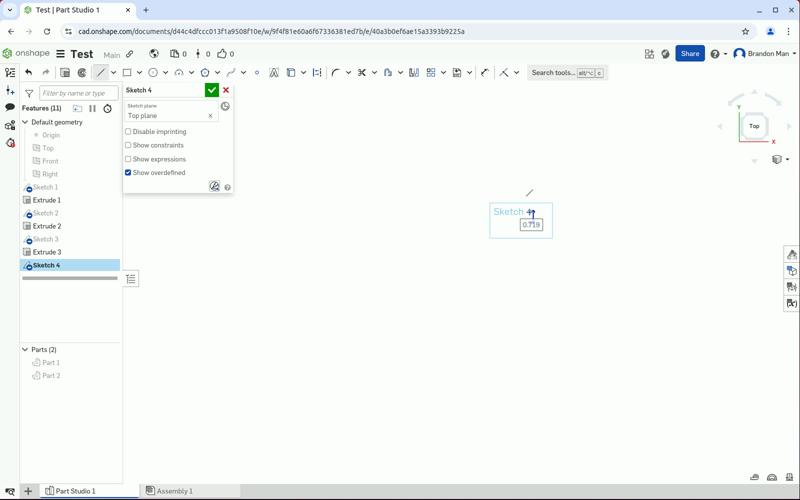
key_up(shift)
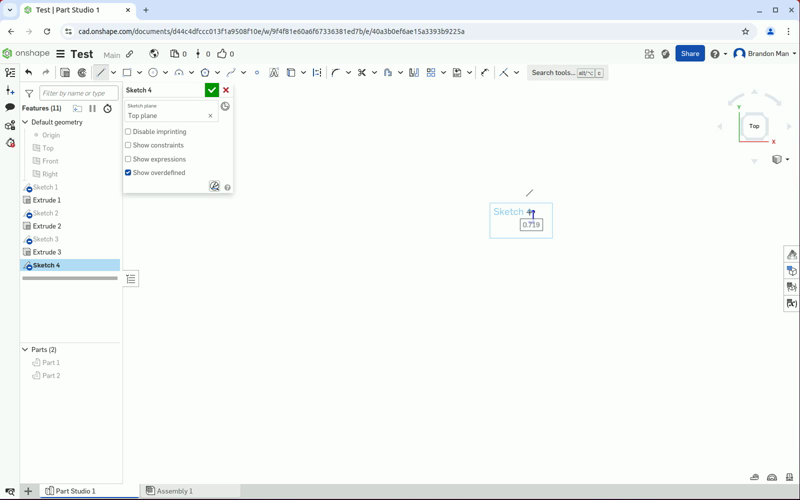
mouse_move(559, 211)
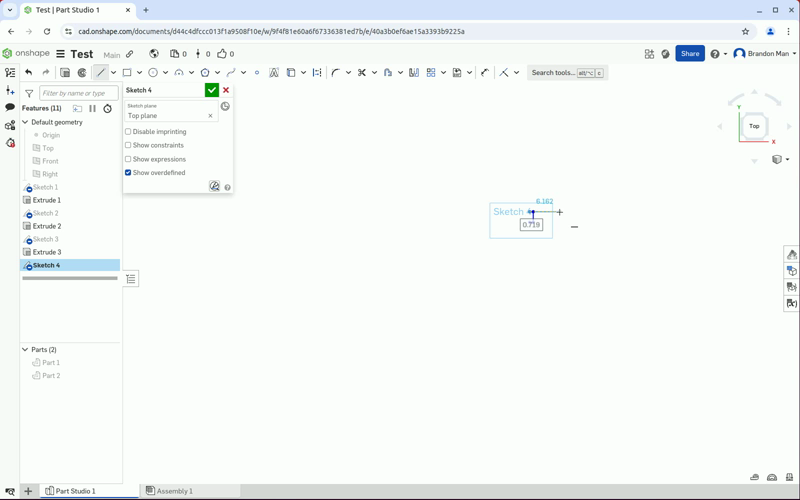
key_down(shift)
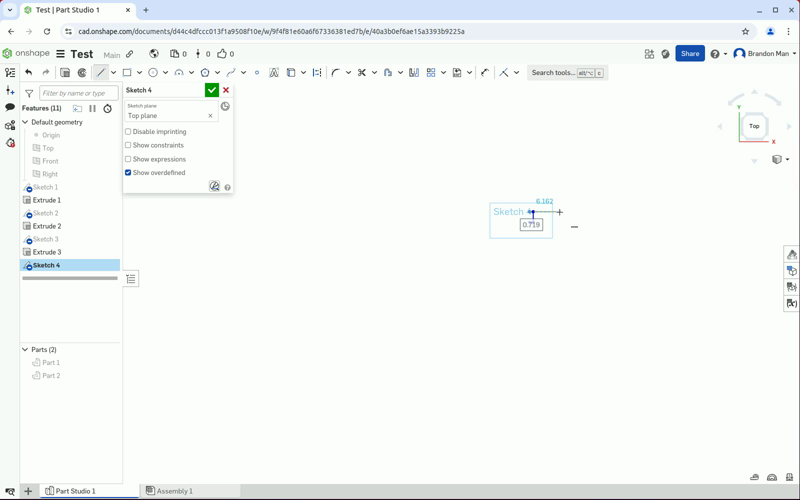
mouse_move(529, 222)
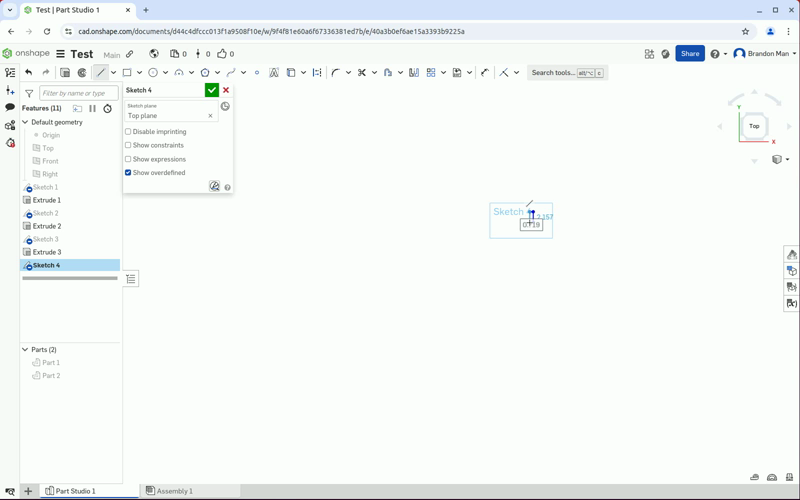
scroll(6)
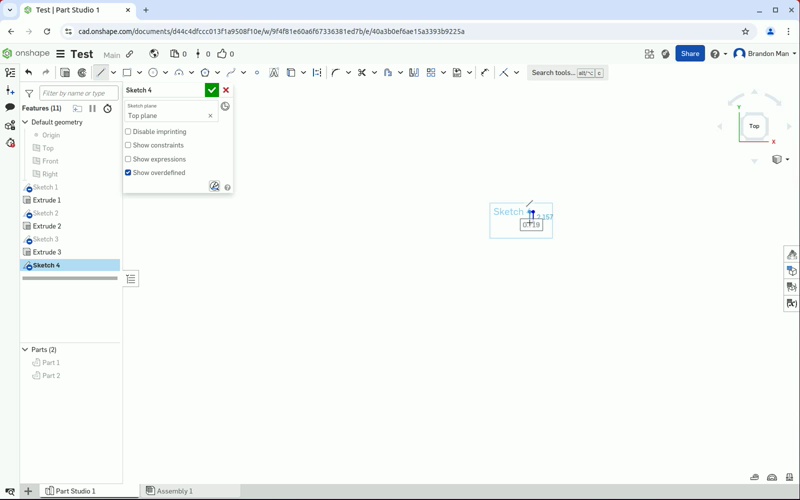
scroll(6)
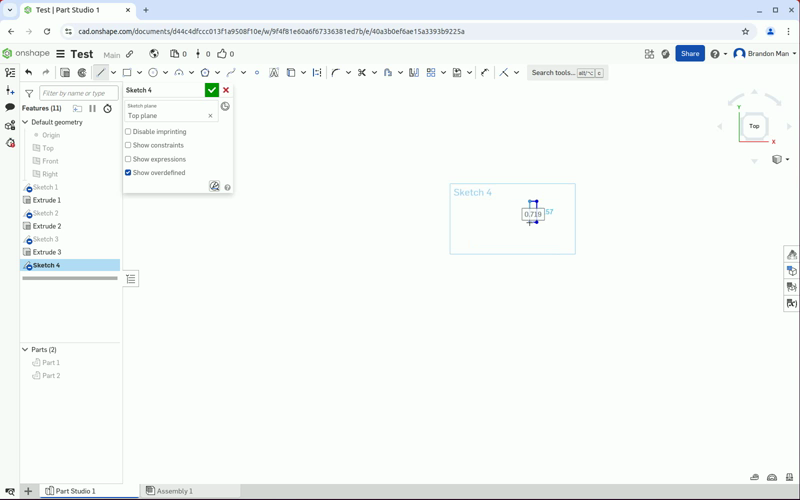
scroll(6)
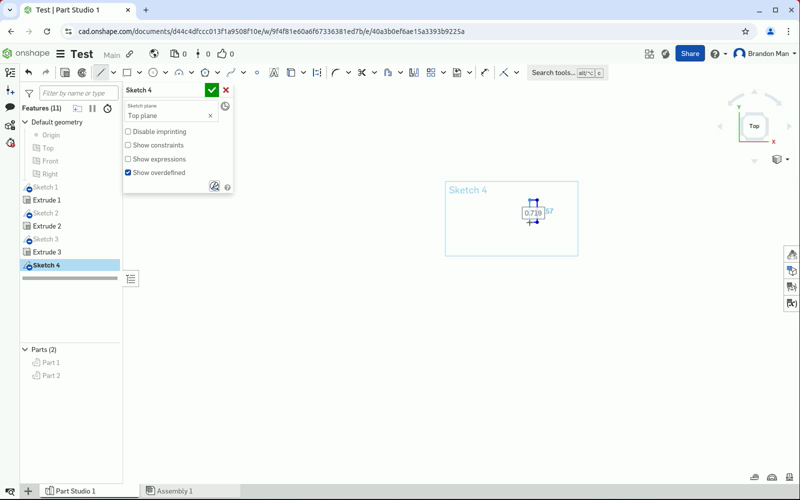
scroll(6)
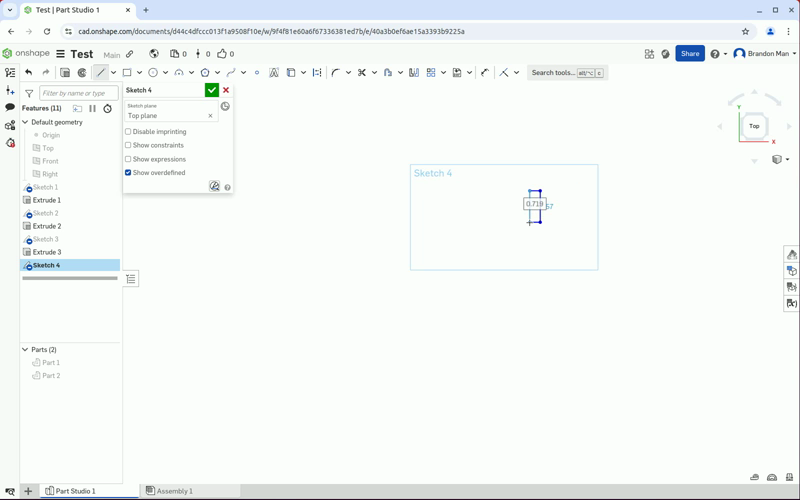
scroll(6)
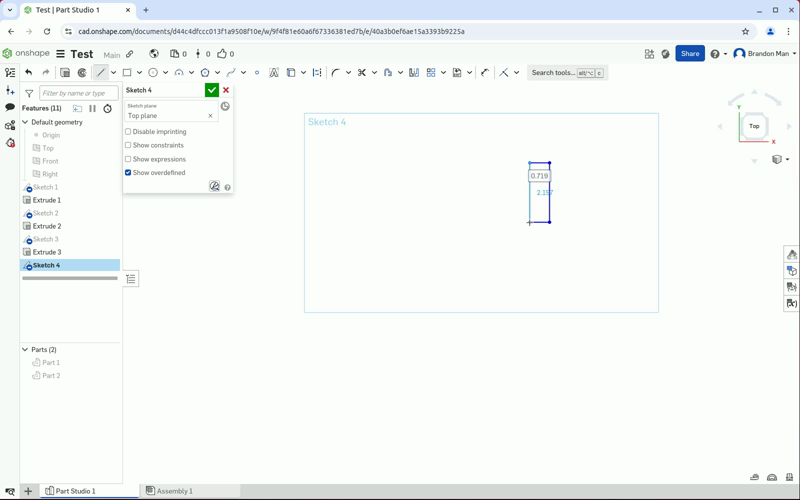
scroll(6)
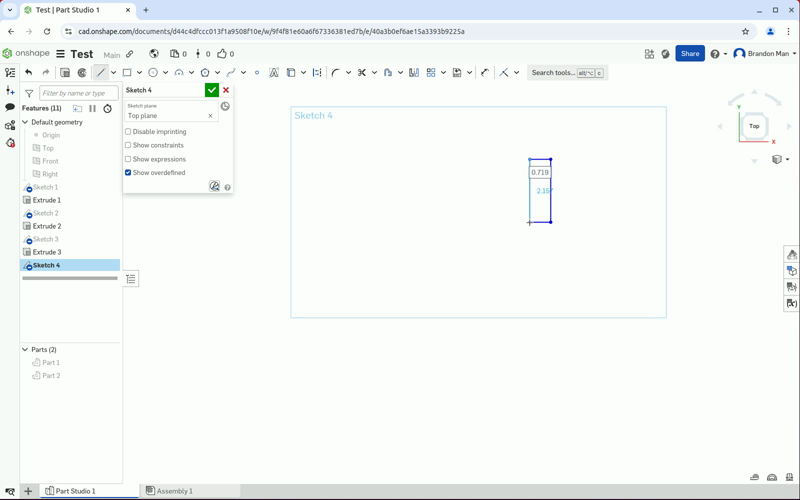
scroll(6)
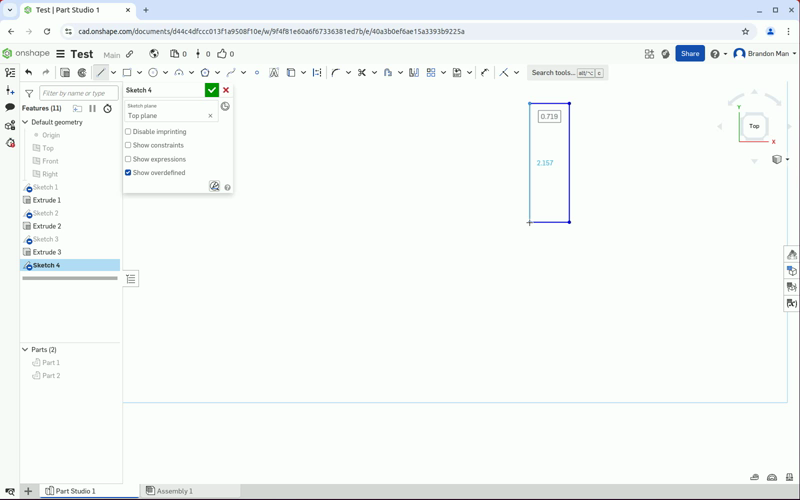
key_up(shift)
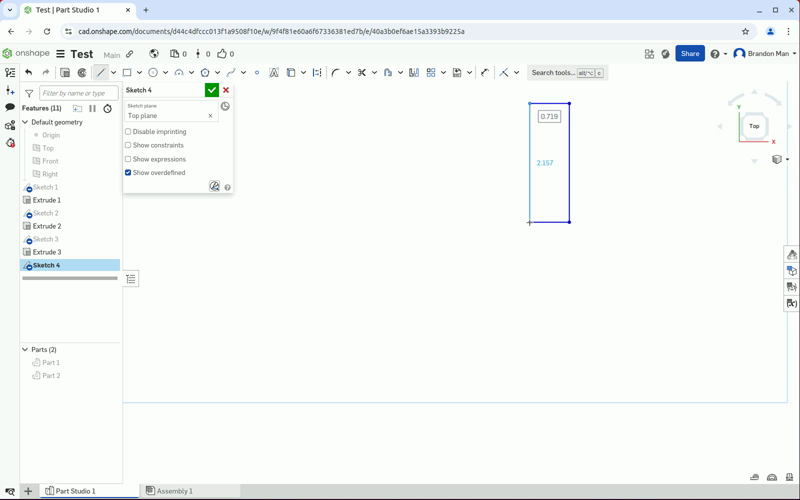
click(529, 222)
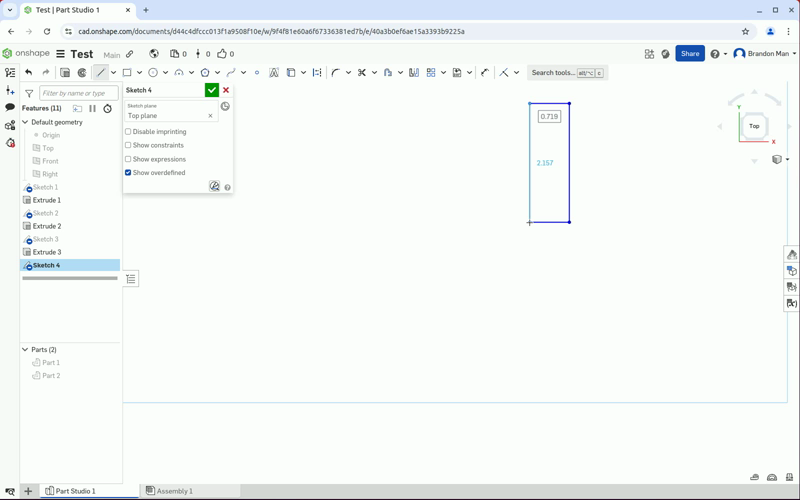
scroll(-6)
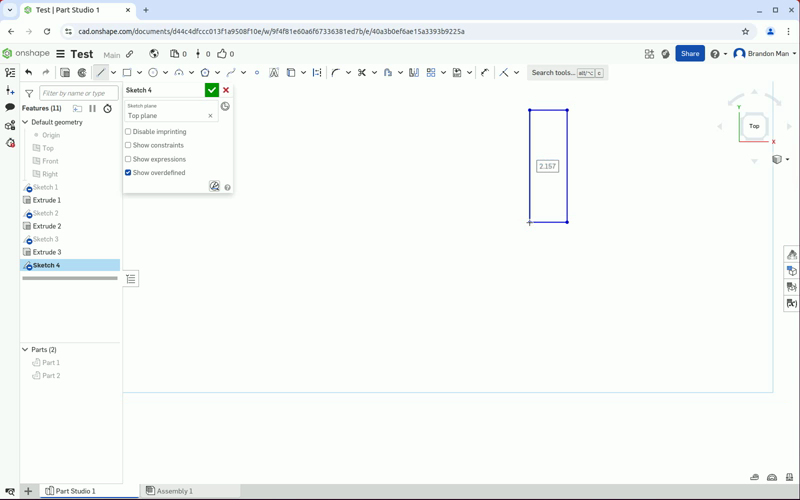
scroll(-6)
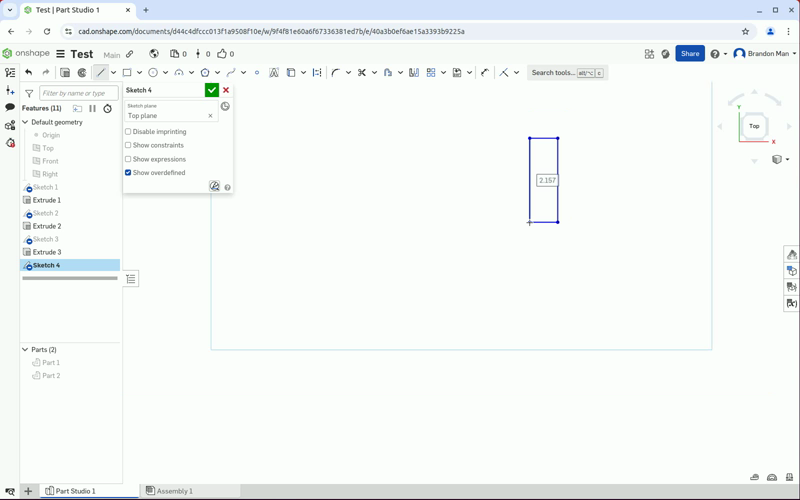
scroll(-6)
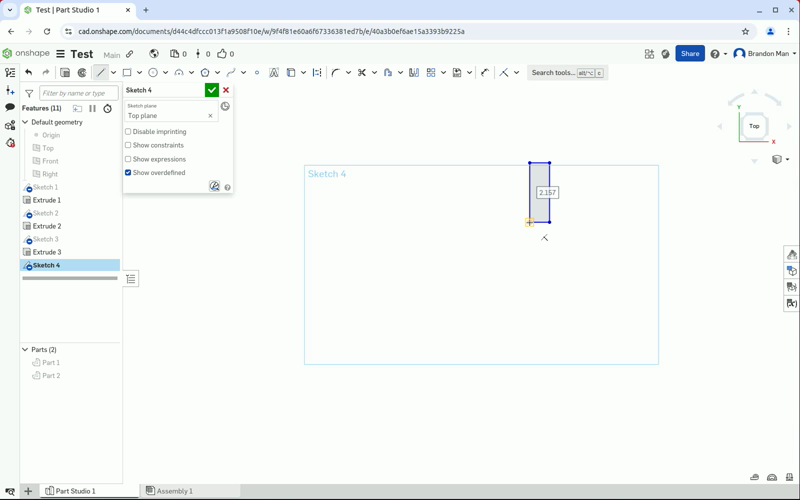
scroll(-6)
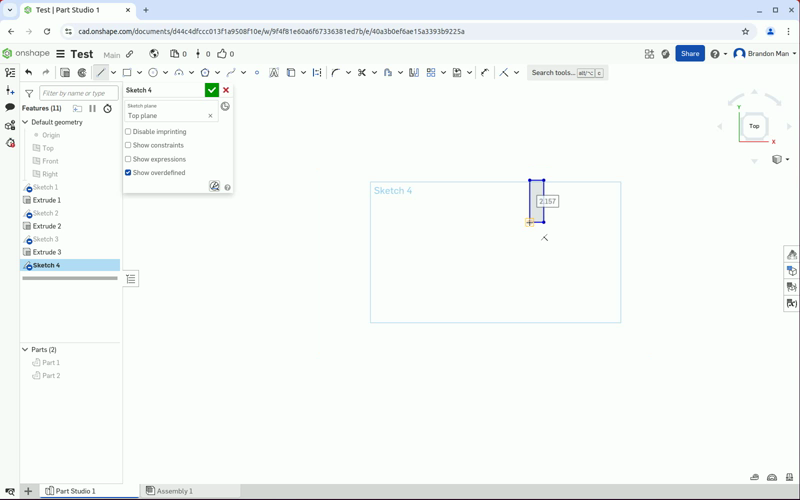
scroll(-6)
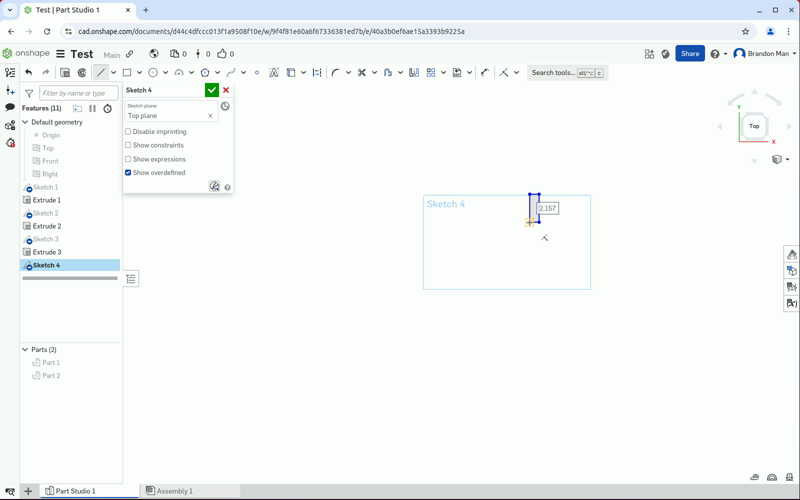
scroll(-6)
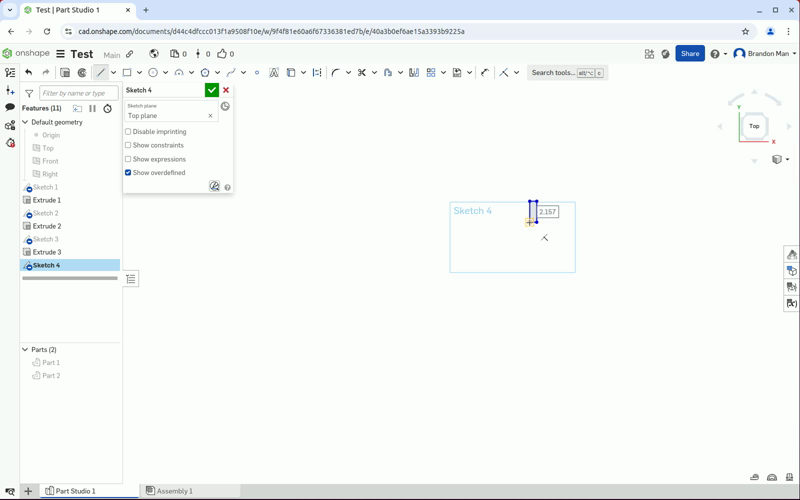
scroll(-6)
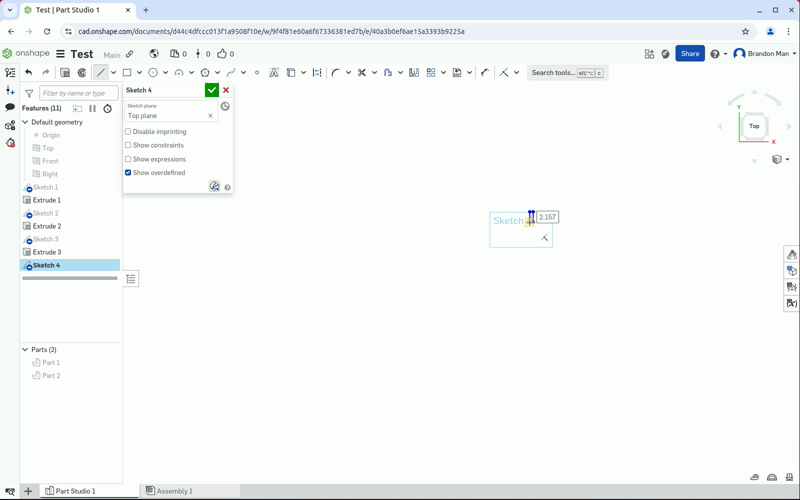
key(esc)
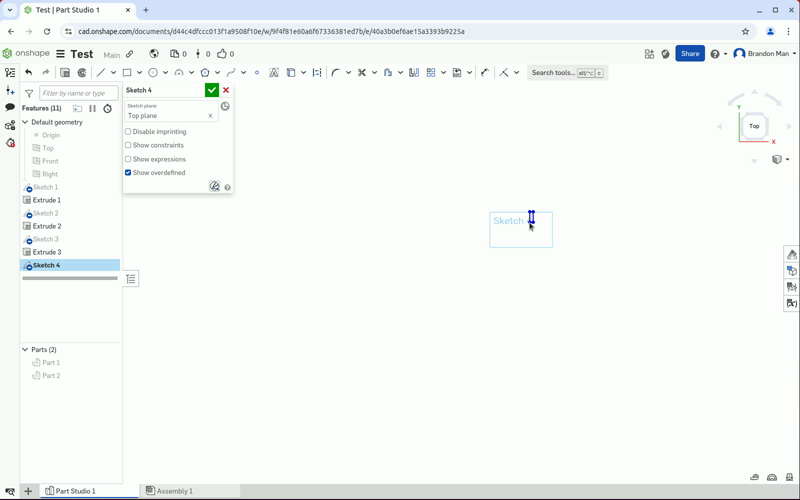
mouse_move(531, 213)
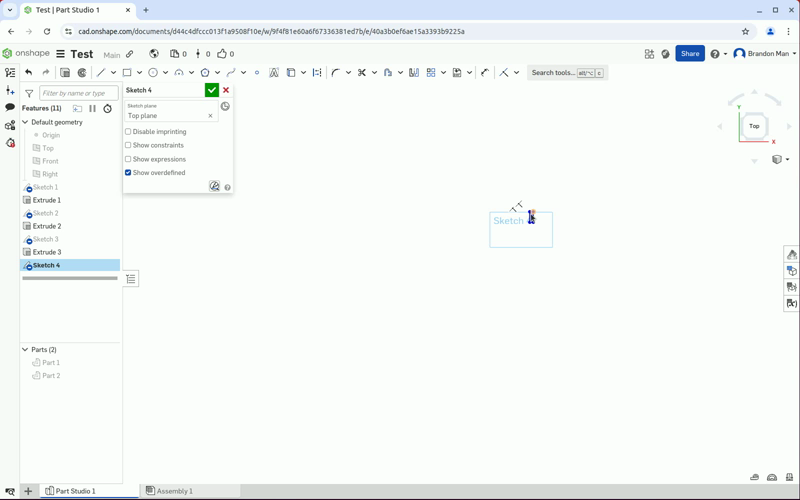
scroll(6)
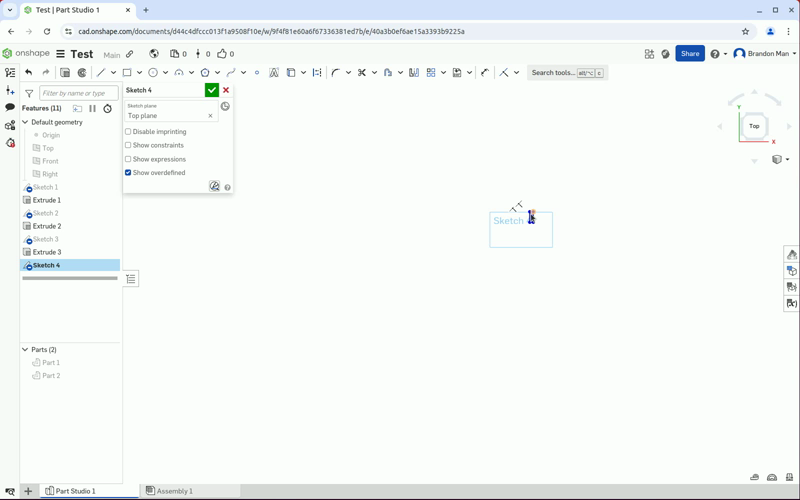
scroll(6)
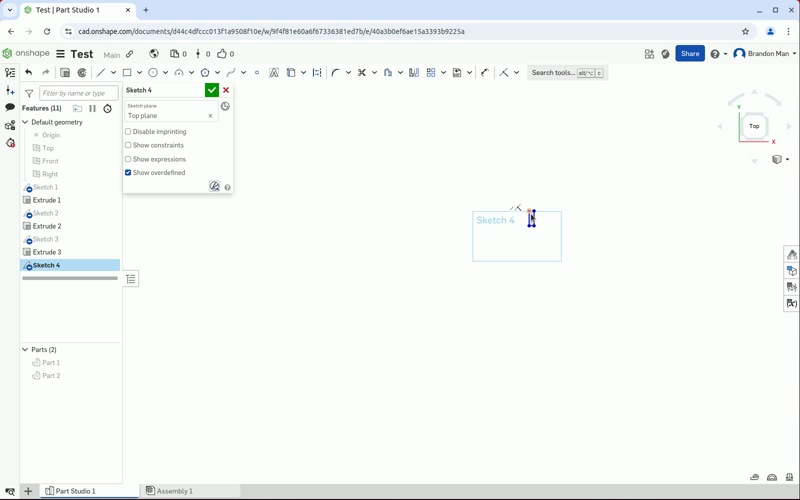
scroll(6)
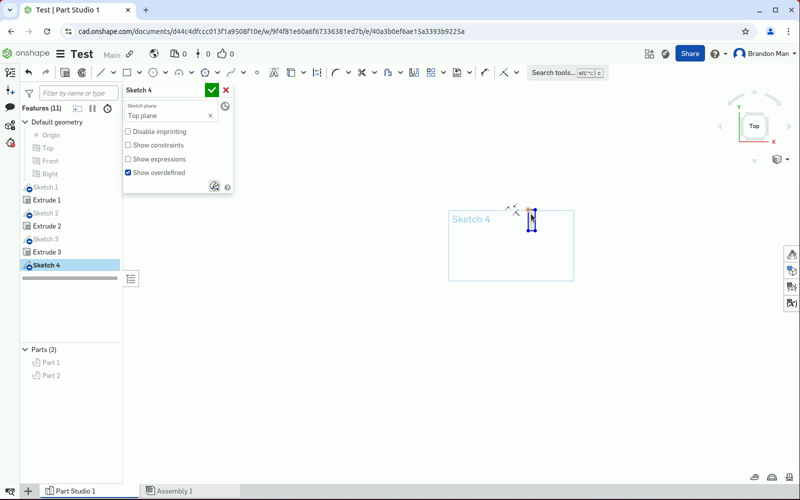
scroll(6)
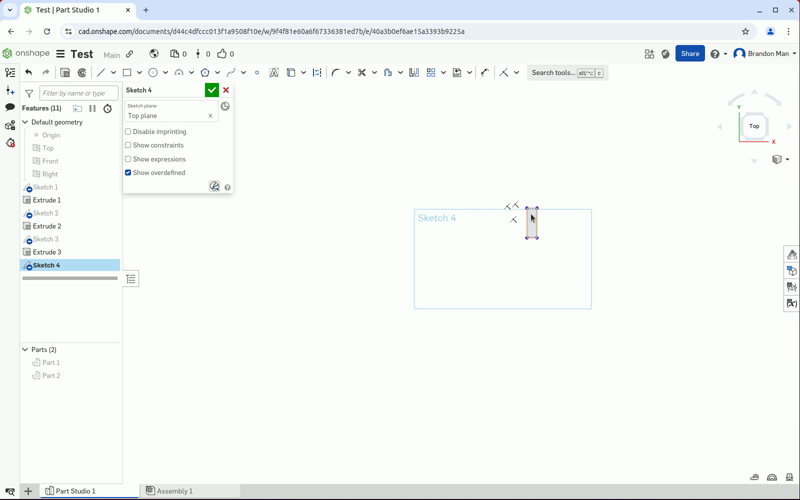
scroll(6)
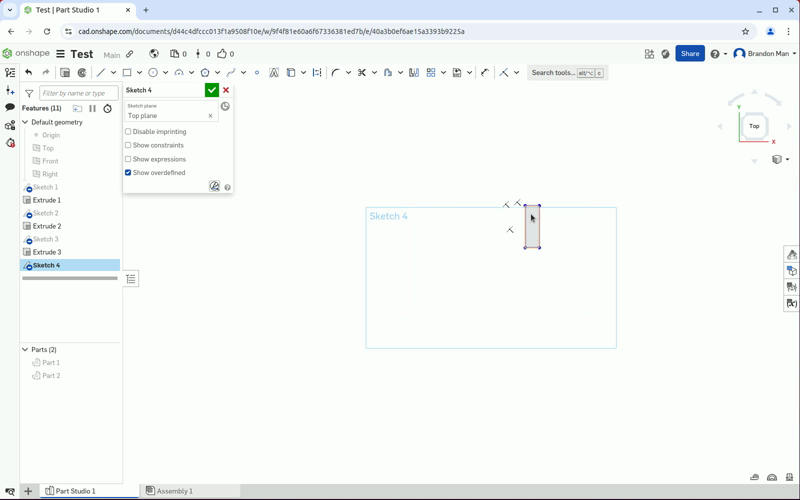
scroll(6)
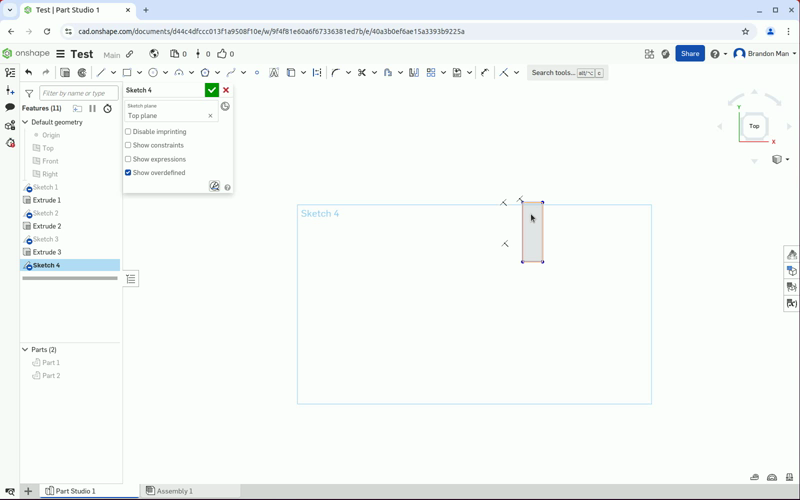
scroll(6)
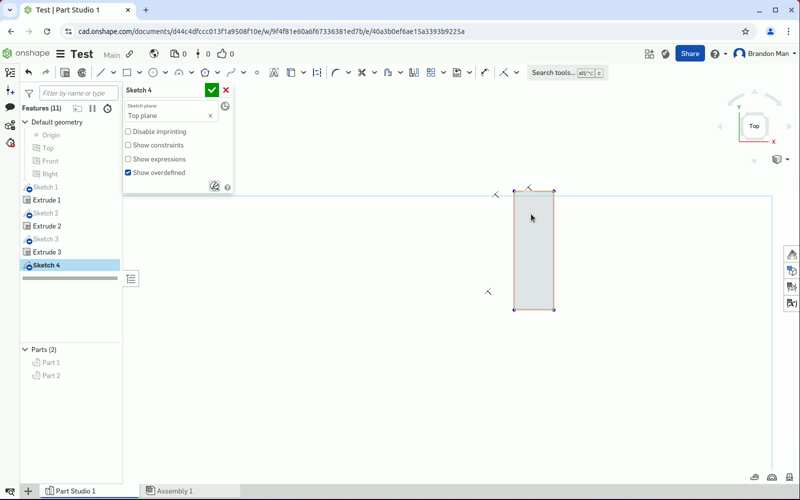
click(531, 213)
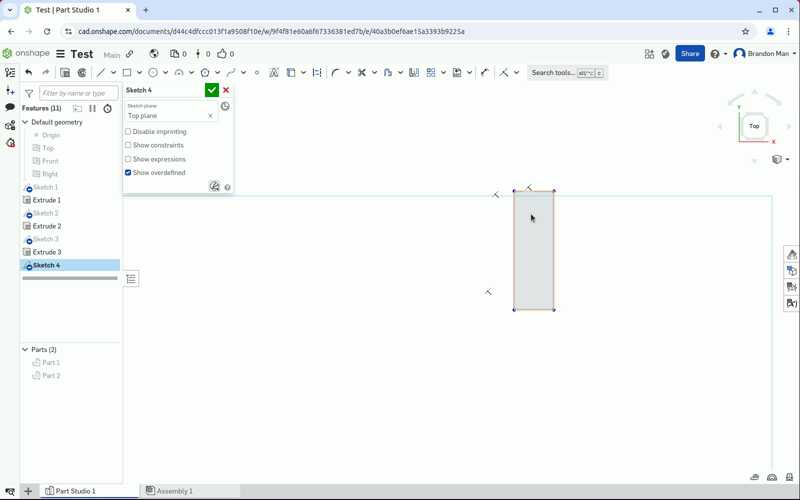
scroll(-6)
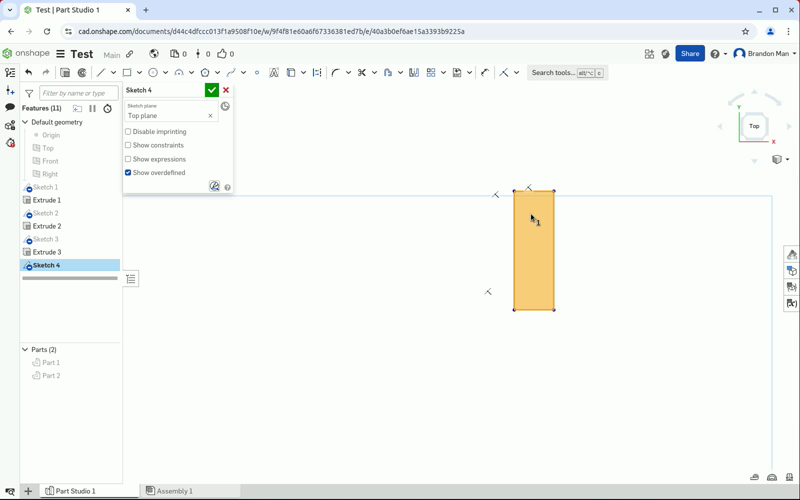
scroll(-6)
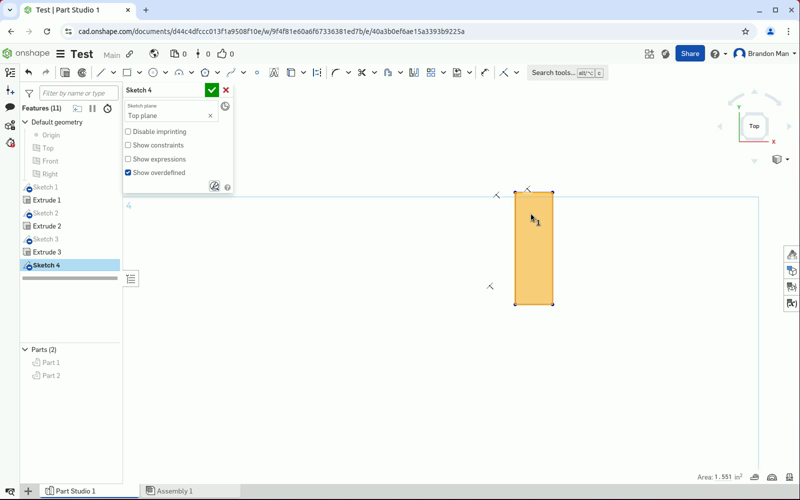
scroll(-6)
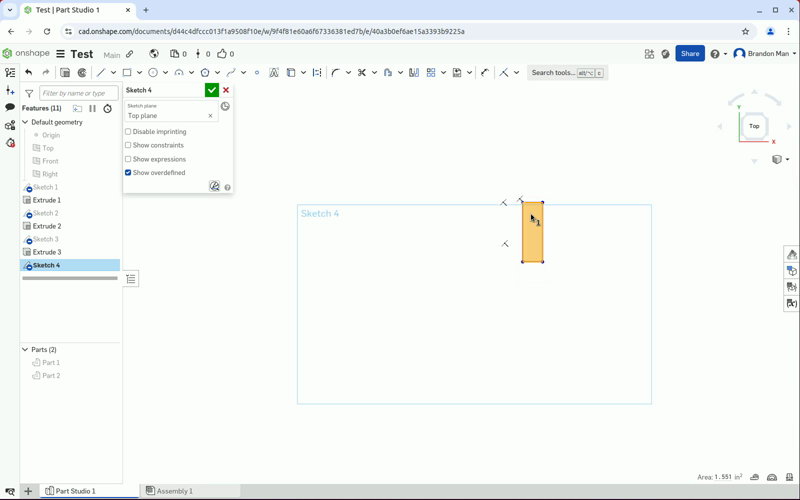
scroll(-6)
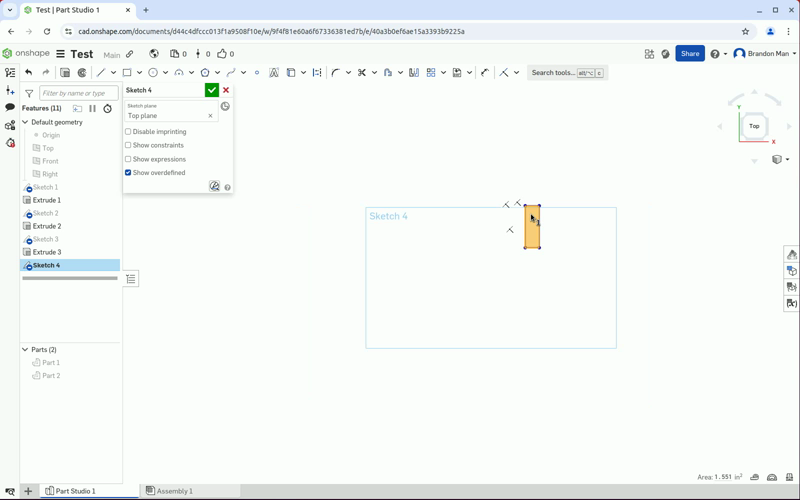
scroll(-6)
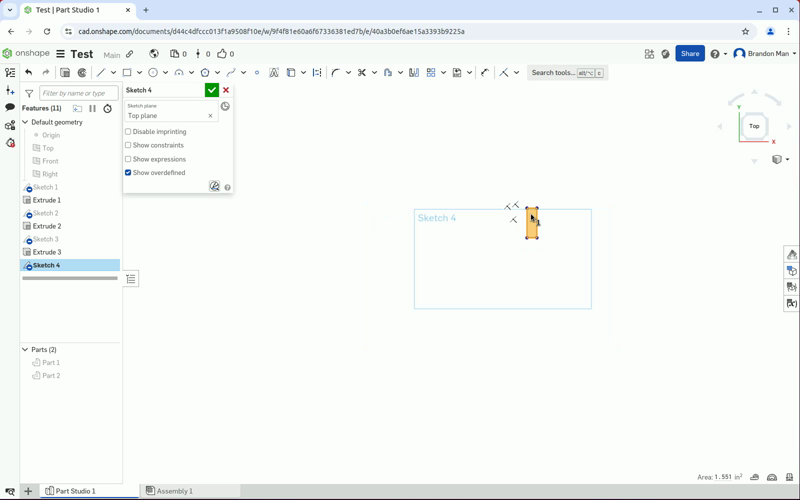
scroll(-6)
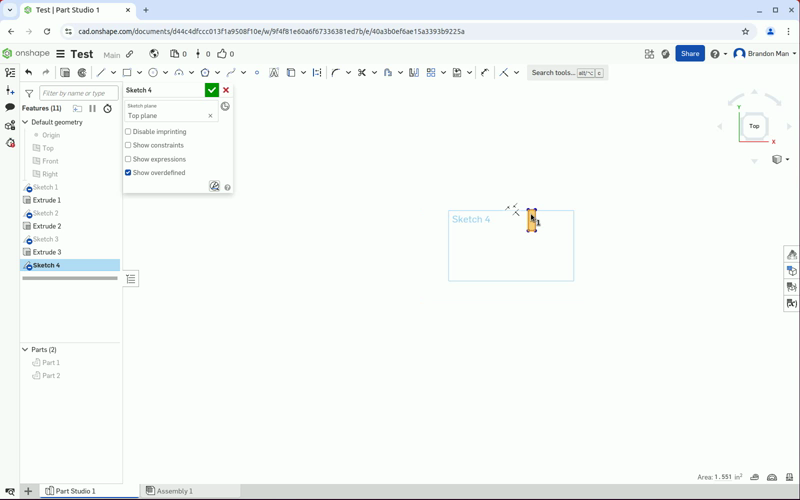
scroll(-6)
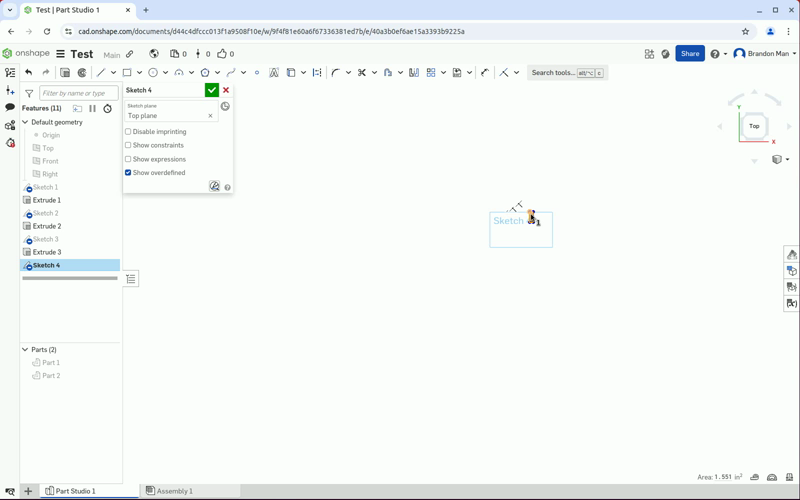
mouse_move(73, 352)
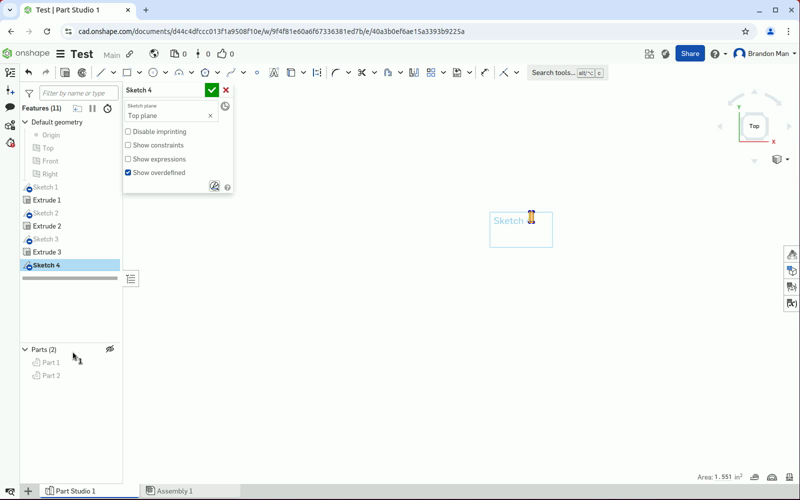
key(shift+y)
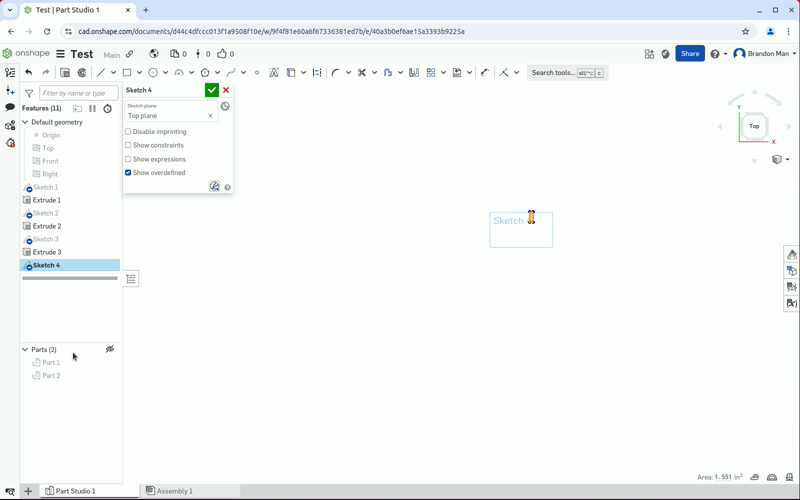
key(shift+e)
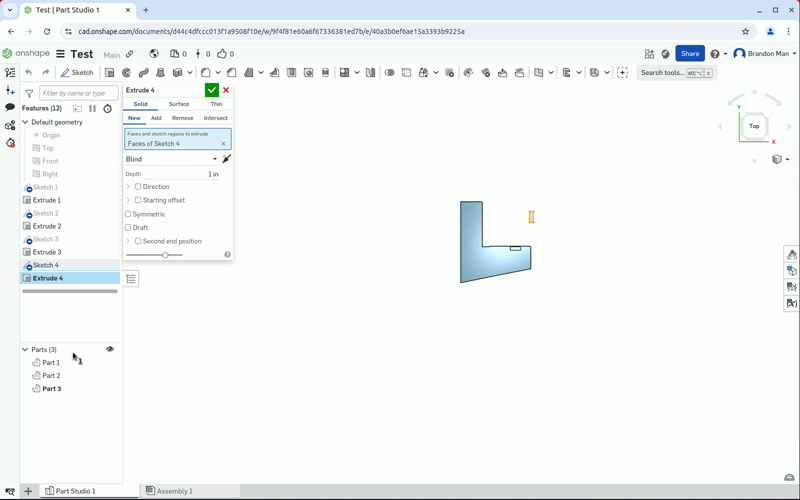
mouse_move(143, 106)
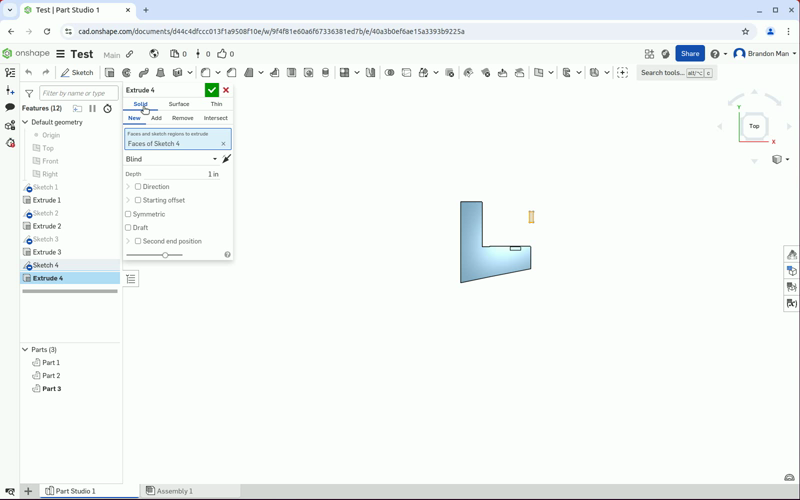
click(143, 106)
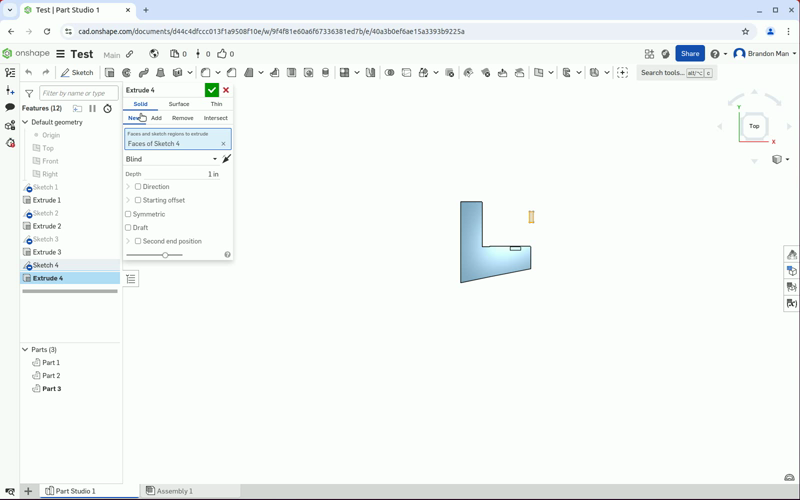
mouse_move(137, 120)
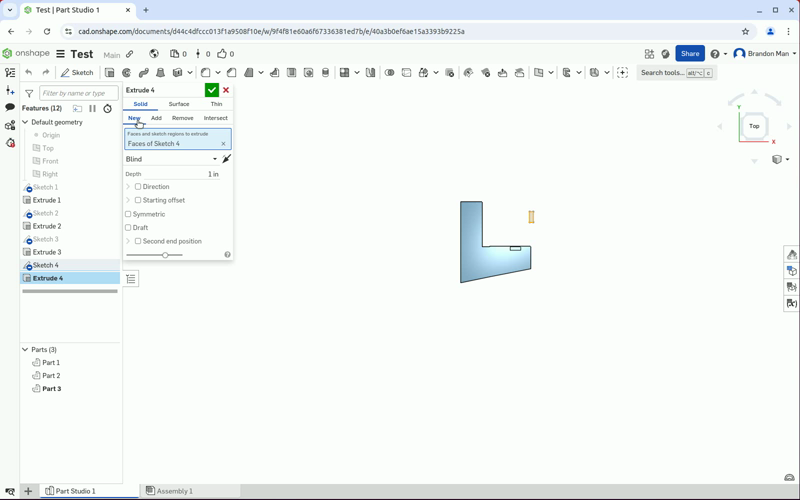
click(137, 120)
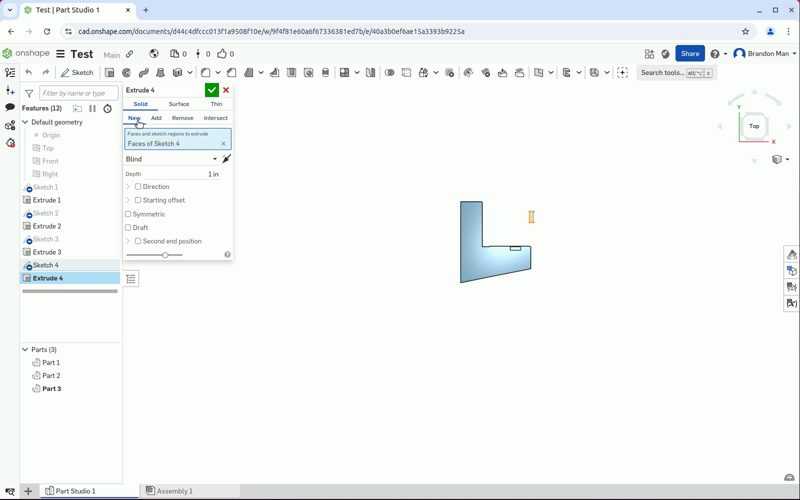
key(tab, 4)
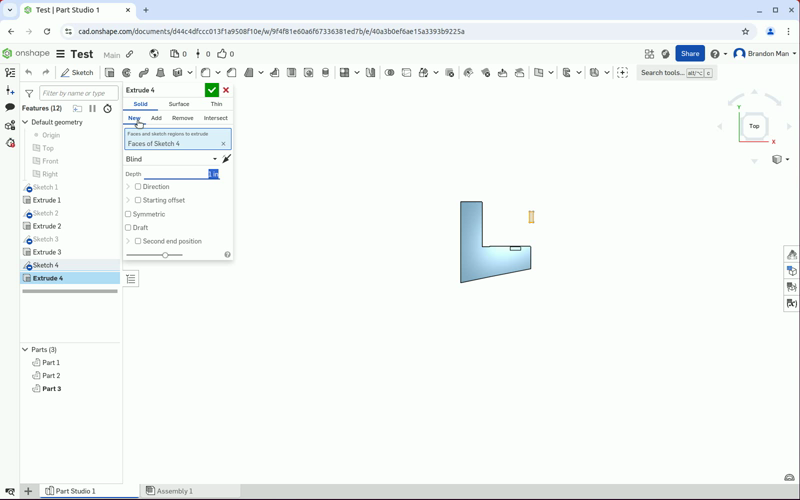
text(-0.241)
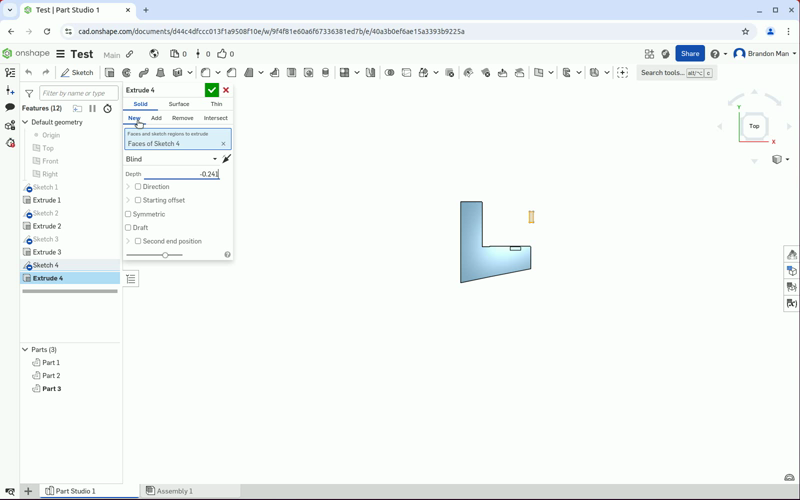
key(enter)
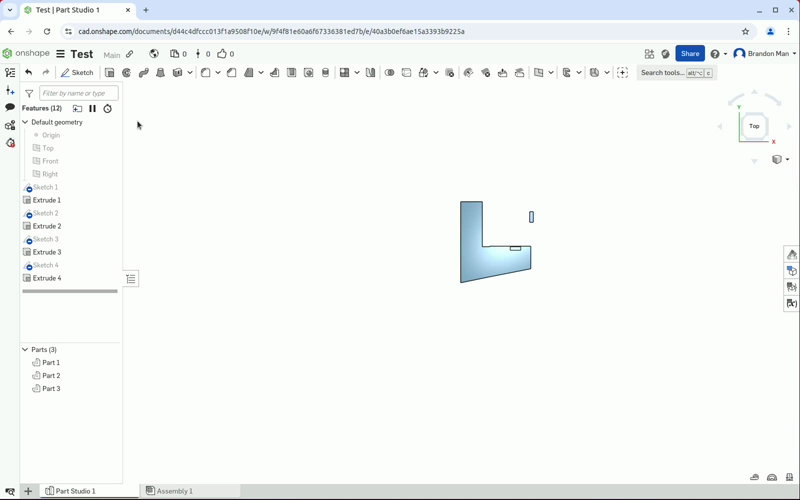
key(shift+h)
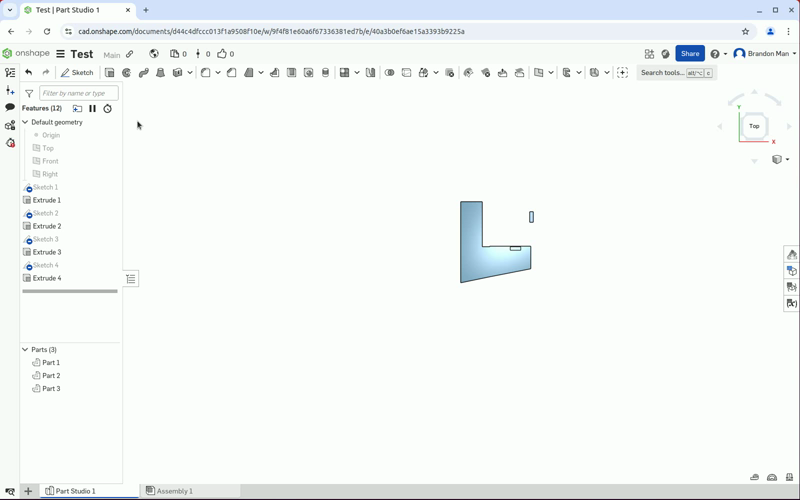
key(shift+h)
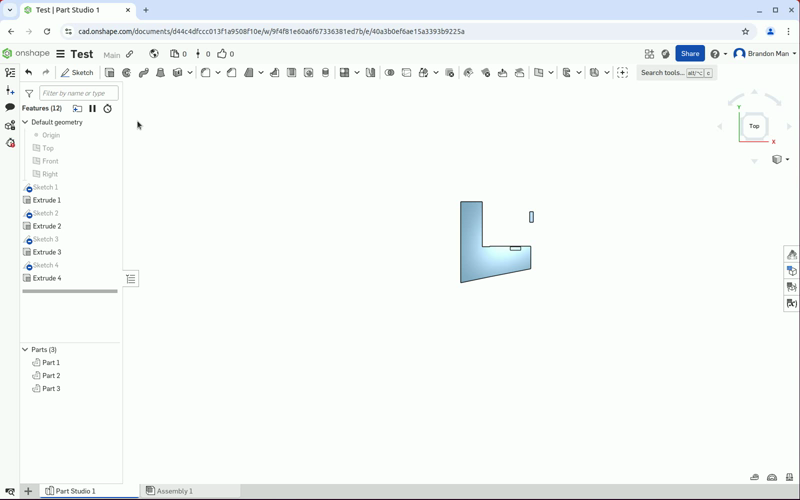
mouse_move(73, 189)
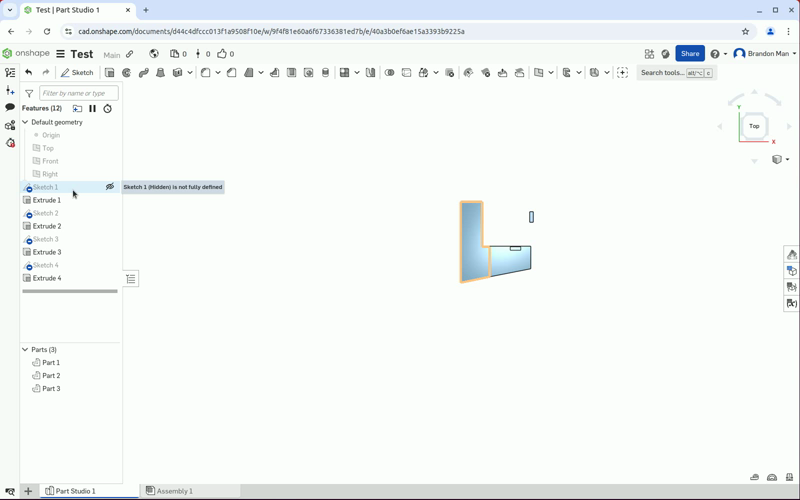
click(73, 189)
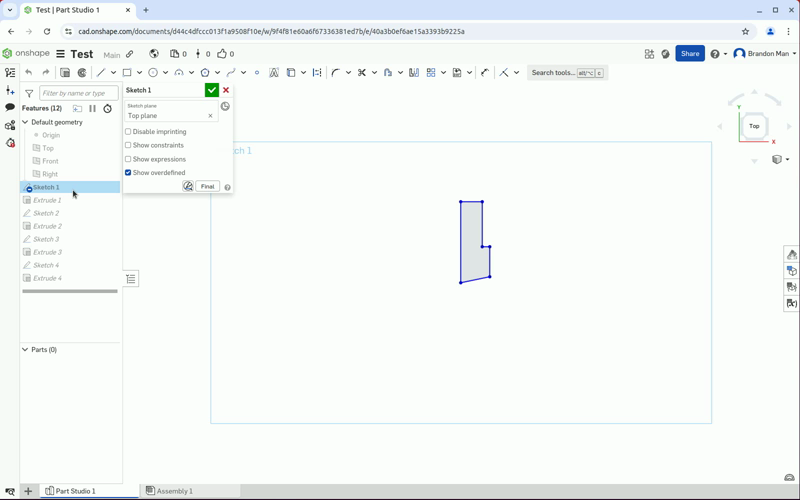
mouse_move(229, 92)
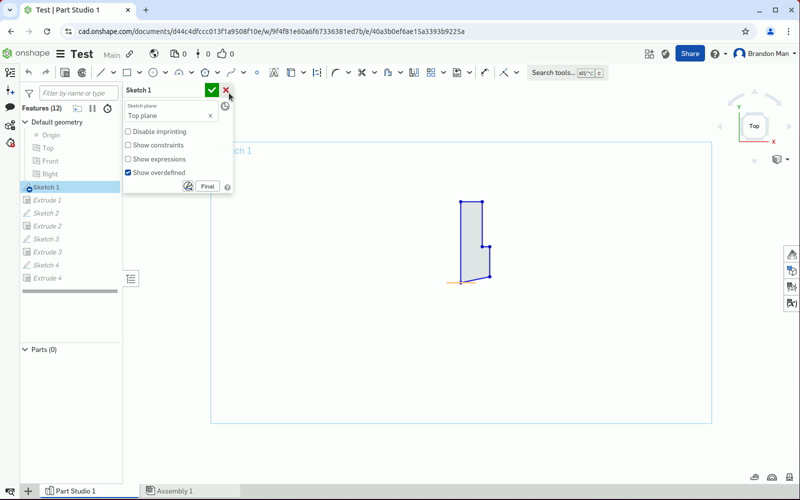
click(229, 92)
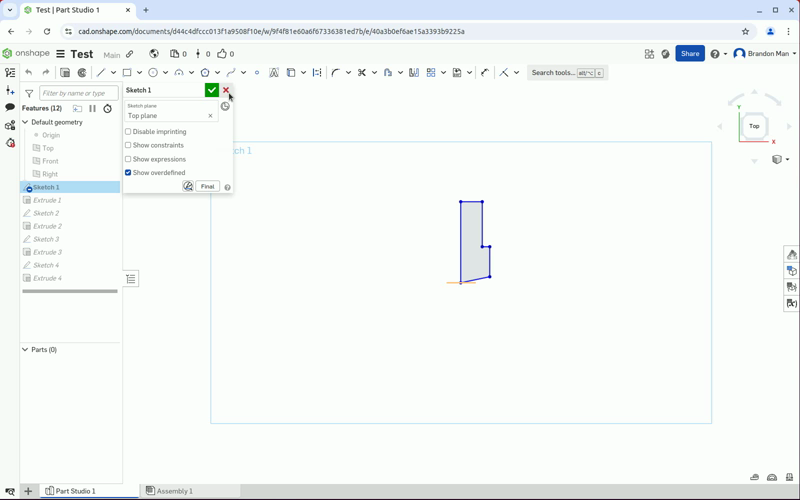
key(shift+s)
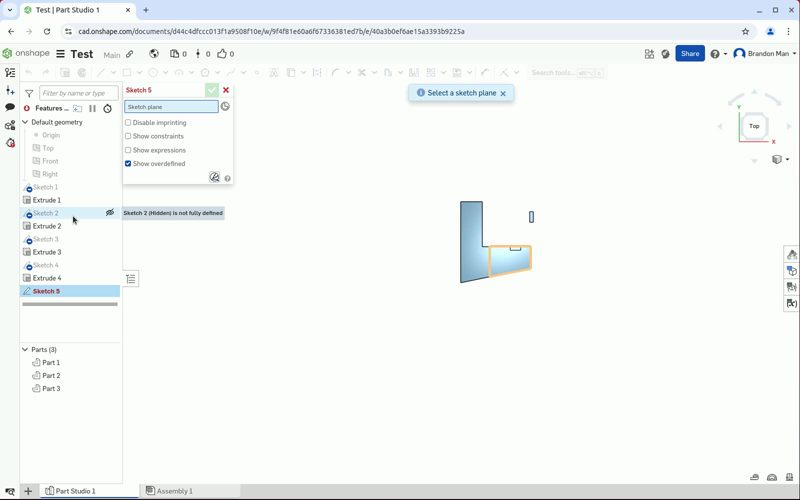
scroll(3)
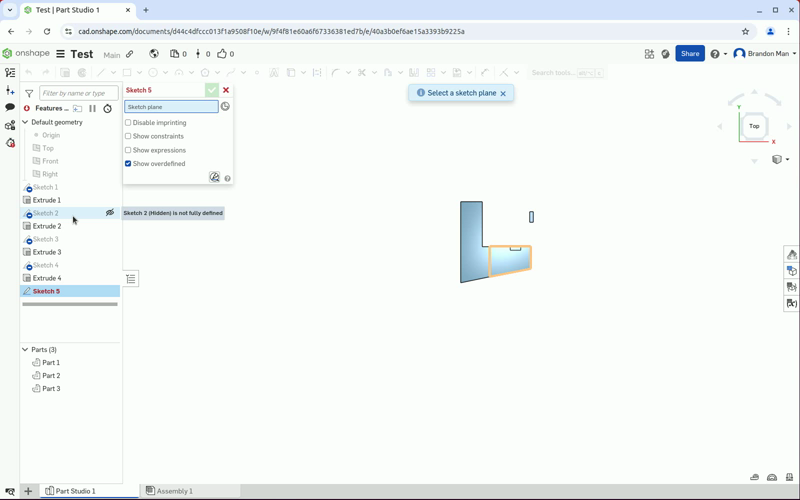
mouse_move(73, 150)
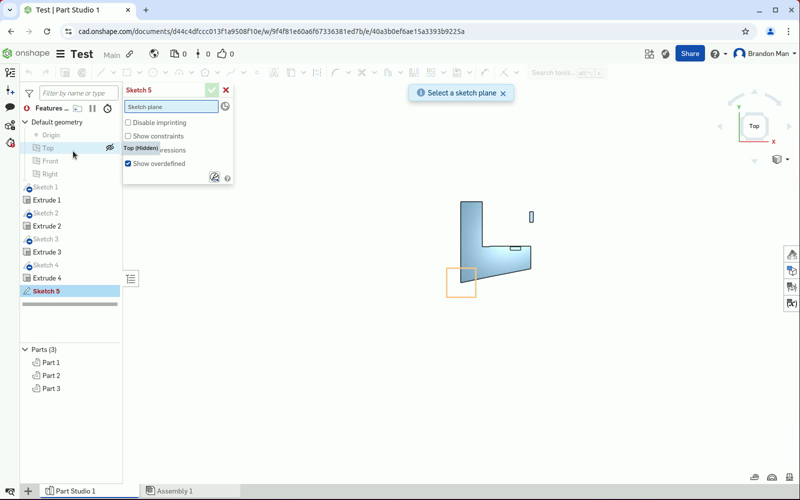
click(73, 150)
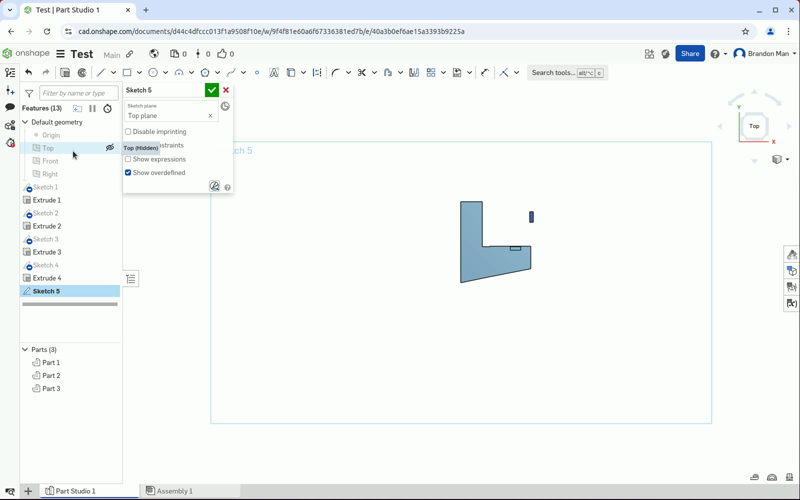
mouse_move(73, 352)
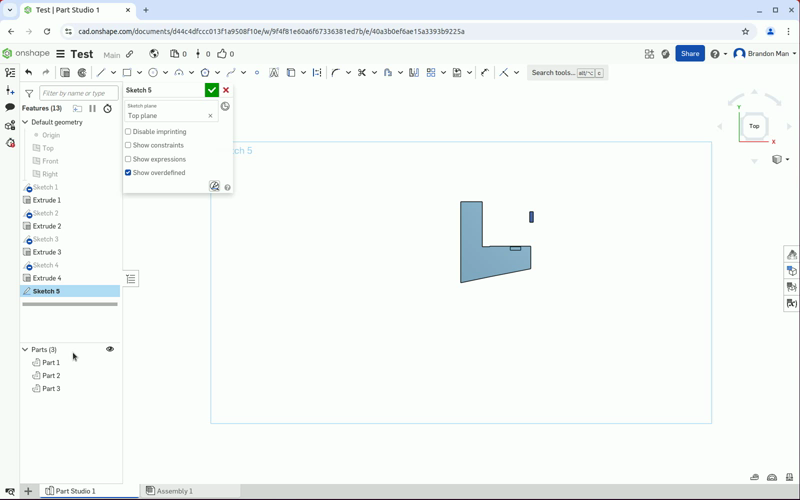
key(y)
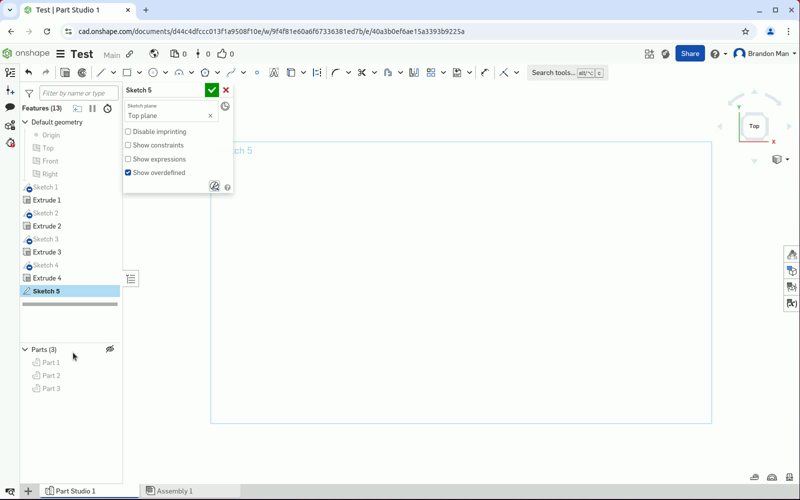
key(l)
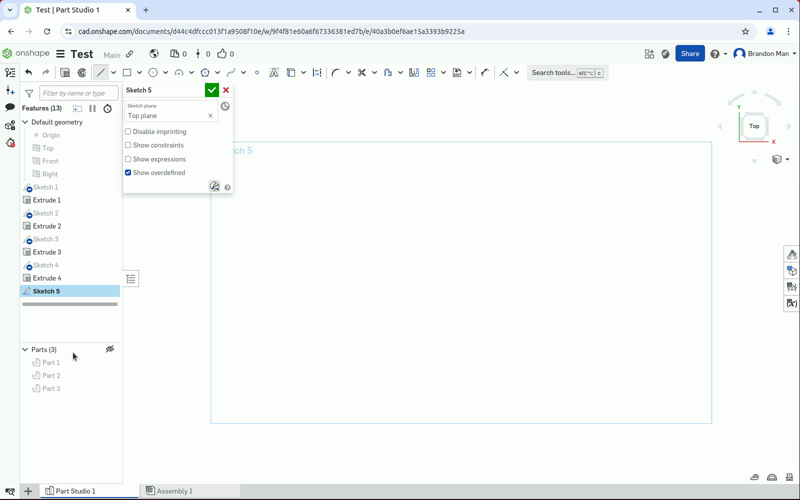
key_down(shift)
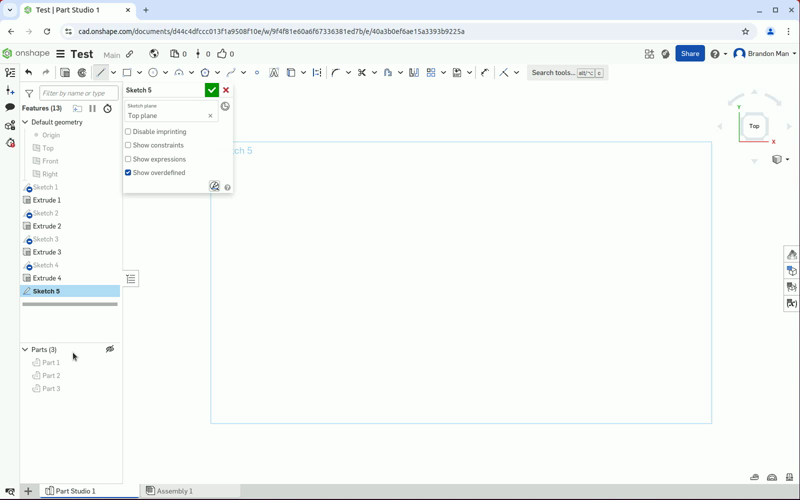
mouse_move(529, 179)
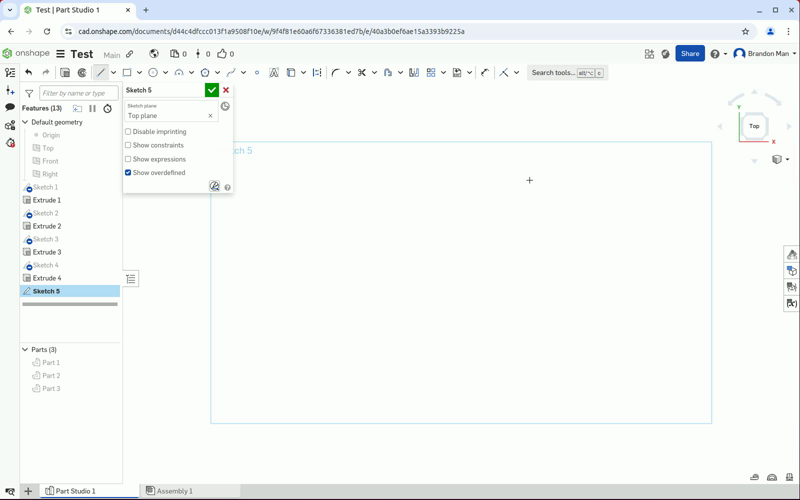
click(529, 179)
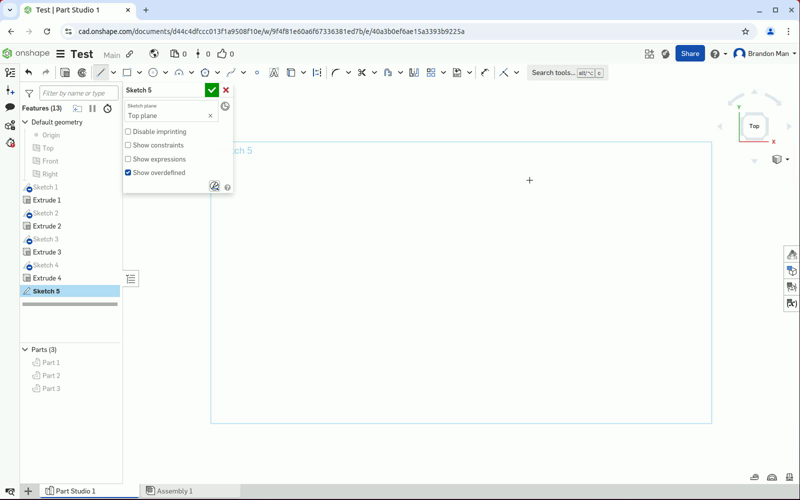
key_up(shift)
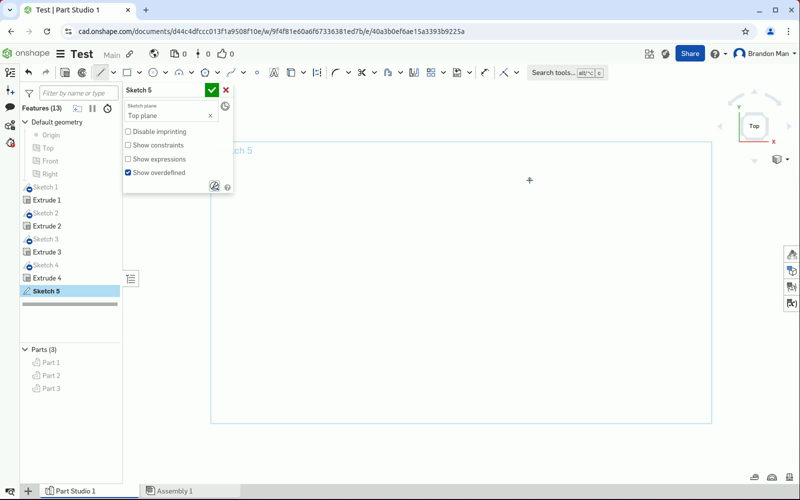
key_down(shift)
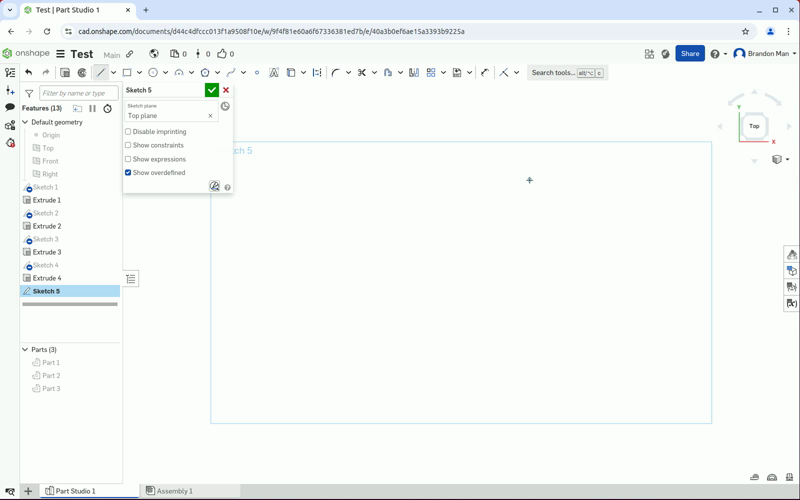
mouse_move(559, 179)
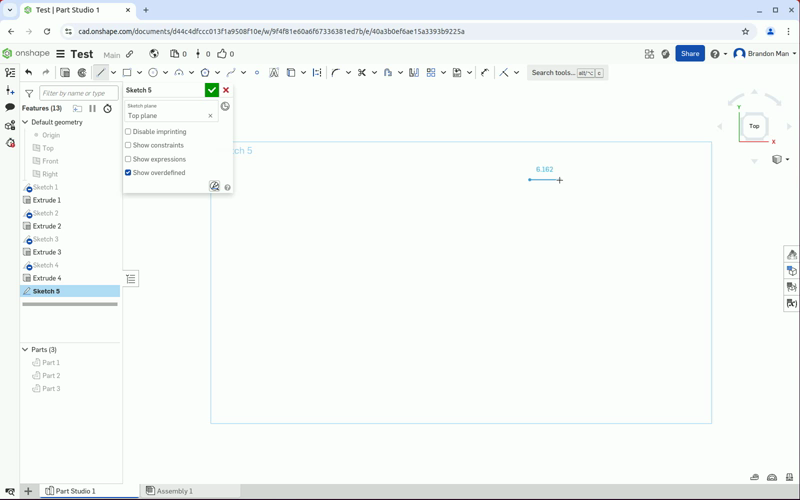
mouse_move(533, 179)
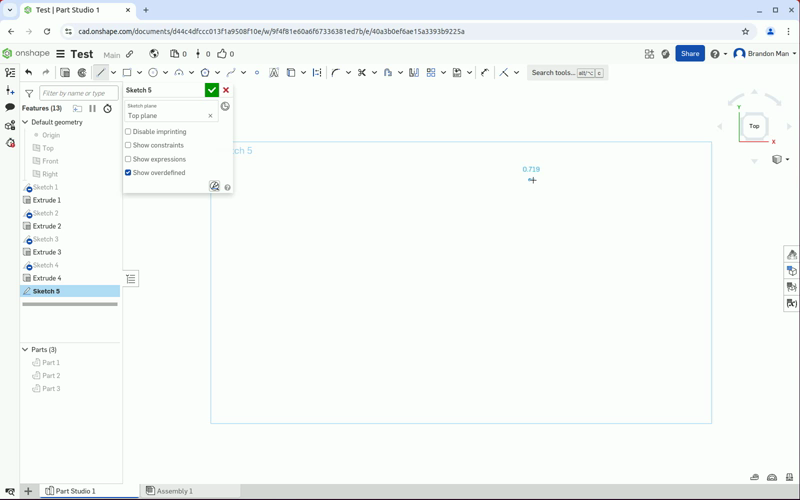
scroll(6)
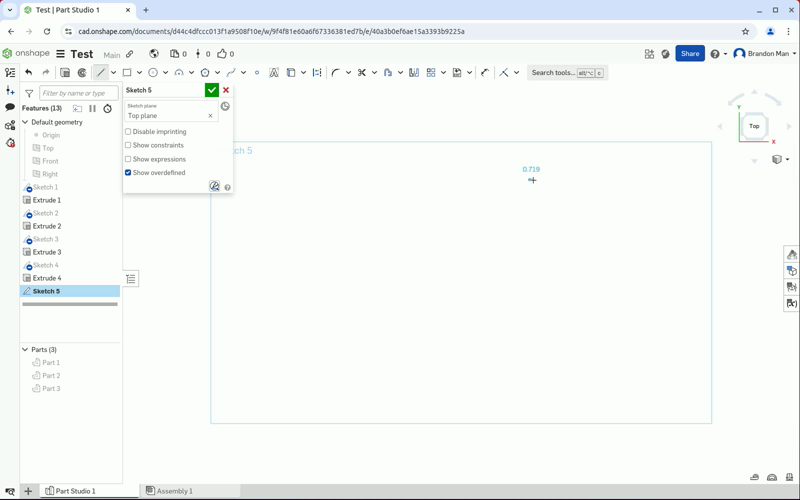
scroll(6)
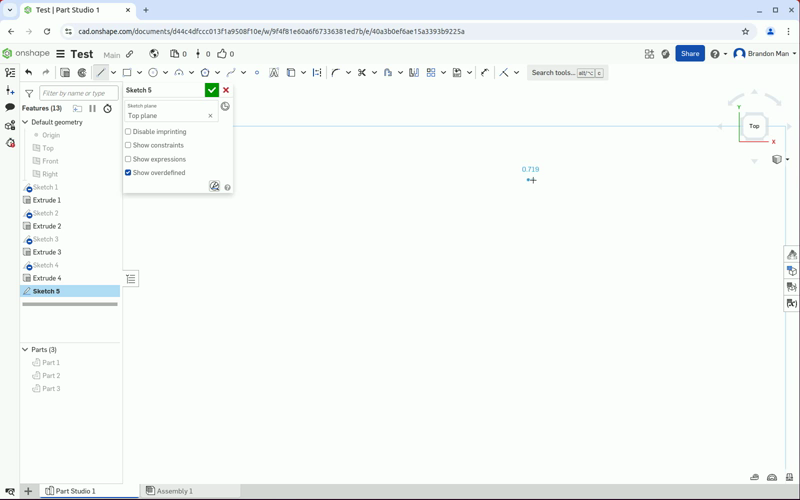
scroll(6)
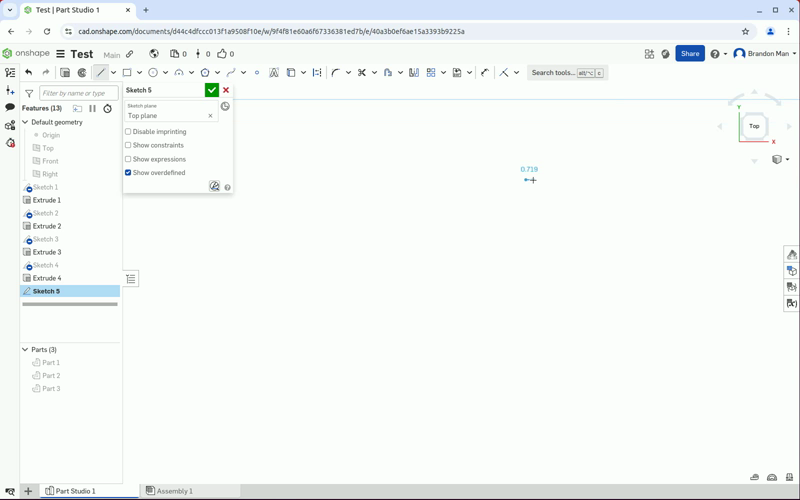
scroll(6)
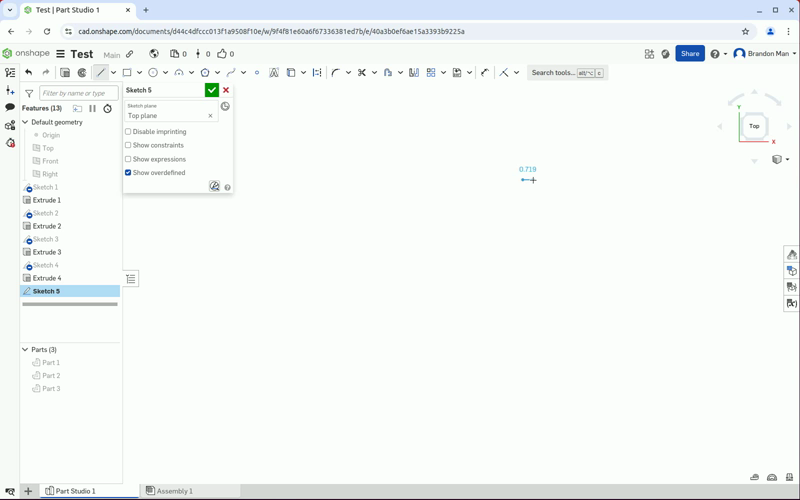
scroll(6)
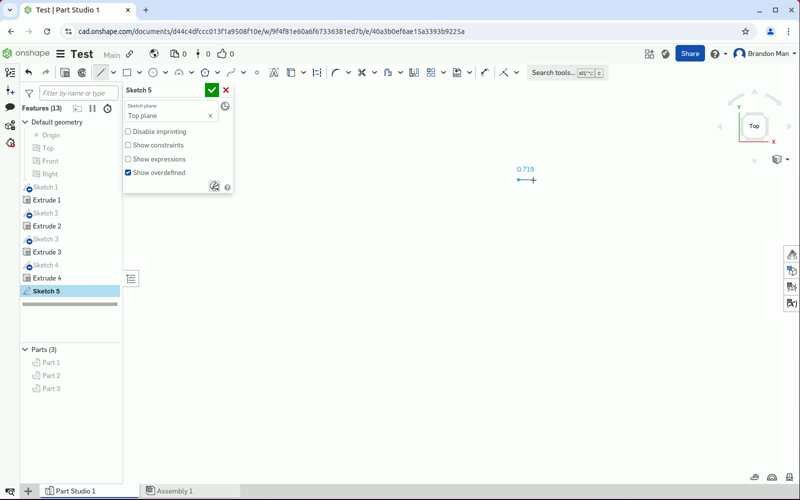
scroll(6)
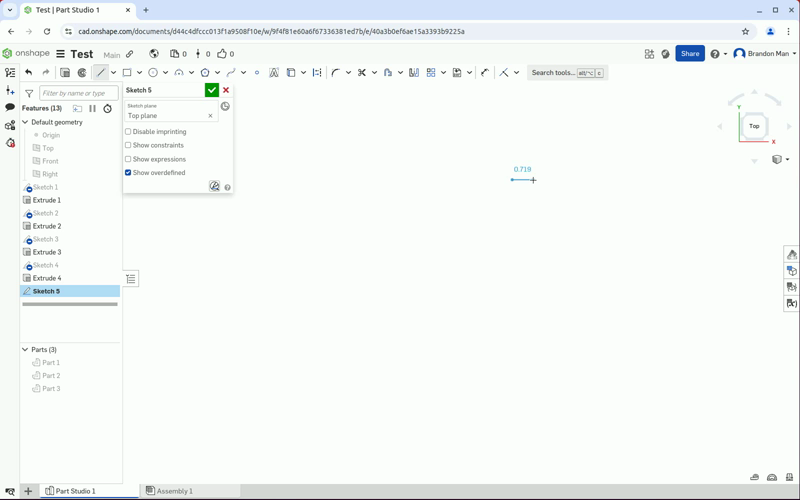
scroll(6)
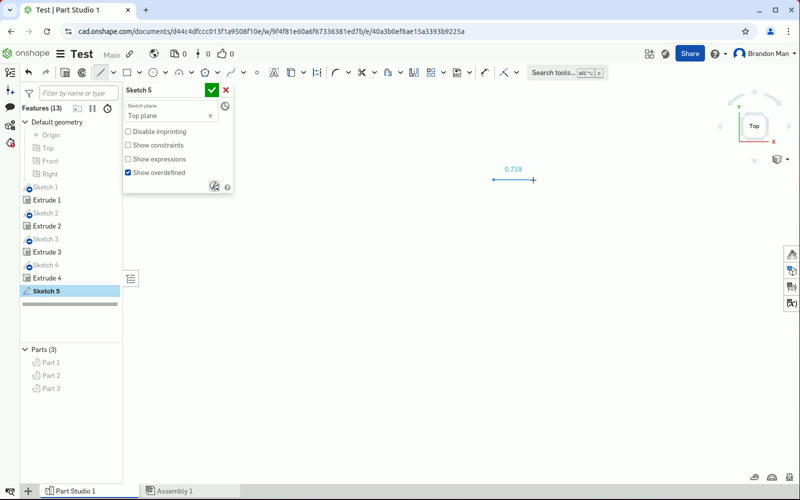
click(533, 179)
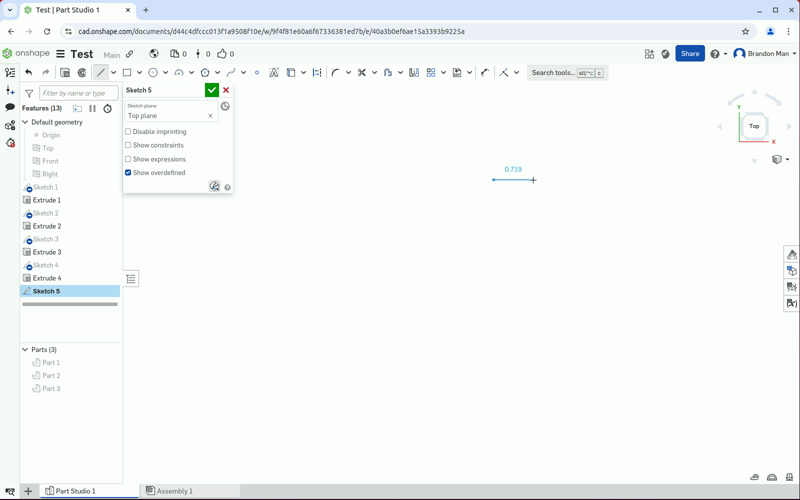
scroll(-6)
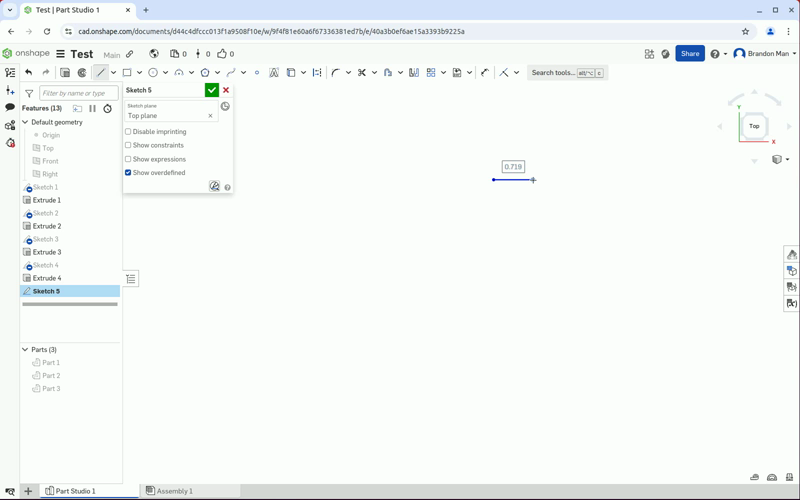
scroll(-6)
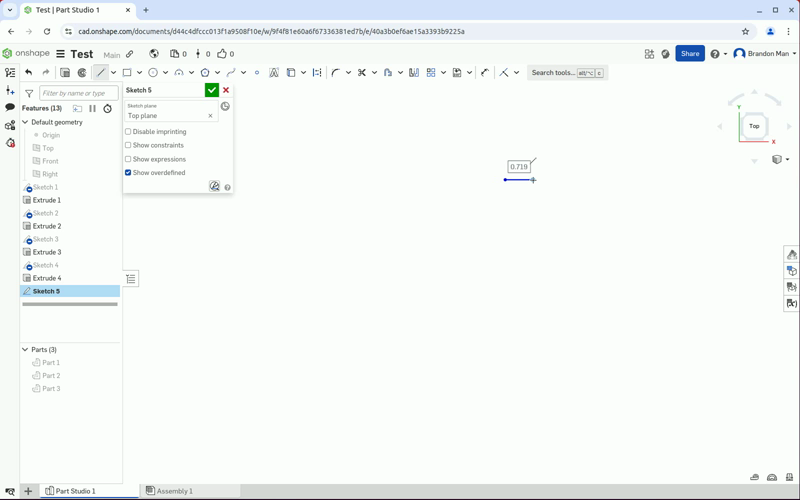
scroll(-6)
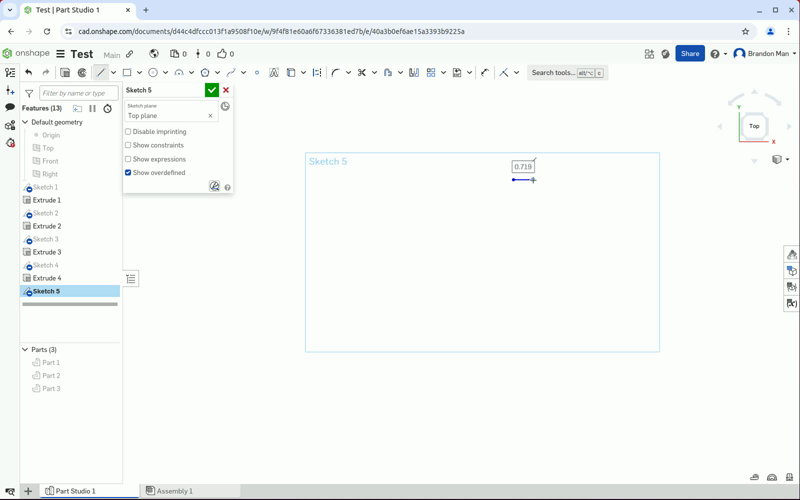
scroll(-6)
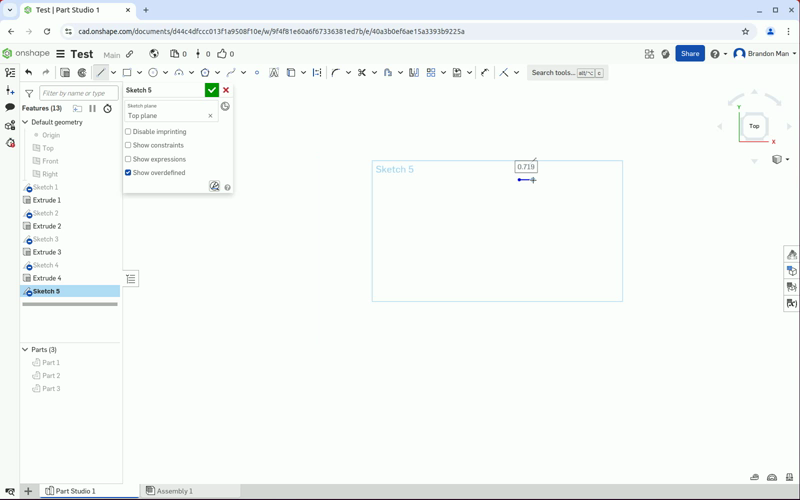
scroll(-6)
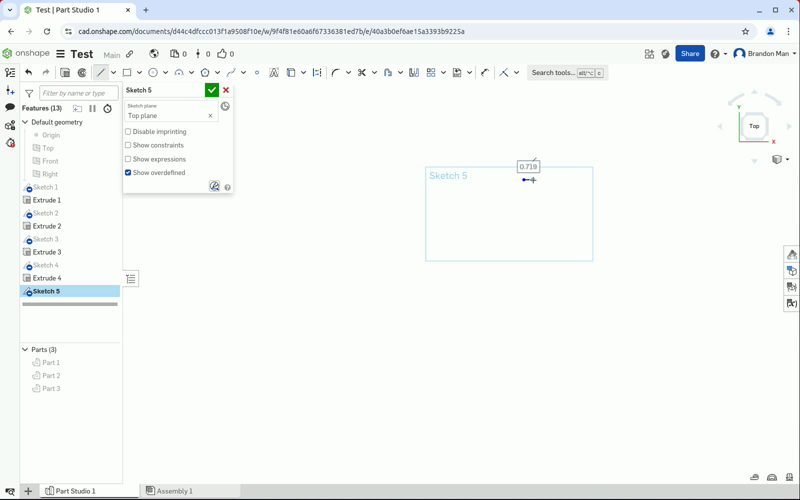
scroll(-6)
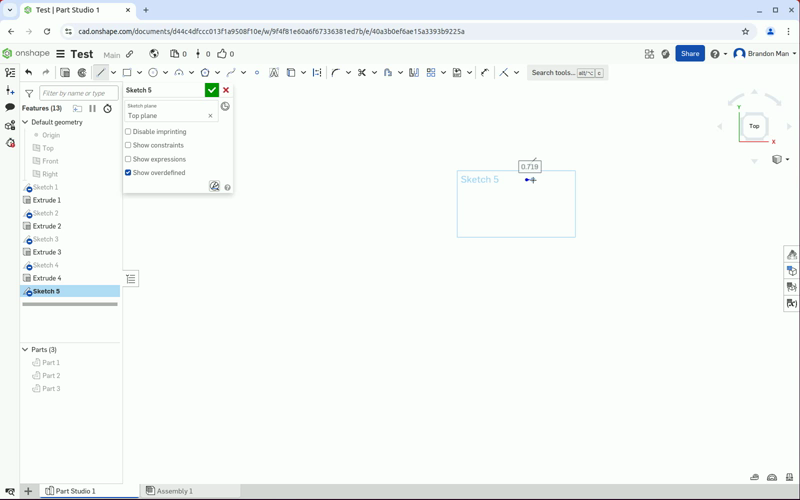
scroll(-6)
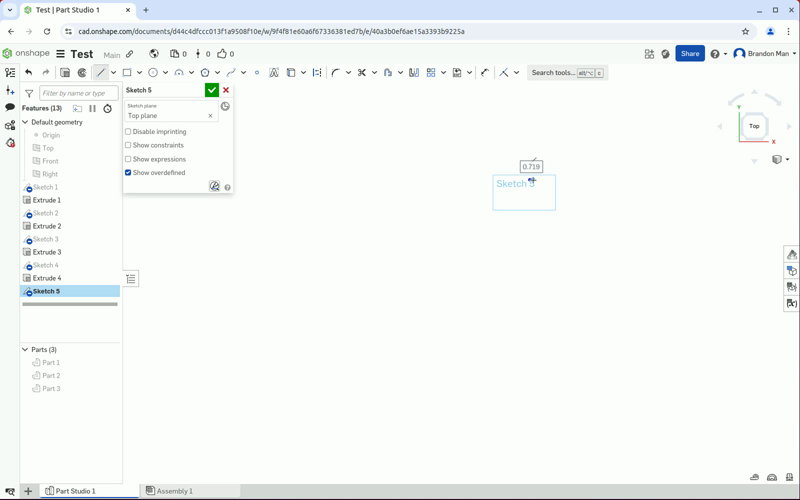
key_up(shift)
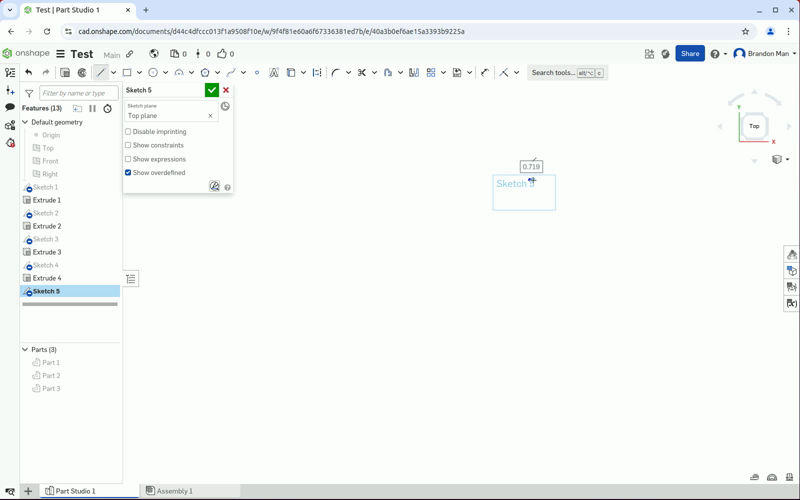
key_down(shift)
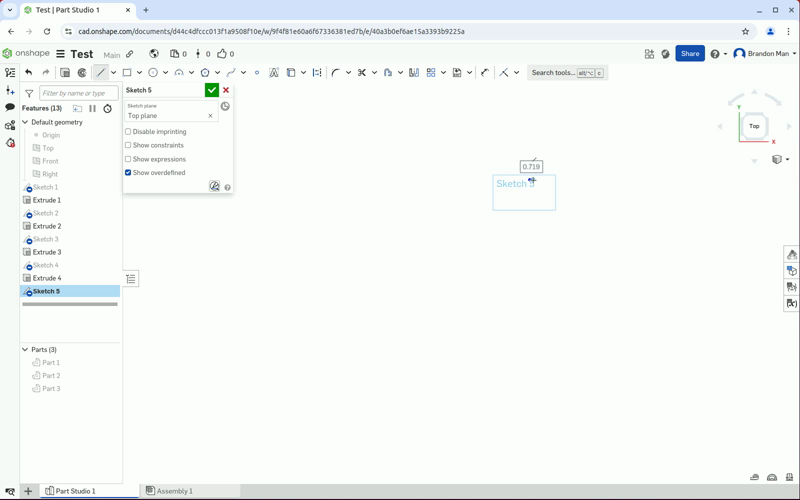
mouse_move(563, 179)
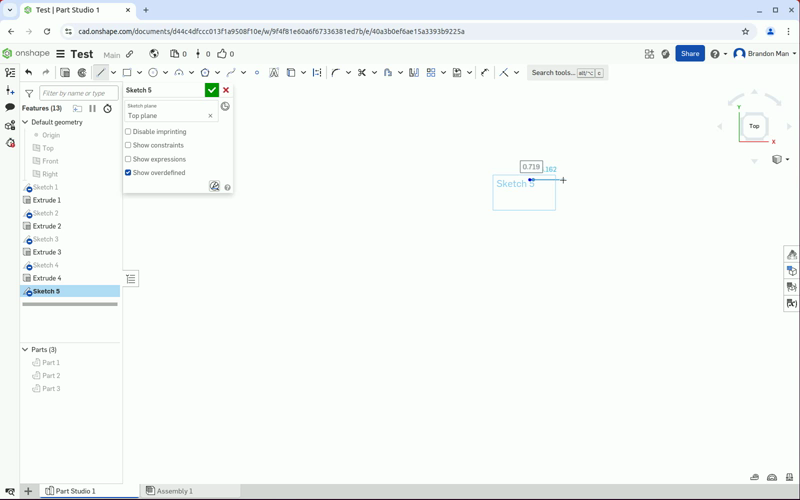
mouse_move(533, 169)
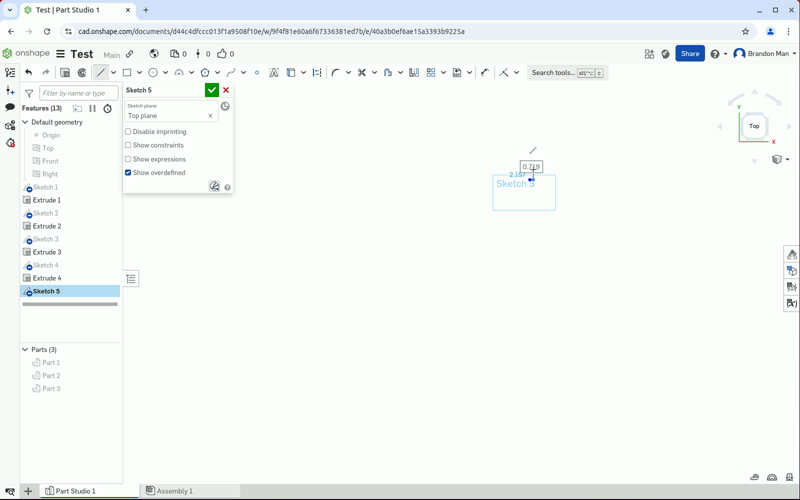
click(533, 169)
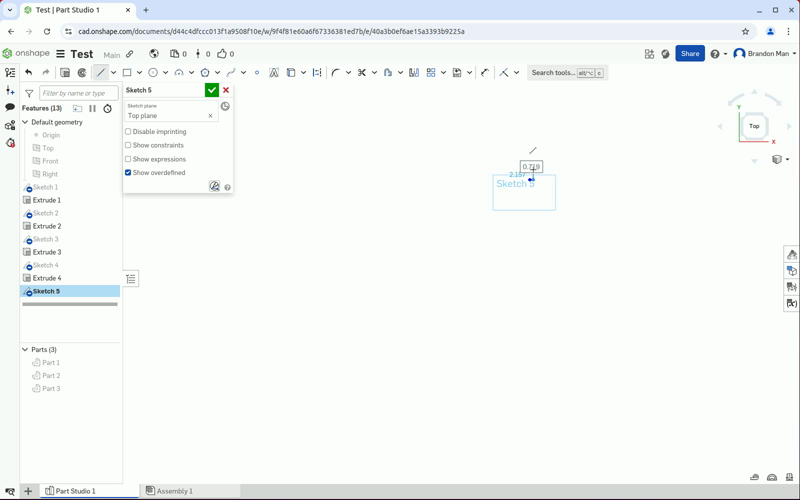
key_up(shift)
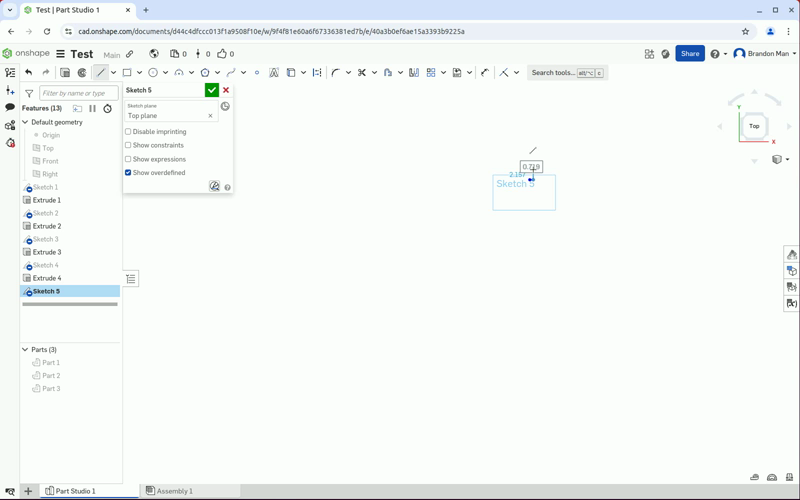
key_down(shift)
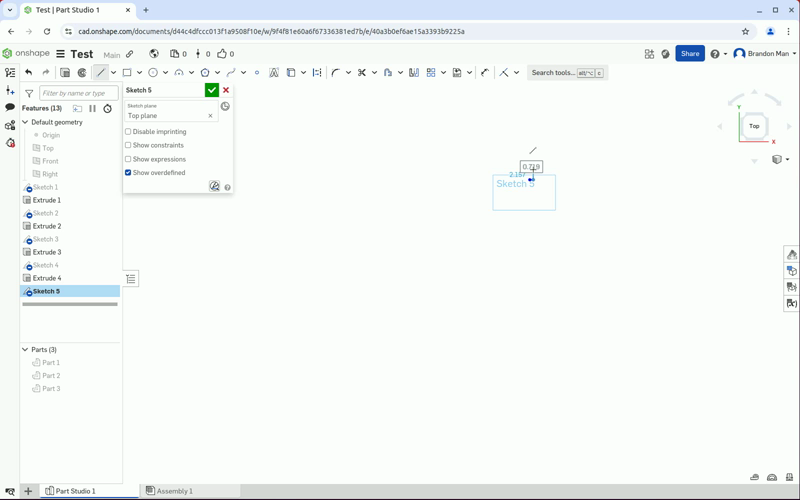
mouse_move(563, 169)
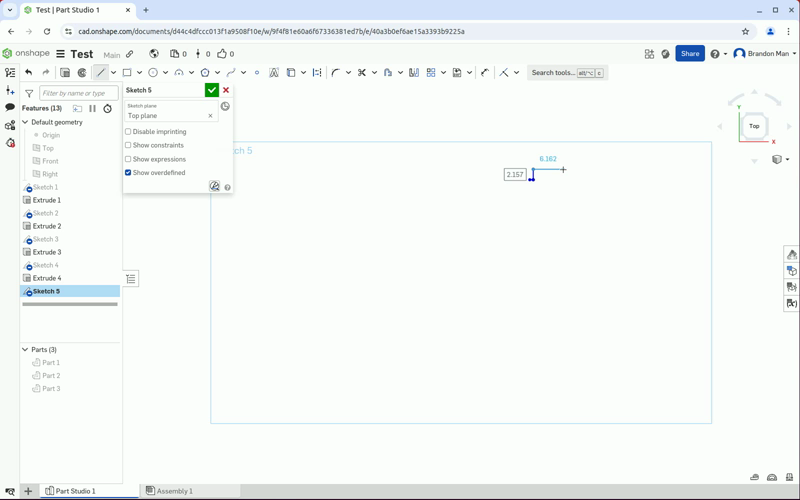
mouse_move(529, 169)
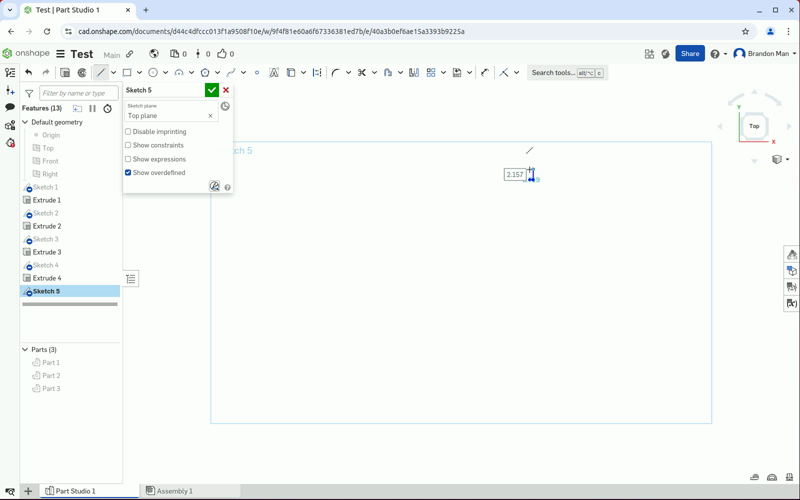
scroll(6)
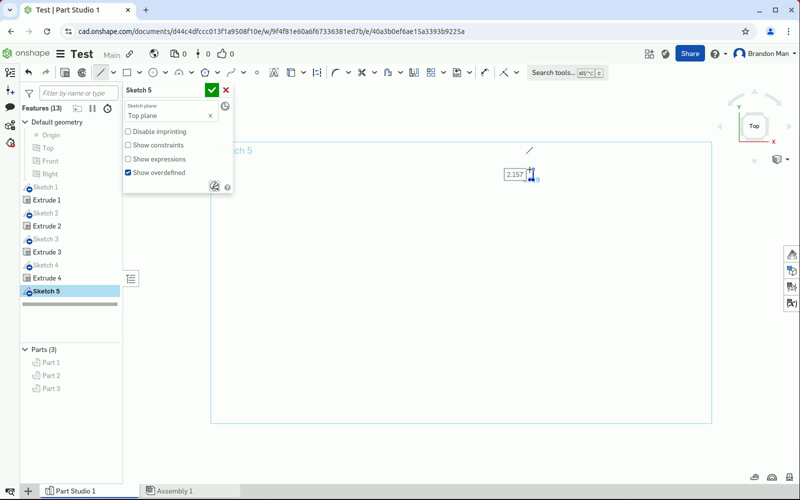
scroll(6)
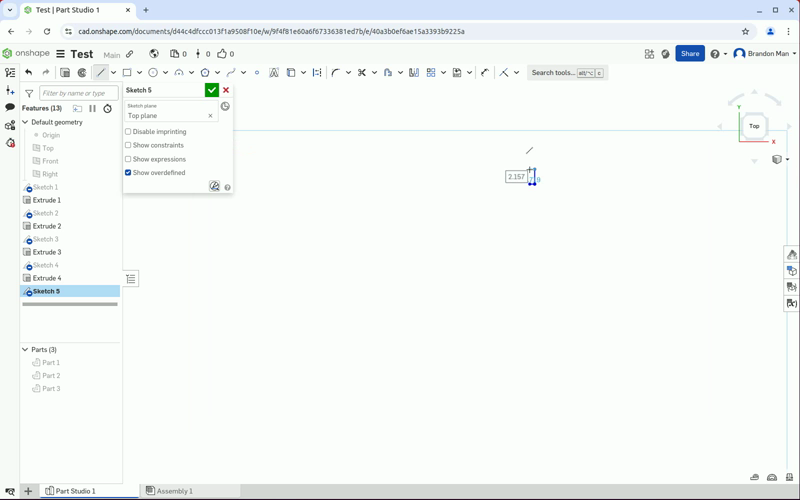
scroll(6)
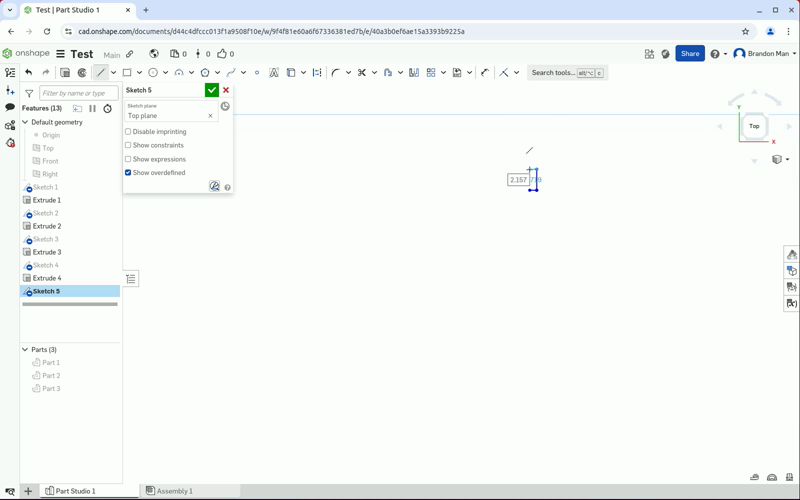
scroll(6)
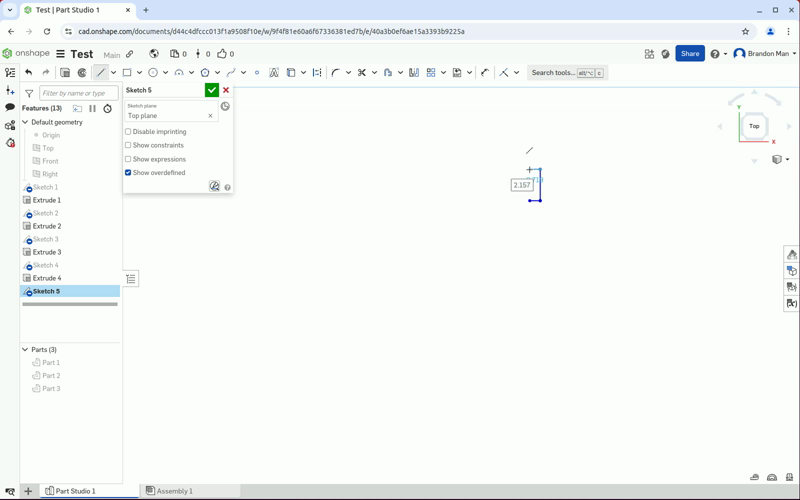
scroll(6)
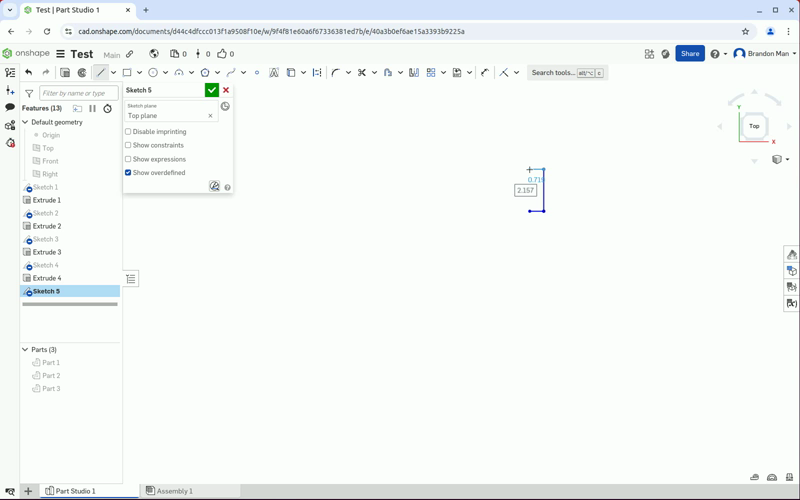
scroll(6)
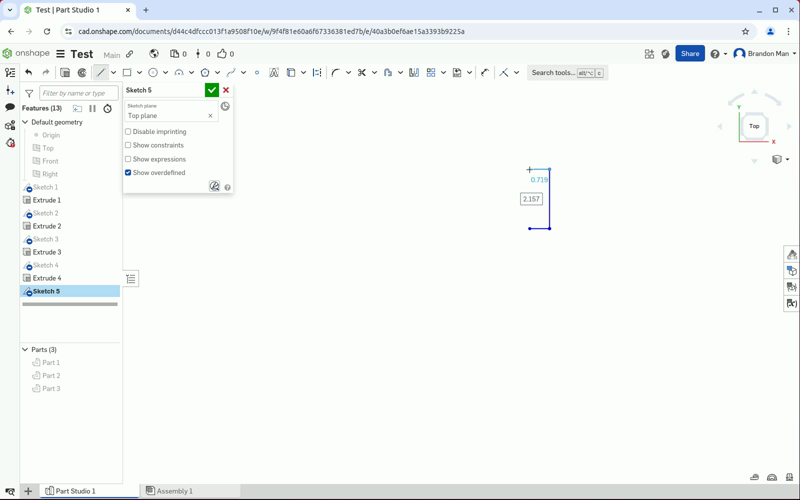
scroll(6)
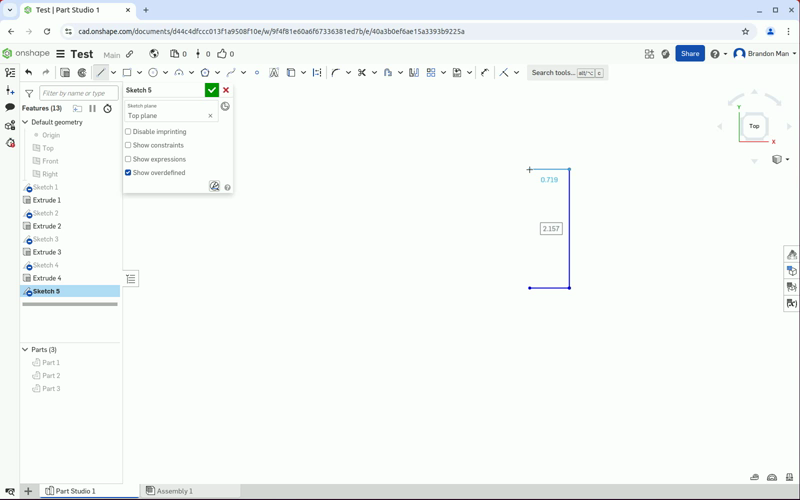
click(529, 169)
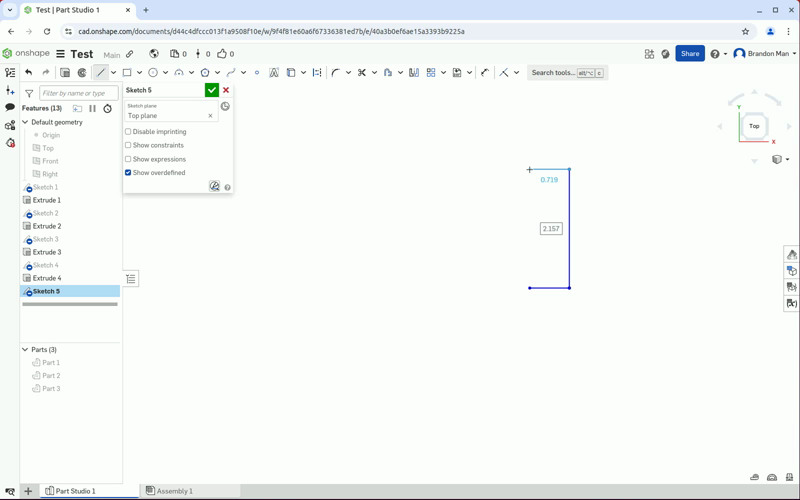
scroll(-6)
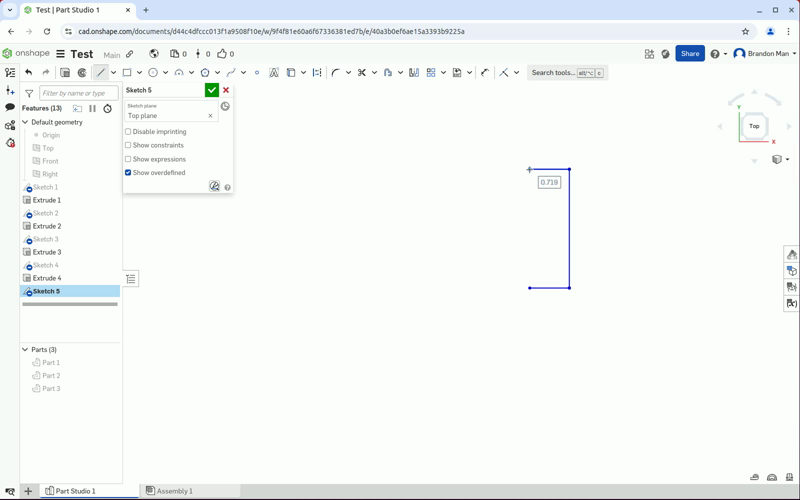
scroll(-6)
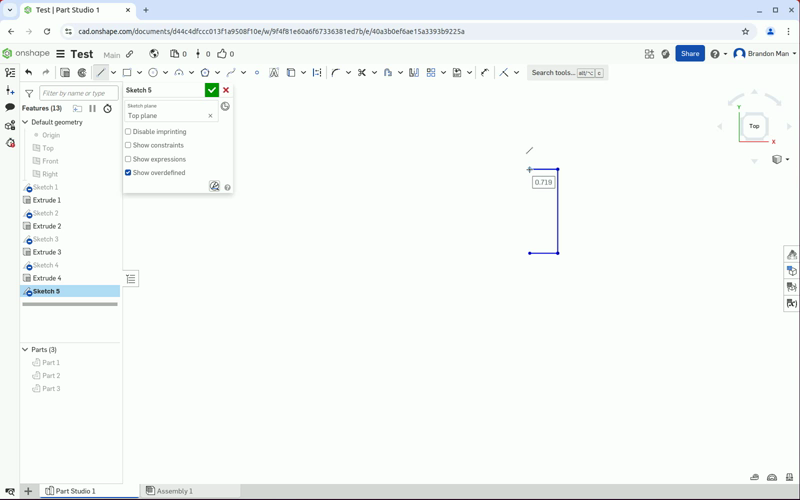
scroll(-6)
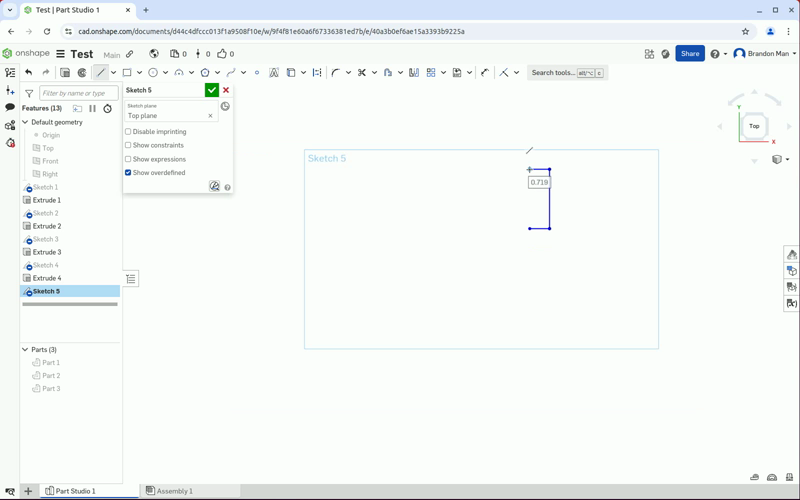
scroll(-6)
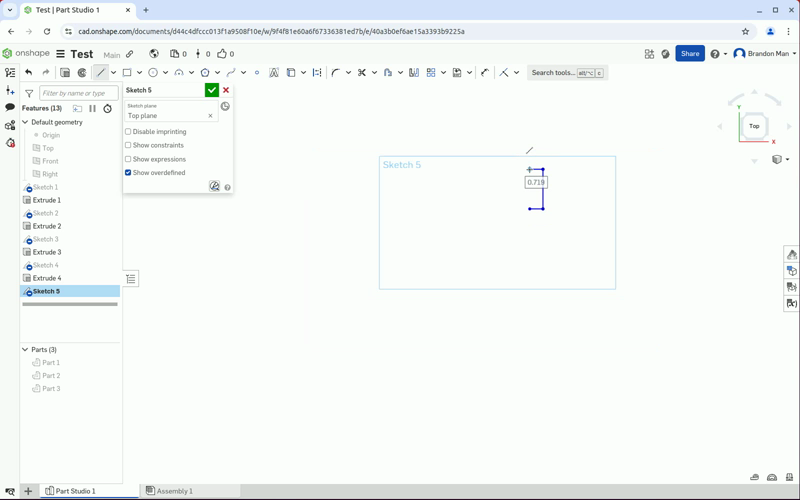
scroll(-6)
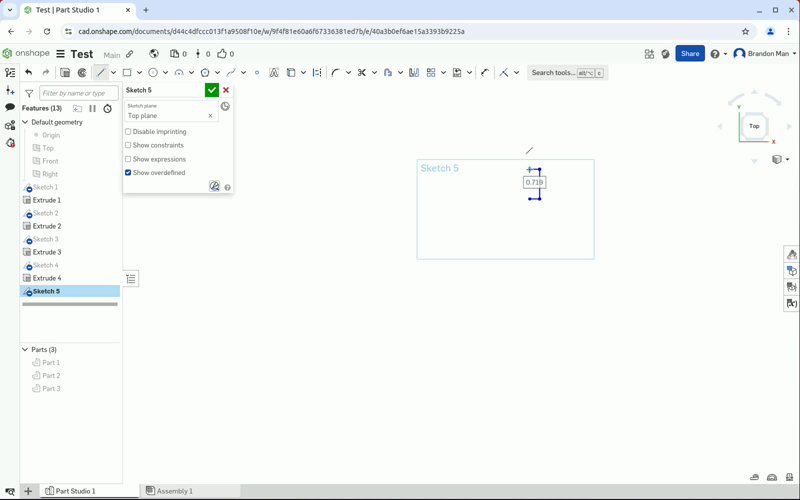
scroll(-6)
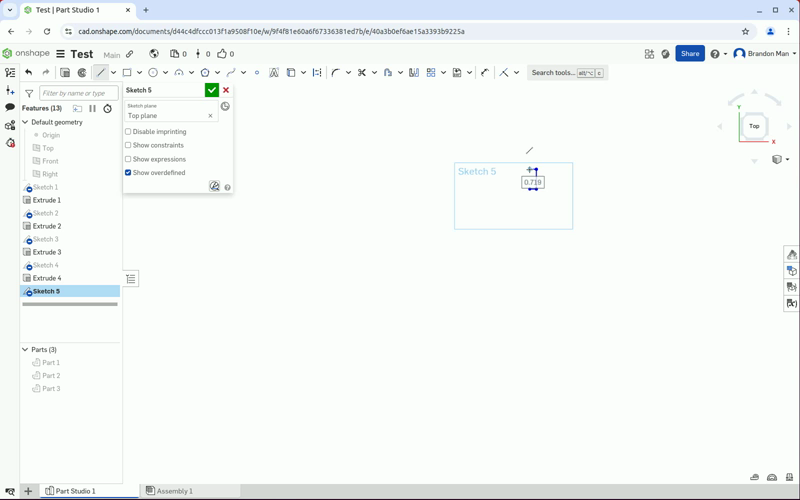
scroll(-6)
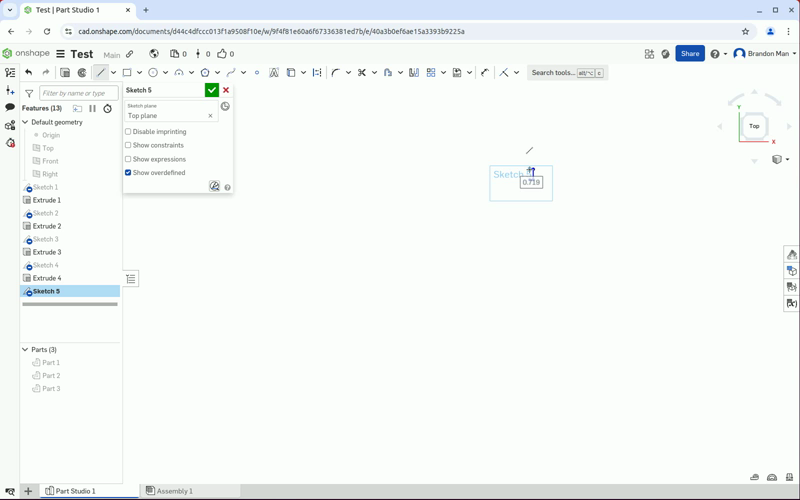
key_up(shift)
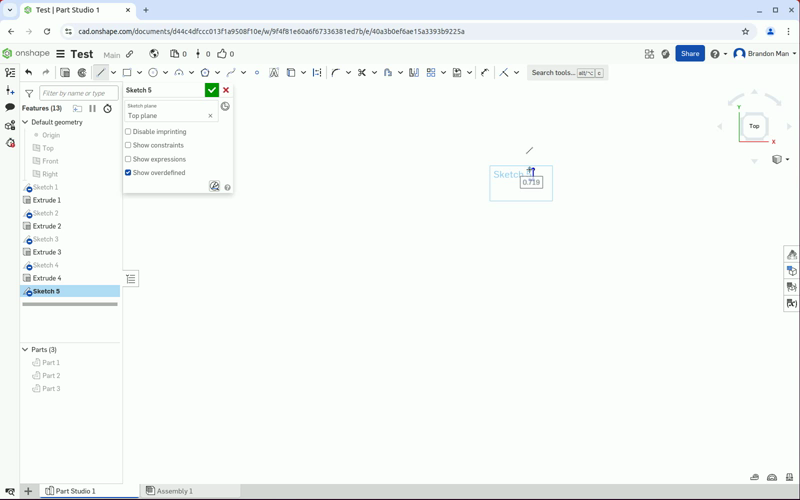
mouse_move(559, 169)
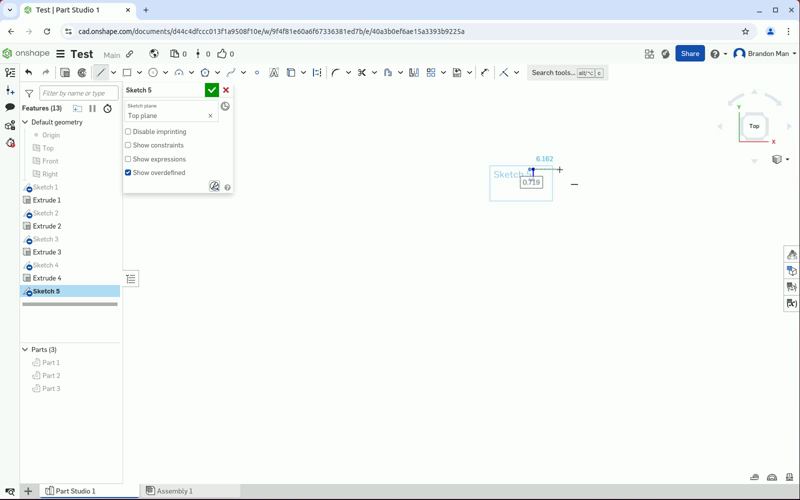
key_down(shift)
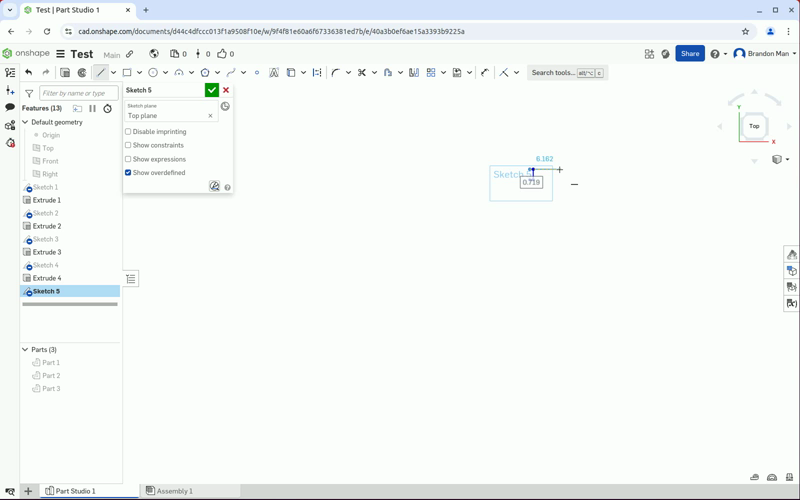
mouse_move(529, 179)
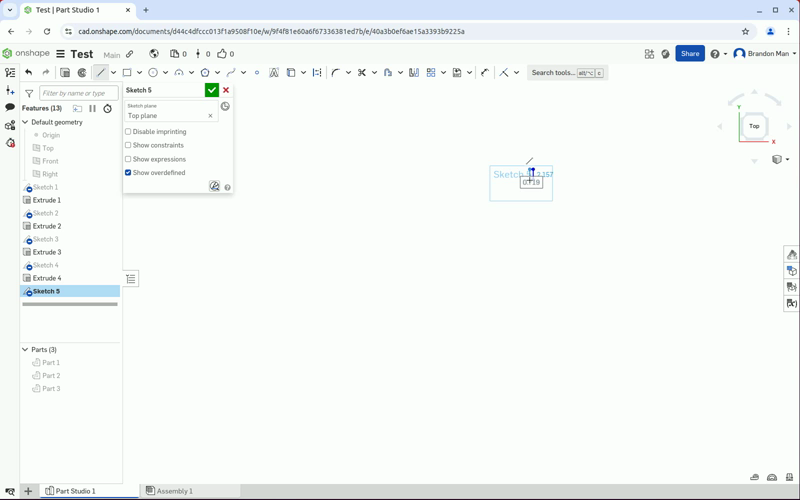
scroll(6)
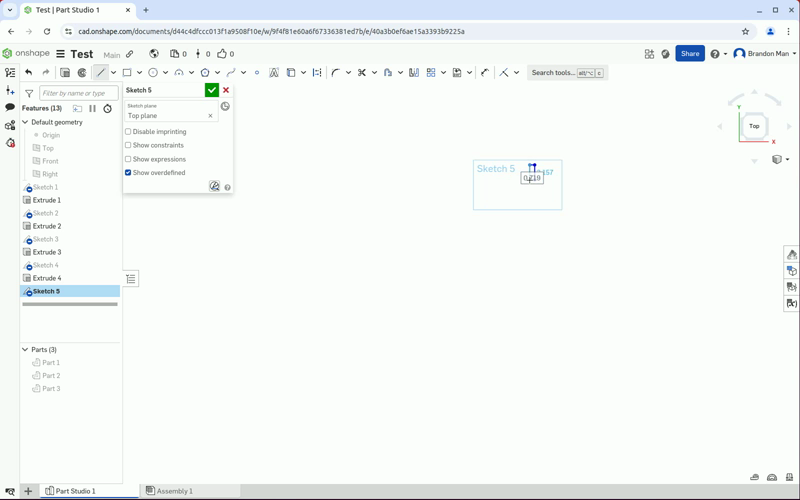
scroll(6)
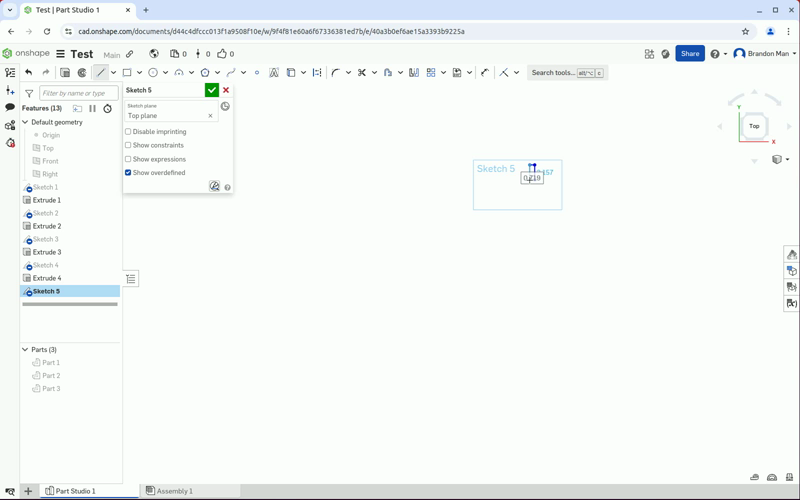
scroll(6)
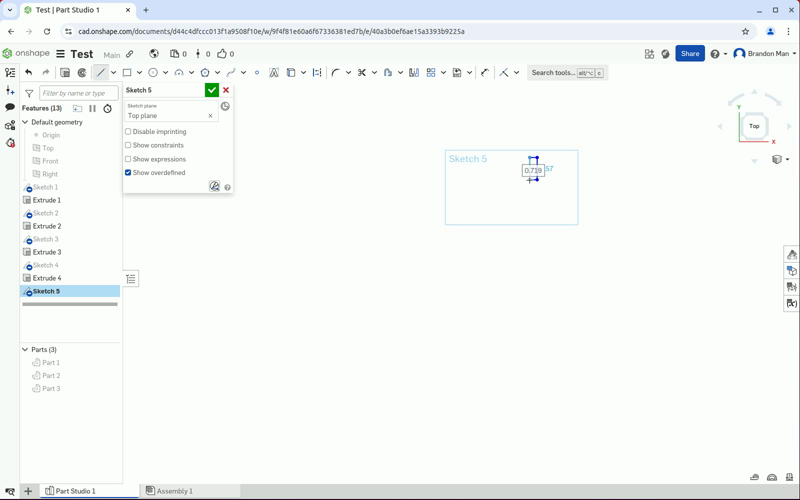
scroll(6)
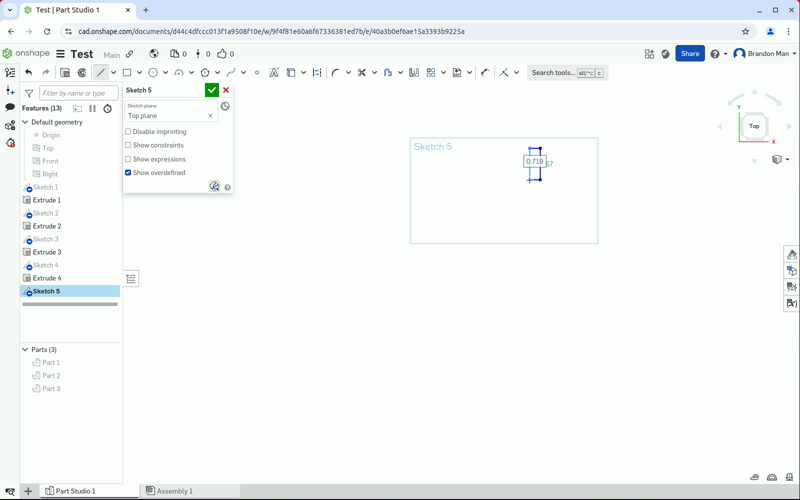
scroll(6)
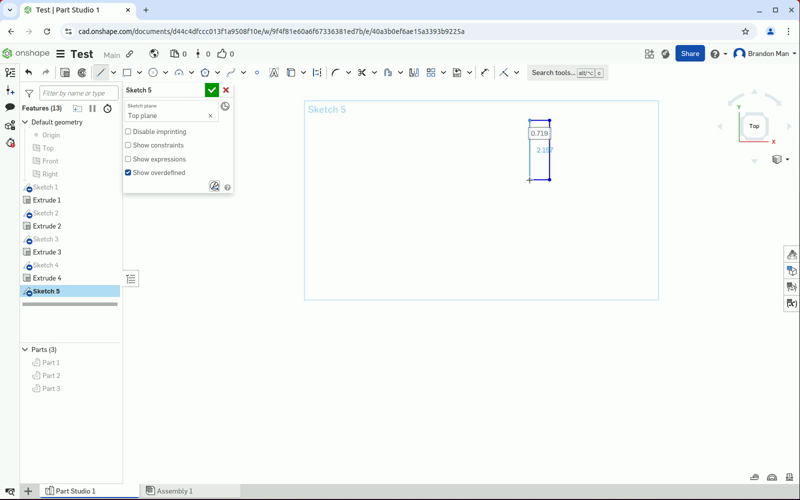
scroll(6)
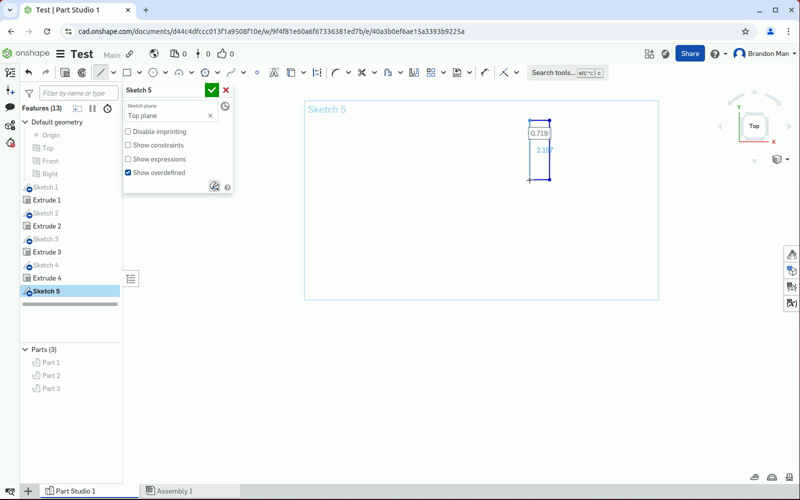
scroll(6)
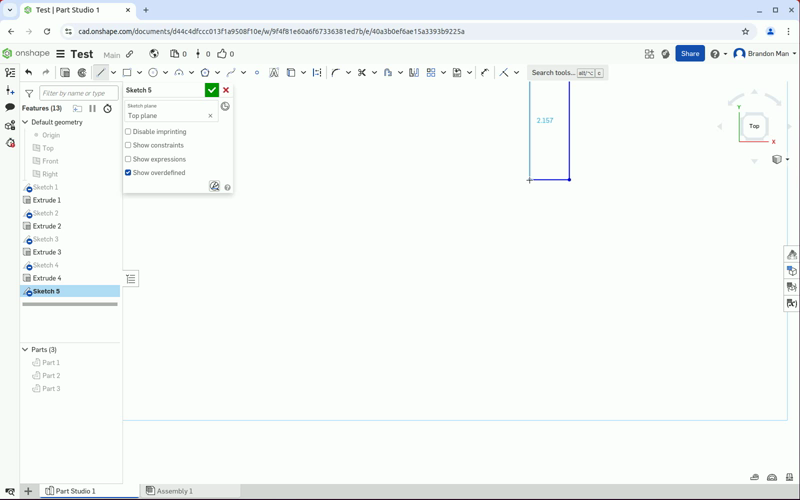
key_up(shift)
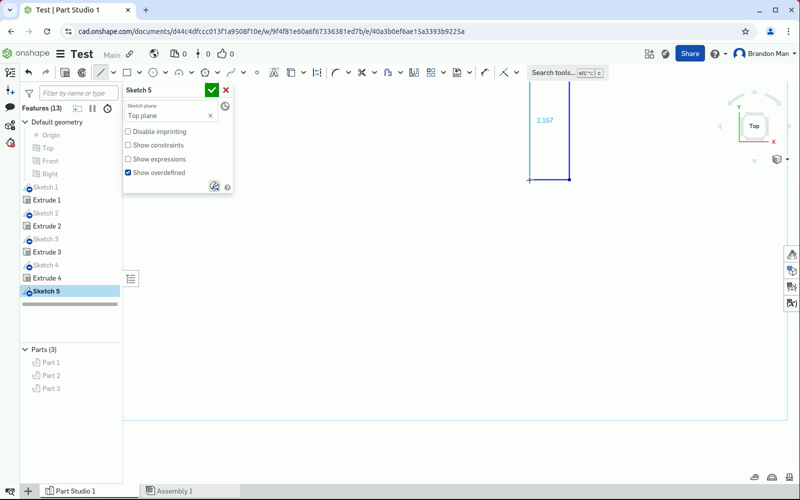
click(529, 179)
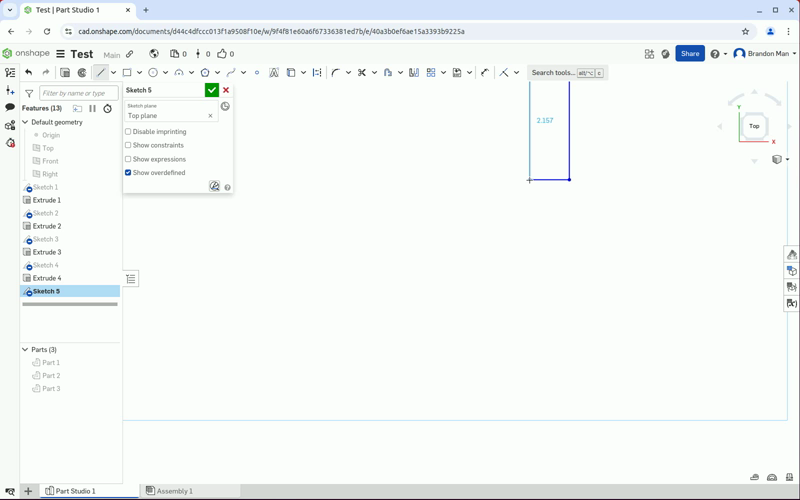
scroll(-6)
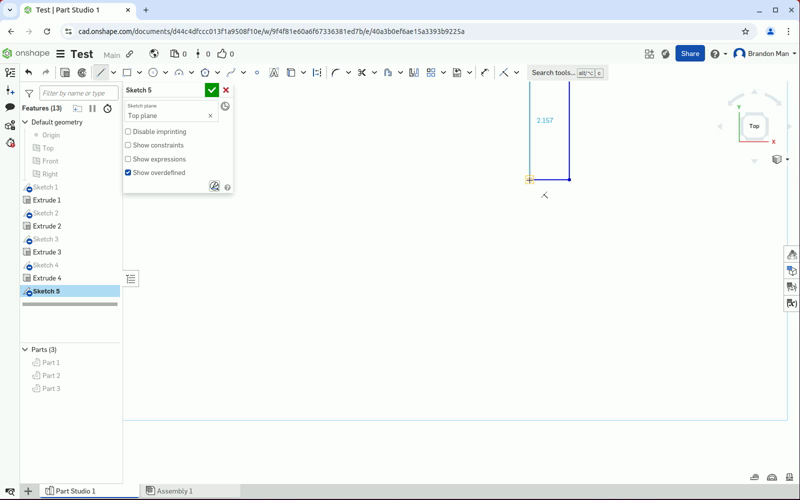
scroll(-6)
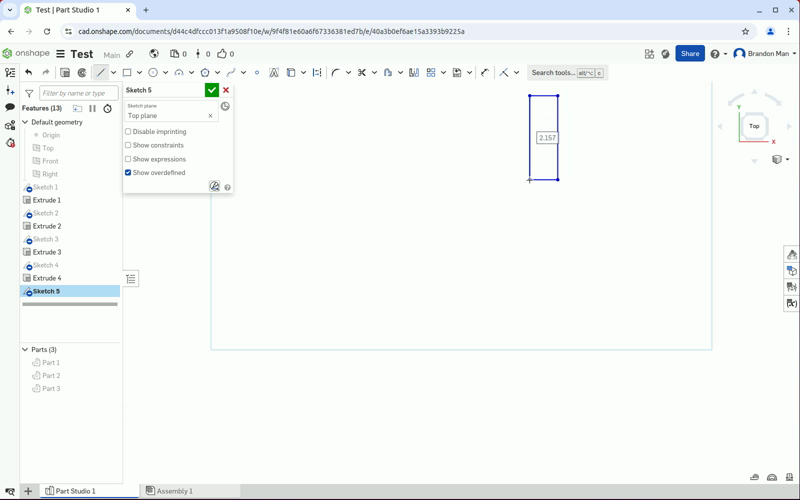
scroll(-6)
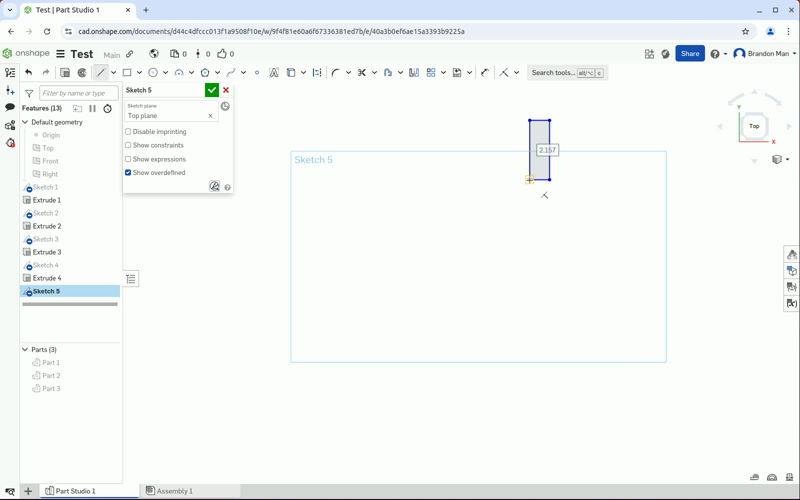
scroll(-6)
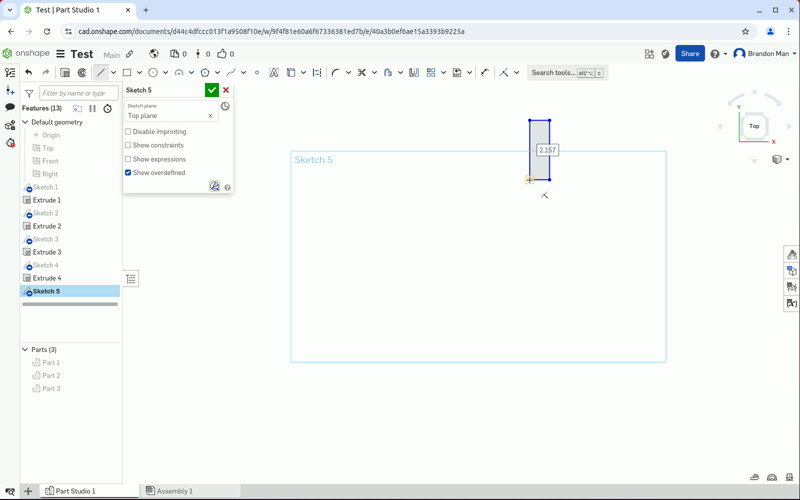
scroll(-6)
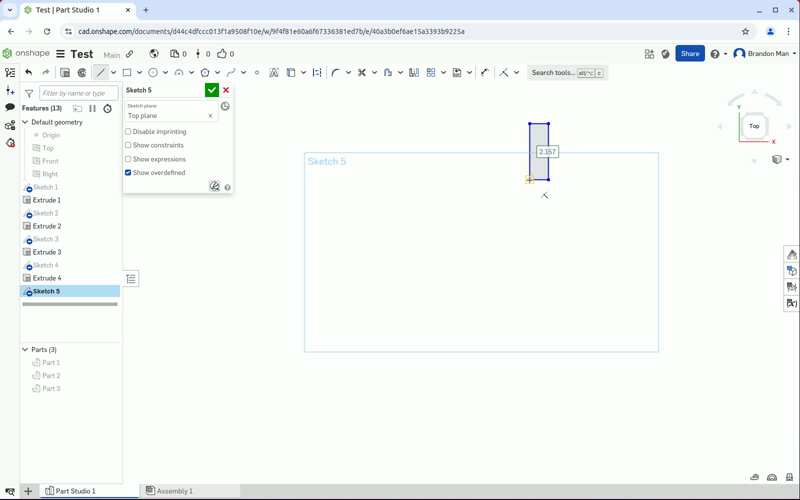
scroll(-6)
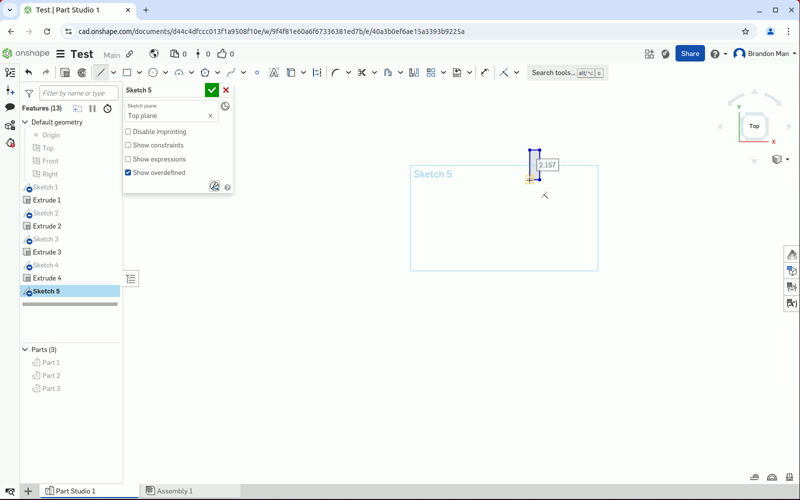
scroll(-6)
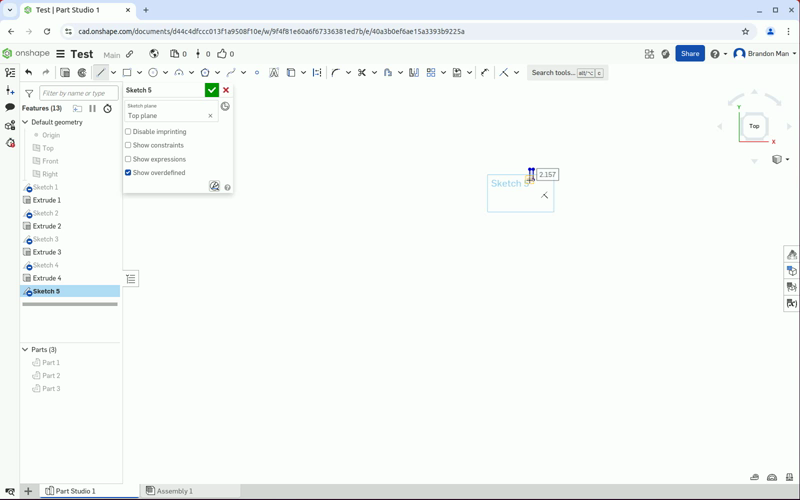
key(esc)
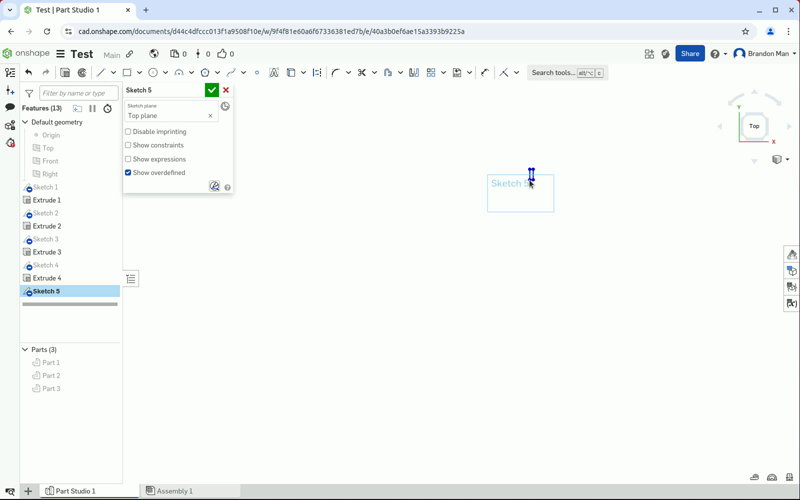
mouse_move(532, 174)
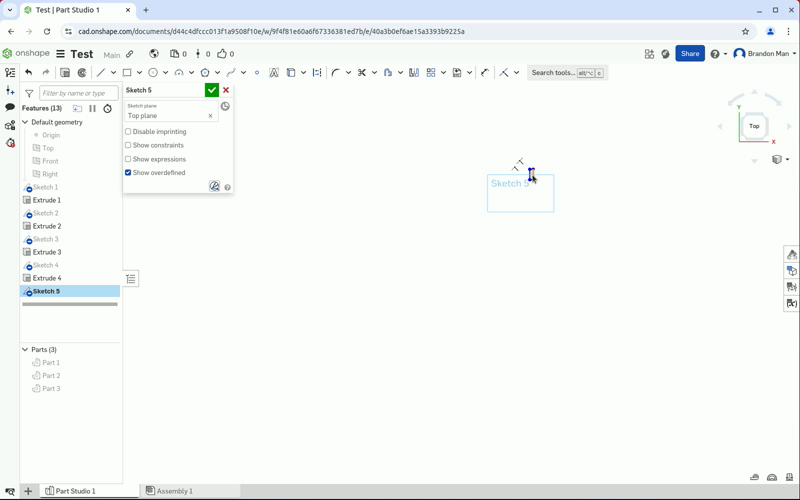
scroll(6)
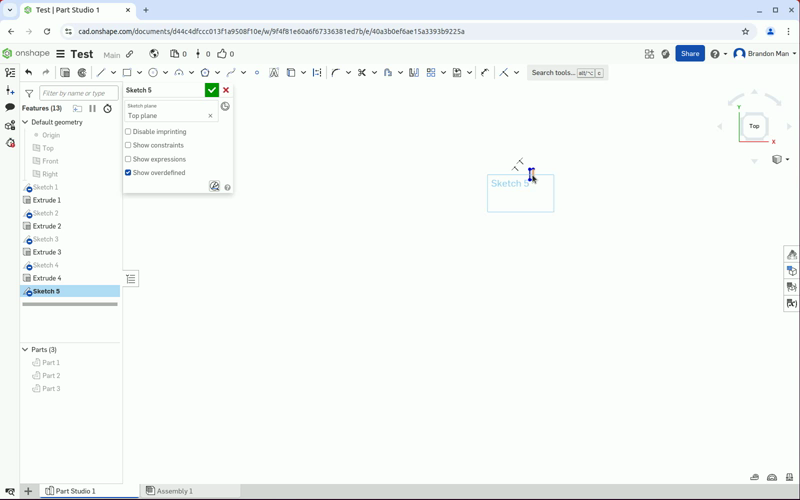
scroll(6)
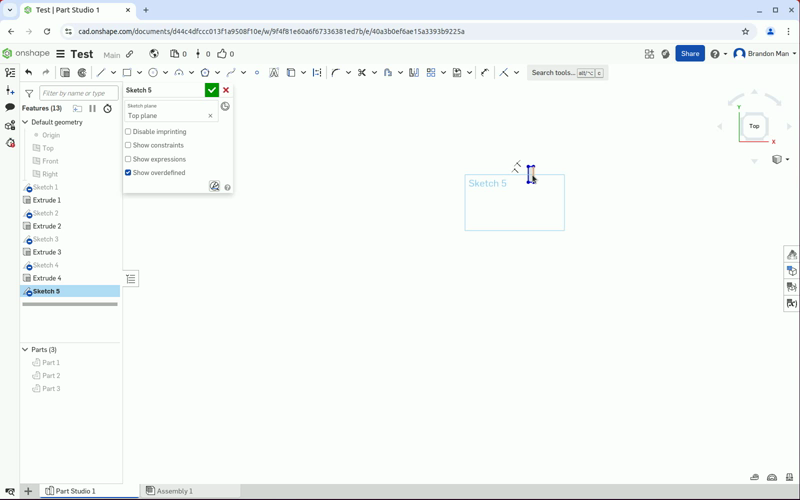
scroll(6)
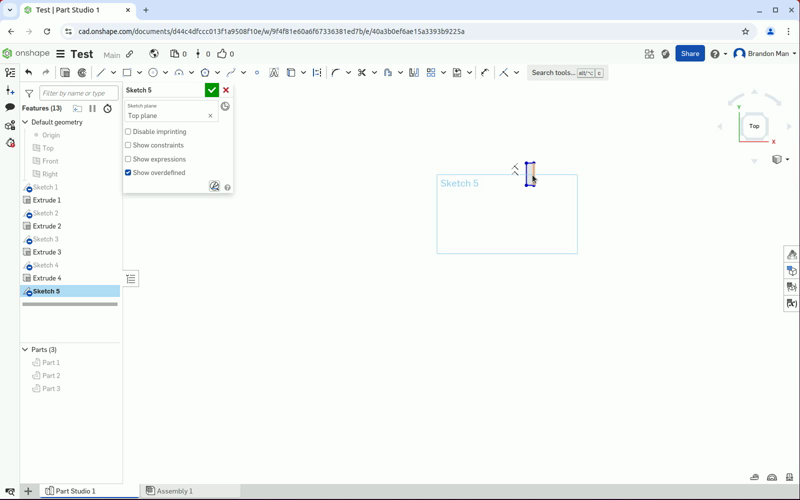
scroll(6)
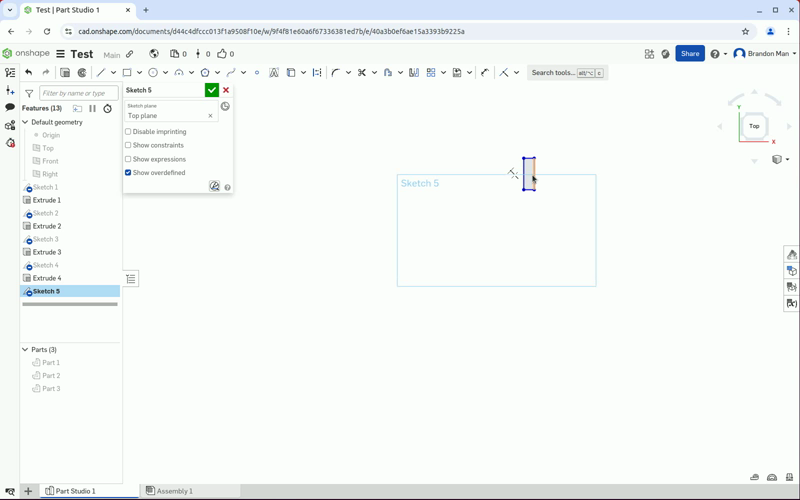
scroll(6)
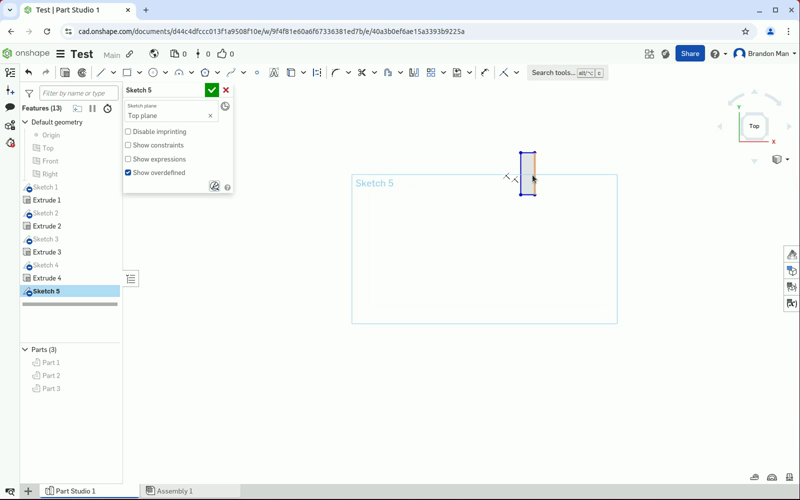
scroll(6)
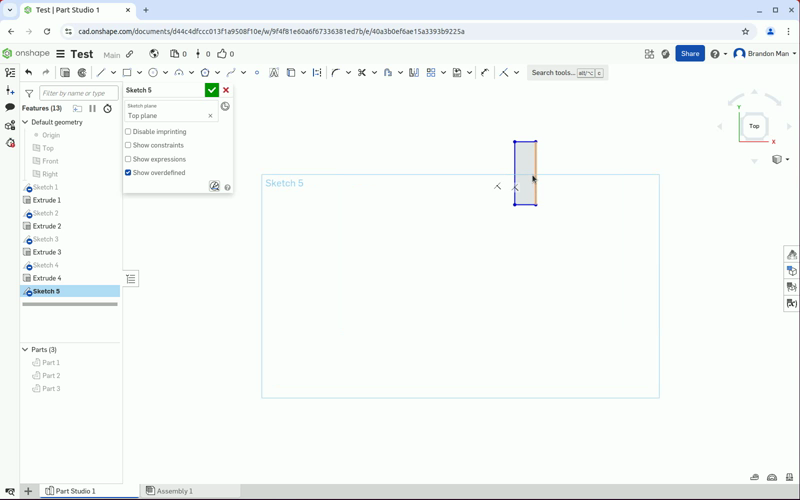
scroll(6)
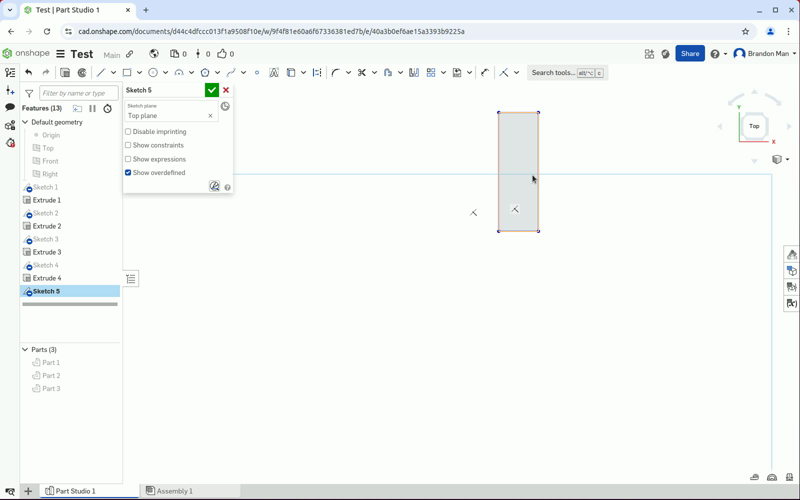
click(532, 174)
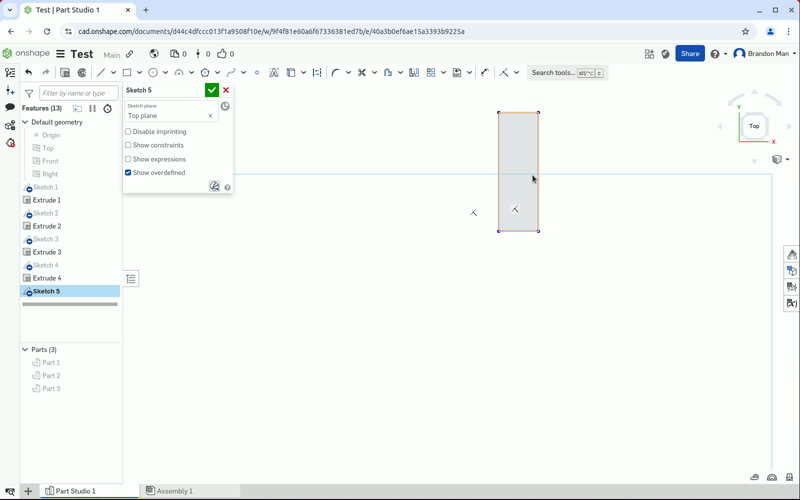
scroll(-6)
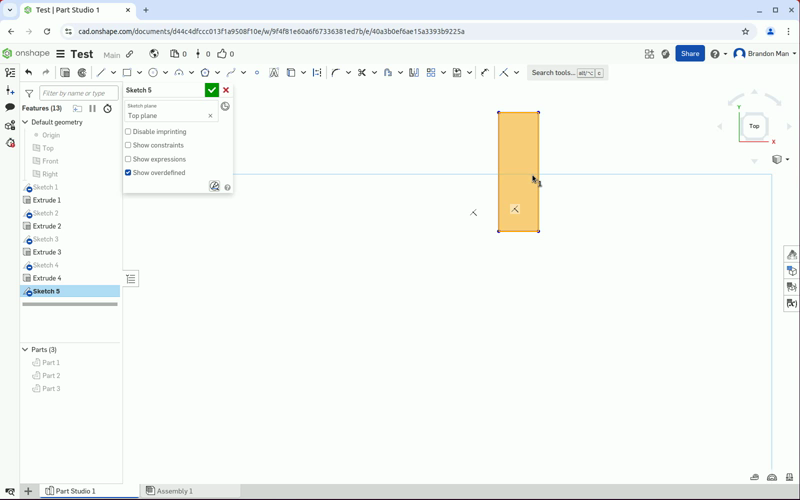
scroll(-6)
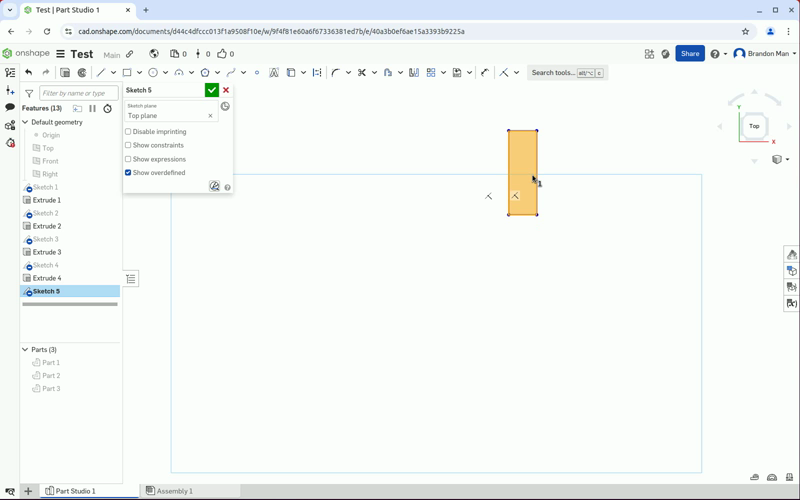
scroll(-6)
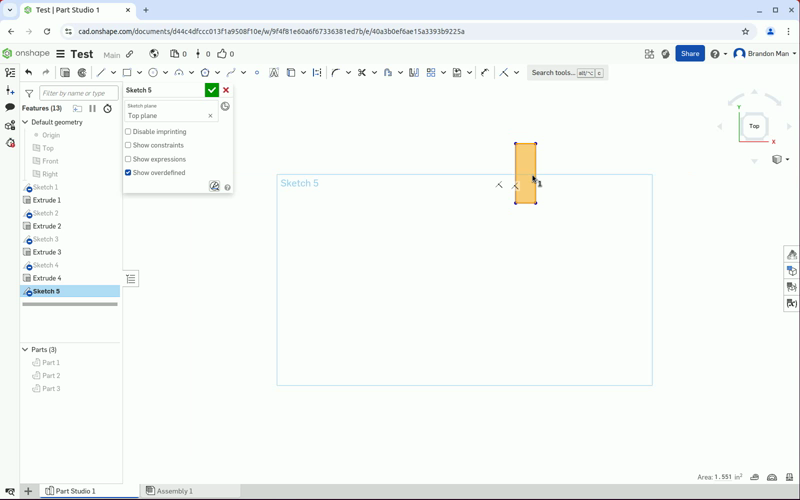
scroll(-6)
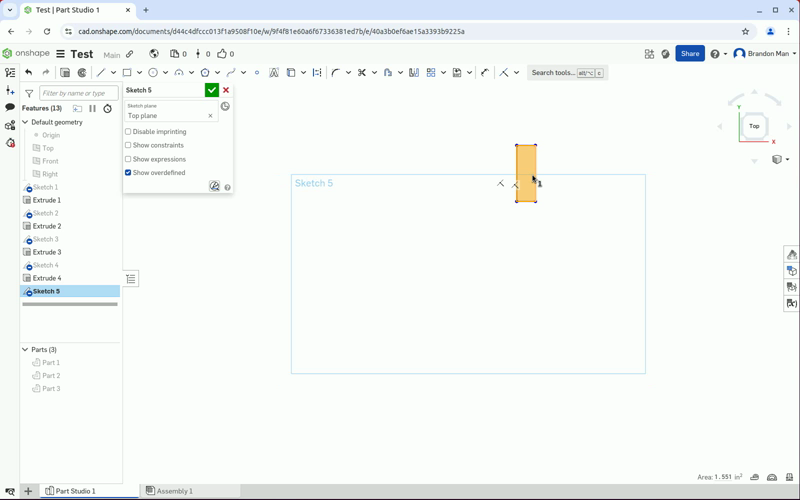
scroll(-6)
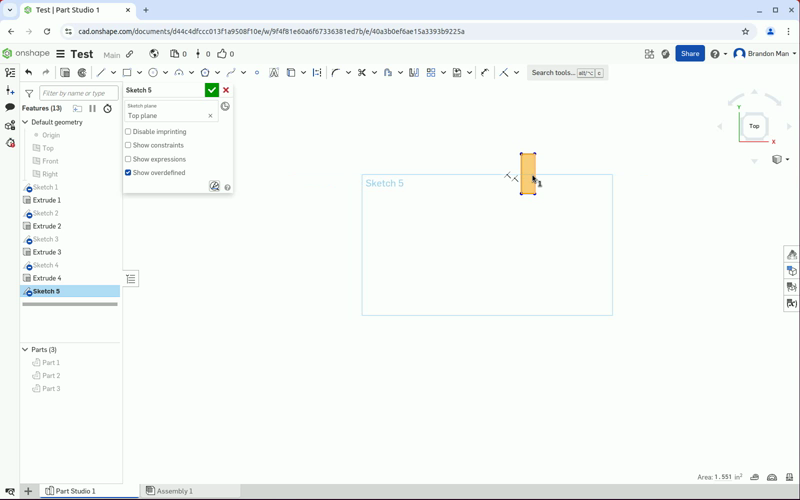
scroll(-6)
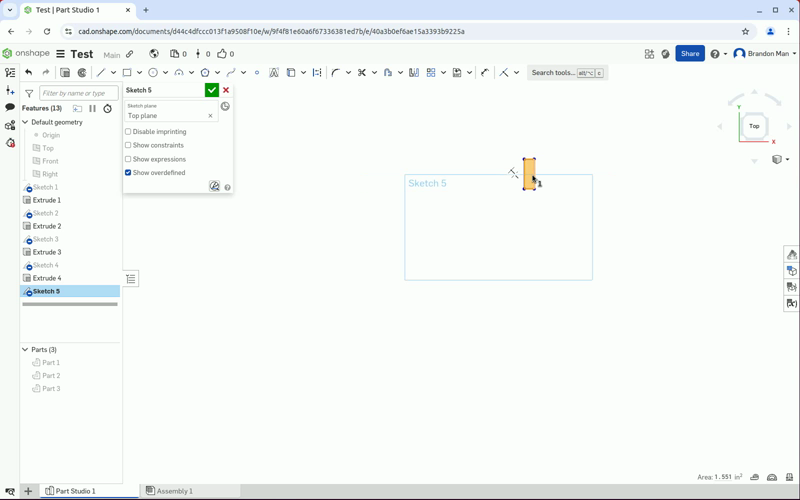
scroll(-6)
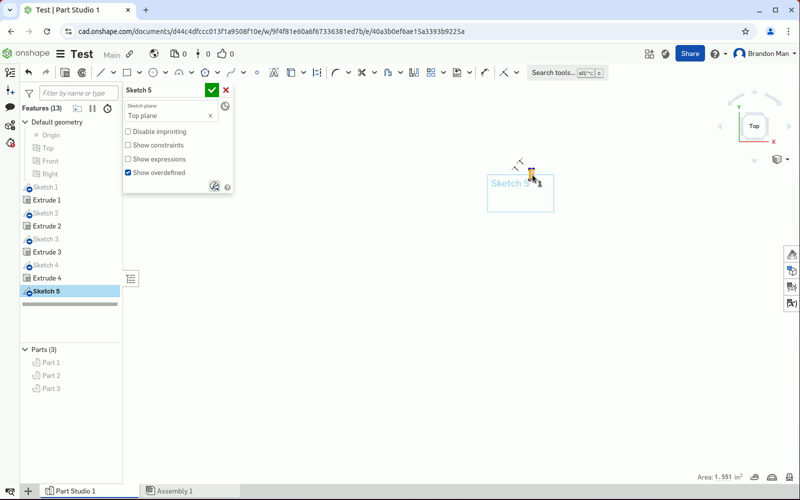
mouse_move(73, 352)
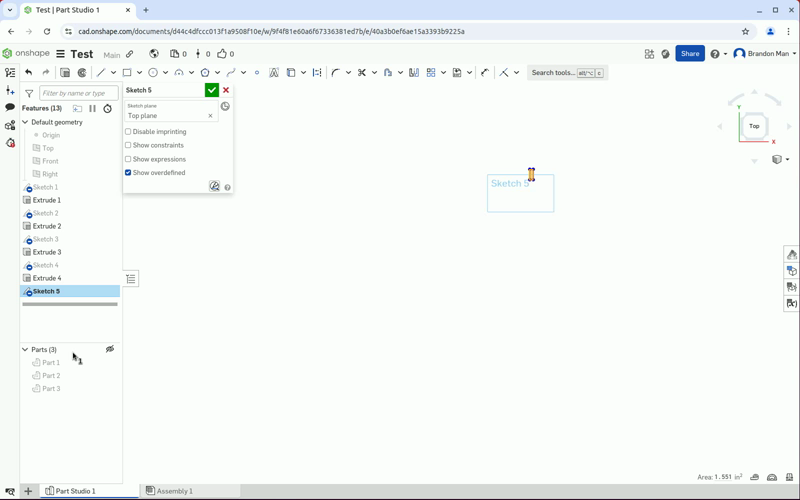
key(shift+y)
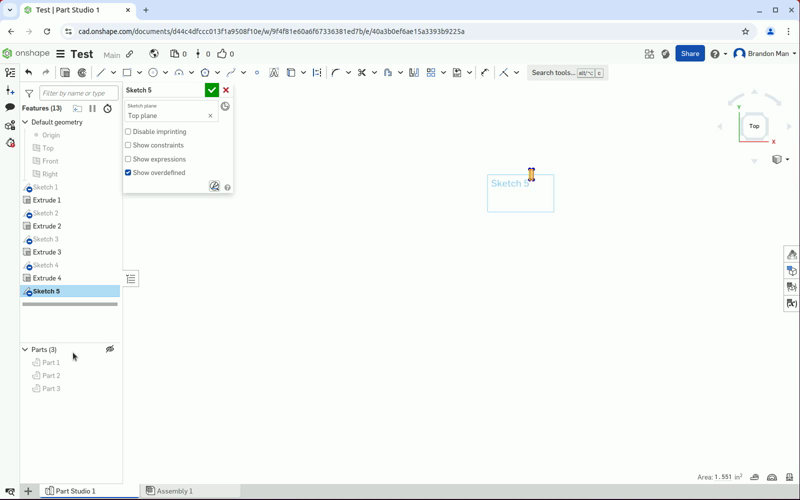
key(shift+e)
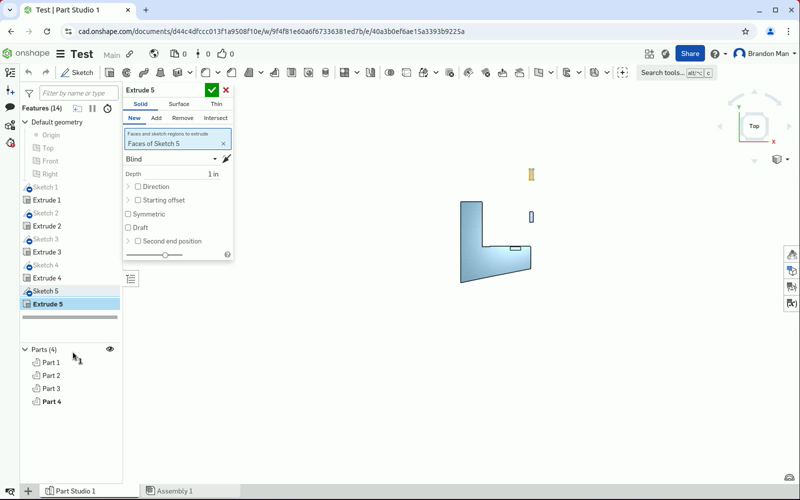
mouse_move(143, 106)
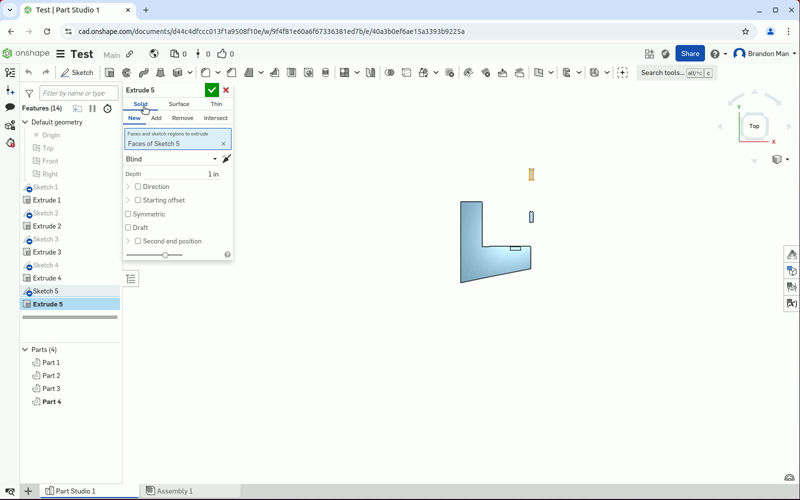
click(143, 106)
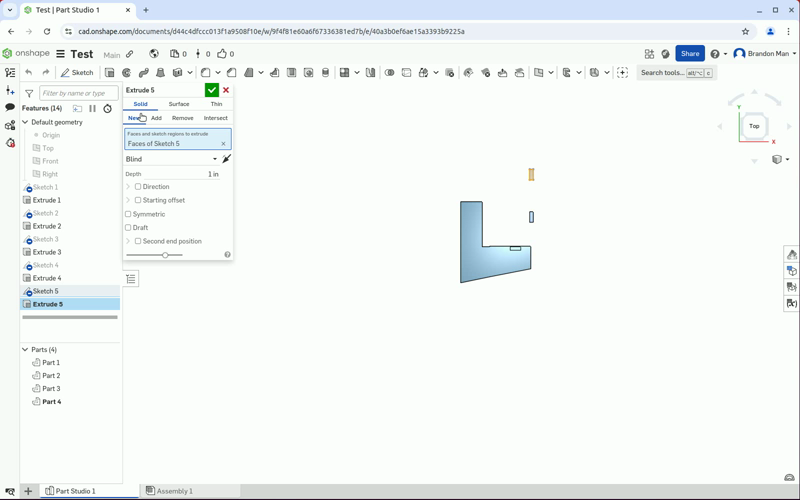
mouse_move(137, 120)
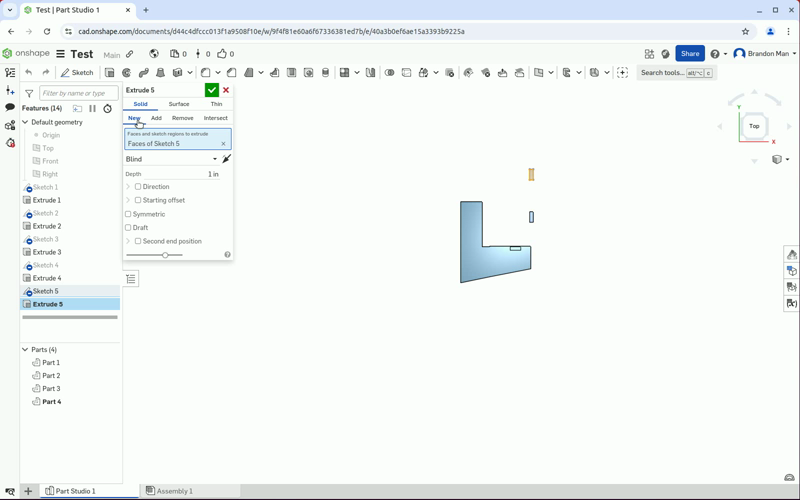
click(137, 120)
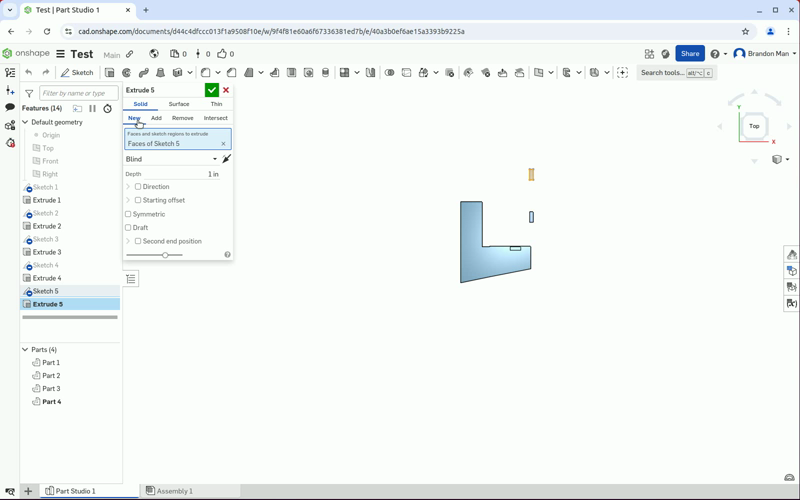
key(tab, 4)
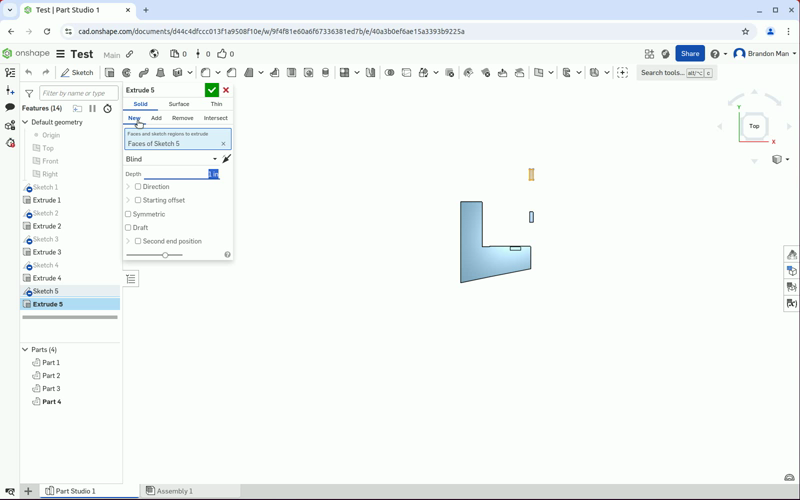
text(-0.241)
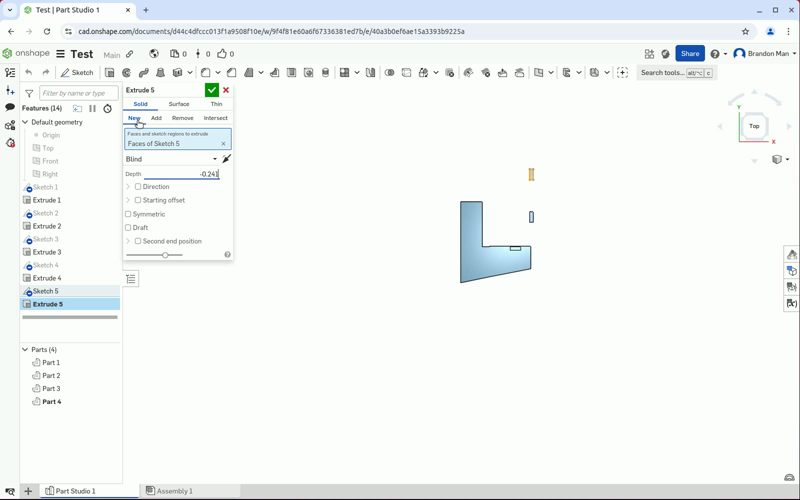
key(enter)
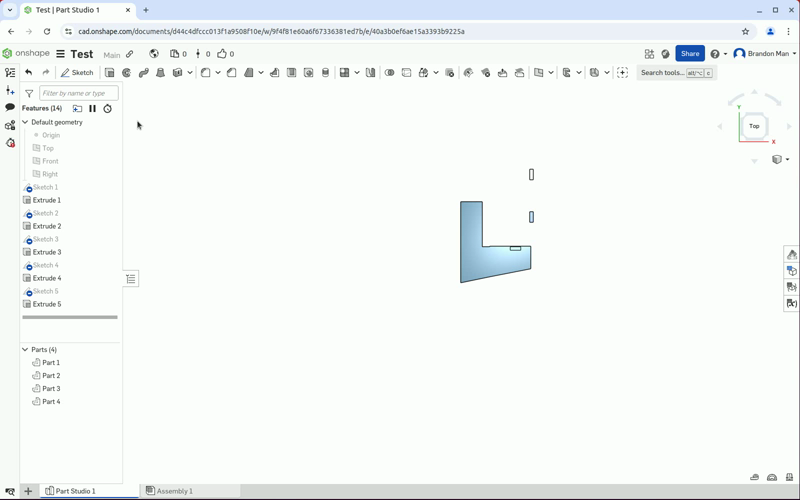
key(shift+h)
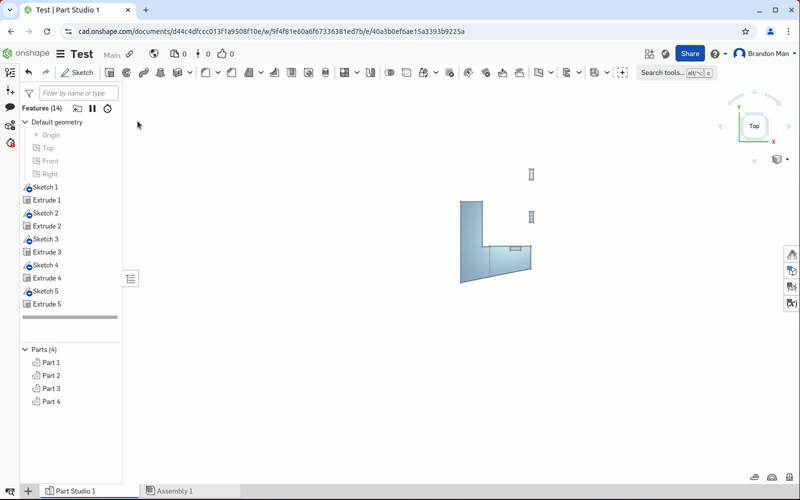
key(shift+h)
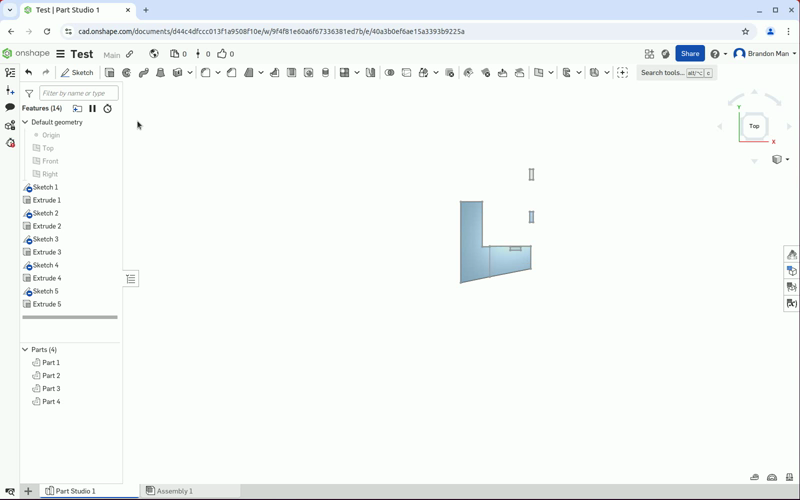
key(shift+7)
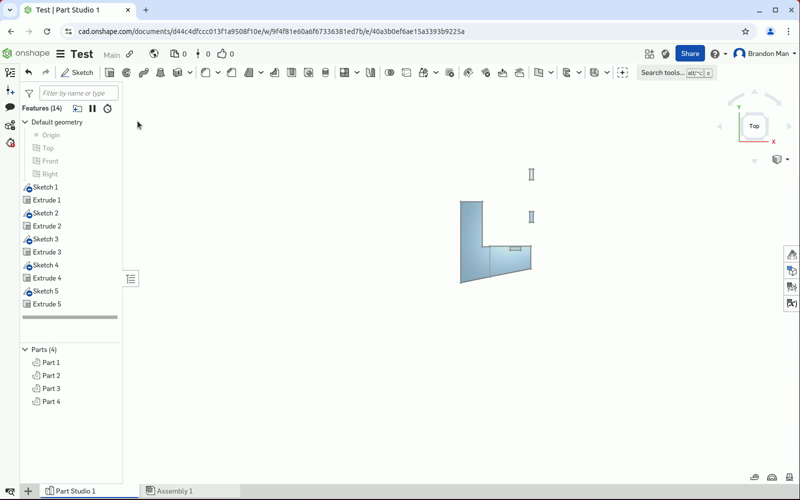
key(up, 3)
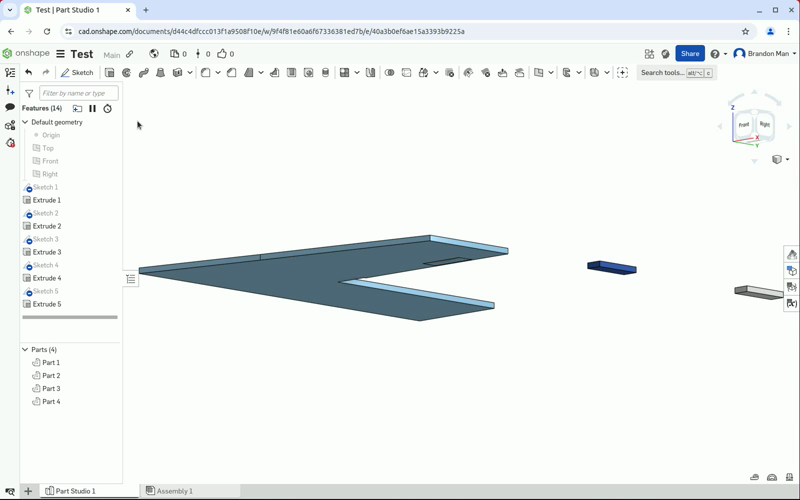
key(left, 3)
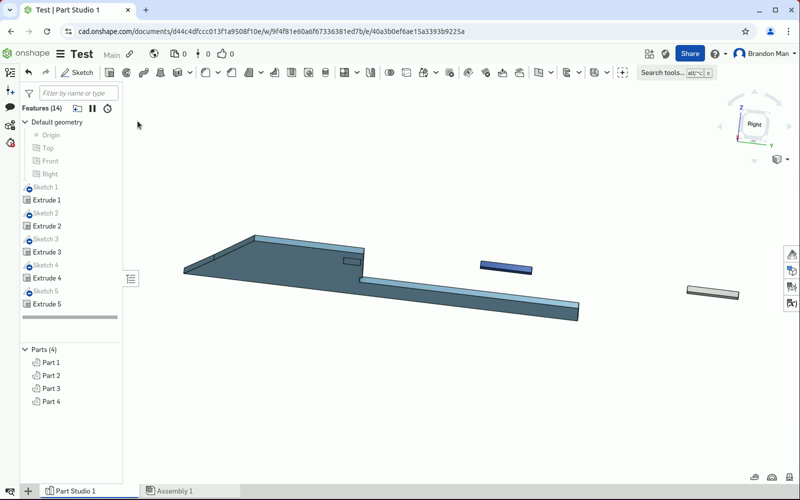
key(right, 3)
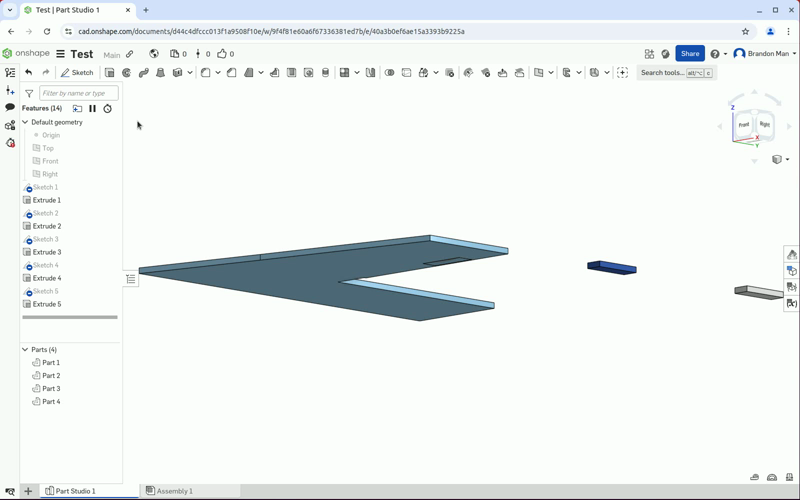
key(down, 3)
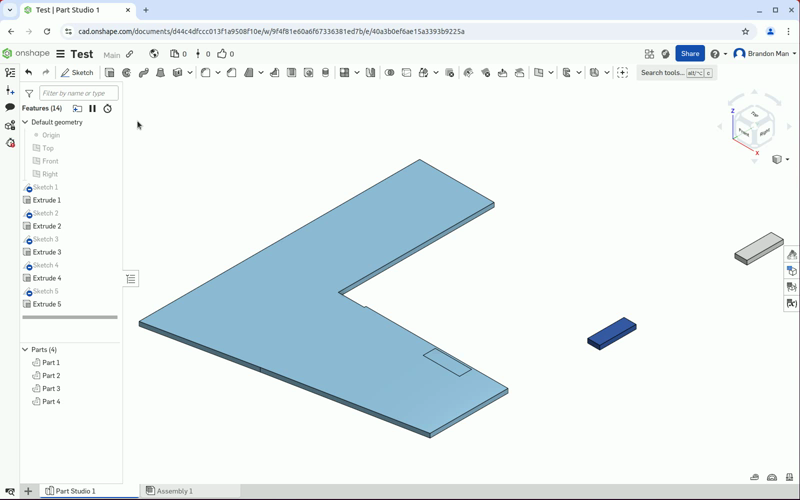
mouse_move(73, 189)
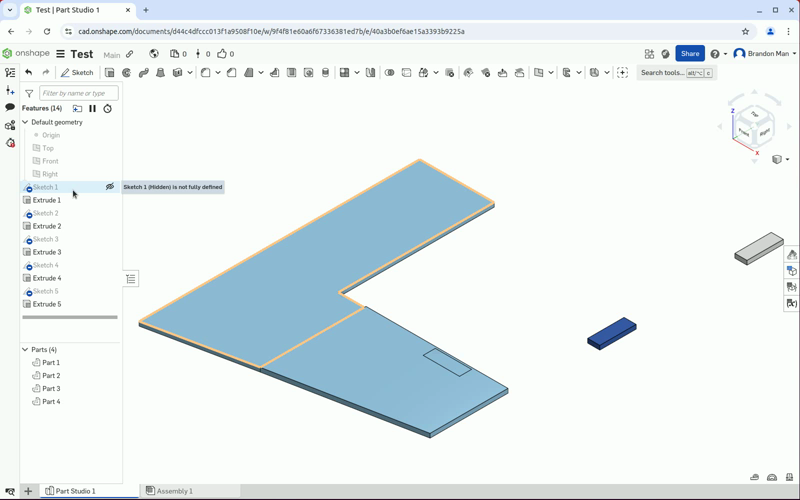
click(73, 189)